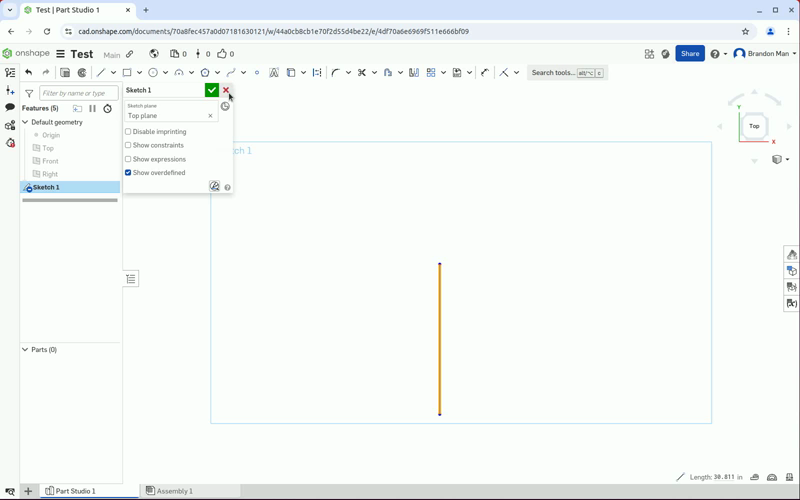
key(shift+h)
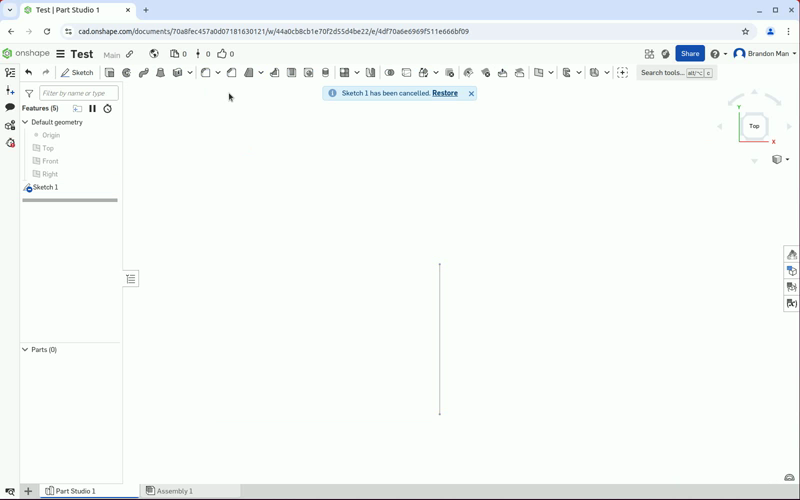
key(shift+s)
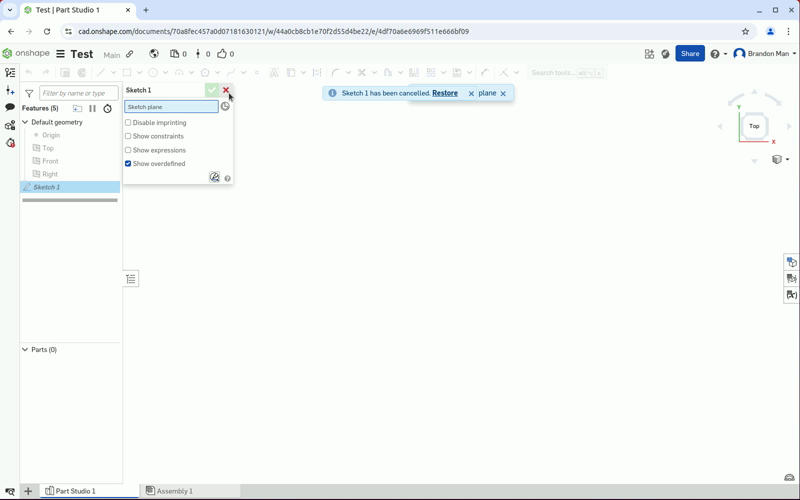
mouse_move(73, 150)
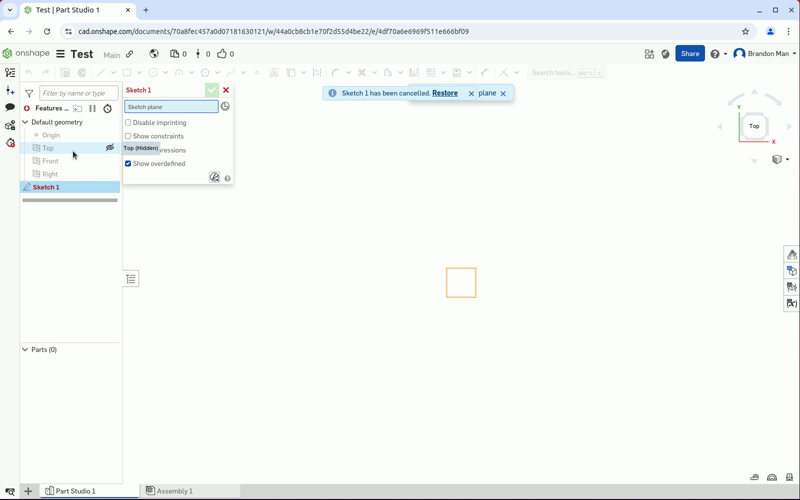
click(73, 150)
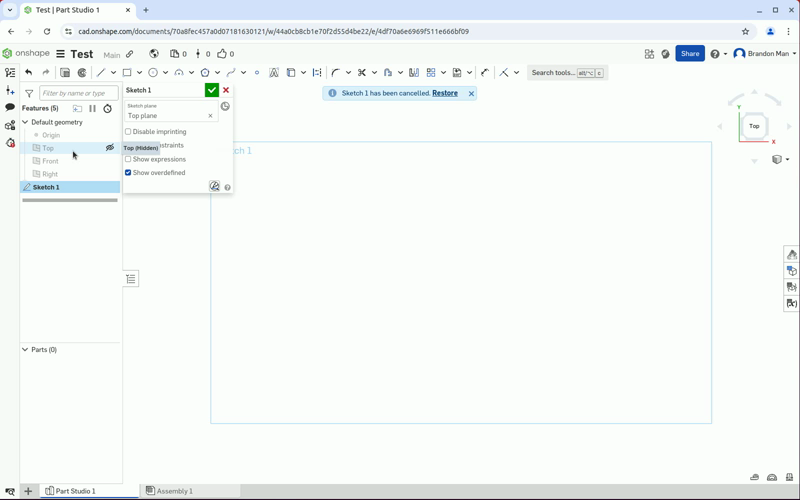
mouse_move(73, 352)
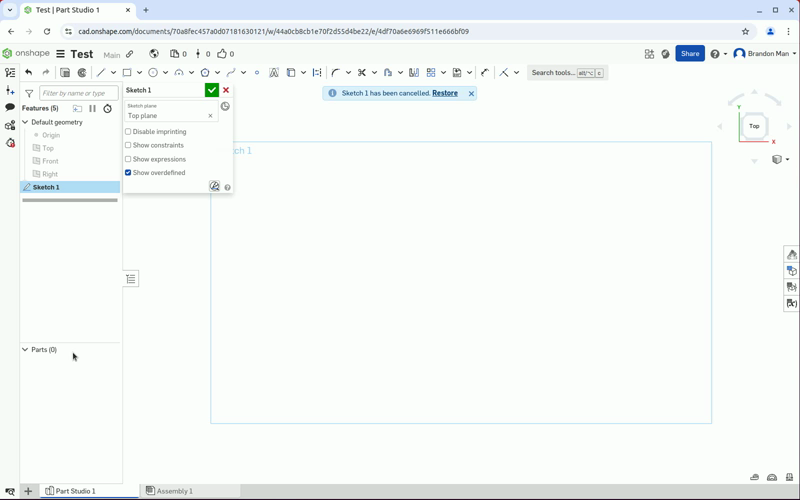
key(y)
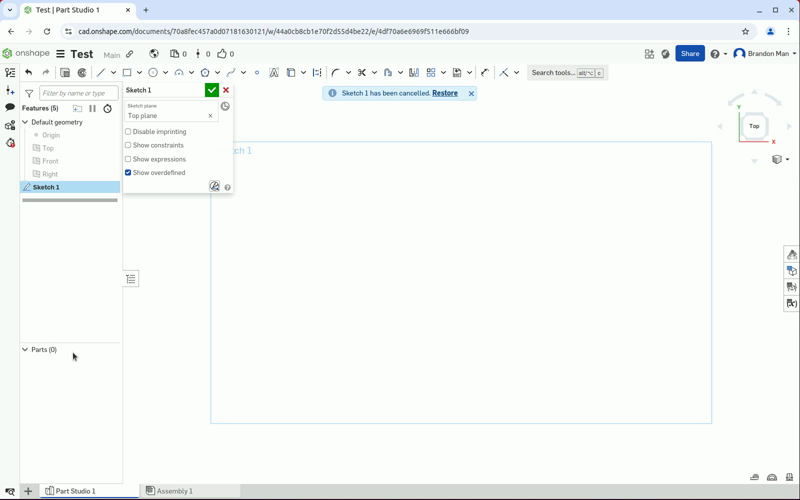
key(c)
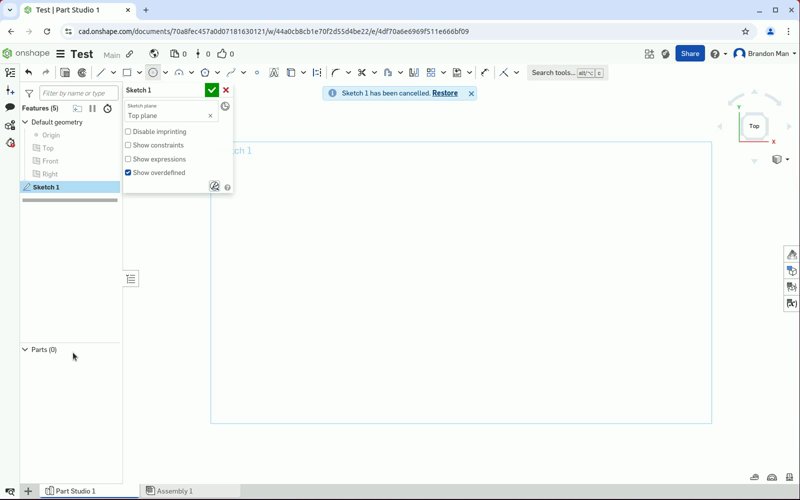
key_down(shift)
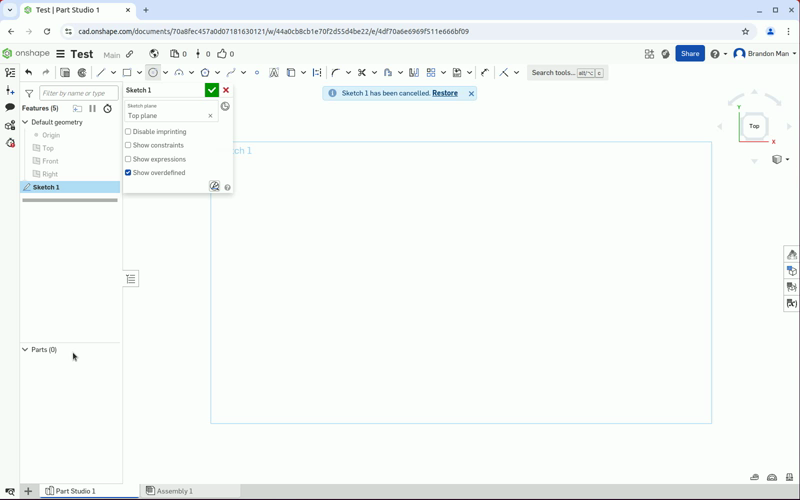
mouse_move(460, 282)
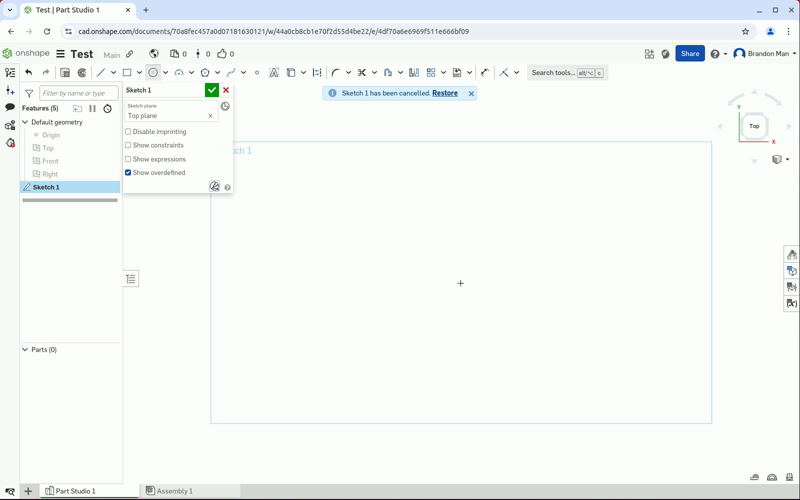
click(460, 282)
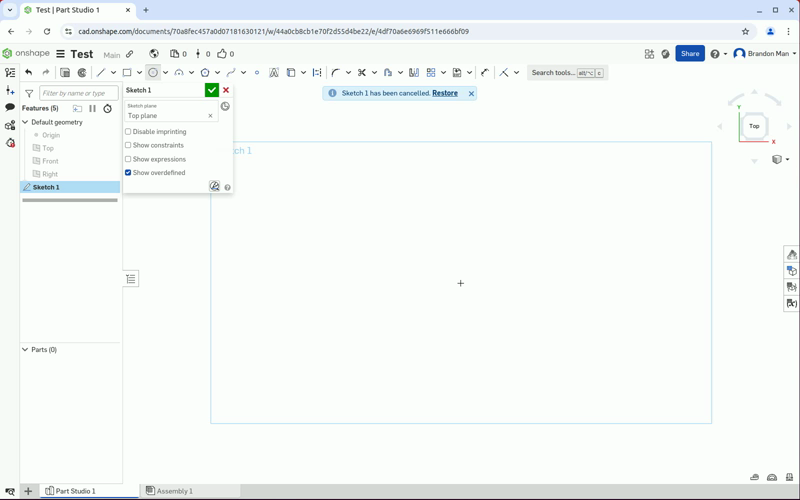
key_up(shift)
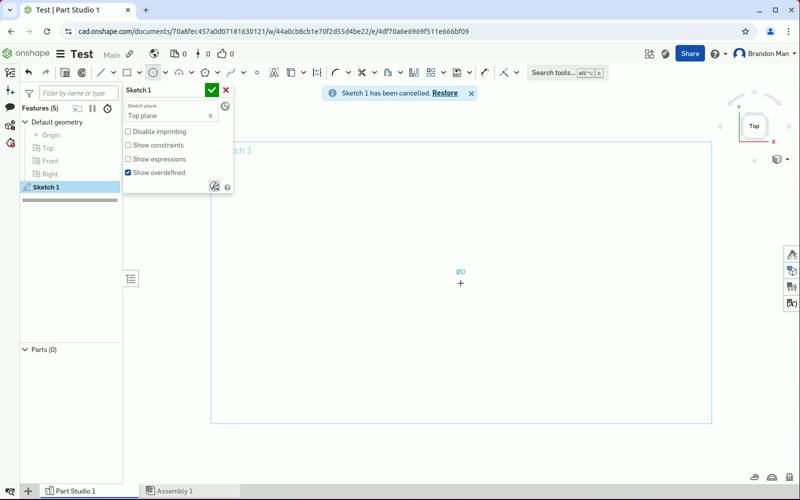
mouse_move(510, 282)
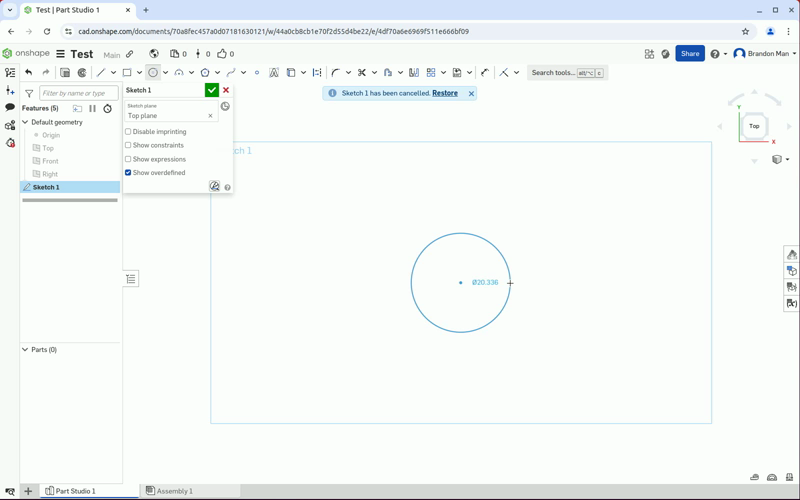
click(510, 282)
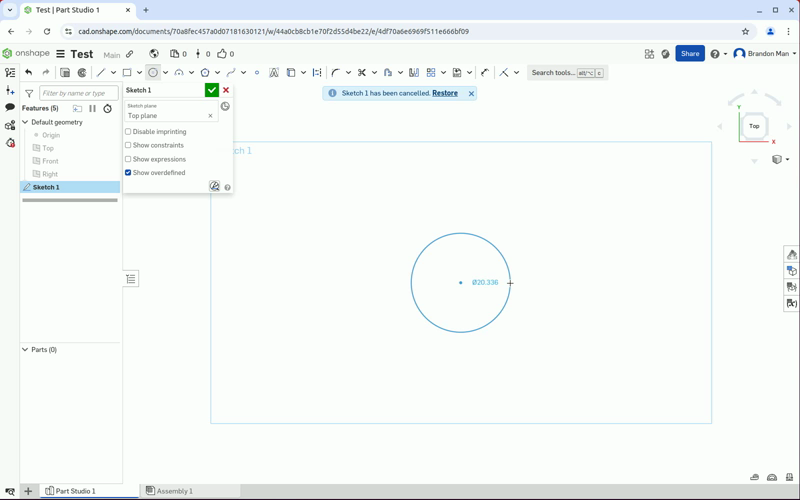
key(esc)
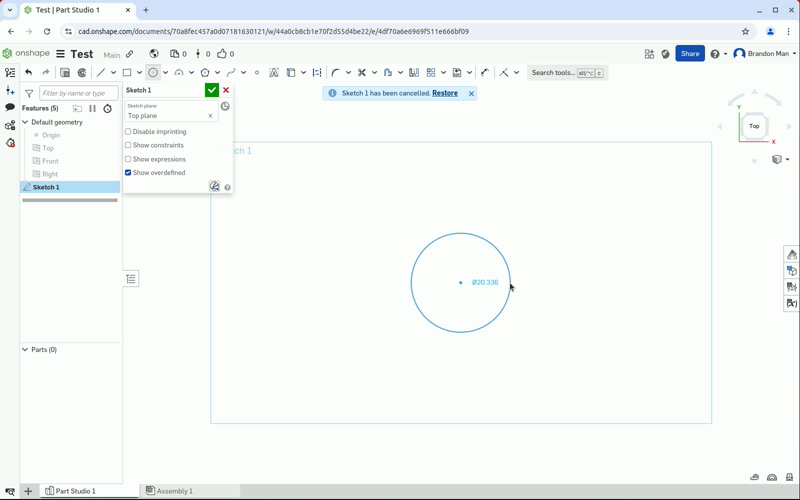
key(c)
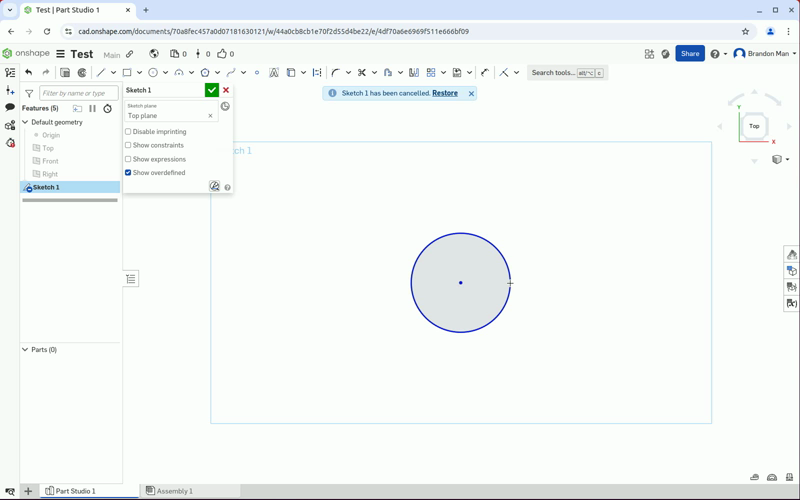
key_down(shift)
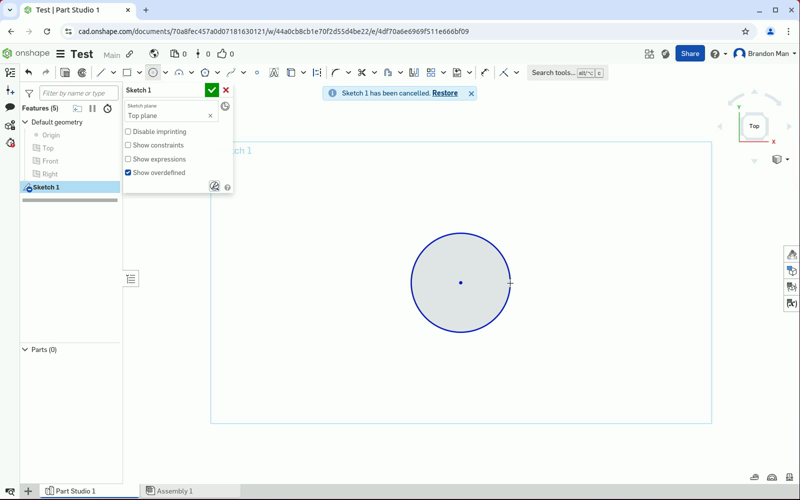
mouse_move(460, 282)
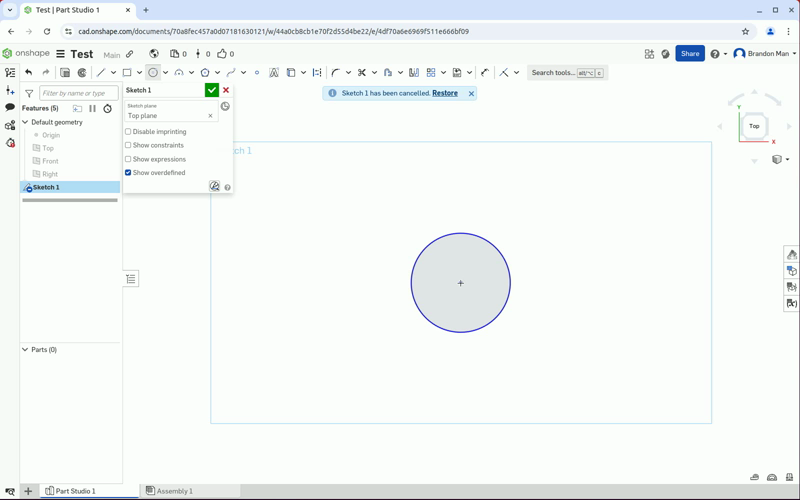
click(460, 282)
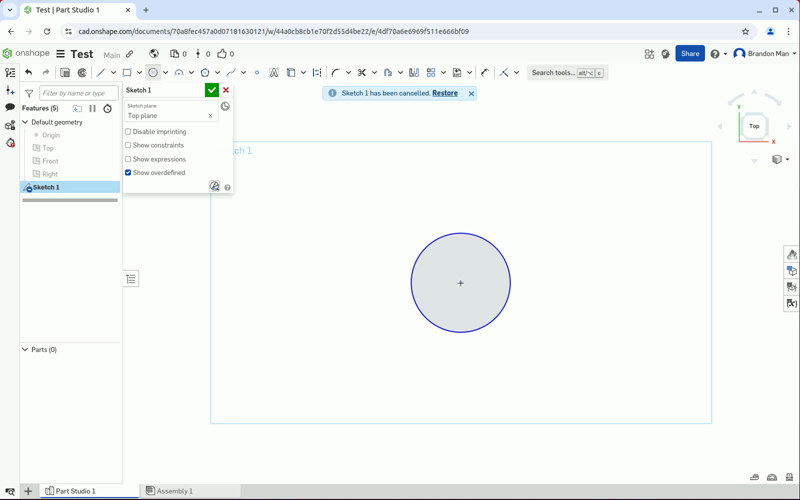
key_up(shift)
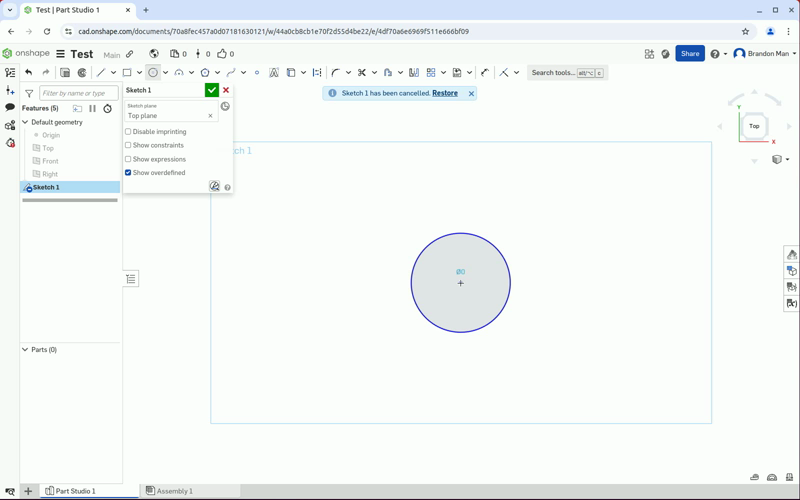
mouse_move(498, 282)
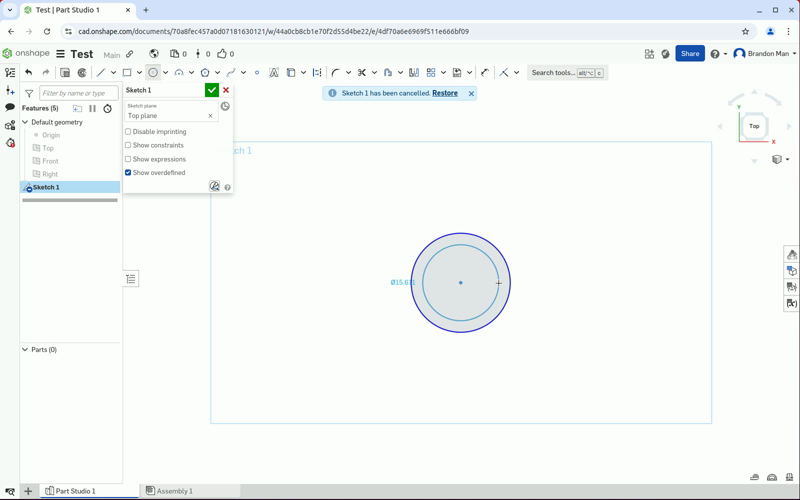
click(498, 282)
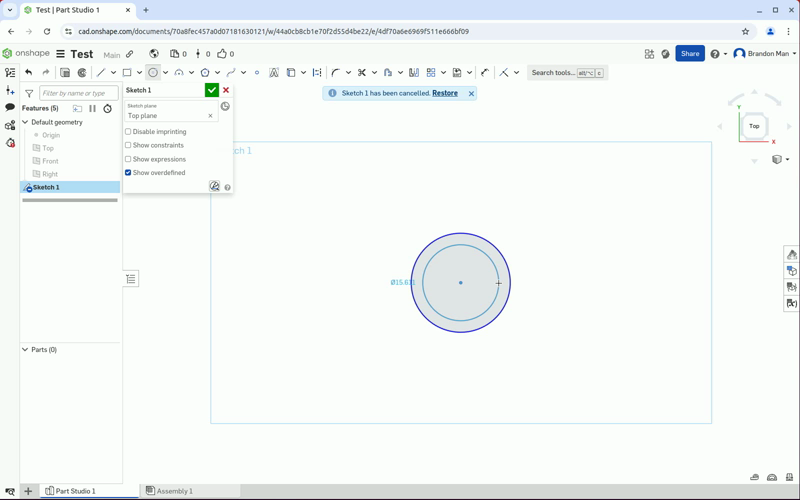
key(esc)
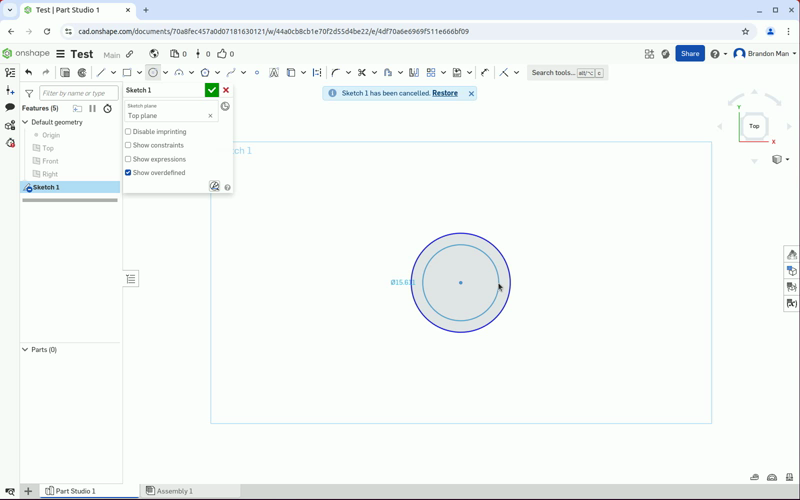
mouse_move(444, 242)
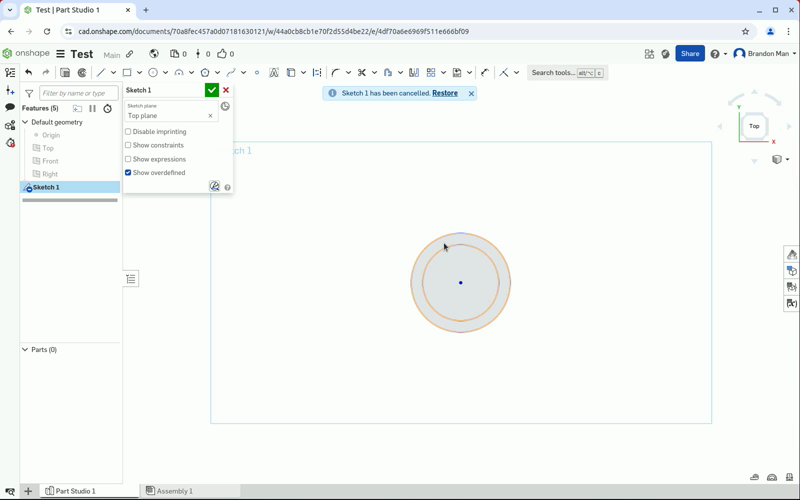
click(444, 242)
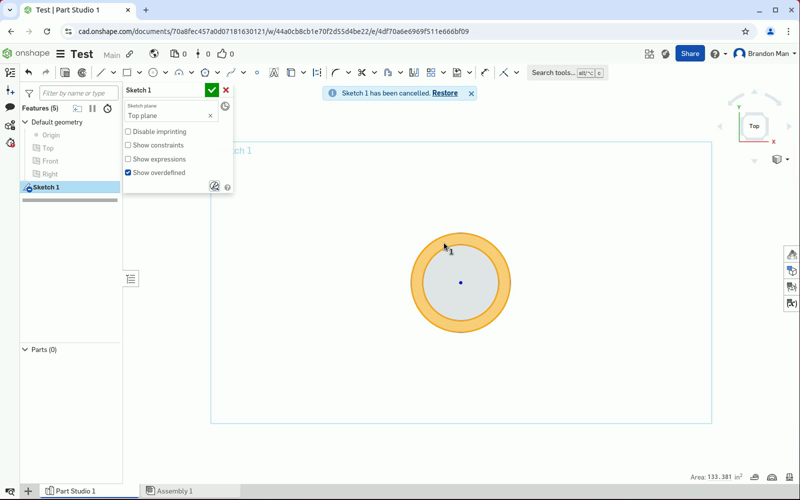
mouse_move(73, 352)
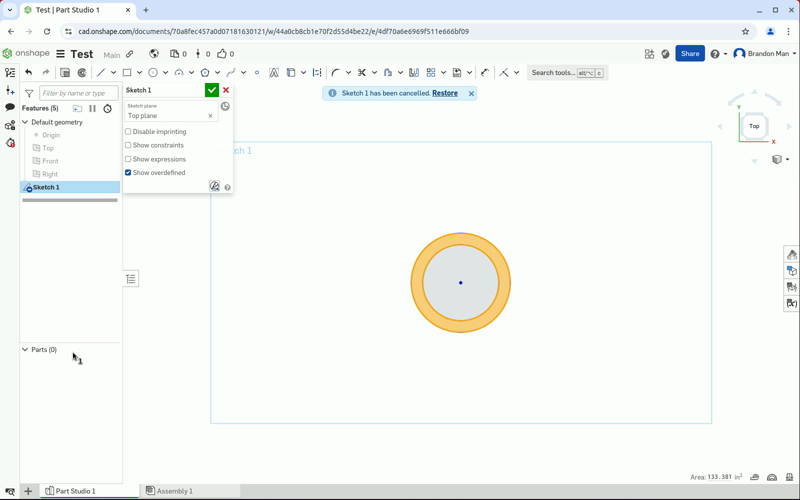
key(shift+y)
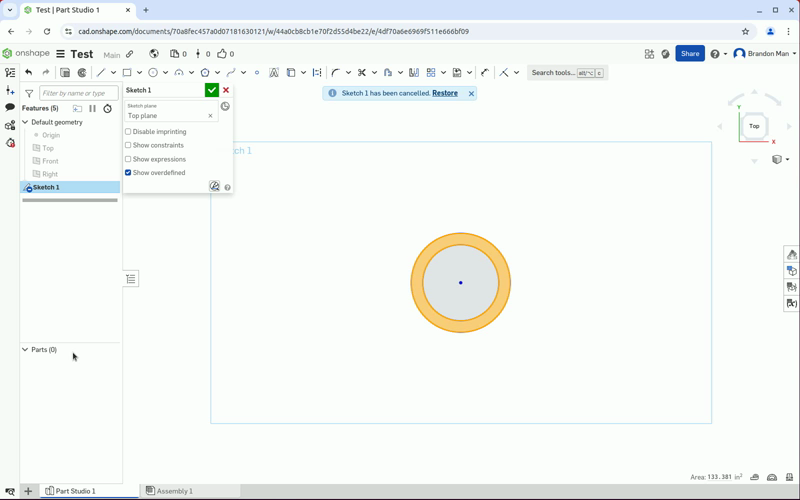
key(shift+e)
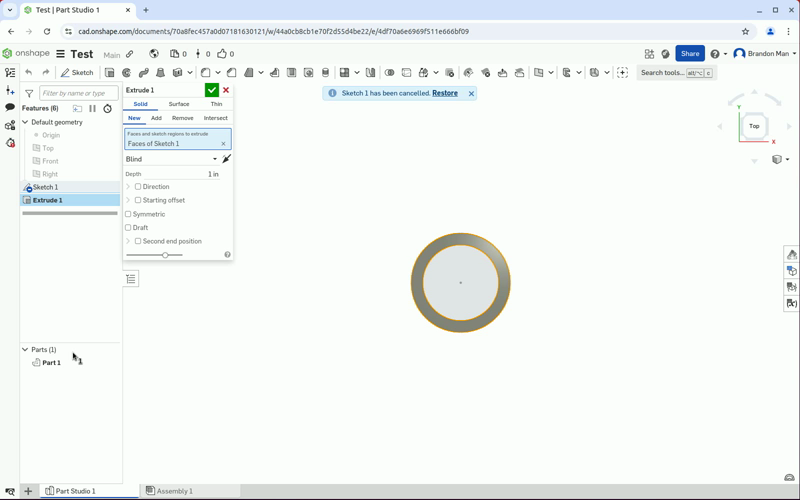
mouse_move(143, 106)
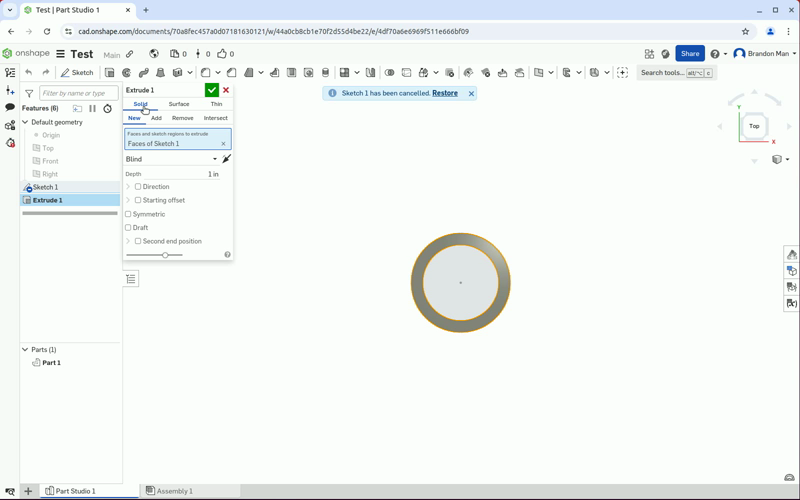
click(143, 106)
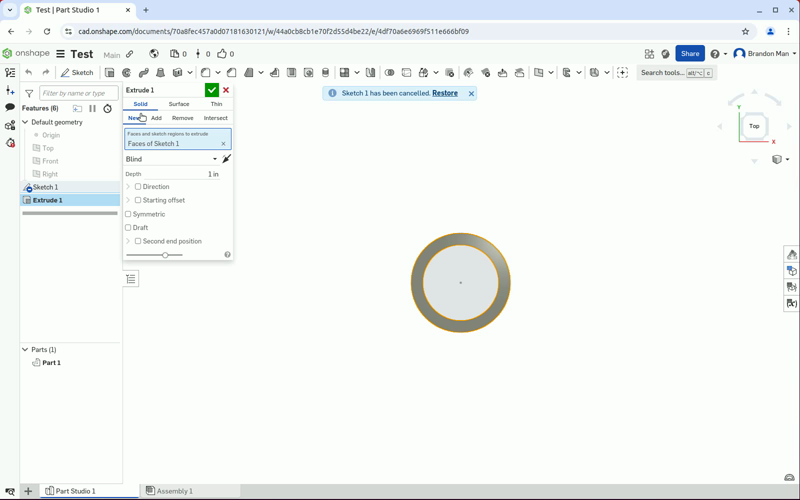
mouse_move(137, 120)
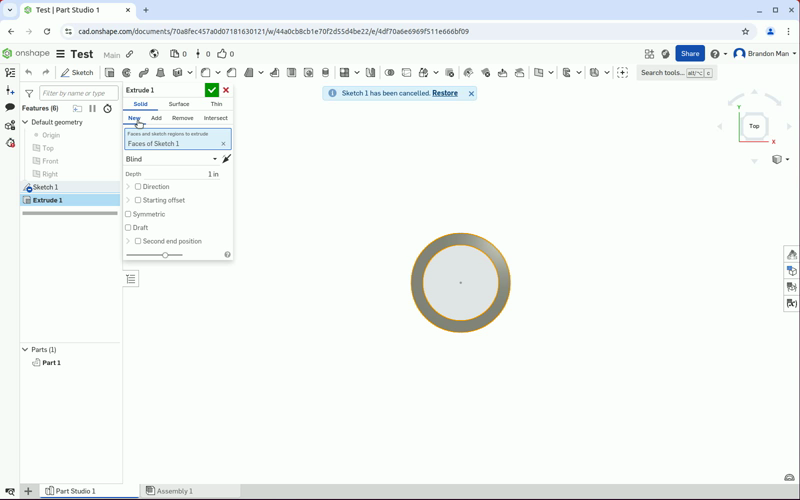
click(137, 120)
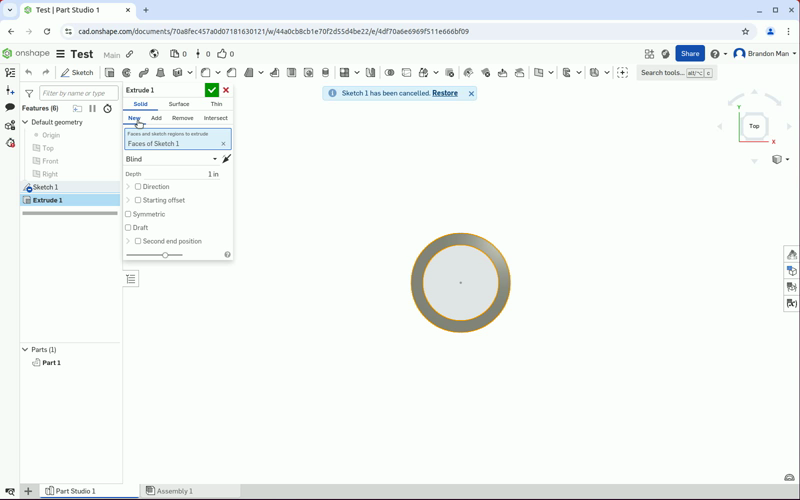
key(tab, 4)
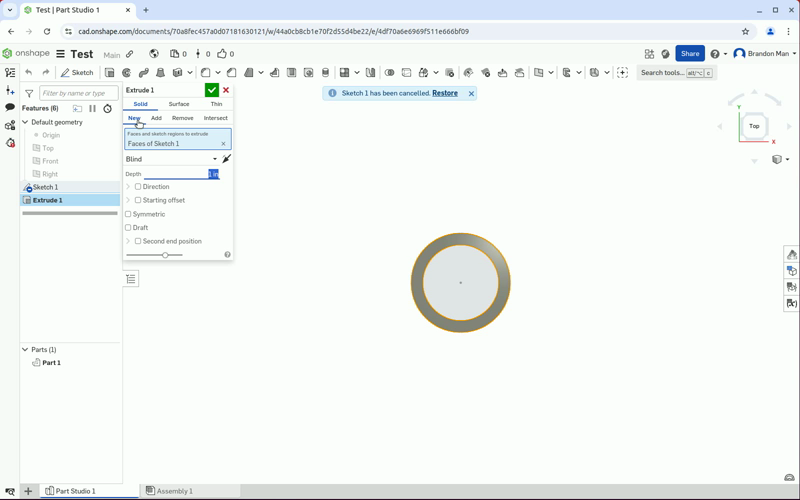
text(23.108)
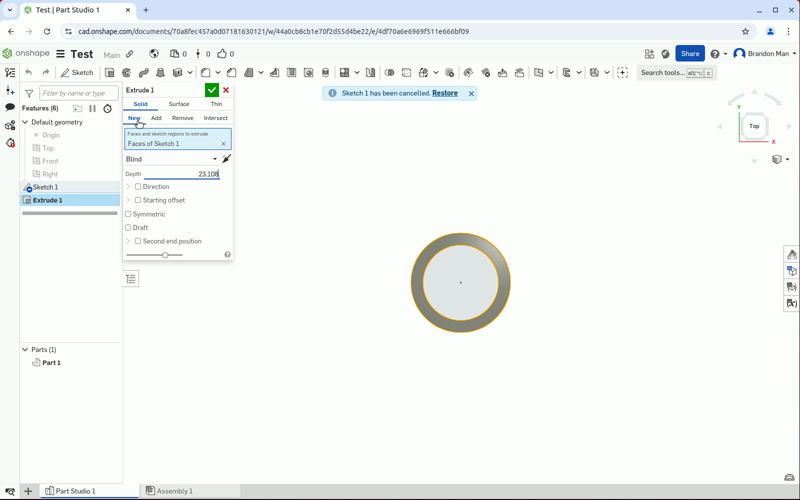
key(enter)
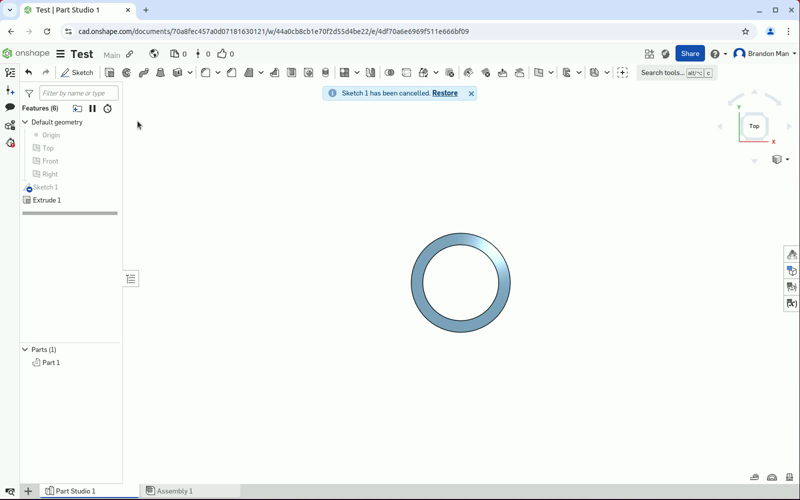
key(shift+h)
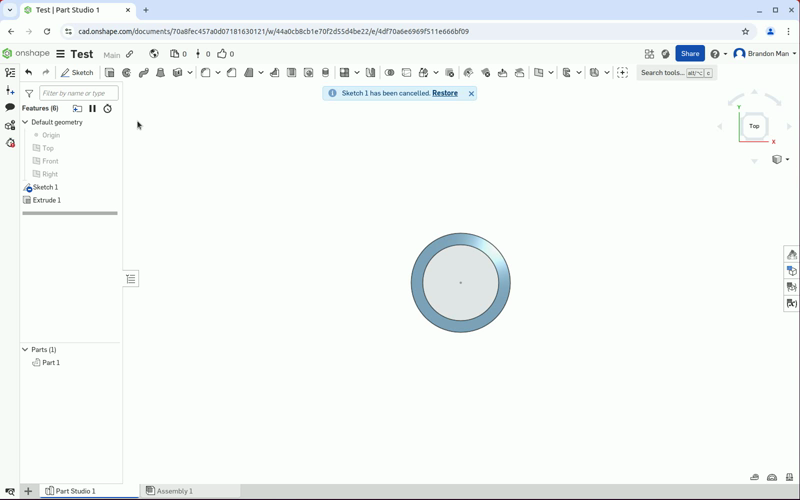
key(shift+h)
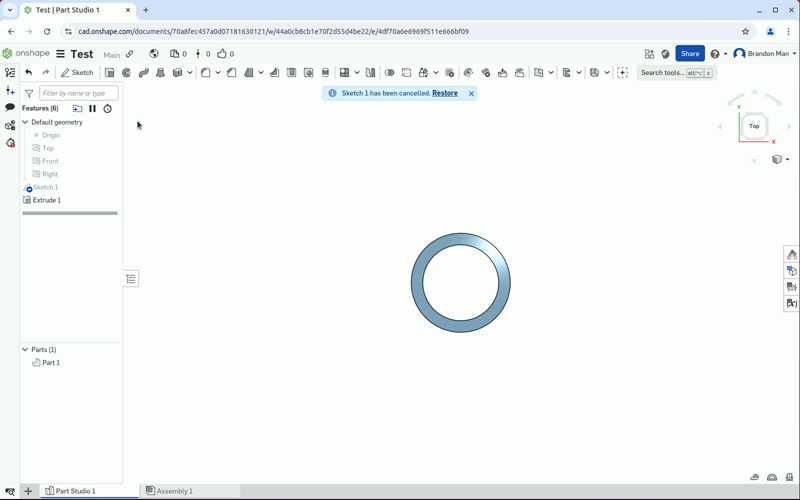
mouse_move(73, 189)
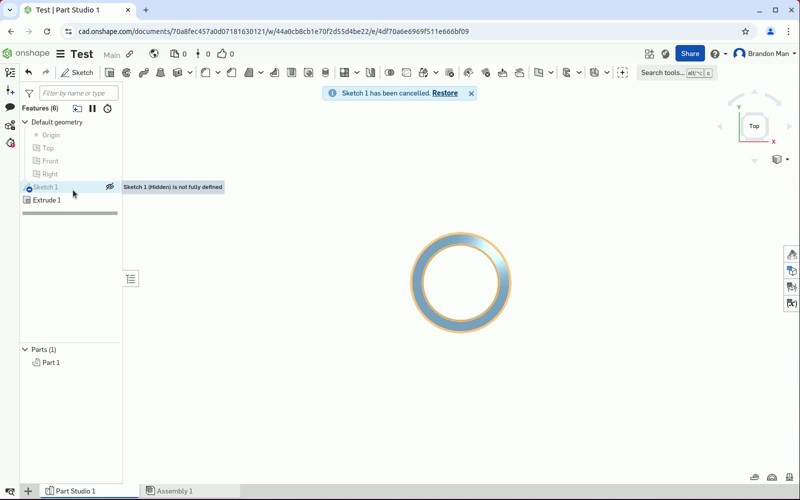
click(73, 189)
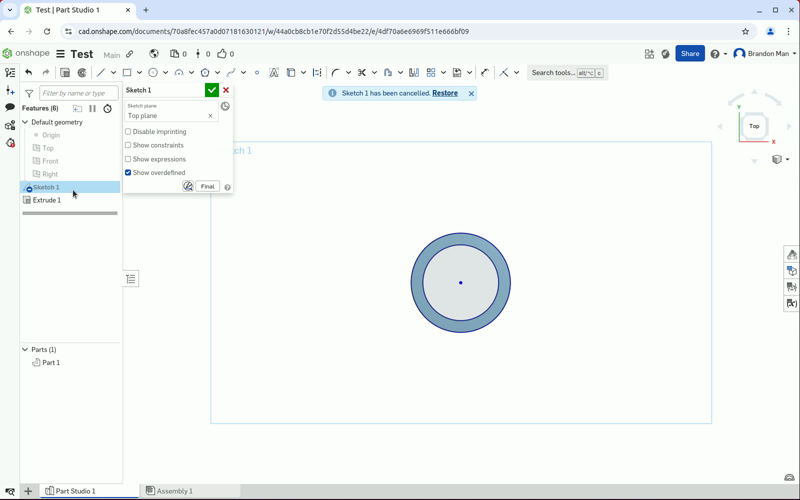
mouse_move(229, 92)
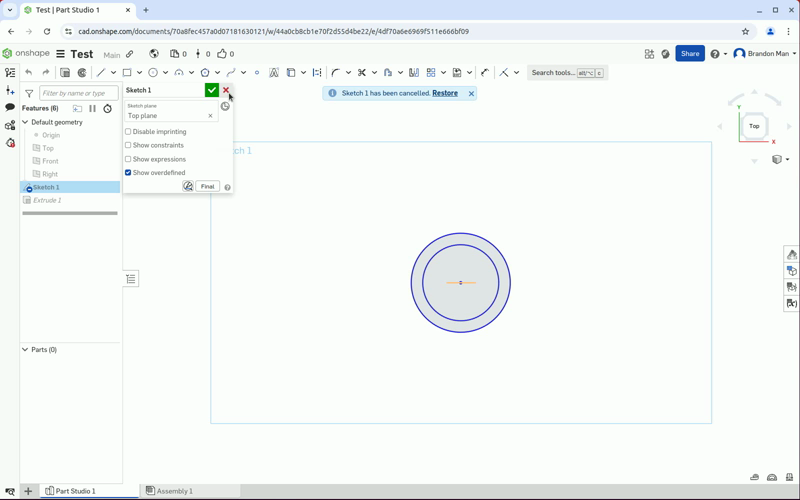
click(229, 92)
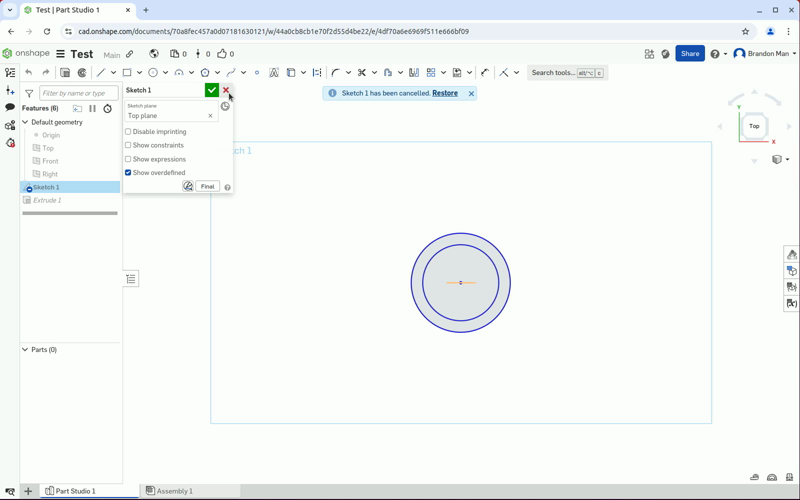
key(shift+s)
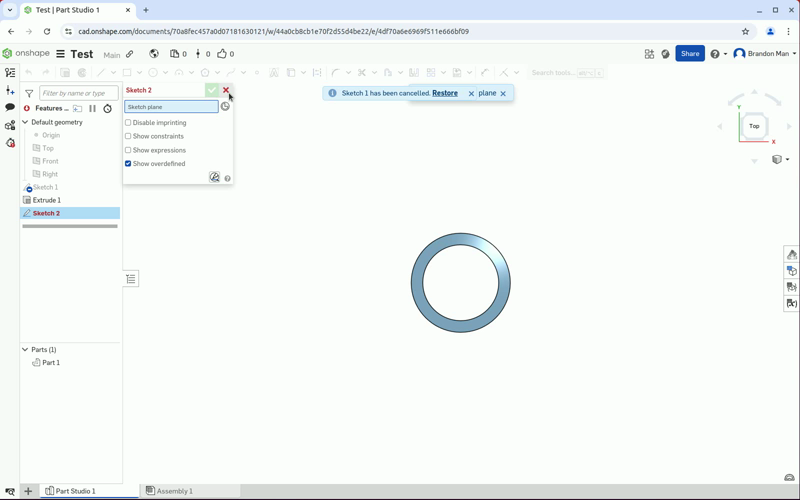
mouse_move(73, 150)
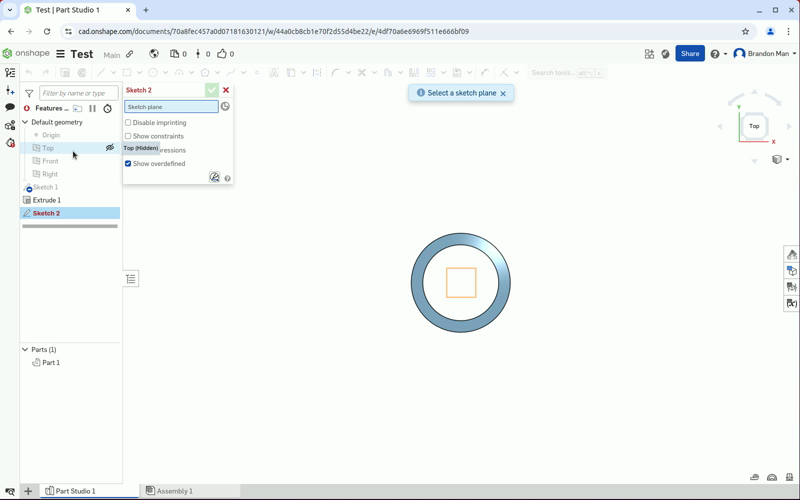
click(73, 150)
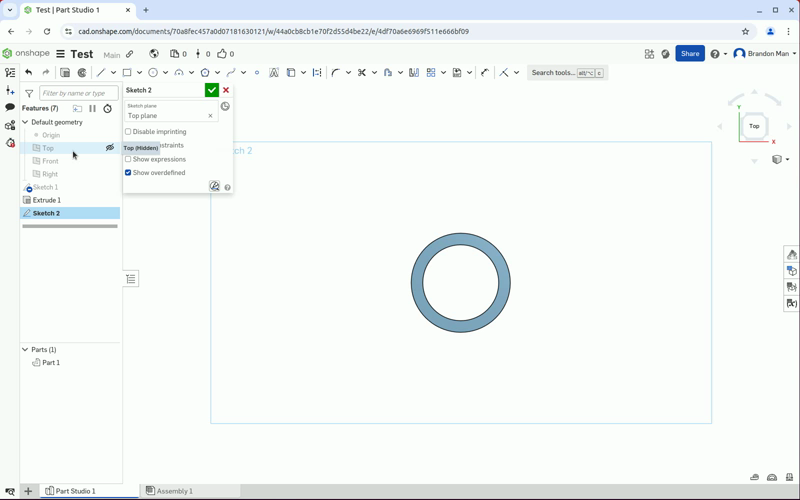
mouse_move(73, 352)
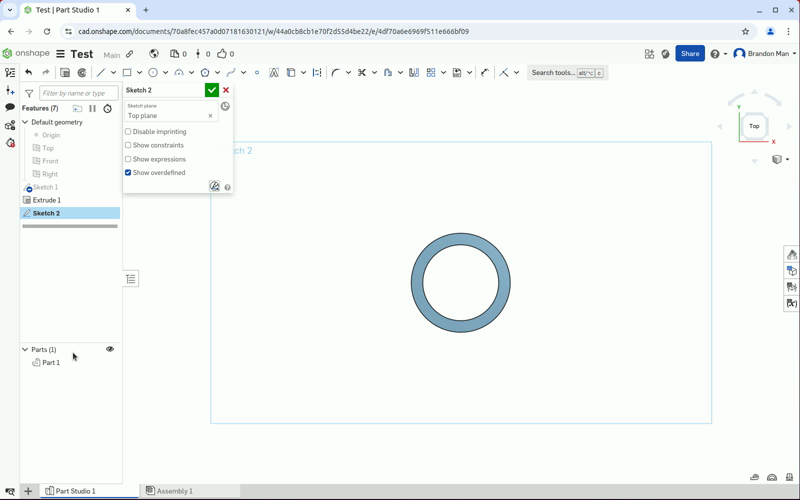
key(y)
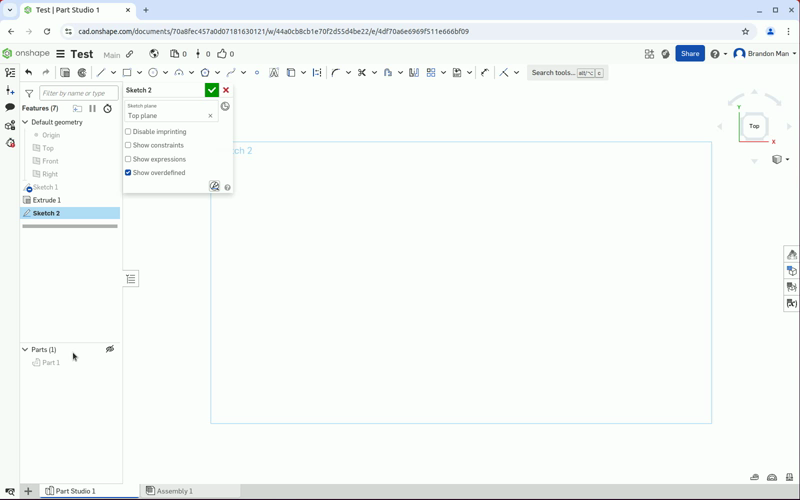
key(l)
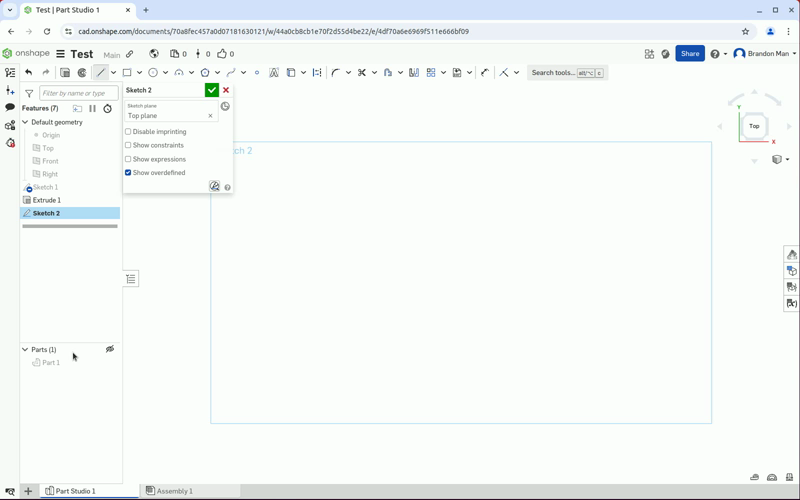
key_down(shift)
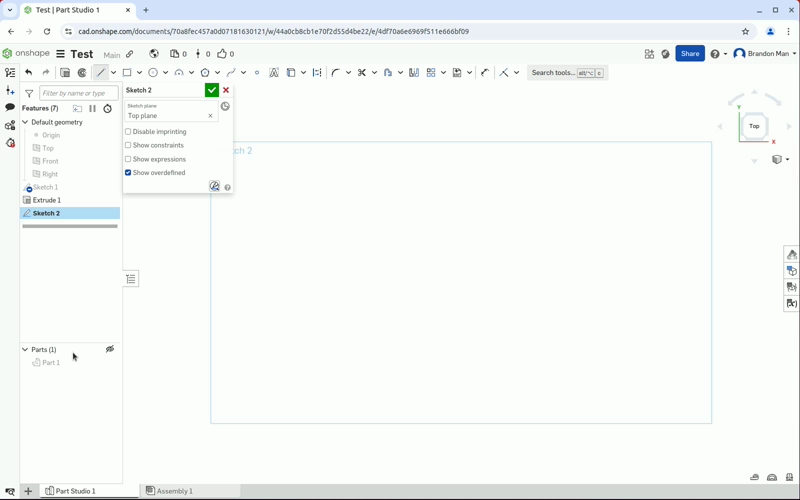
mouse_move(430, 260)
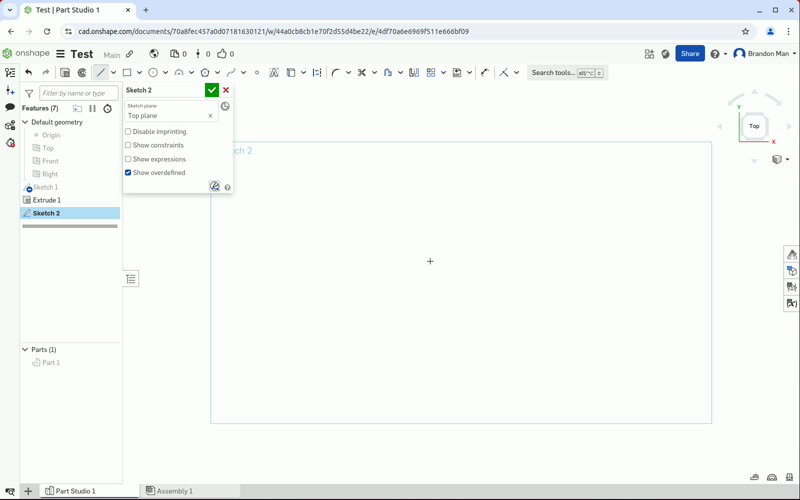
click(430, 260)
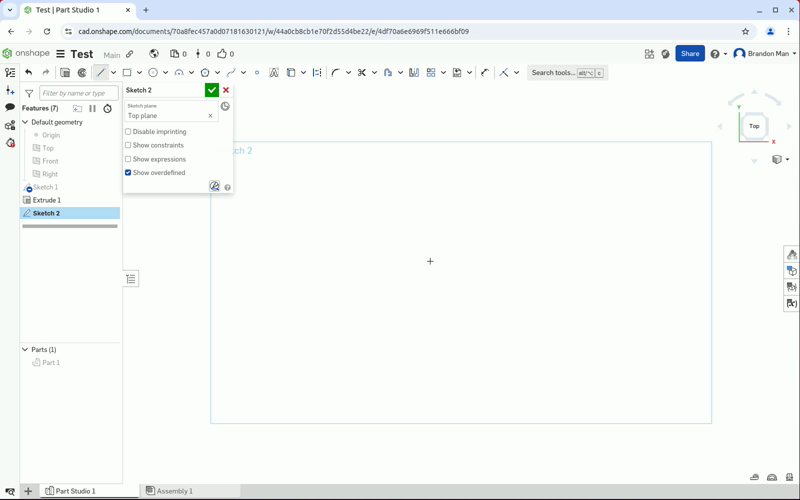
key_up(shift)
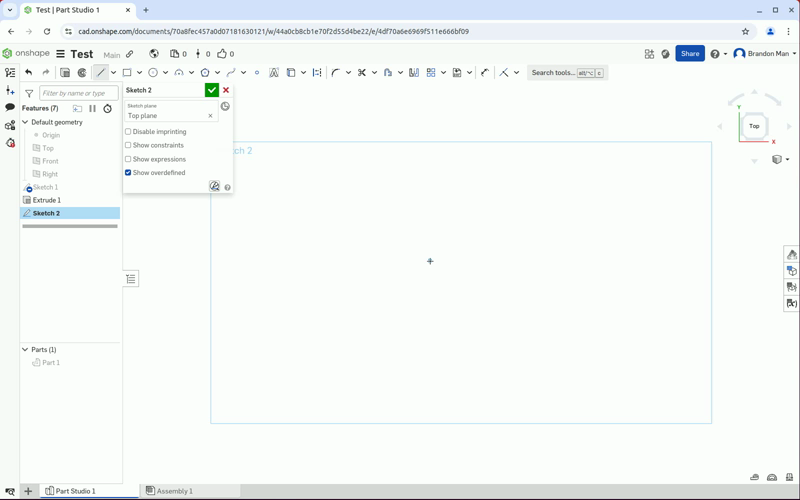
key_down(shift)
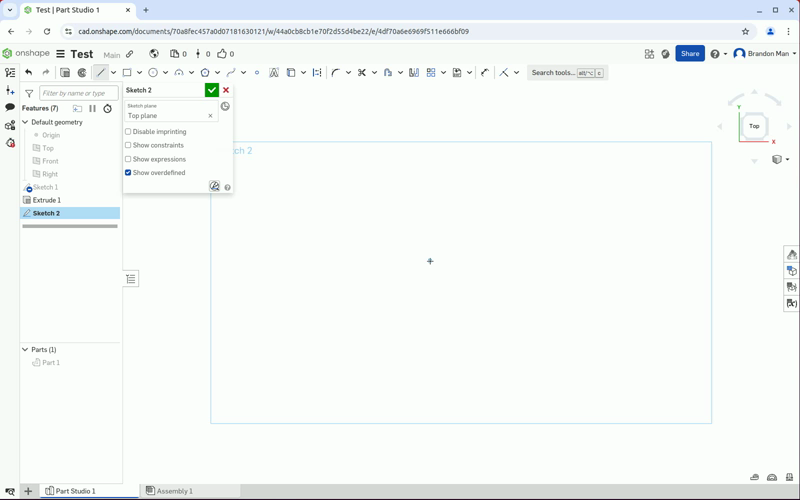
mouse_move(490, 260)
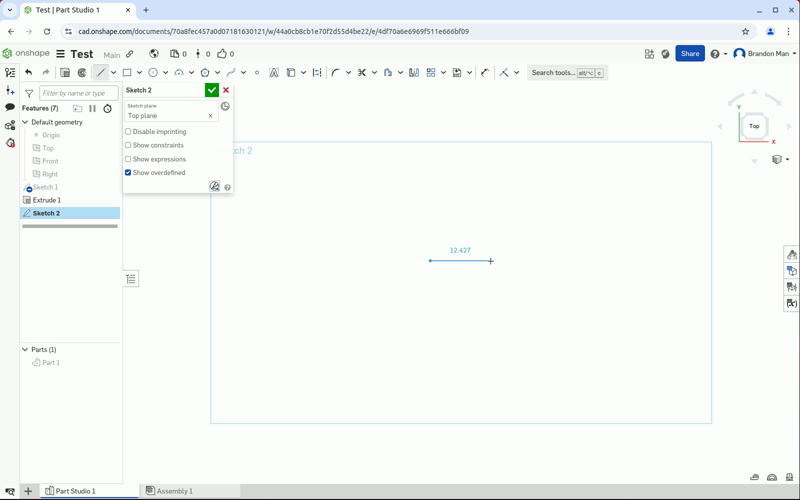
click(490, 260)
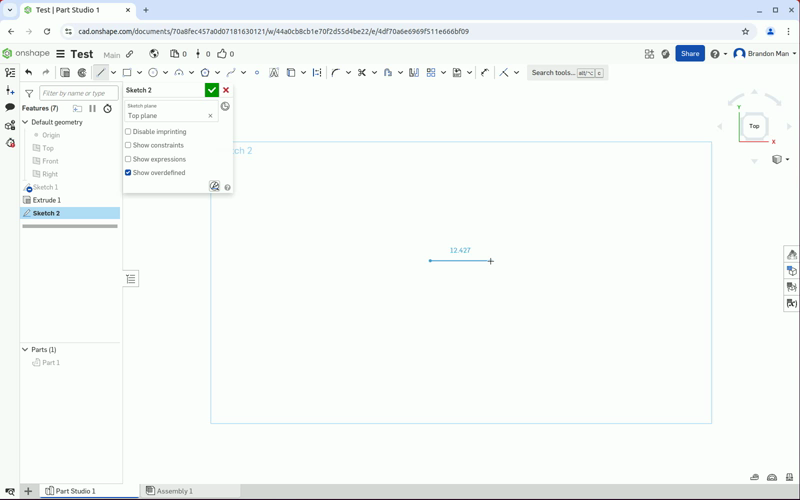
key_up(shift)
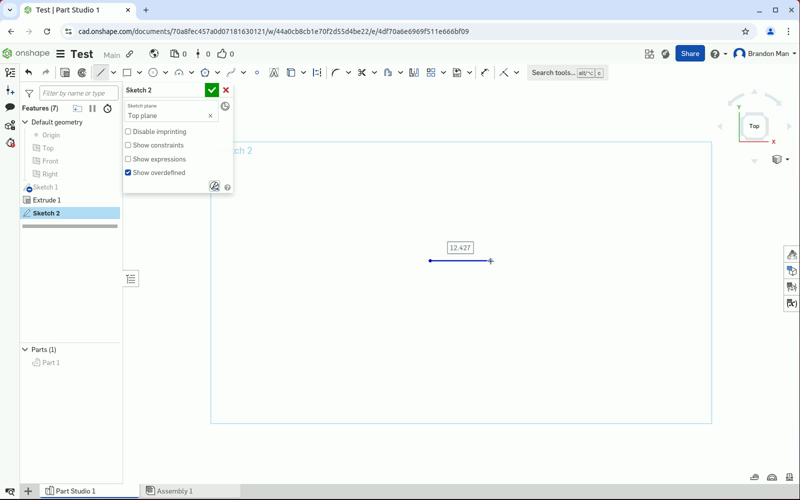
key(esc)
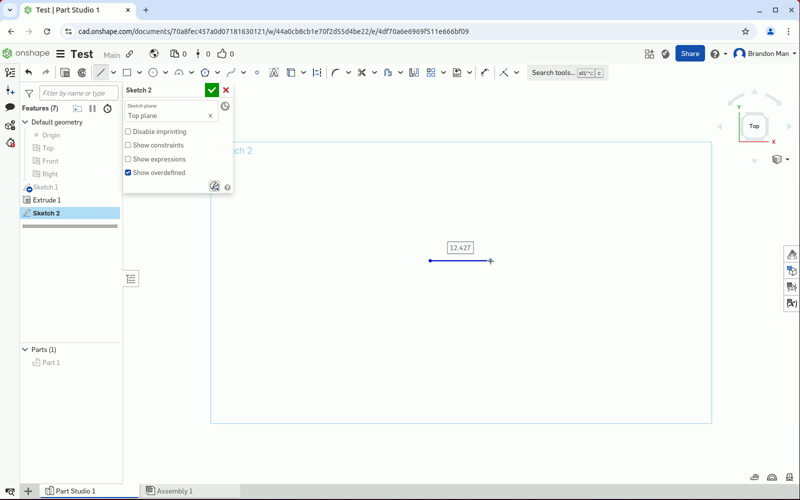
key(a)
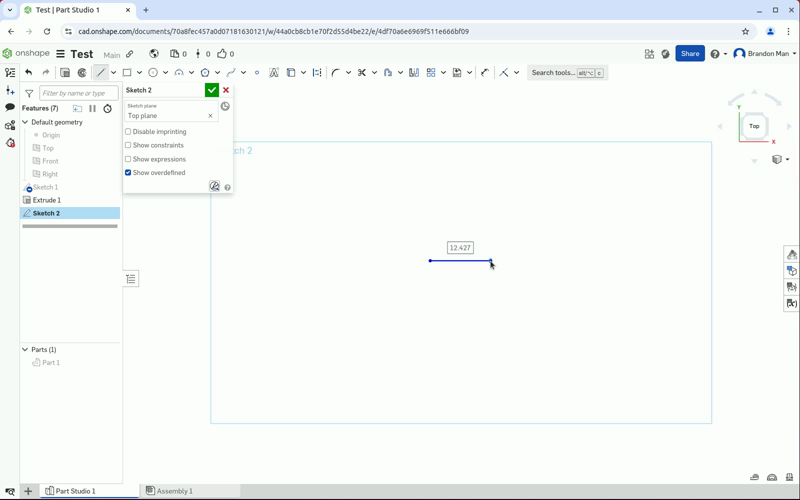
mouse_move(490, 260)
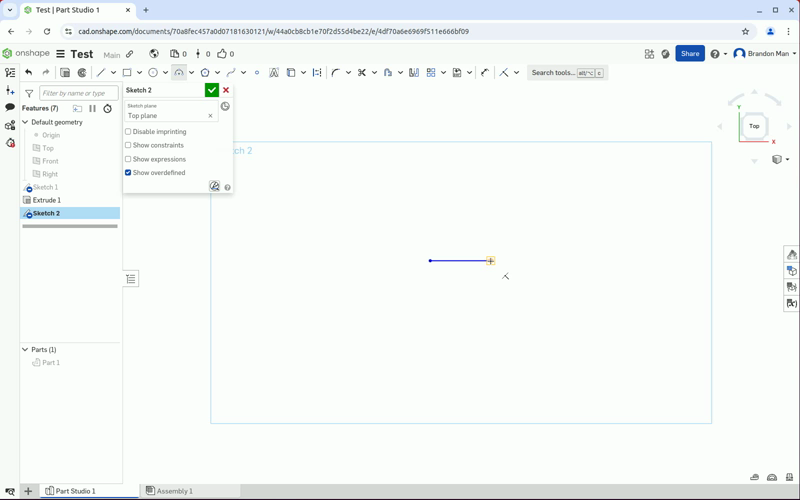
click(490, 260)
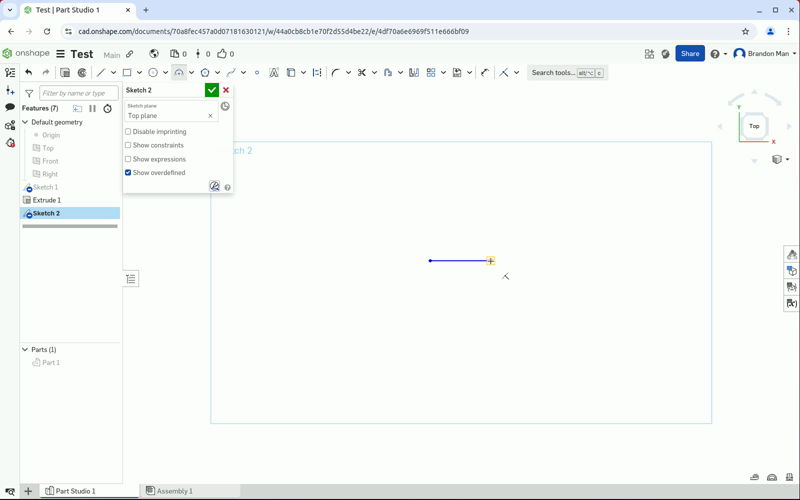
mouse_move(430, 260)
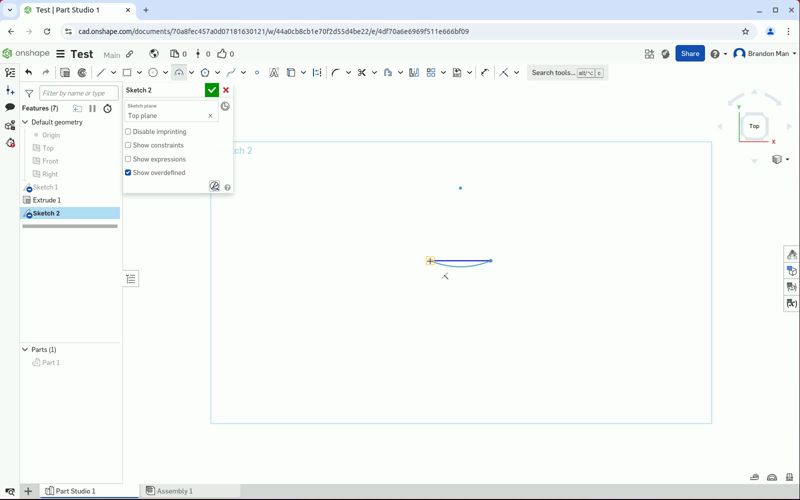
click(430, 260)
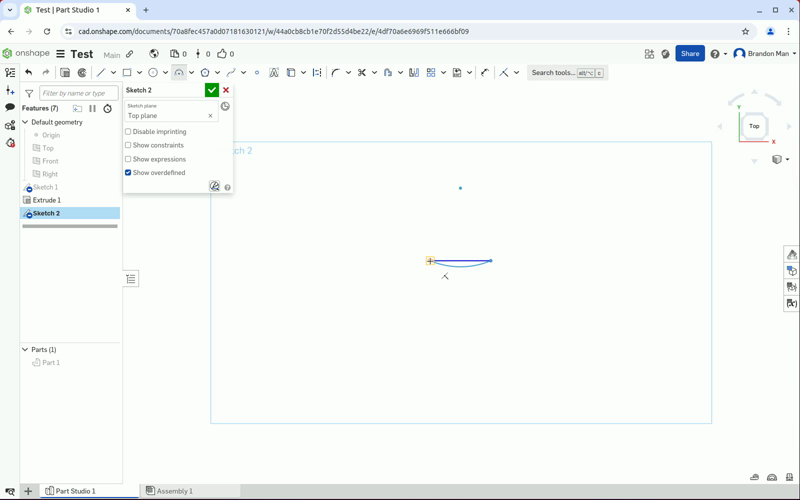
key_down(shift)
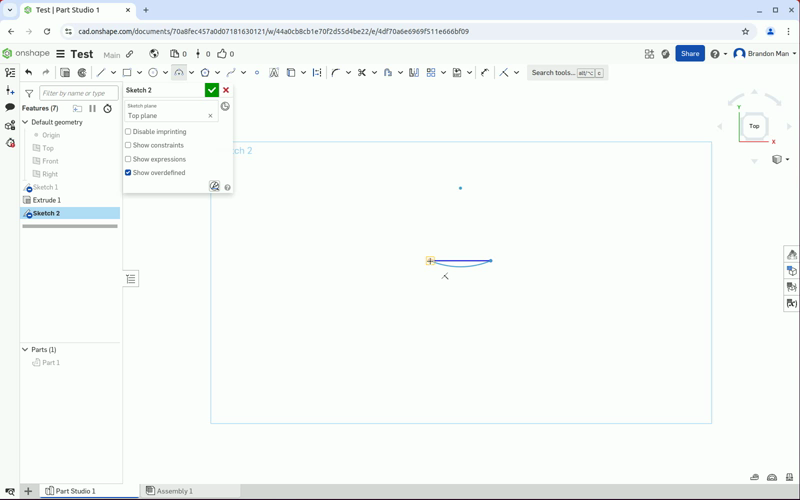
mouse_move(460, 245)
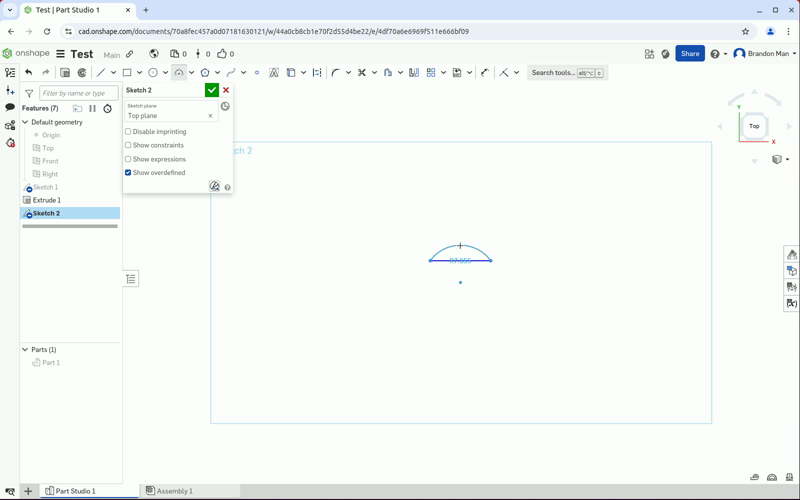
click(460, 245)
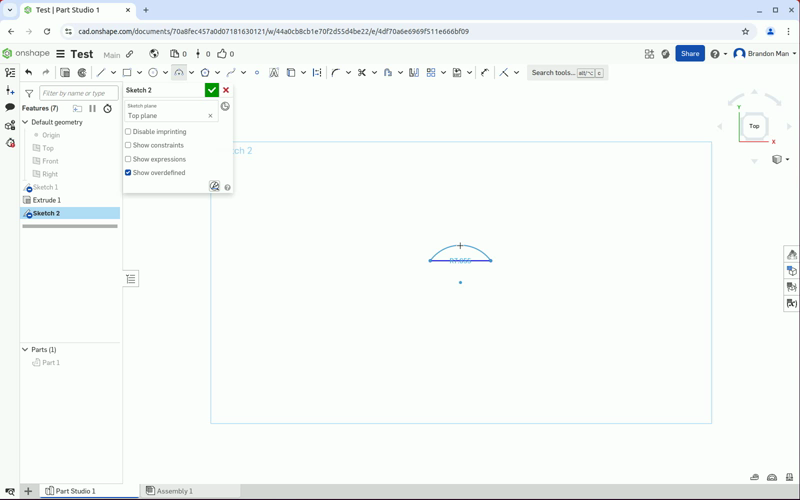
key_up(shift)
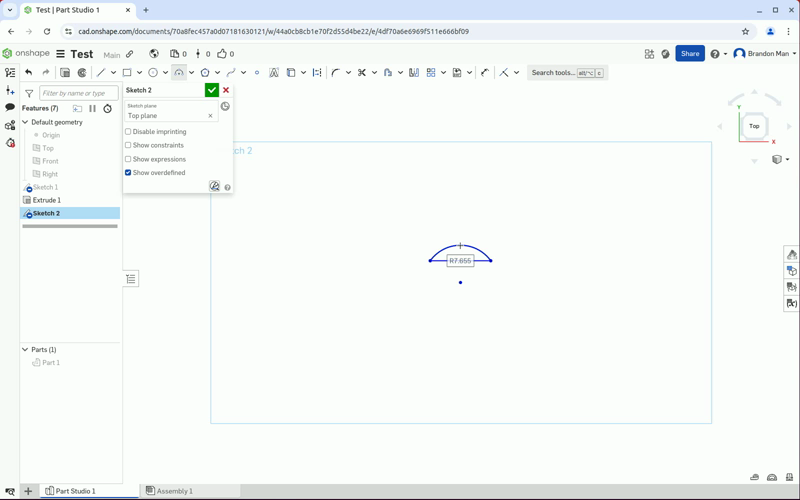
key(esc)
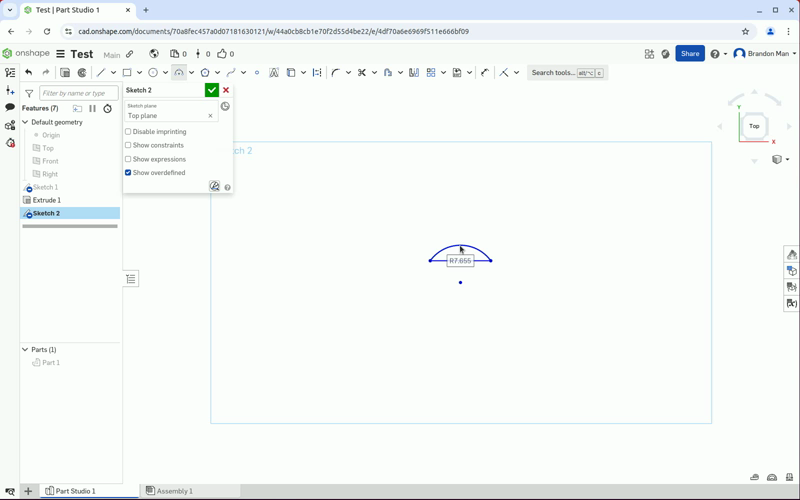
mouse_move(461, 251)
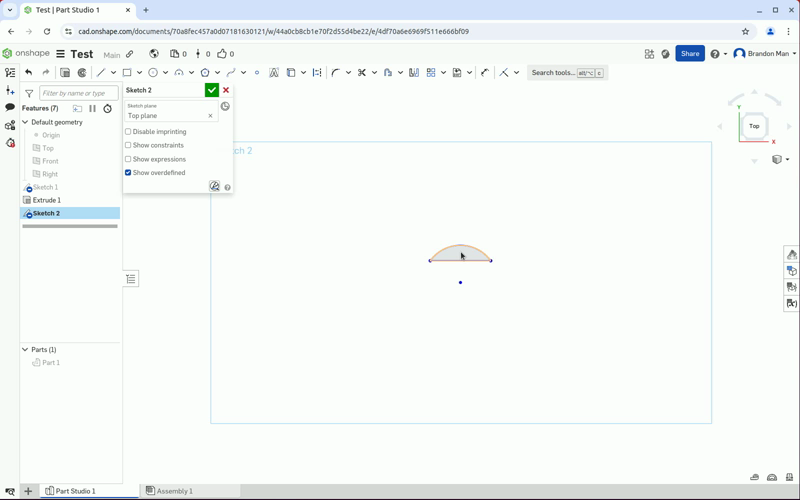
scroll(6)
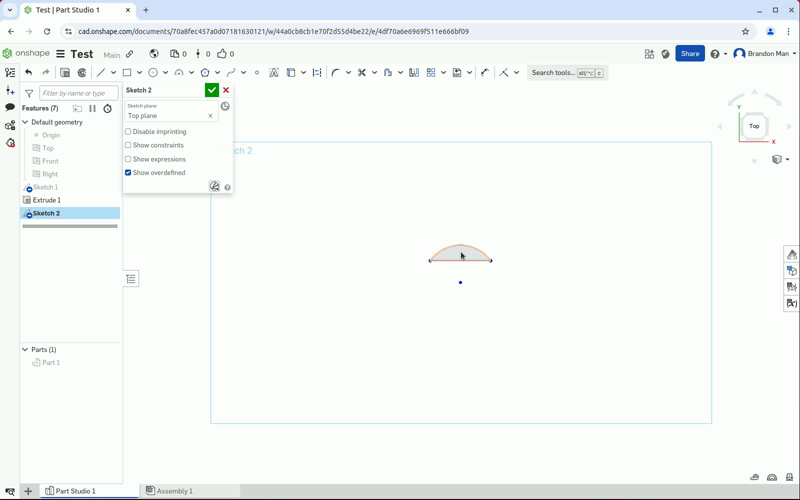
scroll(6)
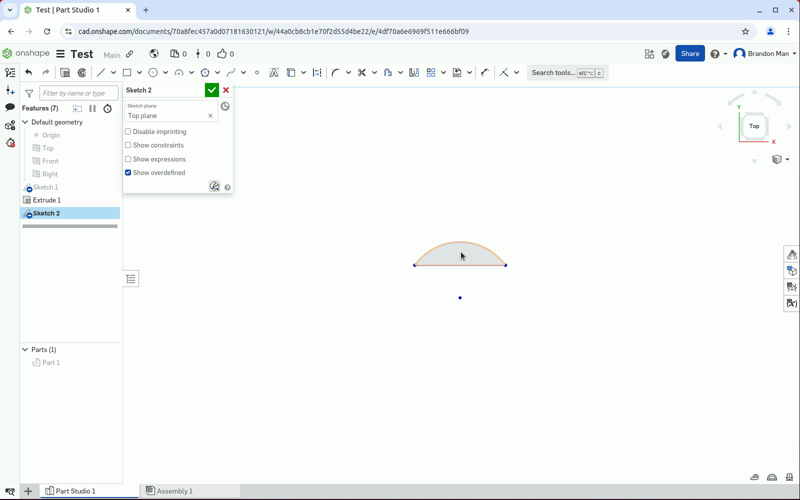
scroll(6)
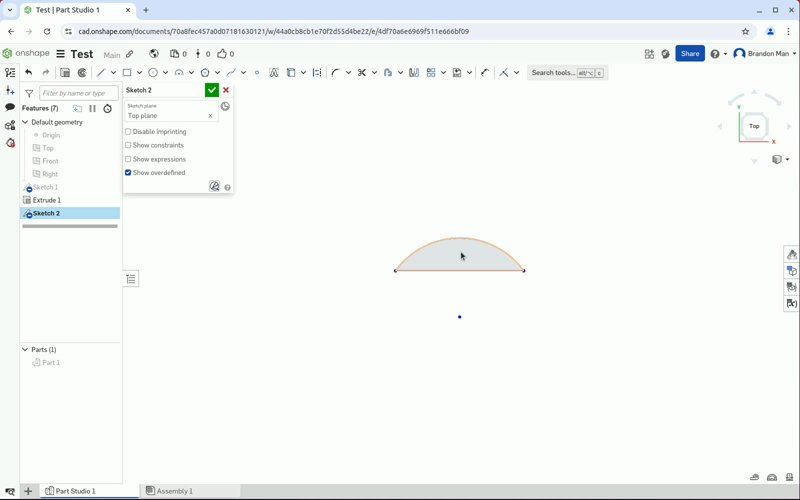
scroll(6)
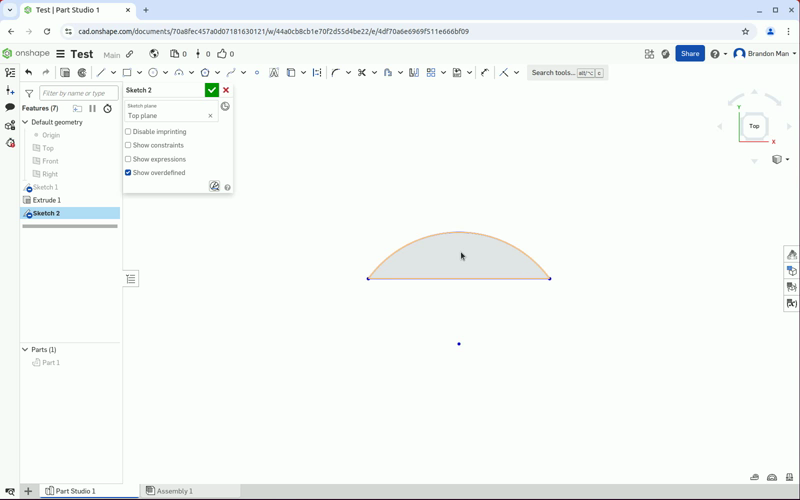
scroll(6)
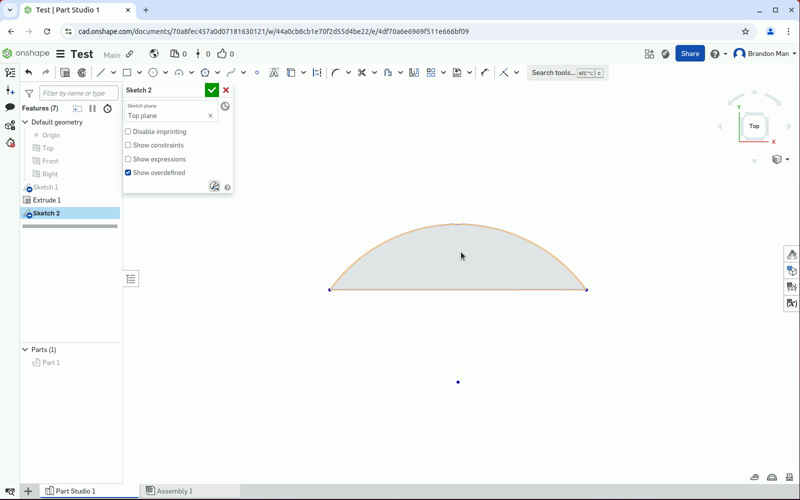
scroll(6)
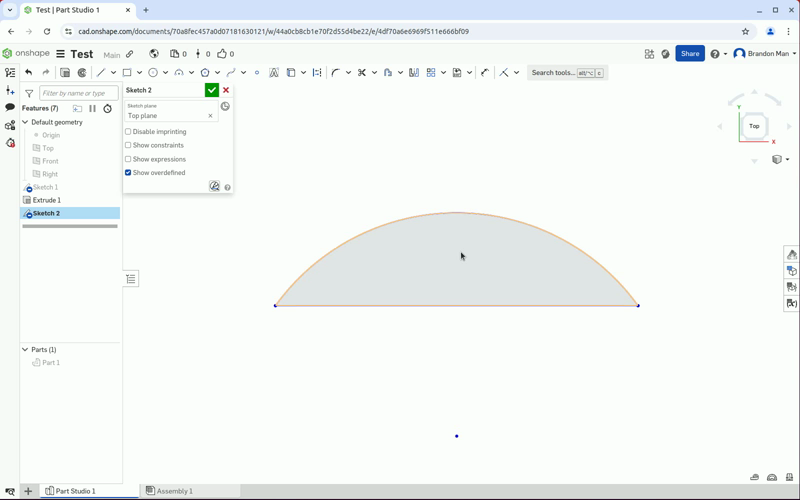
scroll(6)
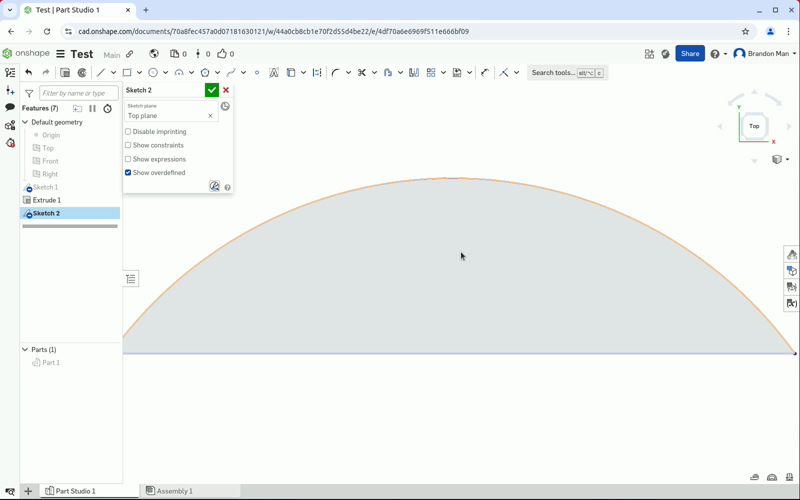
click(461, 251)
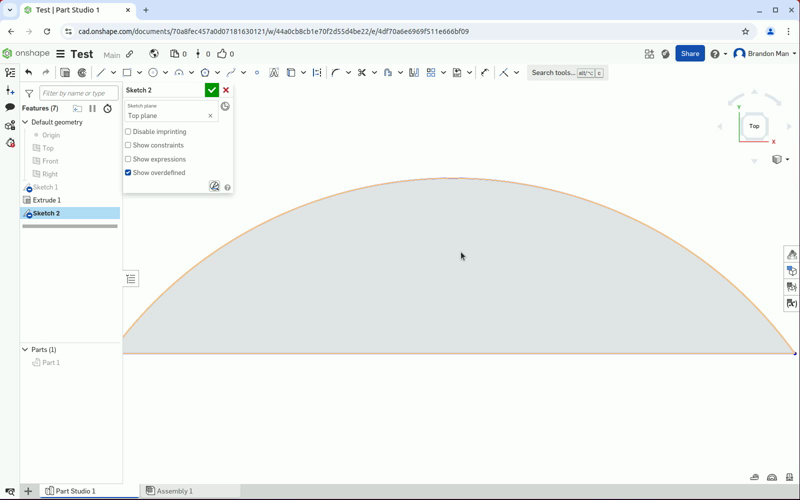
scroll(-6)
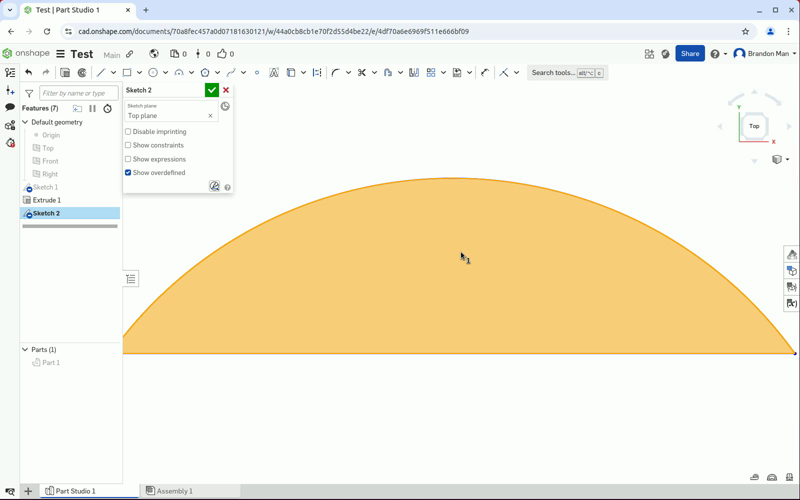
scroll(-6)
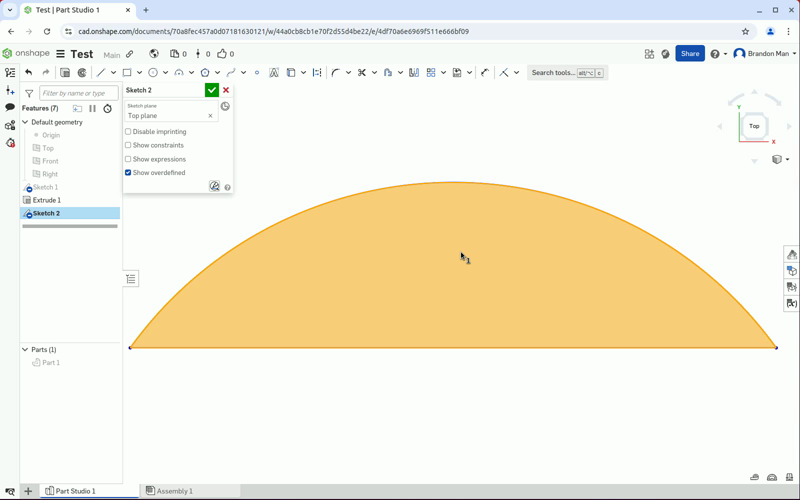
scroll(-6)
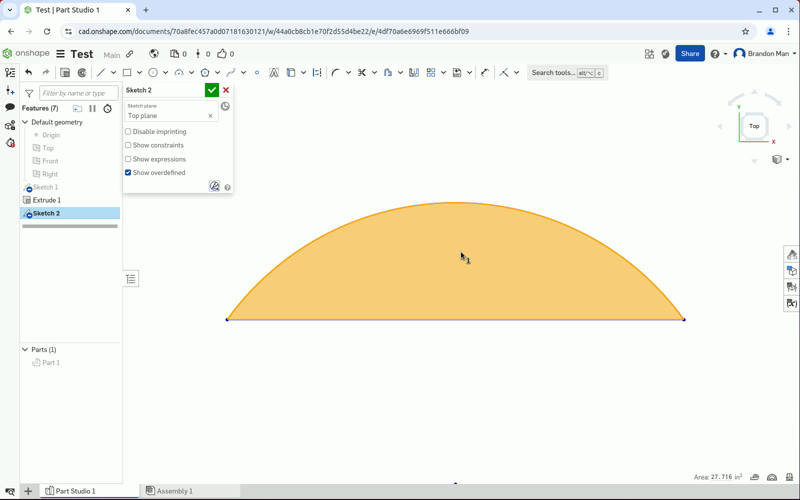
scroll(-6)
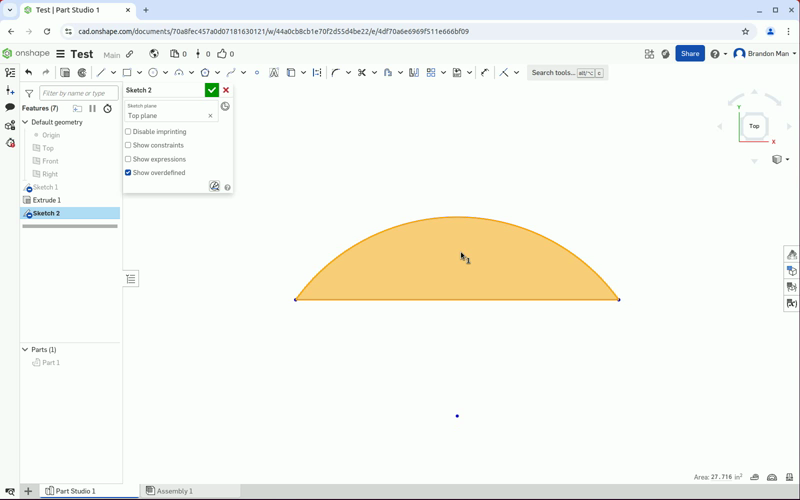
scroll(-6)
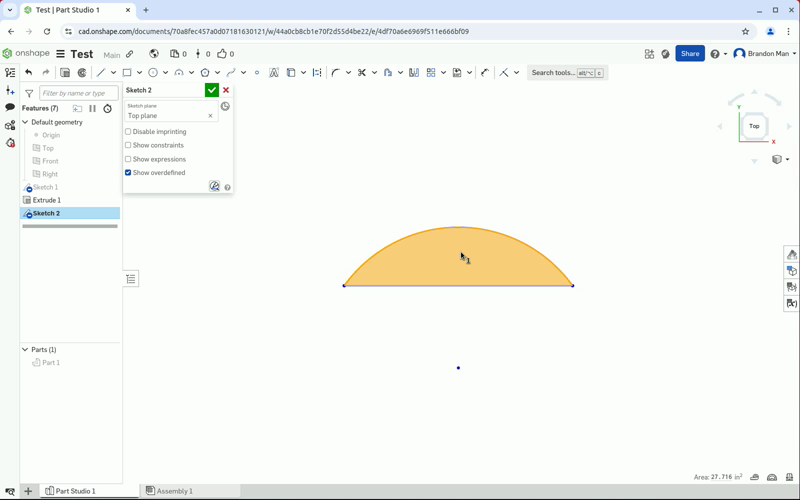
scroll(-6)
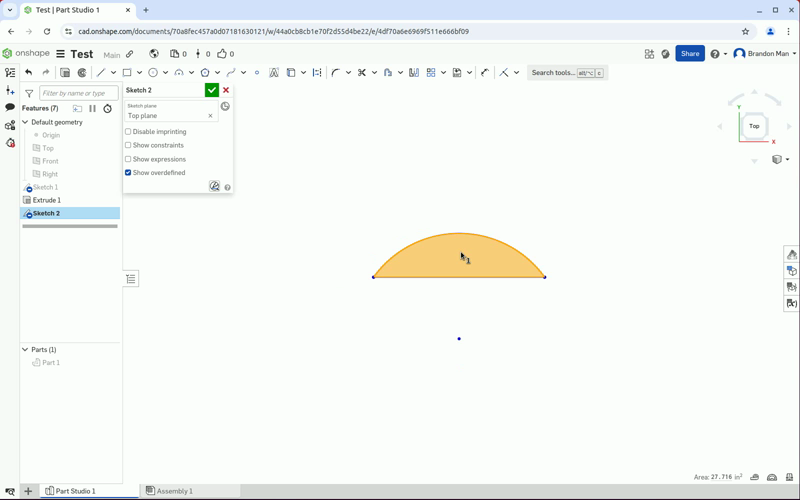
scroll(-6)
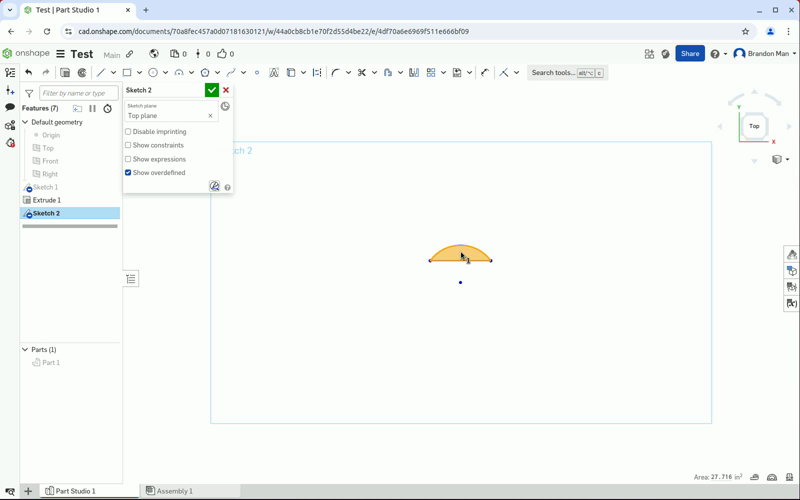
mouse_move(73, 352)
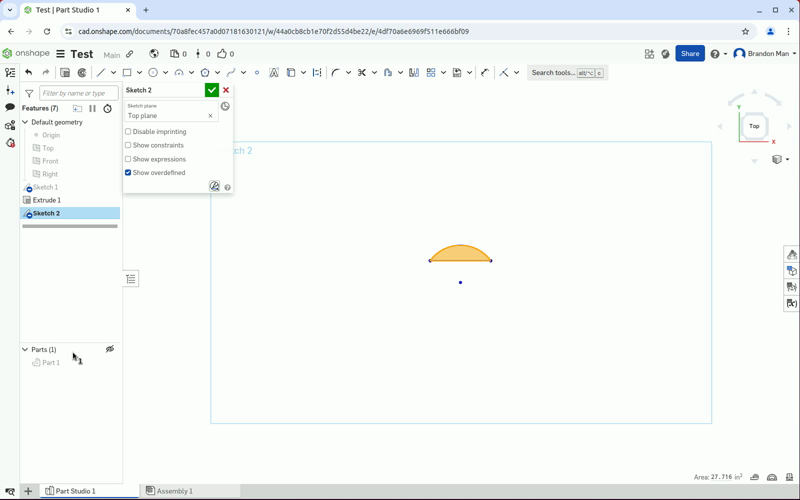
key(shift+y)
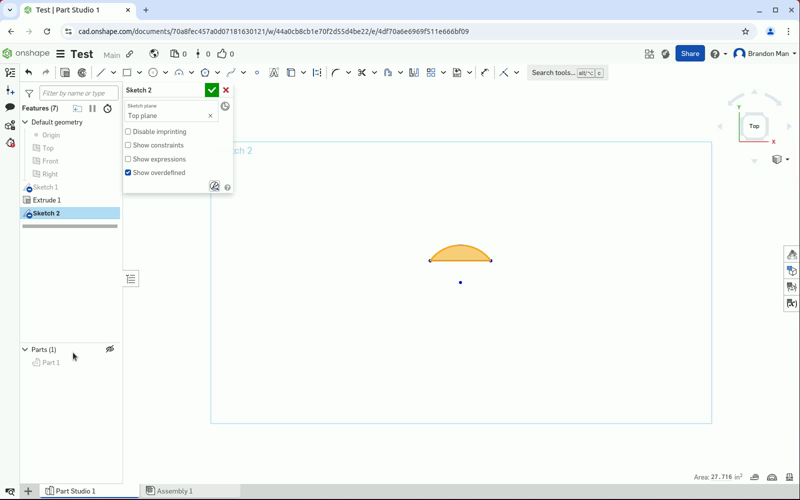
key(shift+e)
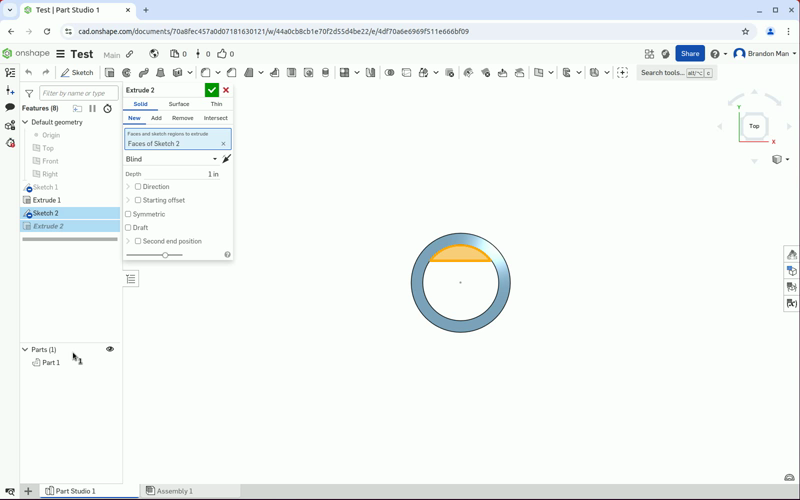
mouse_move(143, 106)
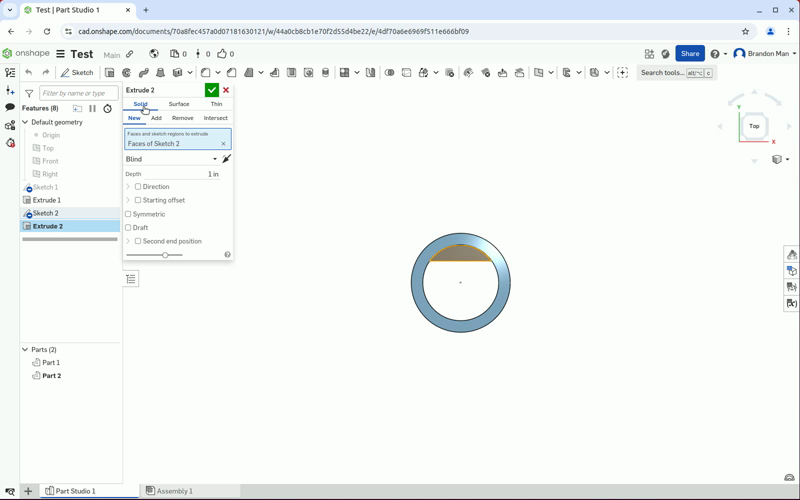
click(143, 106)
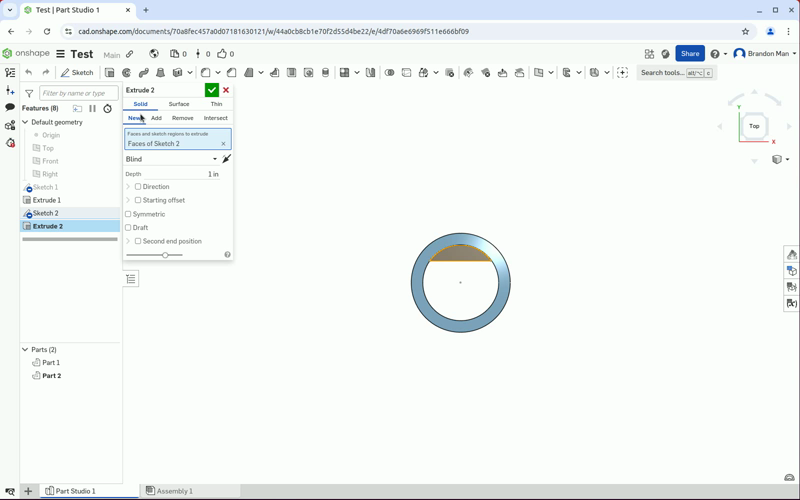
mouse_move(137, 120)
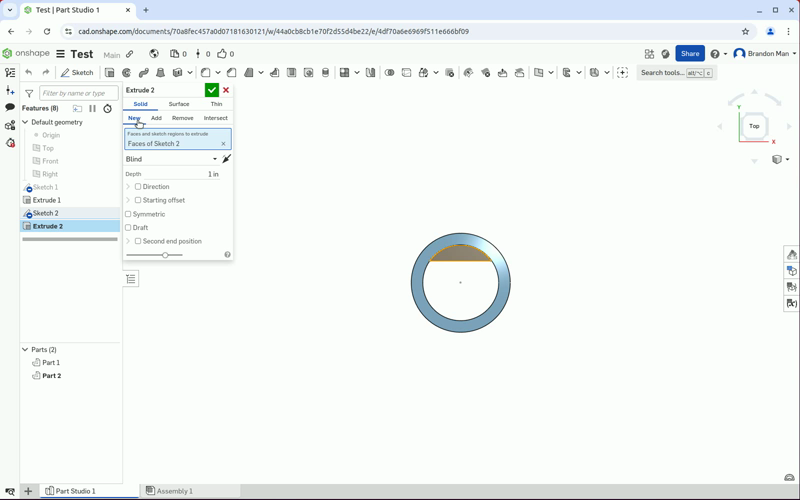
click(137, 120)
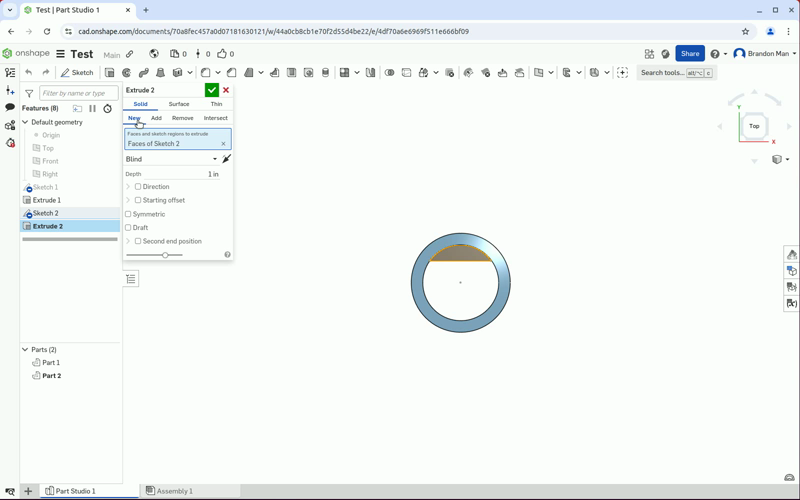
key(tab, 4)
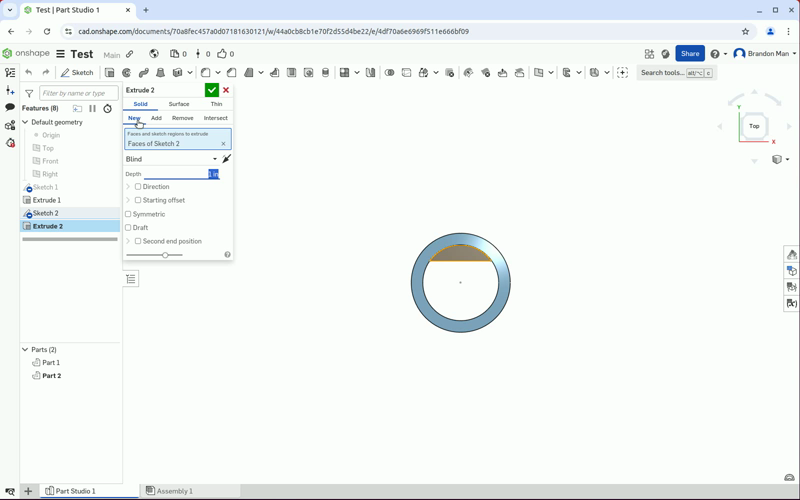
text(23.108)
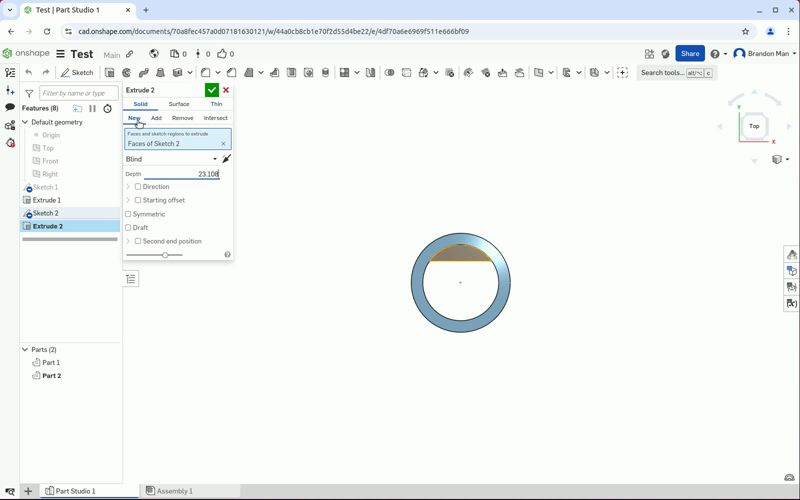
key(enter)
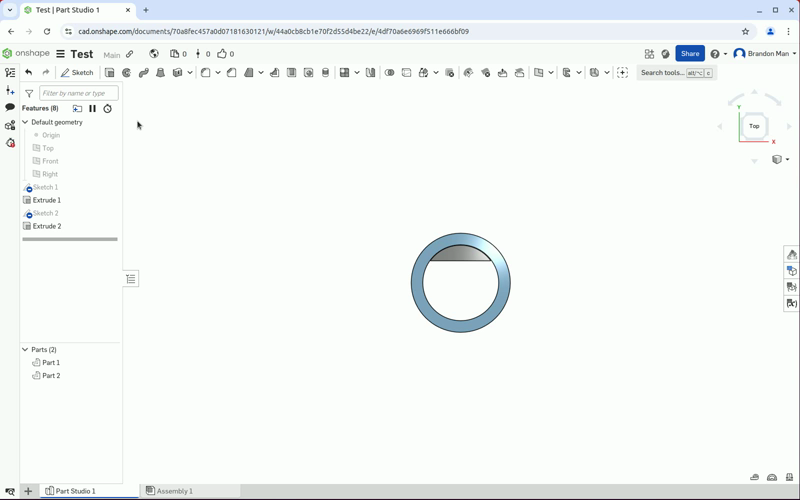
key(shift+h)
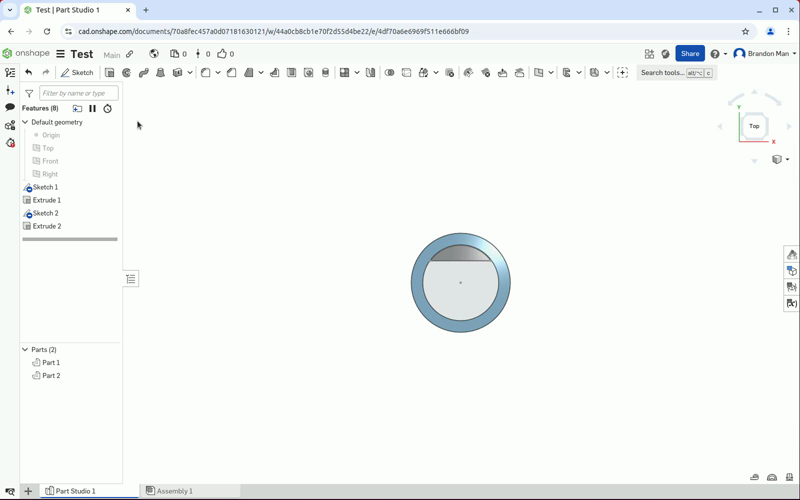
key(shift+h)
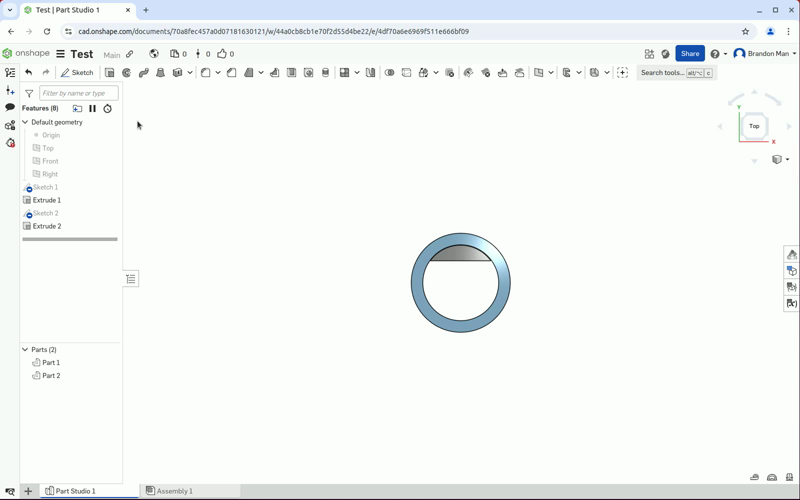
mouse_move(73, 189)
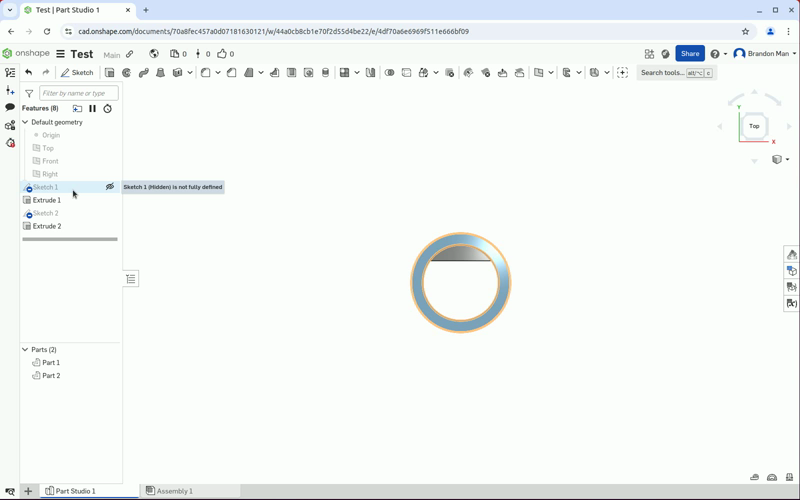
click(73, 189)
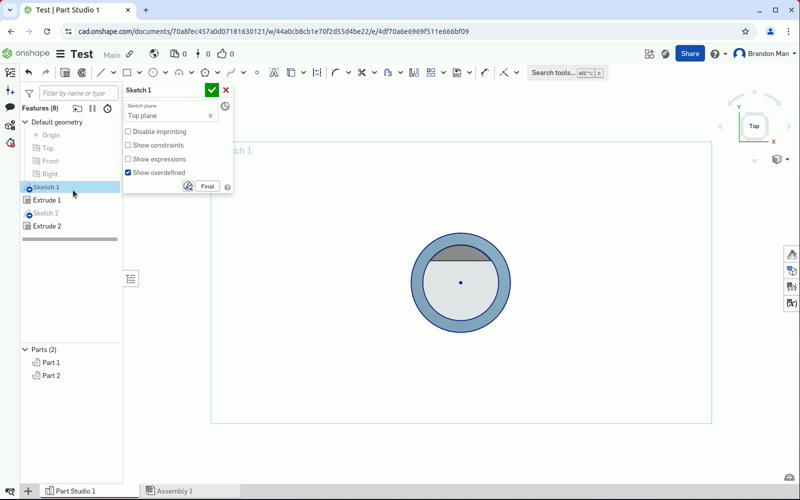
mouse_move(229, 92)
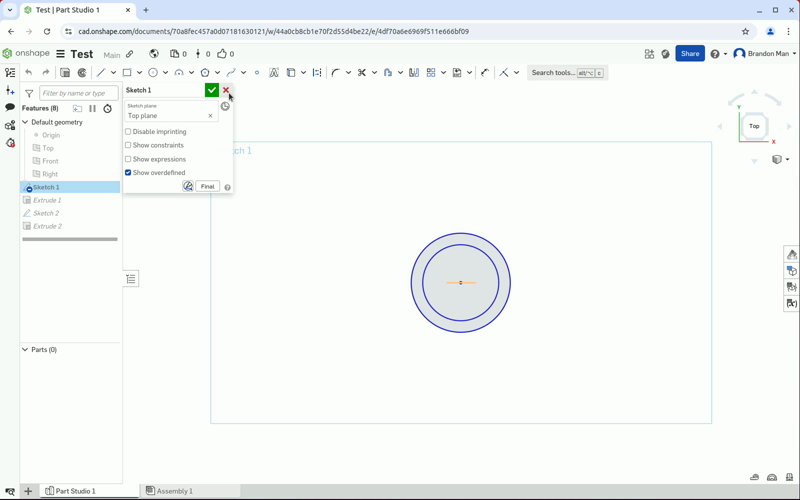
click(229, 92)
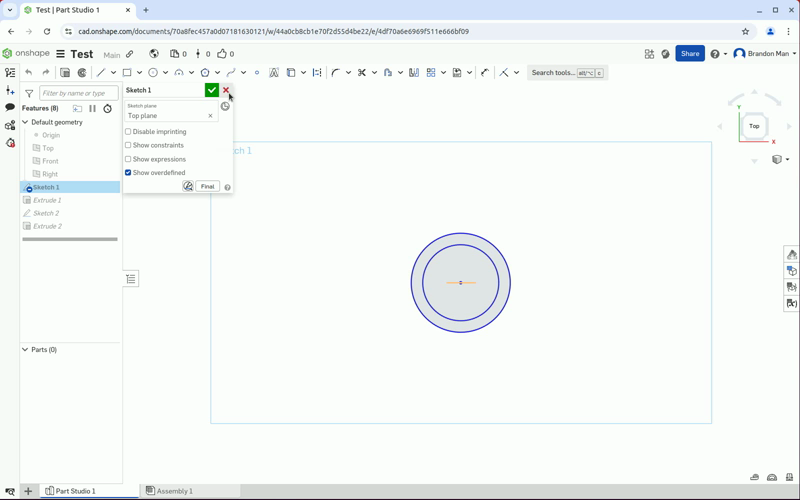
key(shift+s)
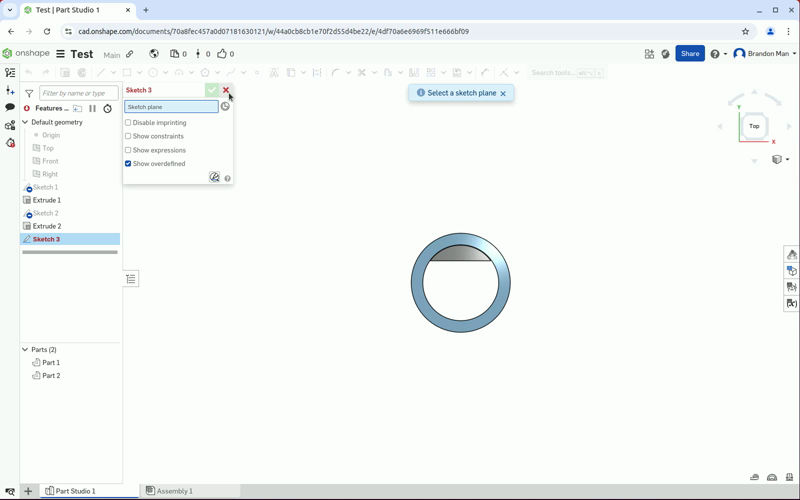
mouse_move(73, 150)
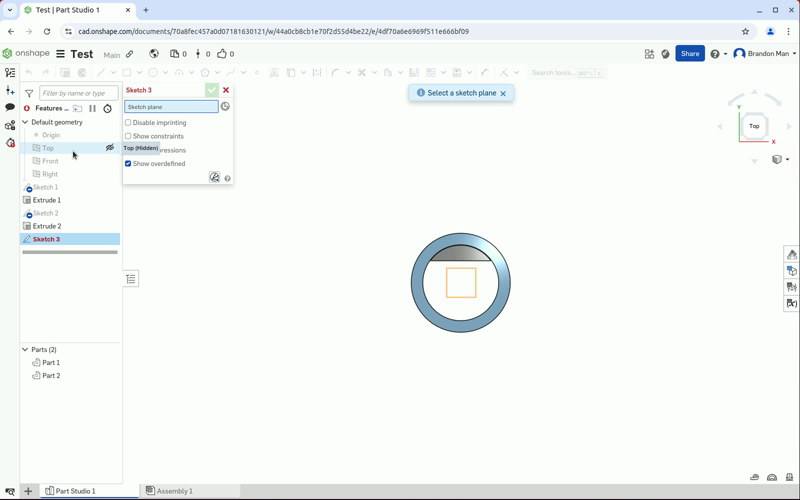
click(73, 150)
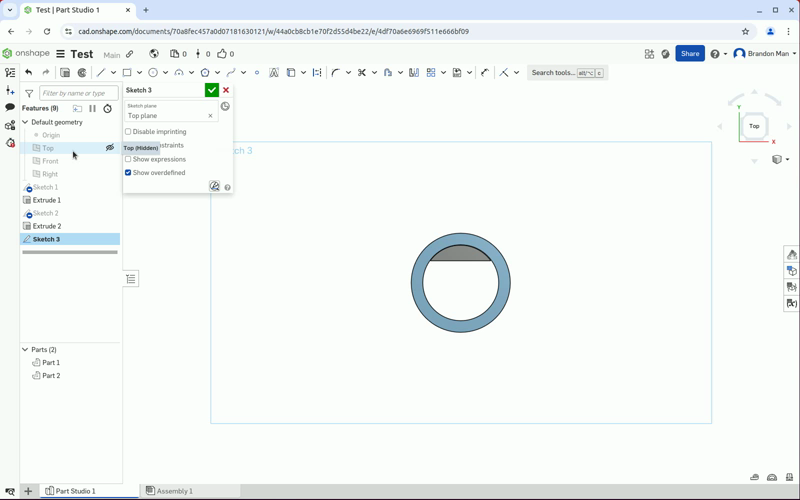
mouse_move(73, 352)
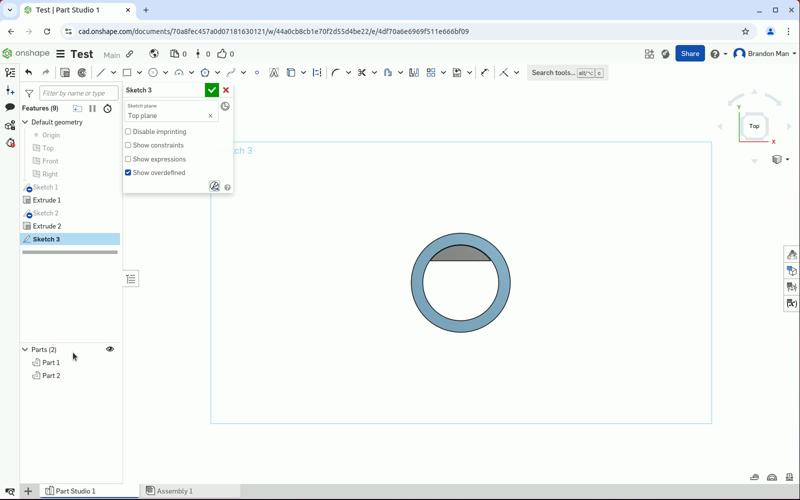
key(y)
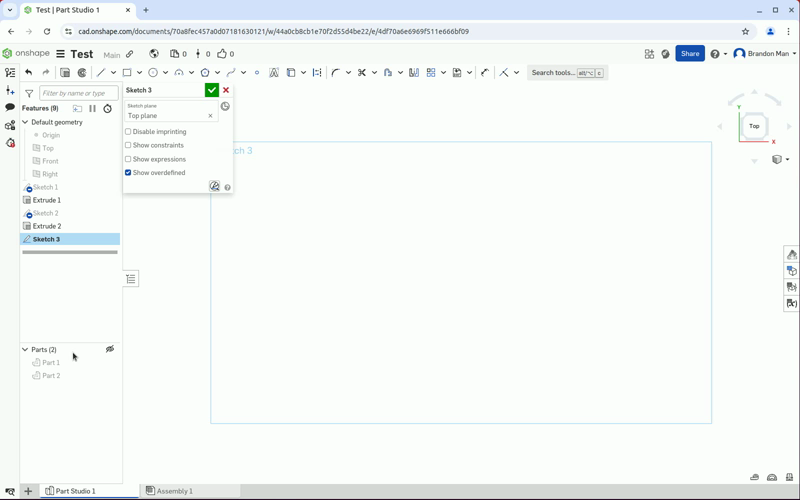
key(c)
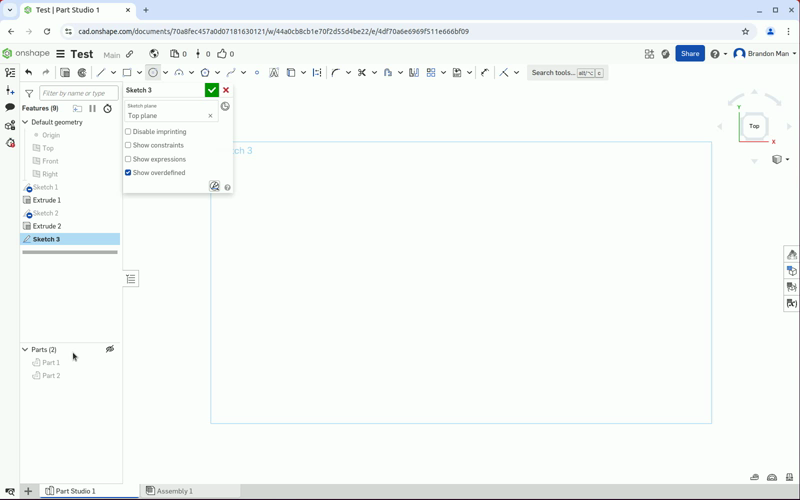
key_down(shift)
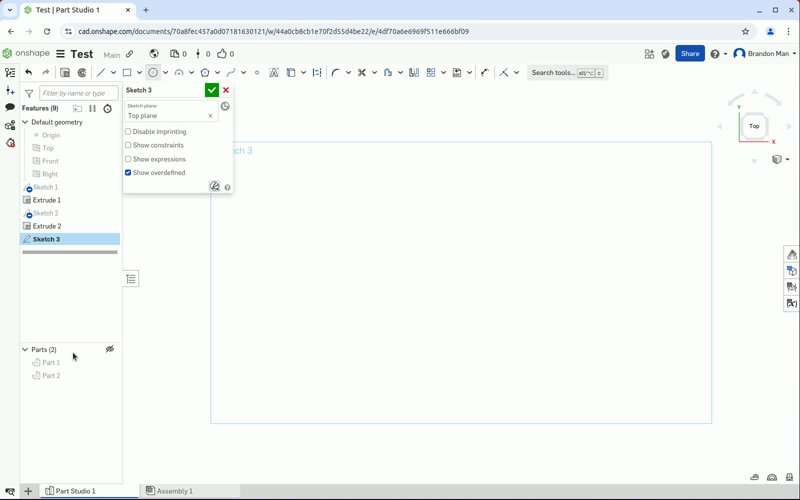
mouse_move(460, 282)
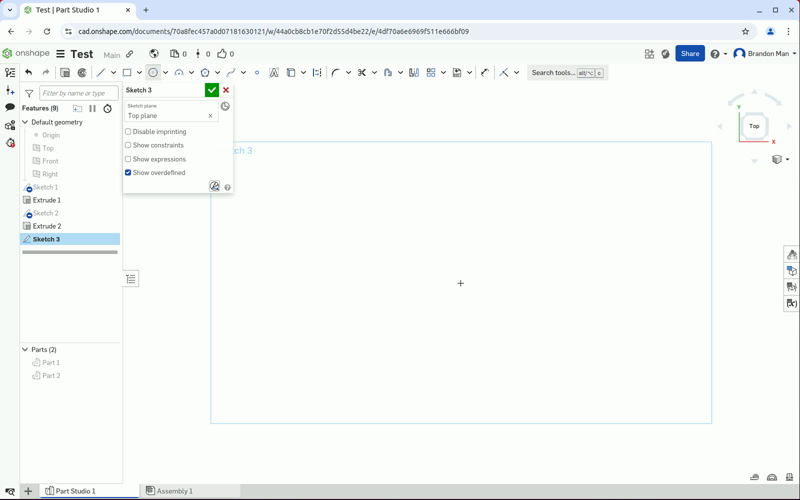
click(460, 282)
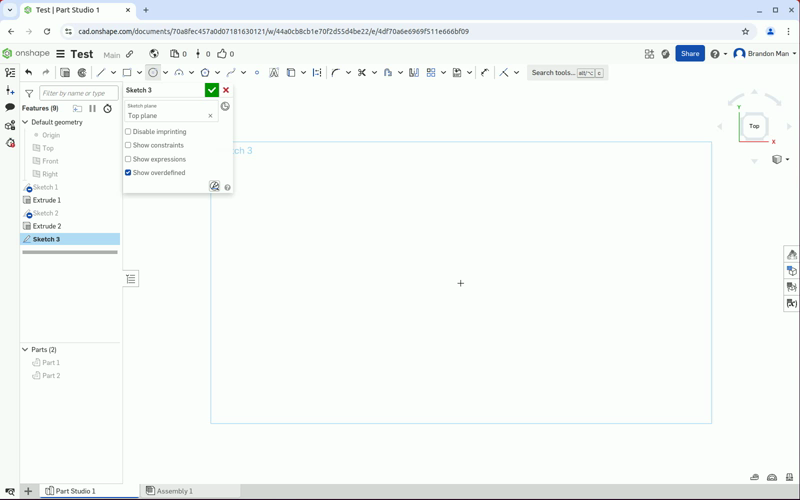
key_up(shift)
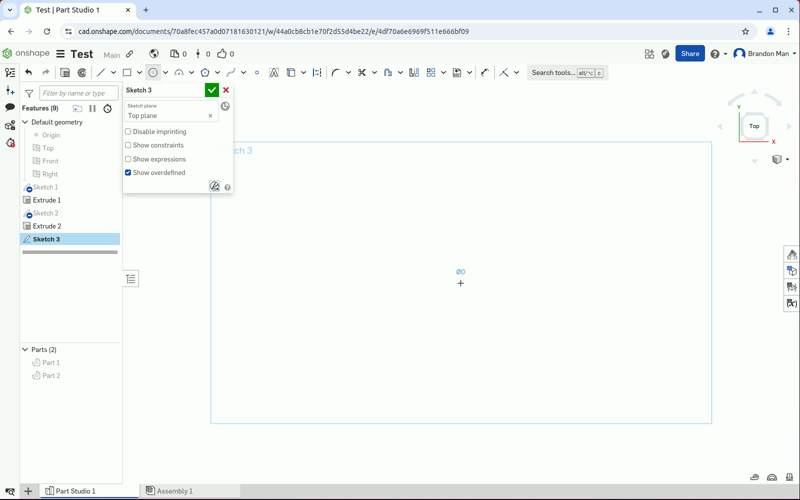
mouse_move(510, 282)
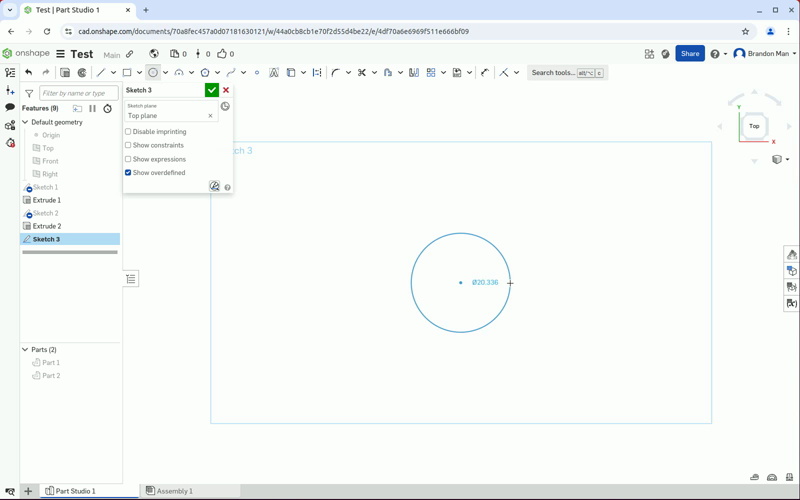
click(510, 282)
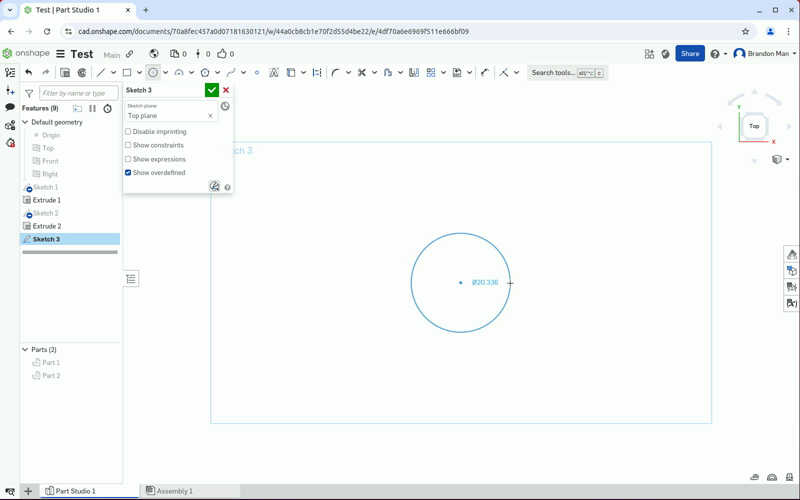
key(esc)
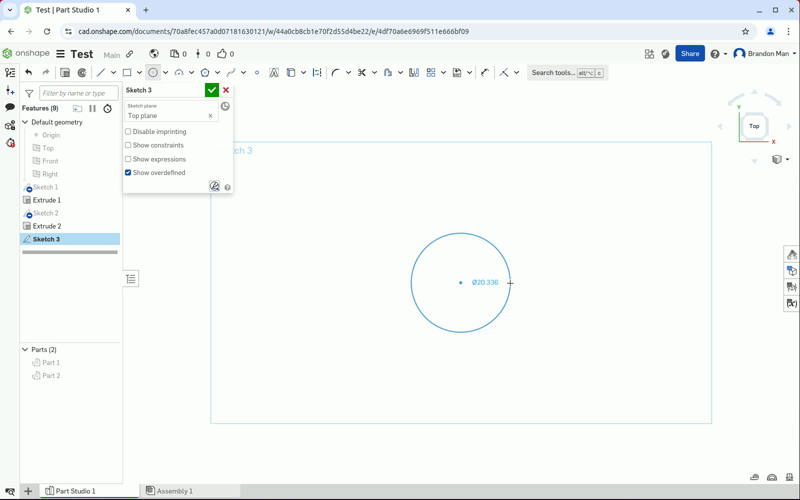
key(c)
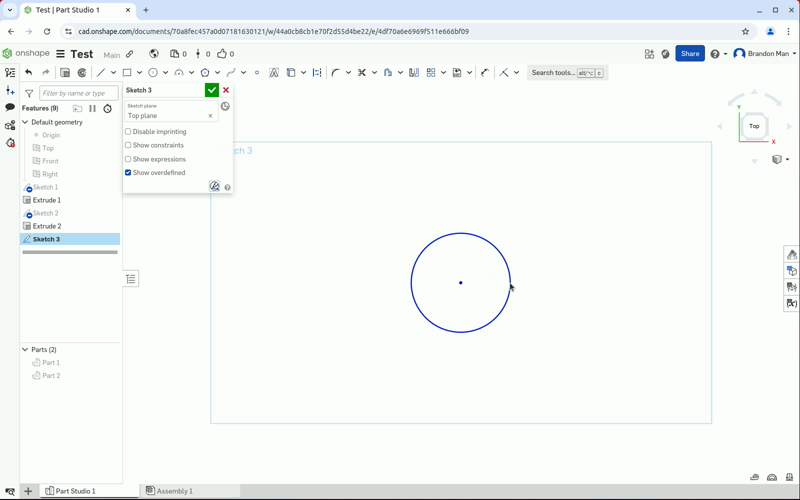
key_down(shift)
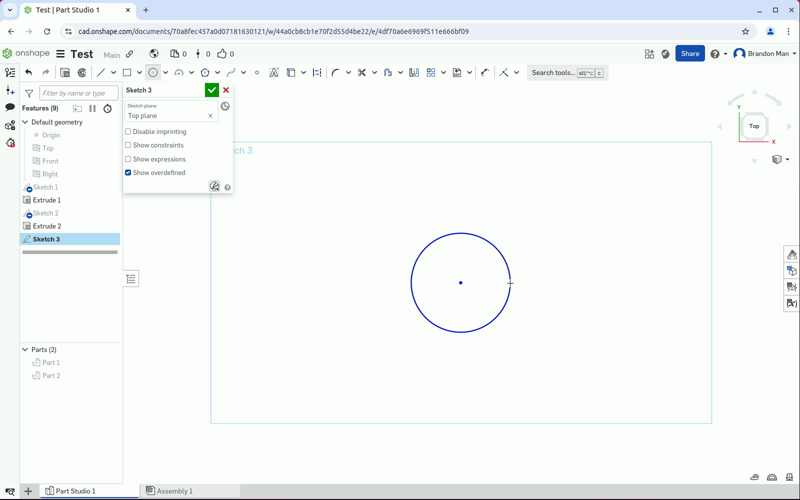
mouse_move(460, 282)
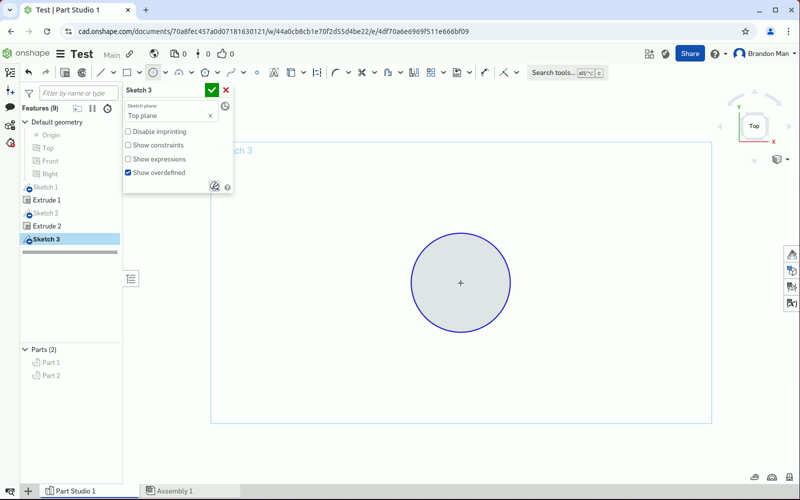
click(460, 282)
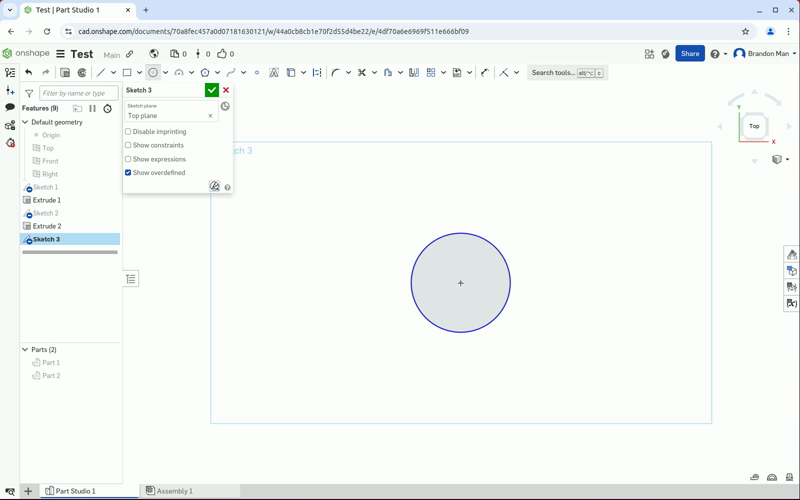
key_up(shift)
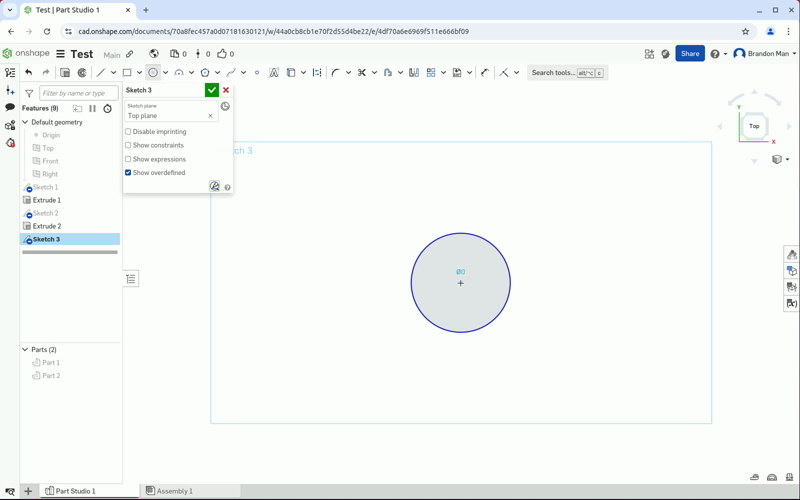
mouse_move(479, 282)
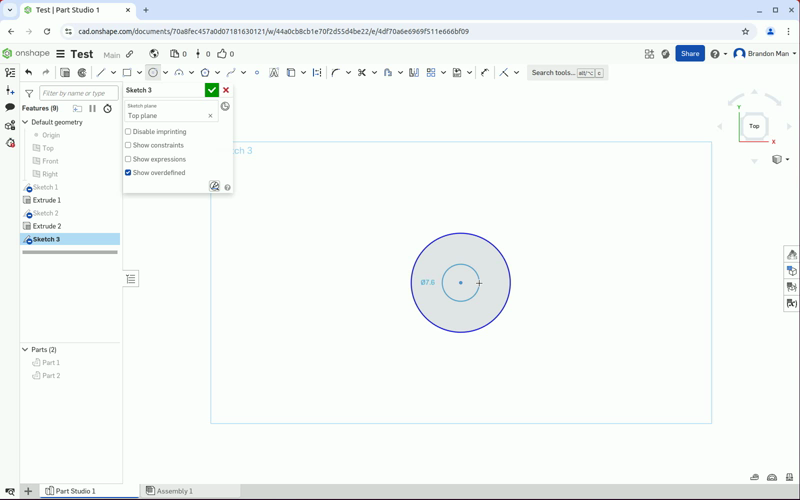
click(479, 282)
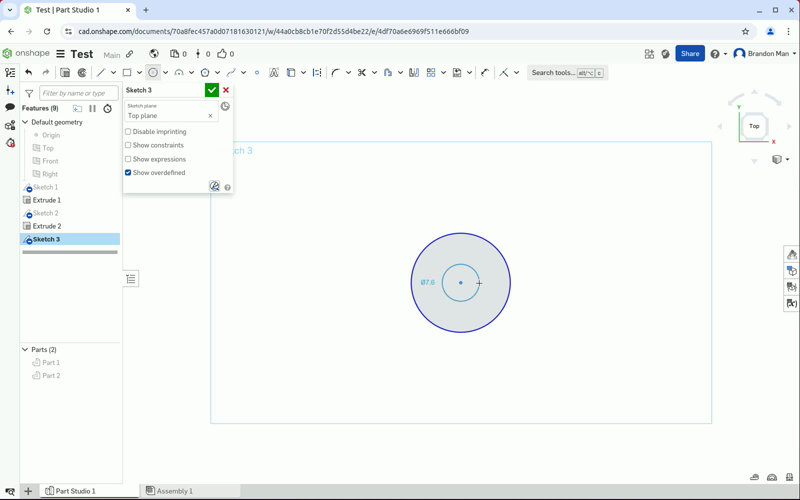
key(esc)
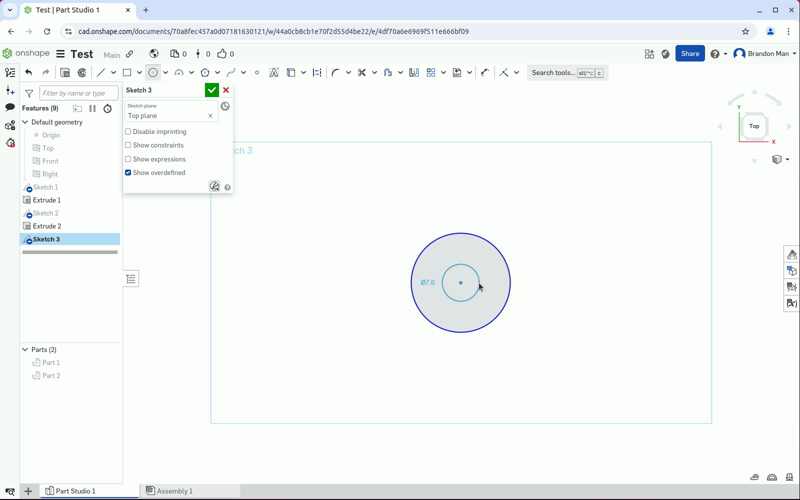
mouse_move(424, 275)
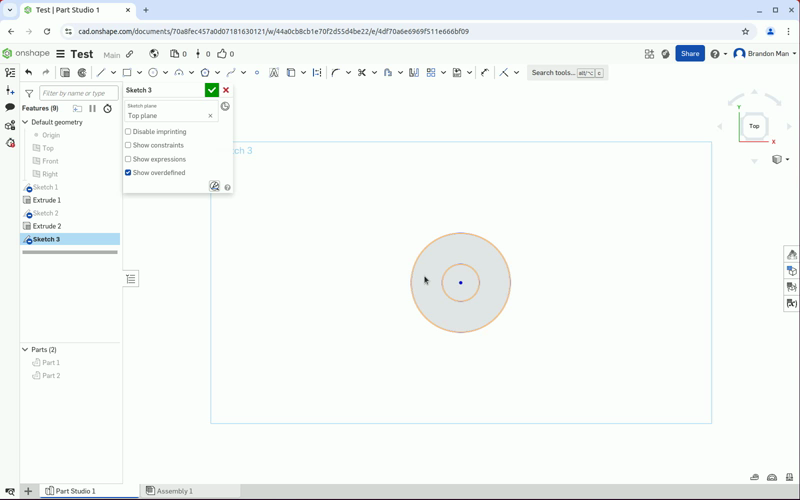
click(424, 275)
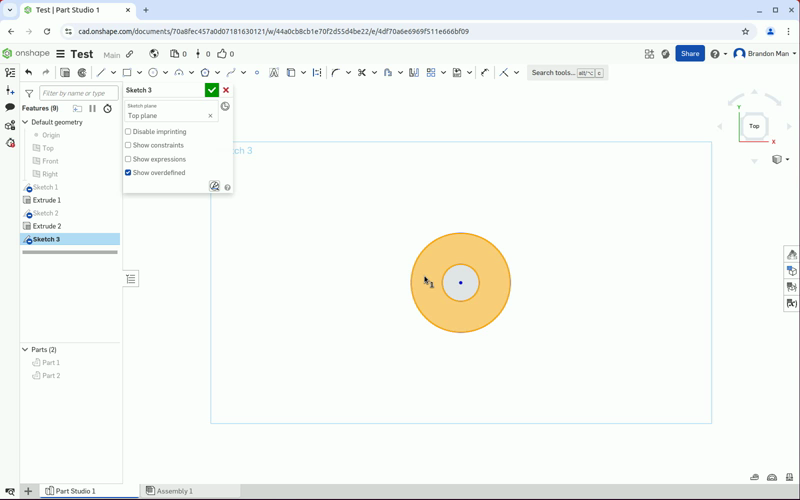
mouse_move(73, 352)
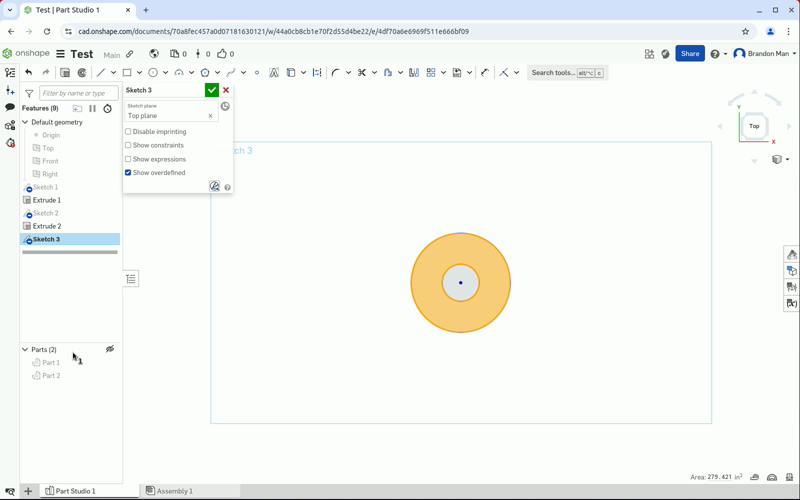
key(shift+y)
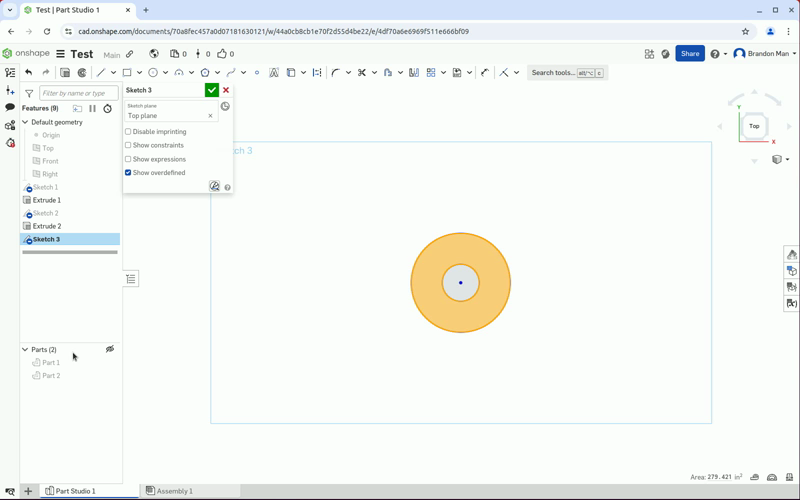
key(shift+e)
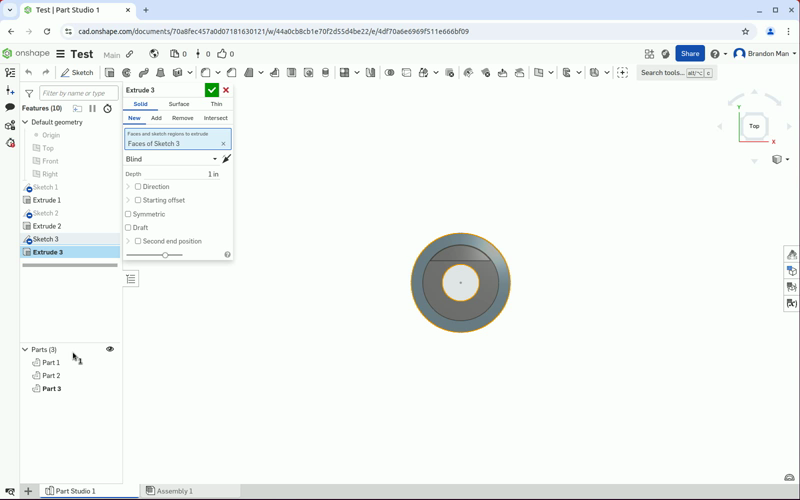
mouse_move(143, 106)
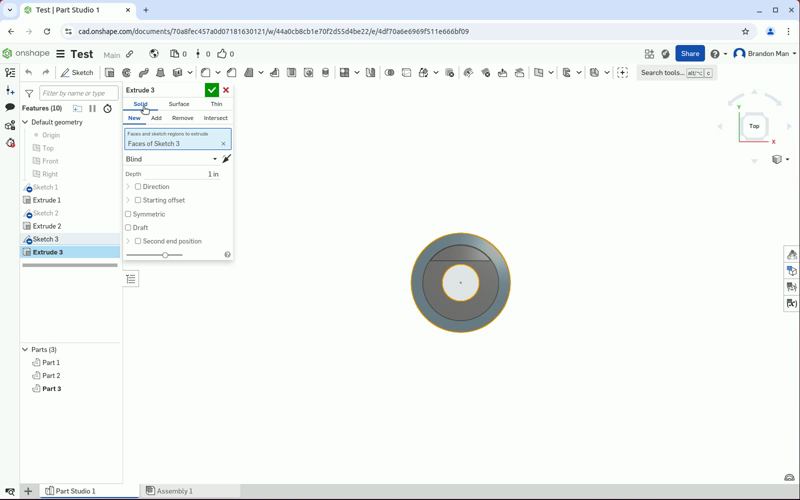
click(143, 106)
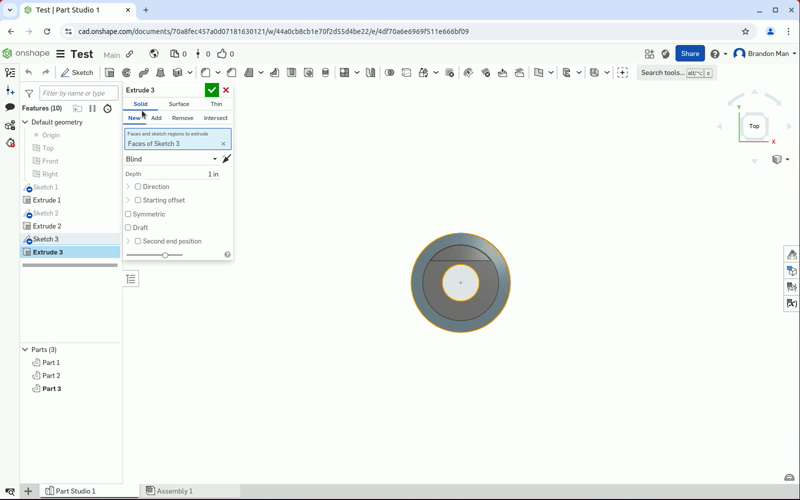
mouse_move(137, 120)
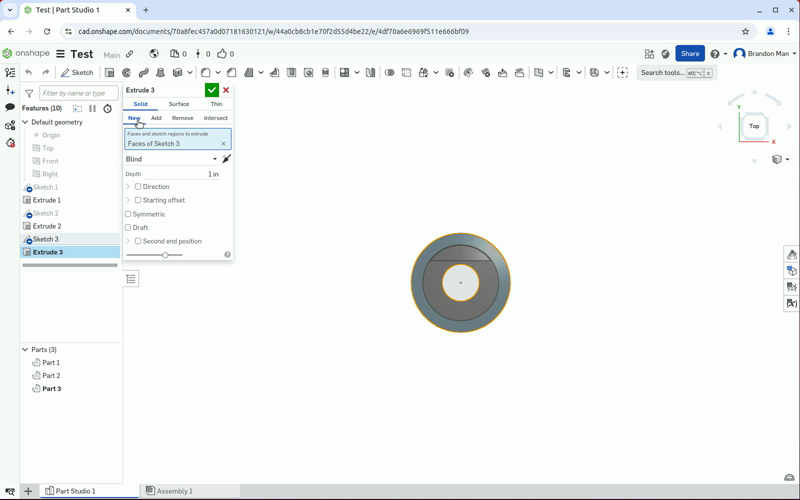
click(137, 120)
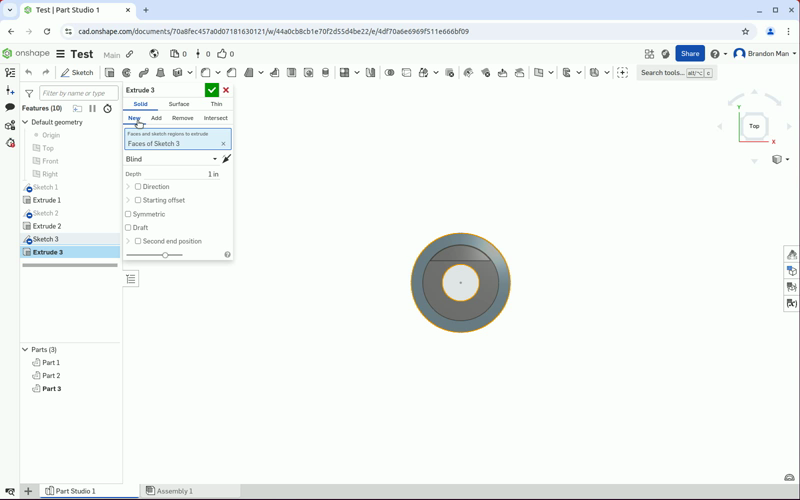
key(tab, 4)
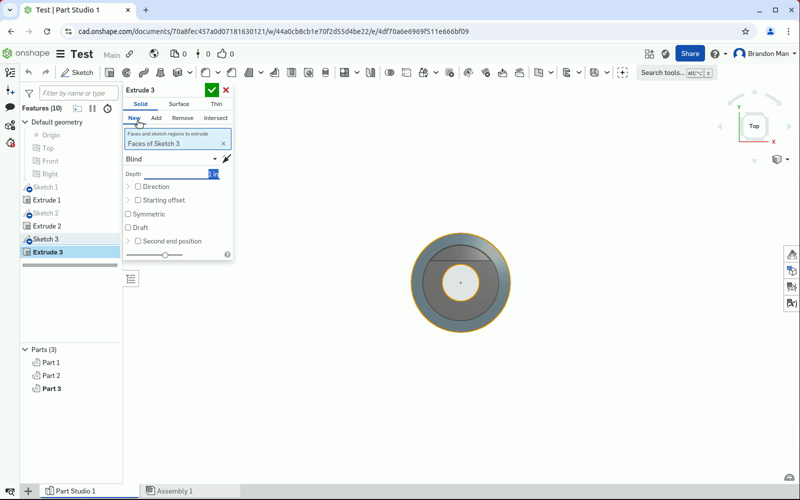
text(-15.405)
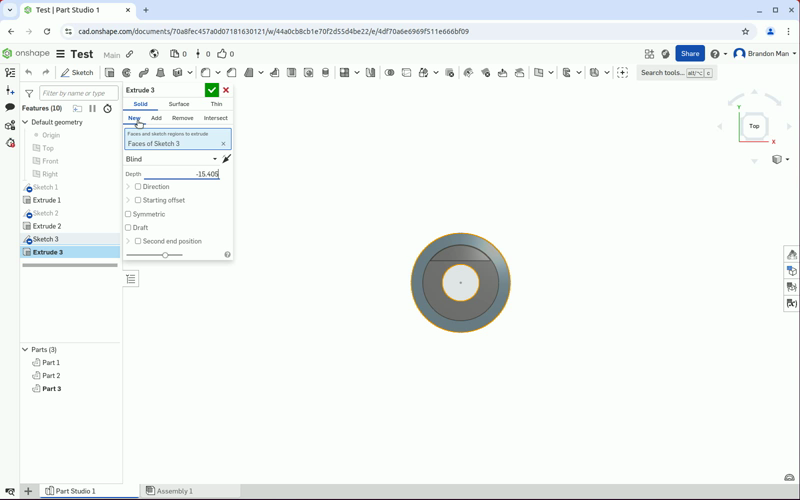
key(enter)
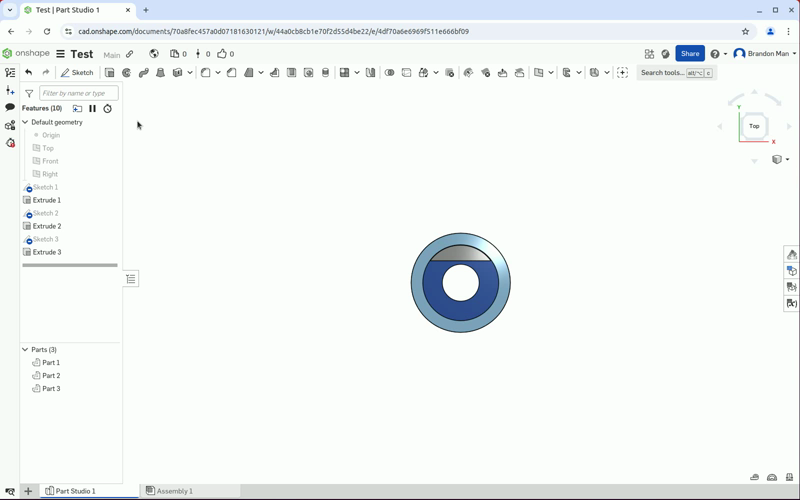
key(shift+h)
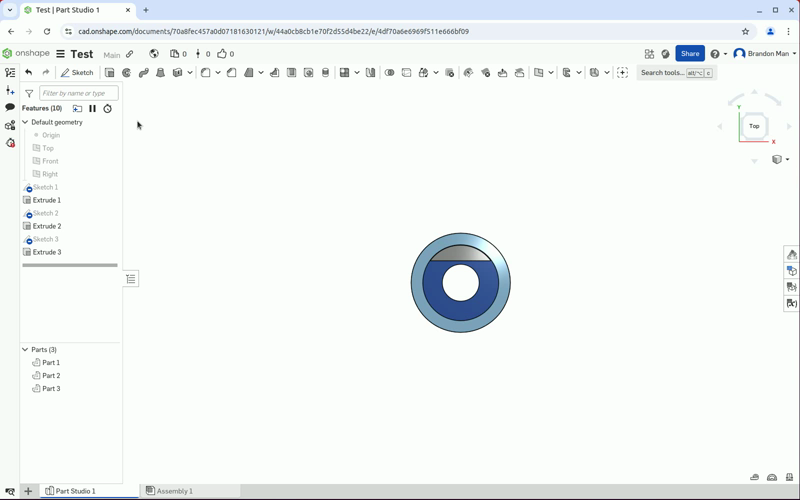
key(shift+h)
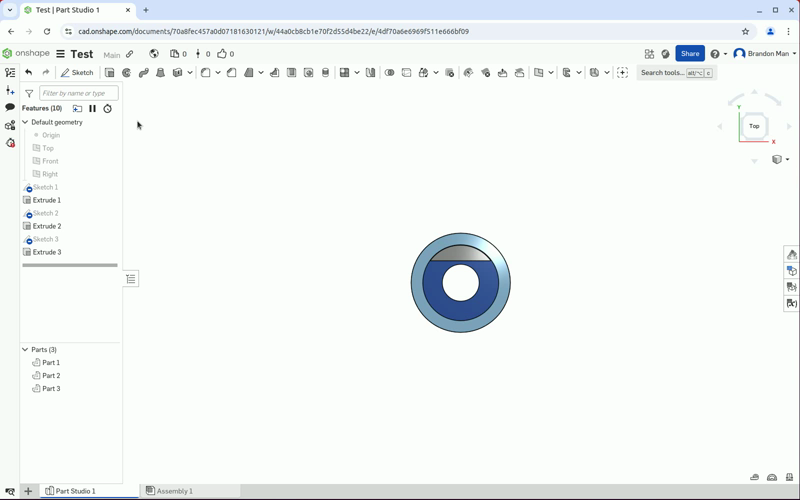
mouse_move(73, 189)
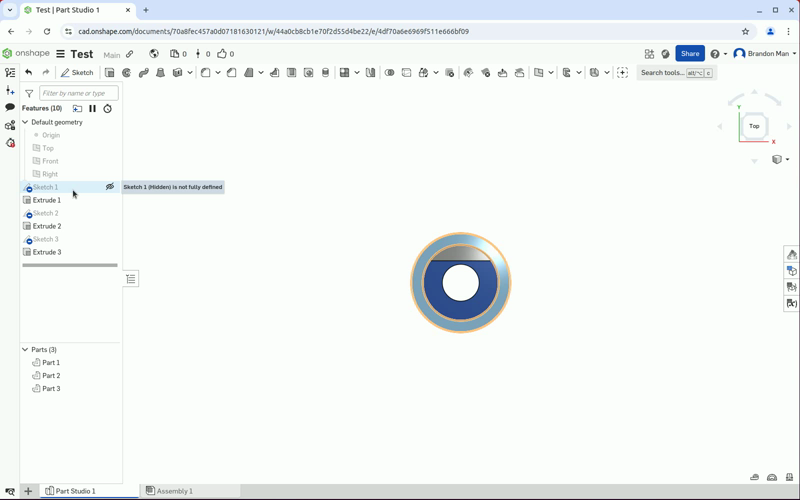
click(73, 189)
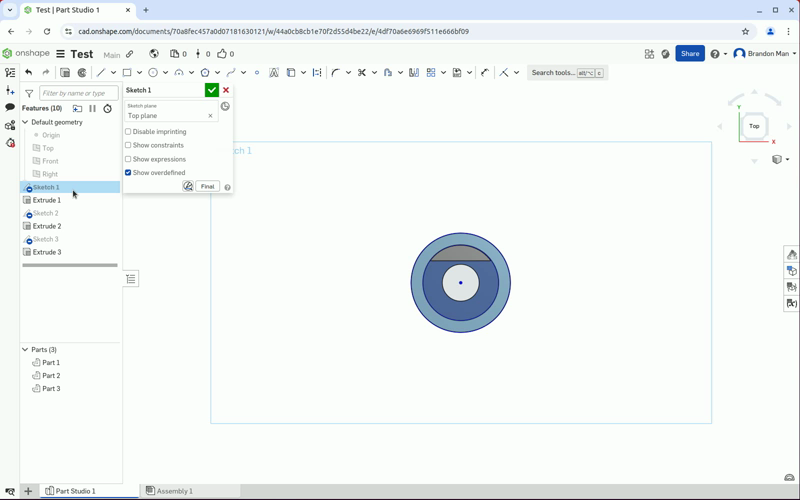
mouse_move(229, 92)
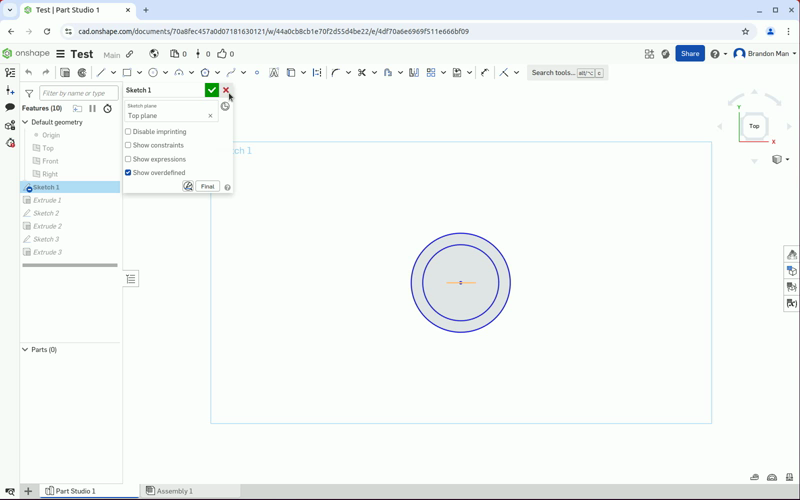
click(229, 92)
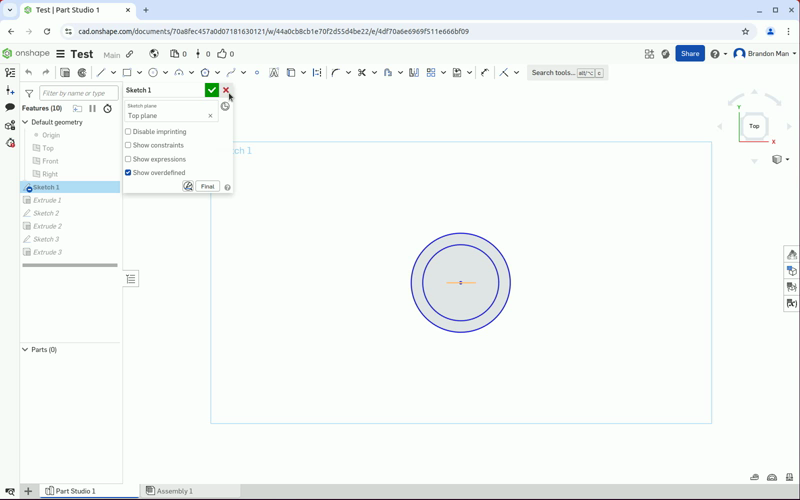
key(shift+s)
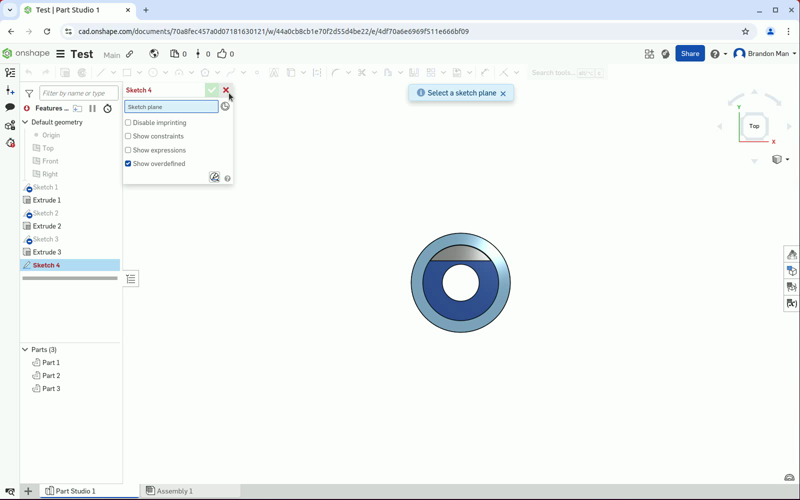
mouse_move(73, 150)
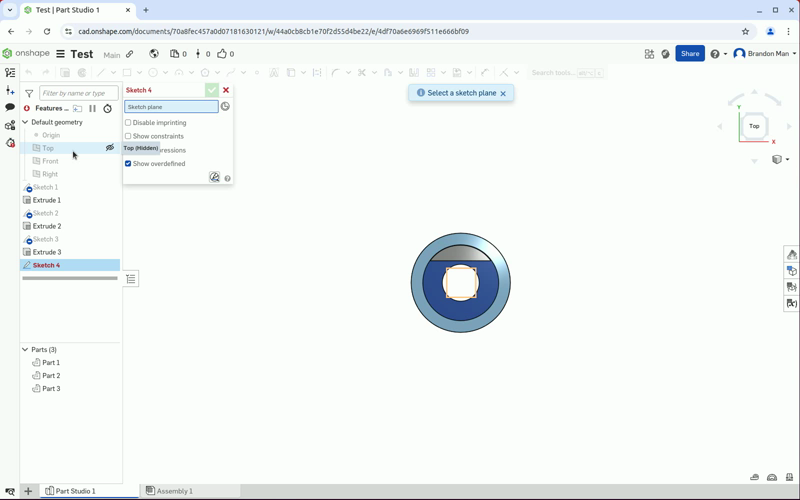
click(73, 150)
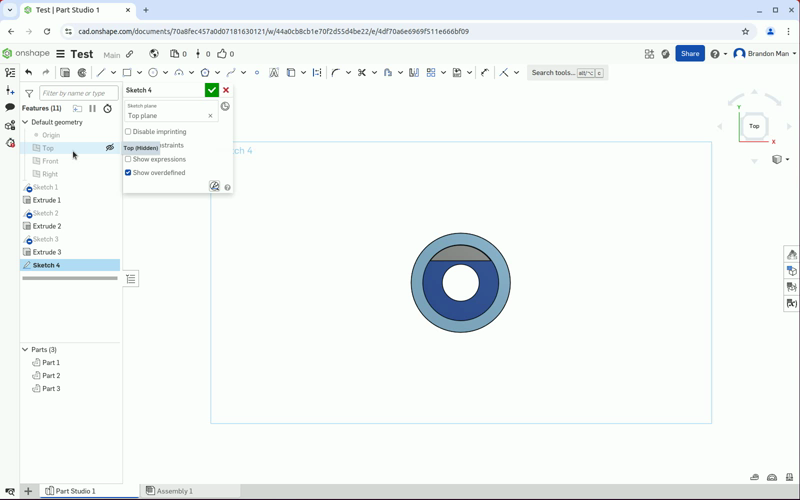
mouse_move(73, 352)
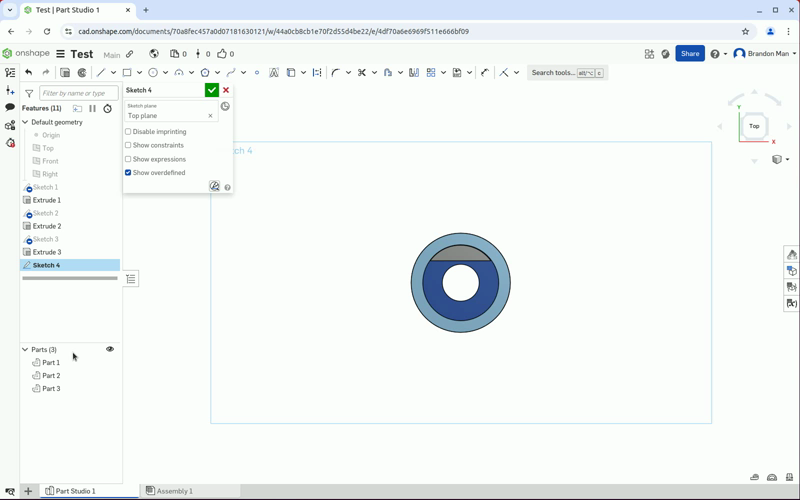
key(y)
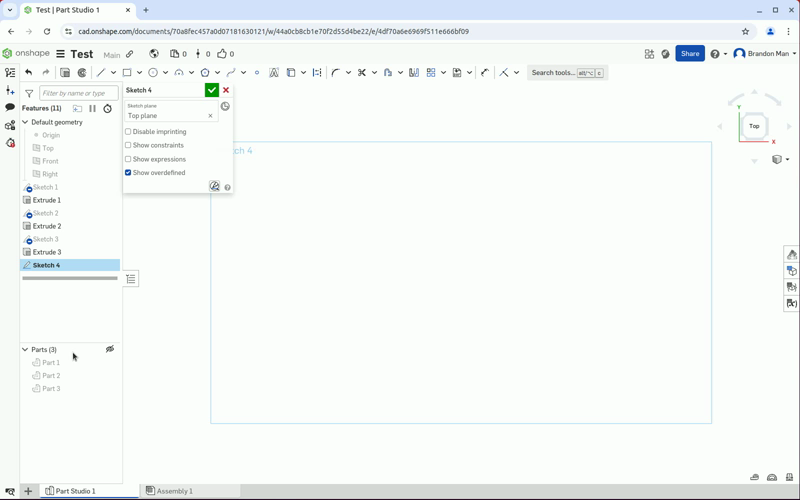
key(a)
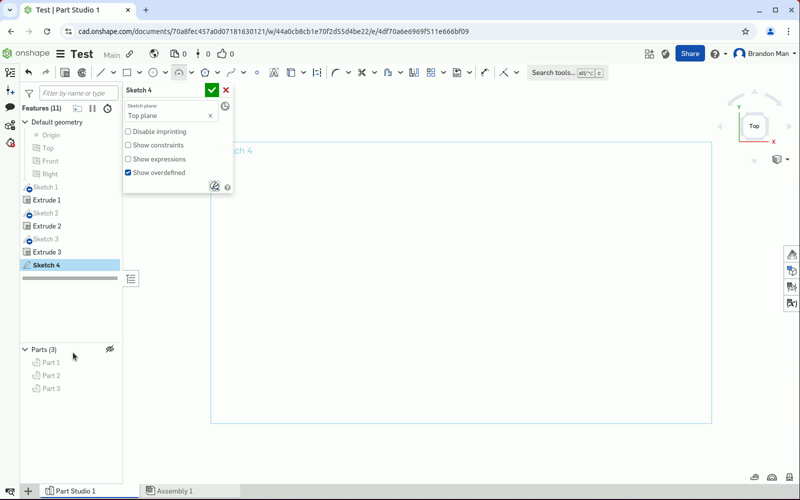
key_down(shift)
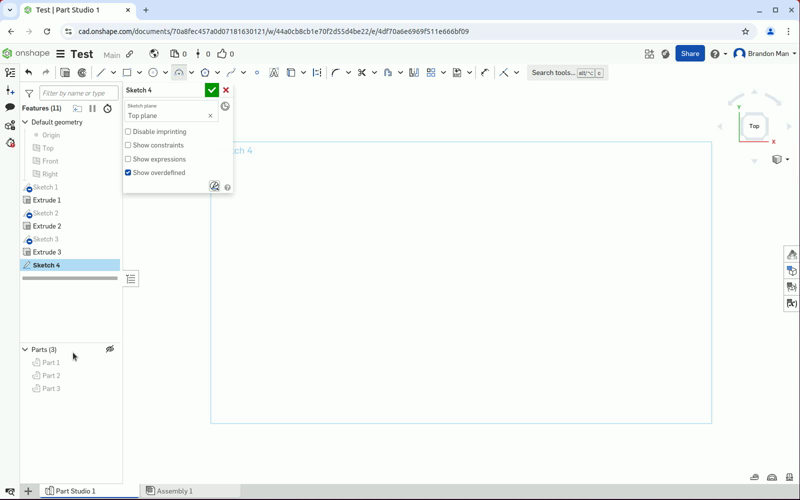
mouse_move(443, 288)
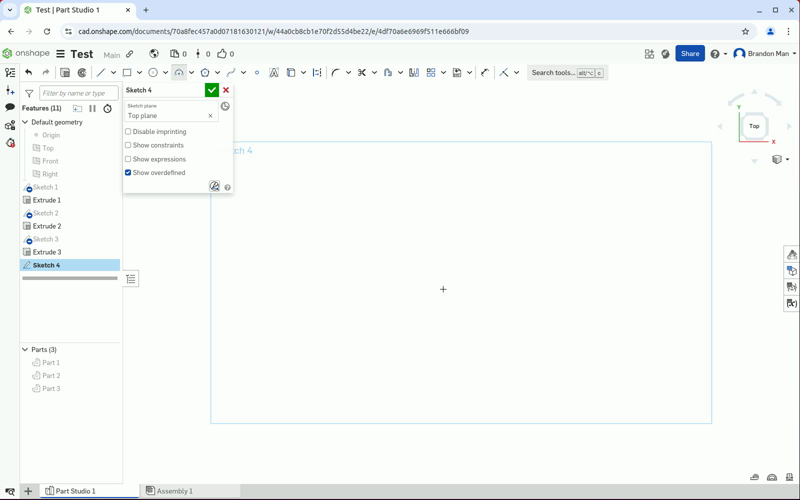
click(443, 288)
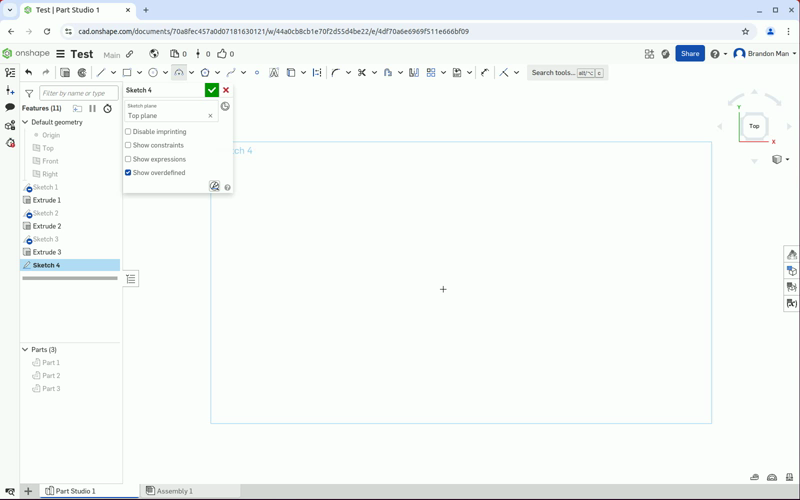
key_up(shift)
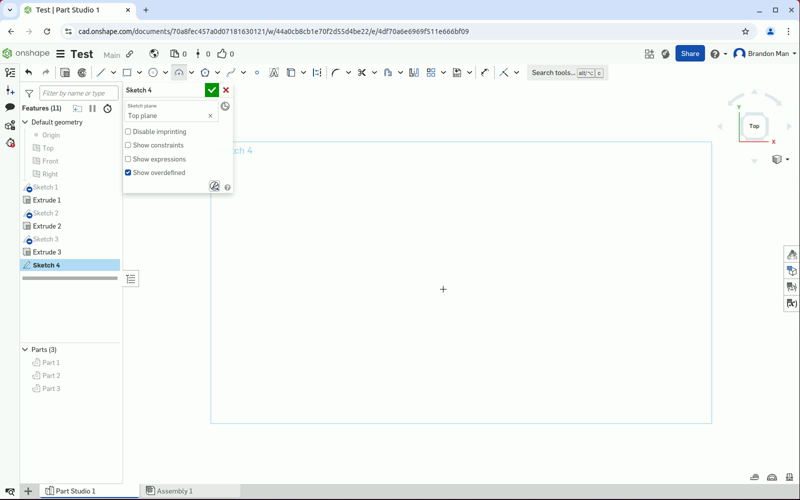
key_down(shift)
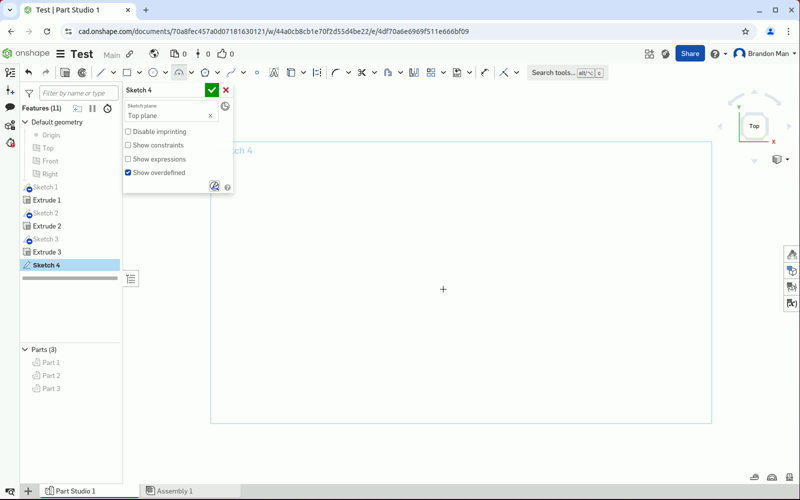
mouse_move(456, 301)
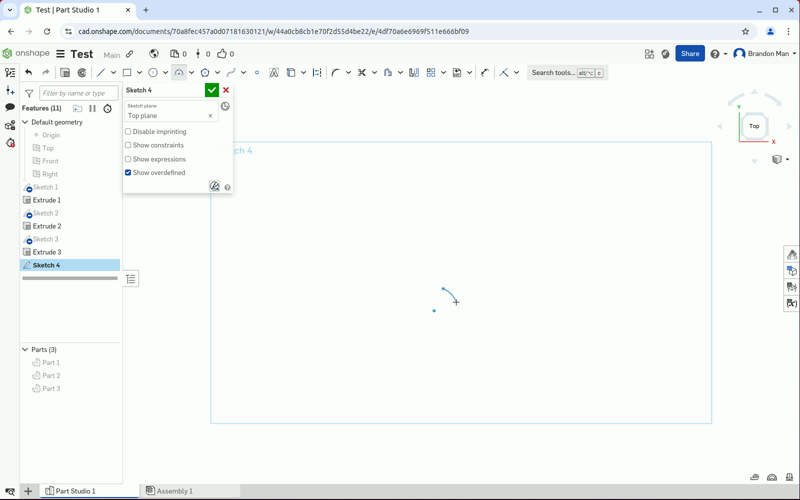
click(456, 301)
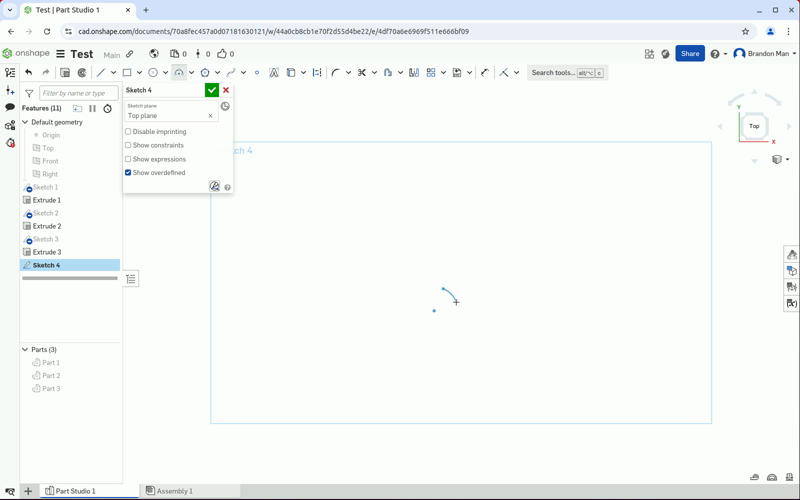
mouse_move(448, 296)
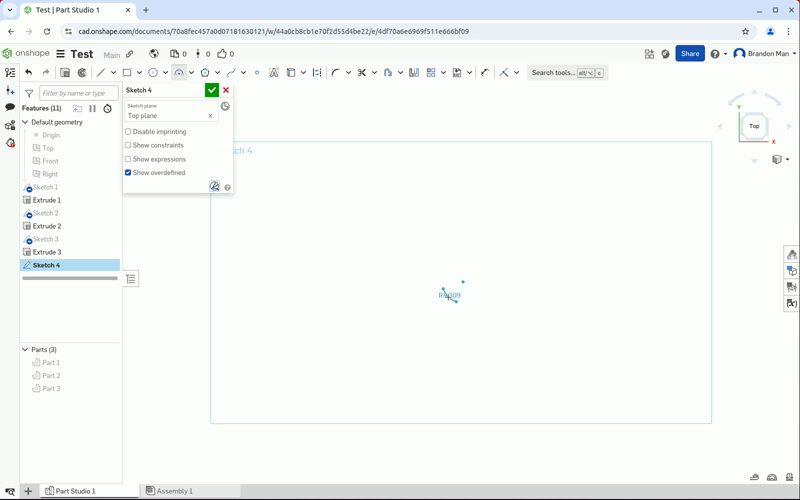
click(448, 296)
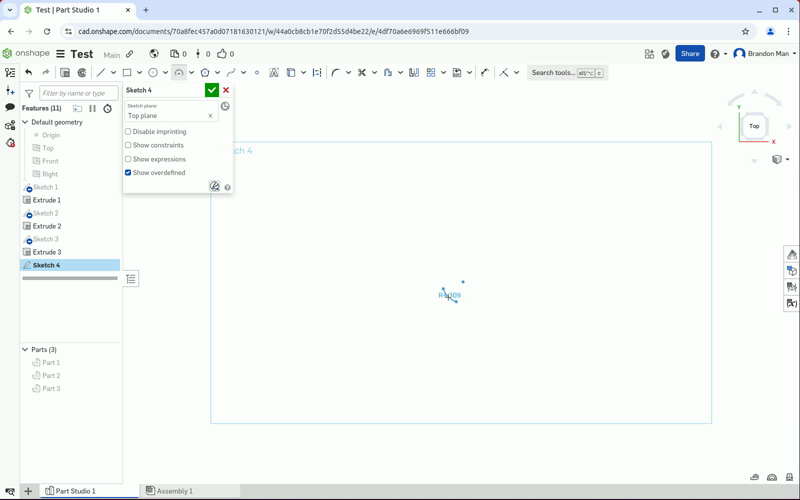
key_up(shift)
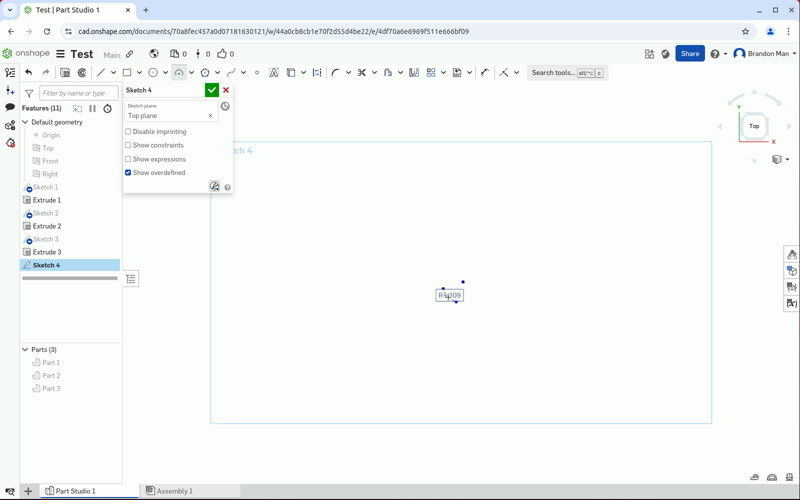
key(esc)
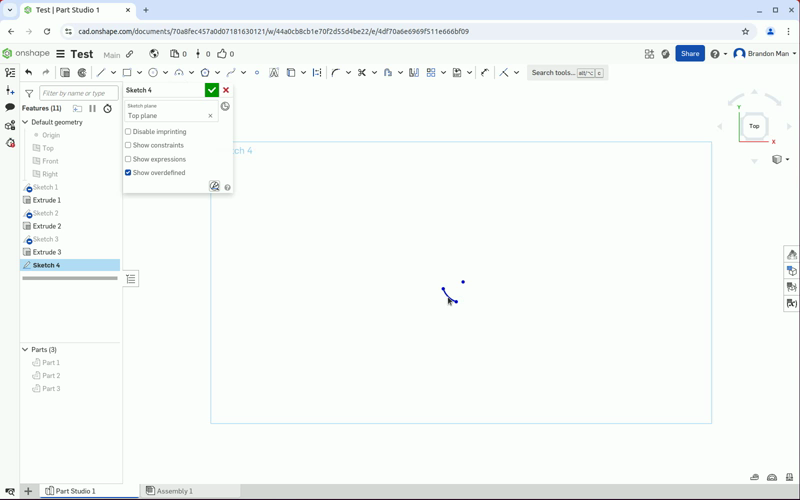
key(l)
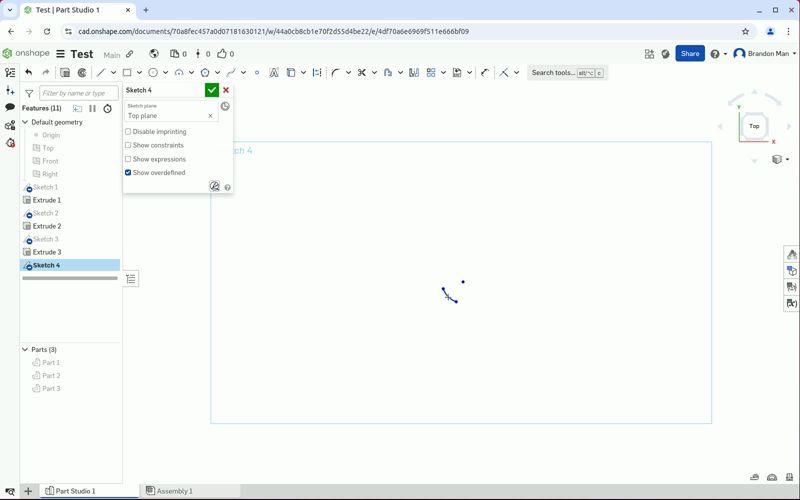
mouse_move(456, 301)
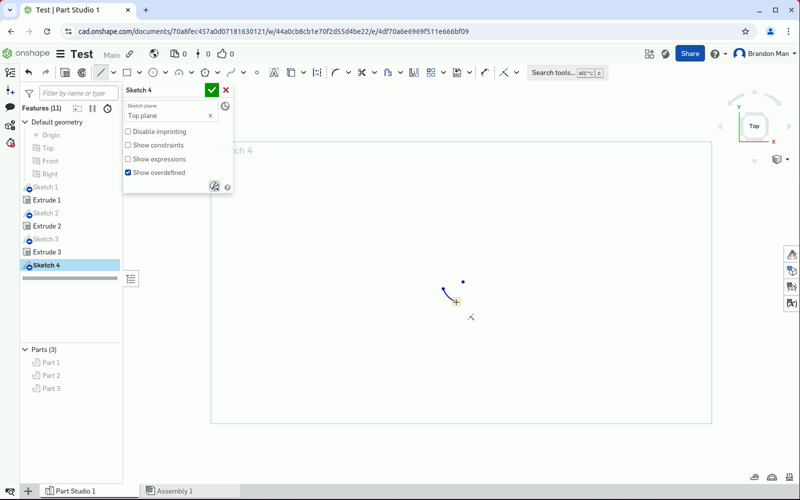
click(456, 301)
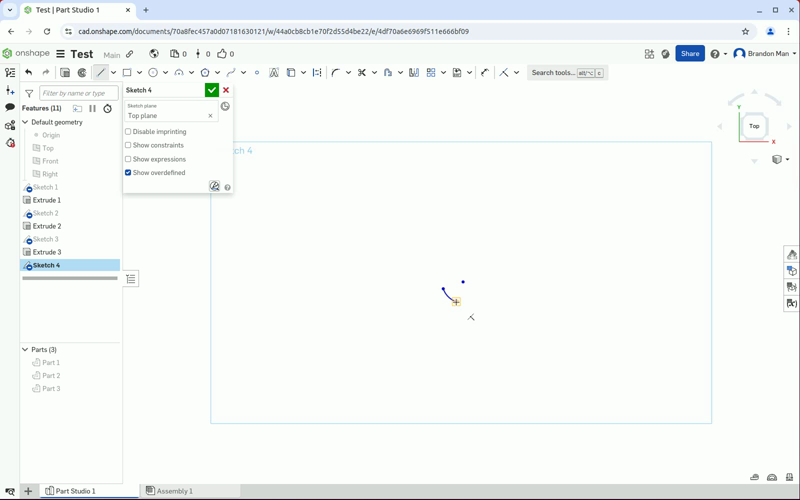
key_down(shift)
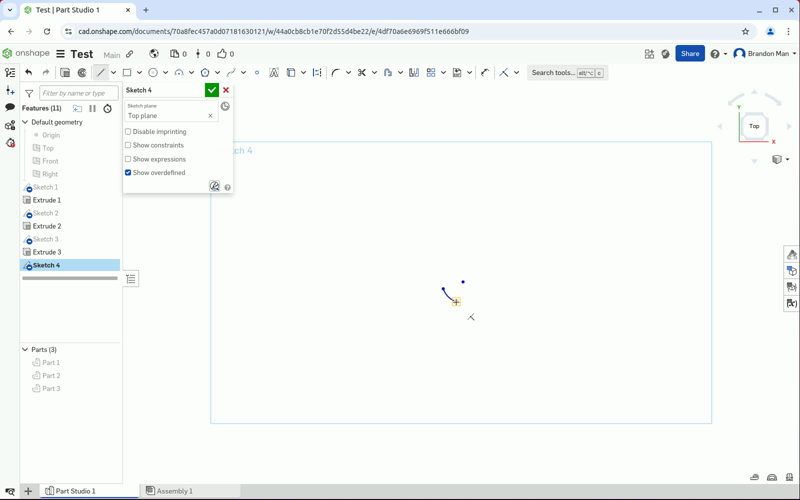
mouse_move(486, 301)
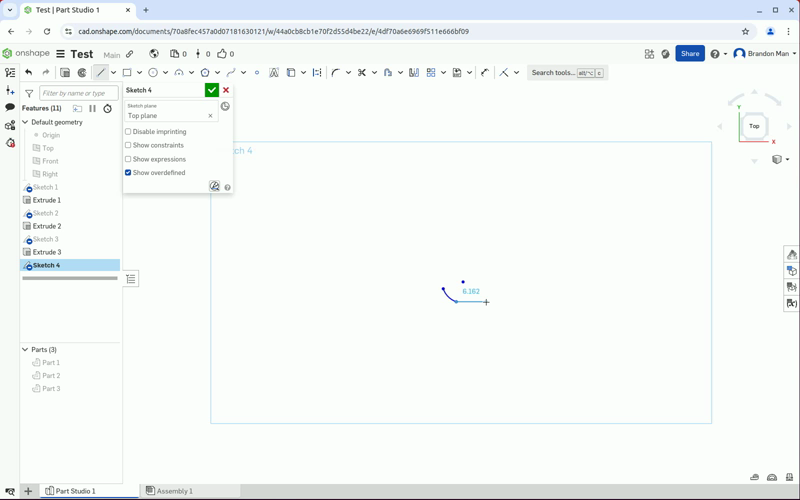
mouse_move(456, 288)
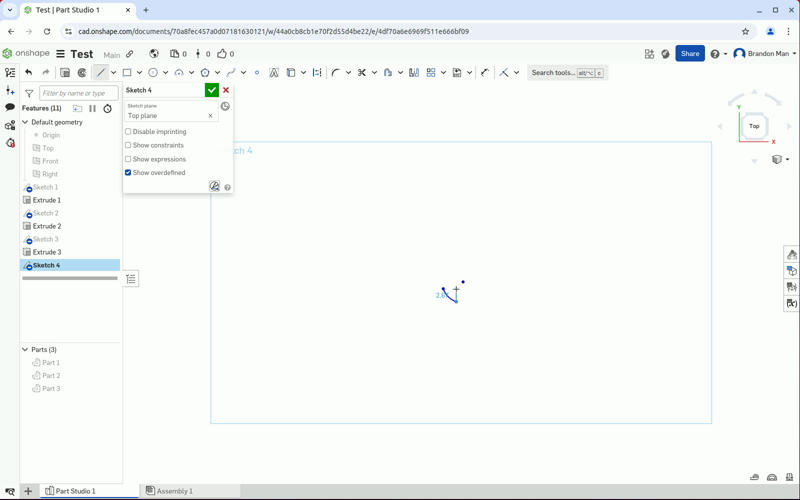
click(456, 288)
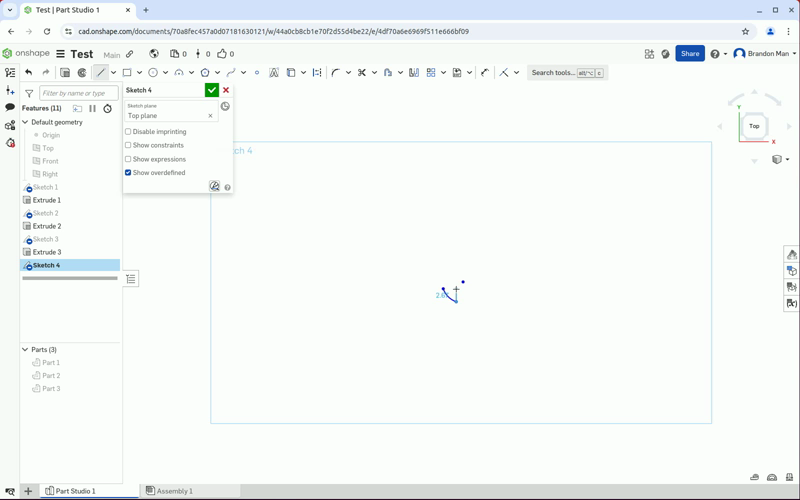
key_up(shift)
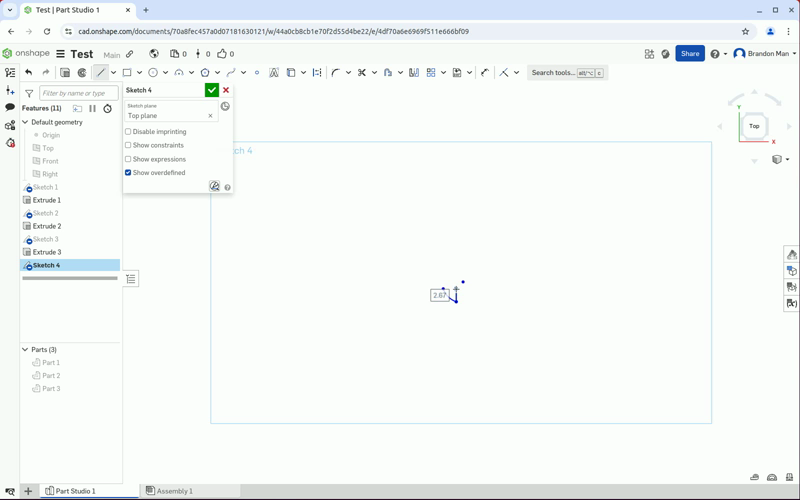
mouse_move(486, 288)
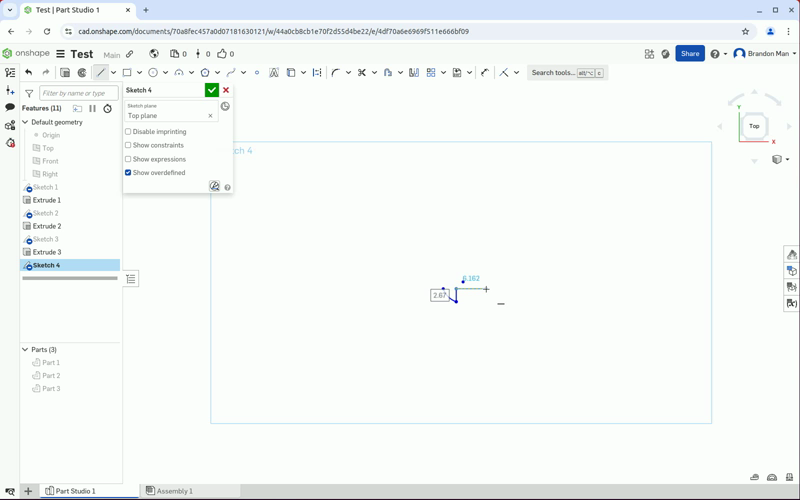
key_down(shift)
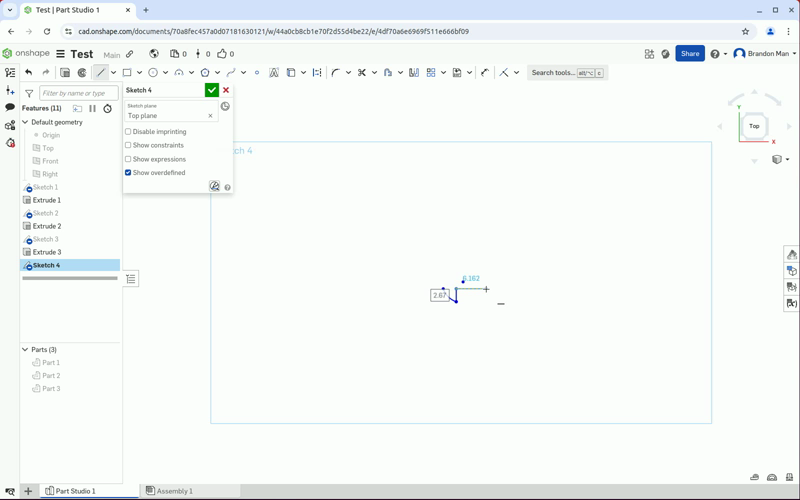
mouse_move(443, 288)
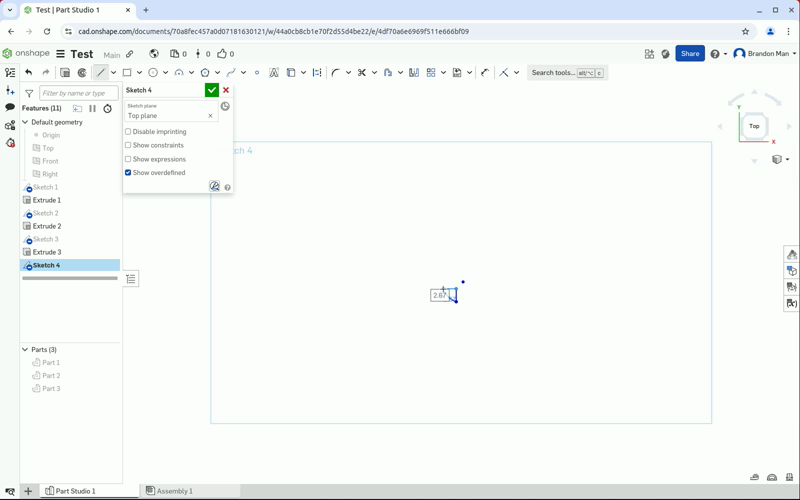
key_up(shift)
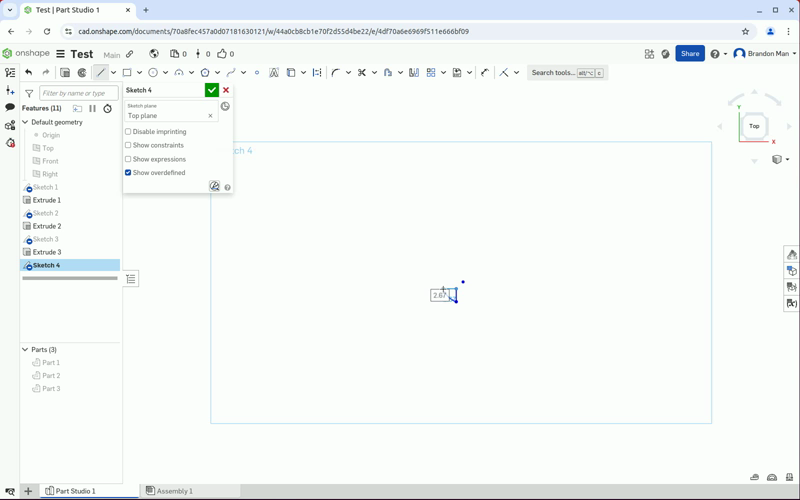
click(443, 288)
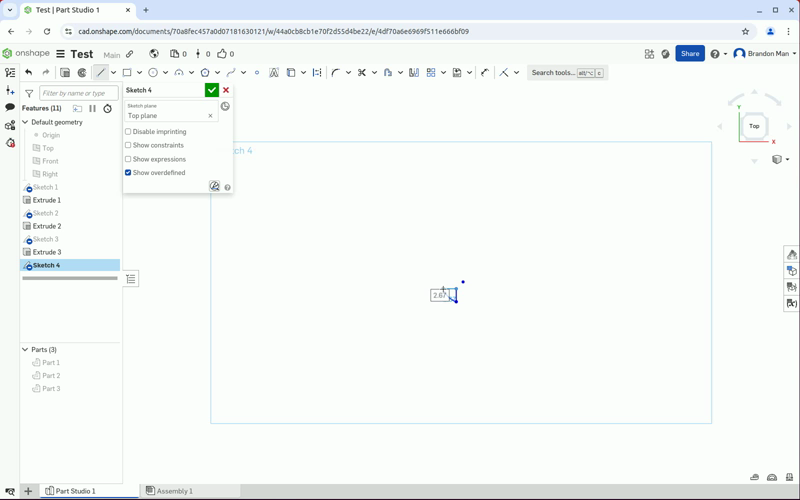
key(esc)
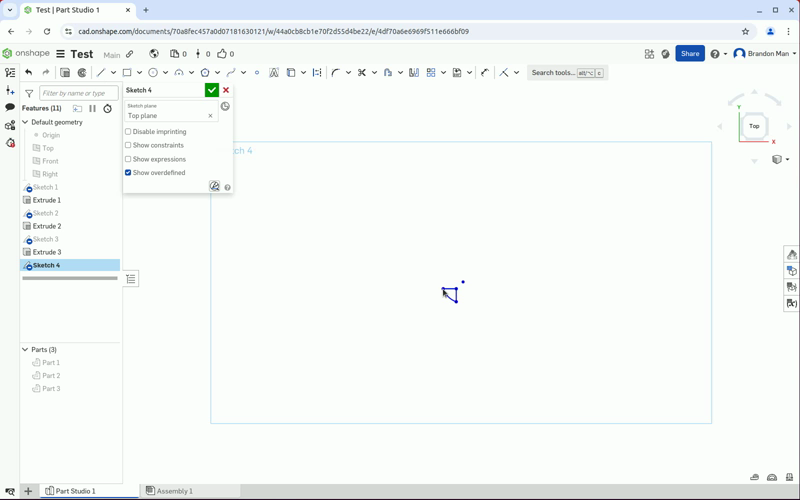
mouse_move(453, 296)
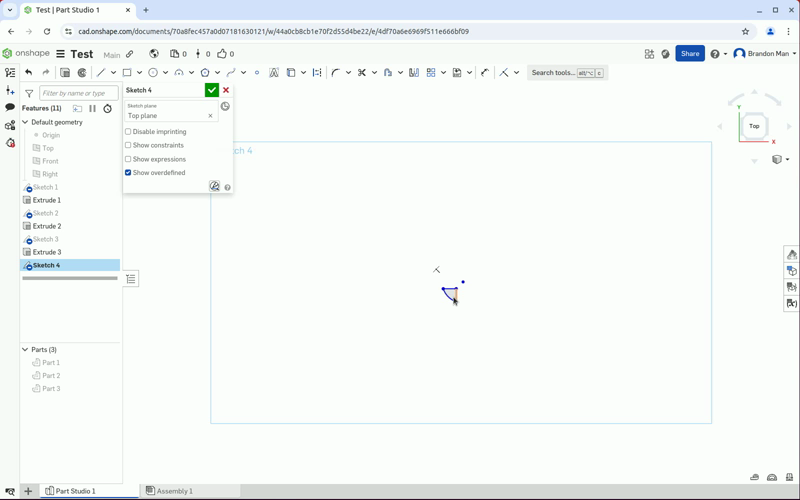
scroll(6)
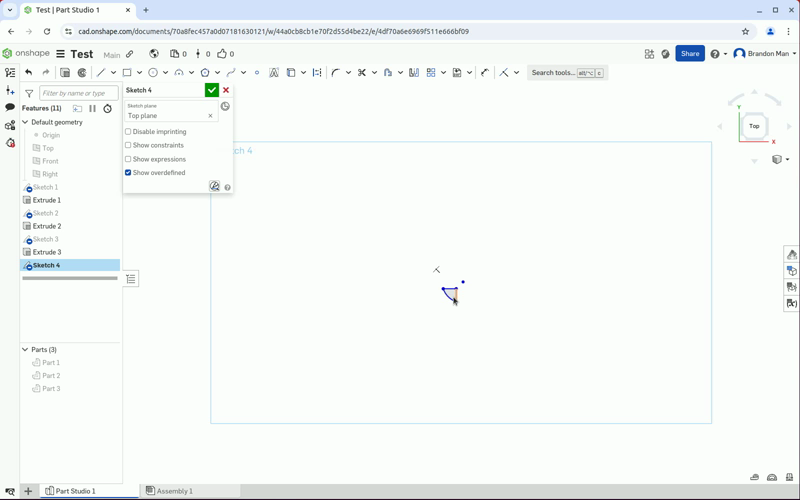
scroll(6)
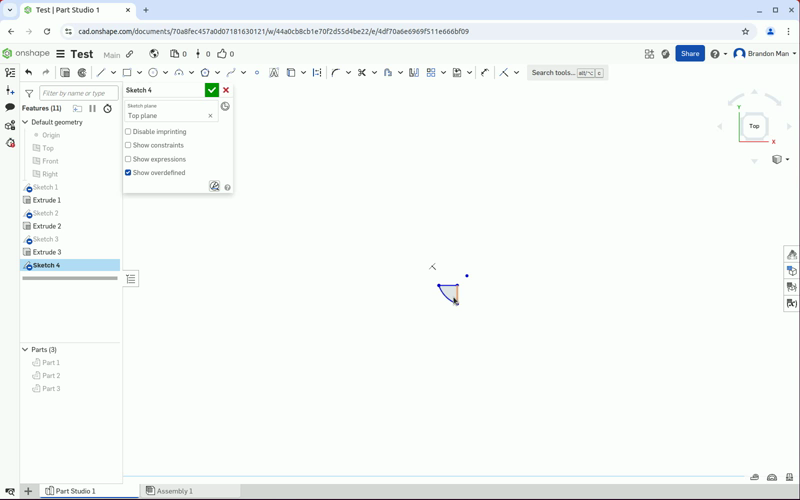
scroll(6)
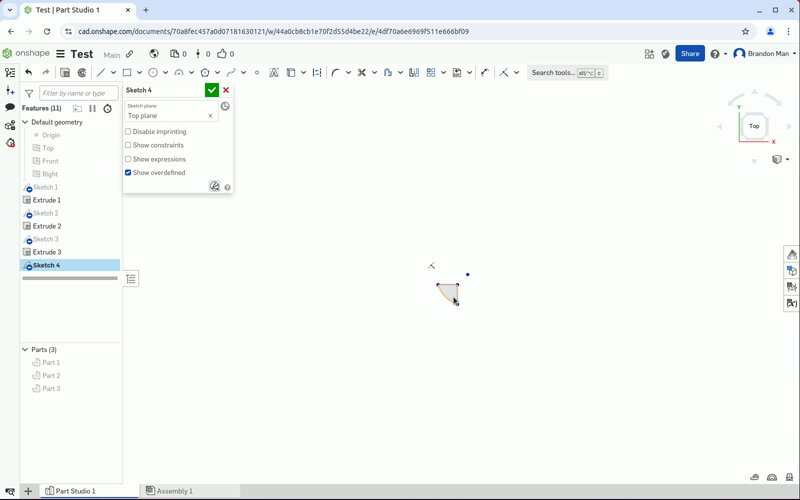
scroll(6)
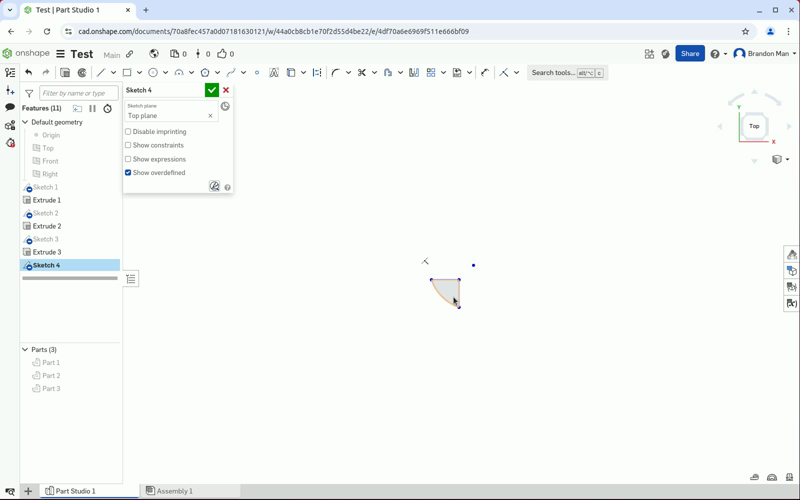
scroll(6)
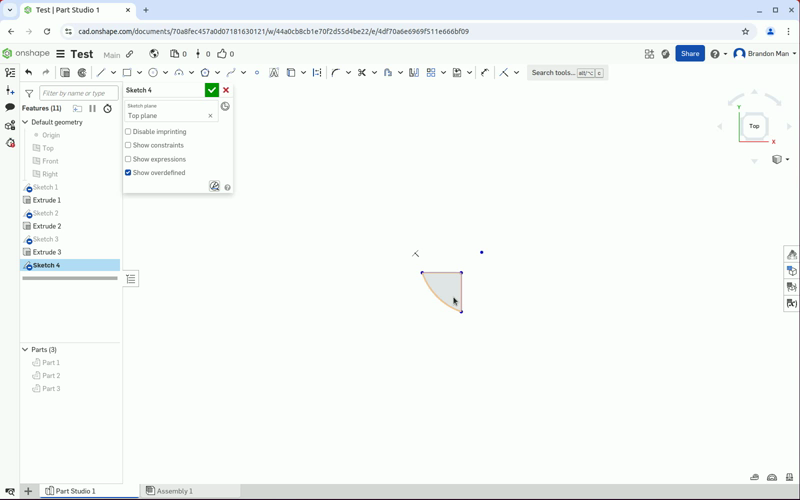
scroll(6)
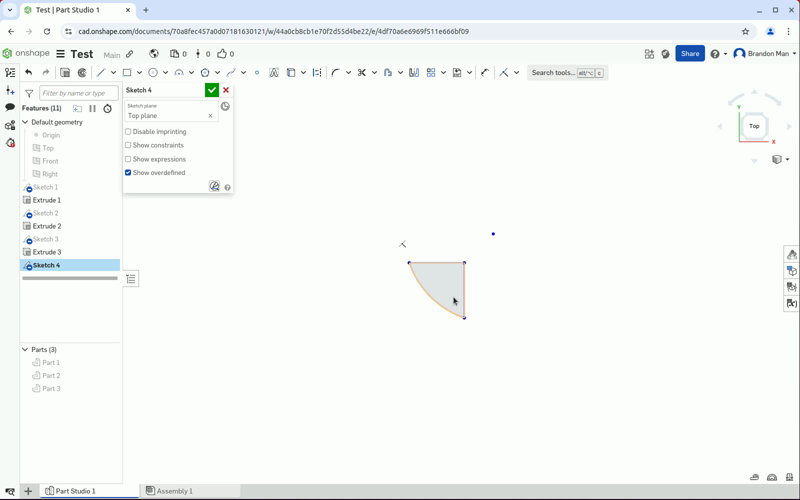
scroll(6)
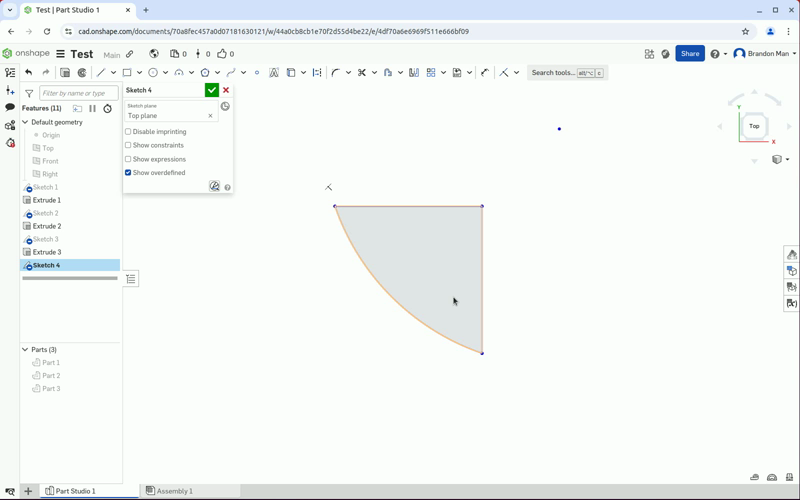
click(453, 296)
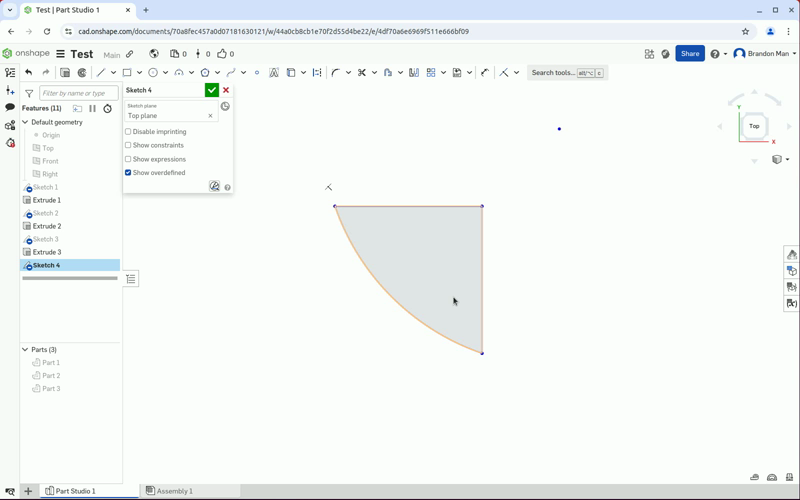
scroll(-6)
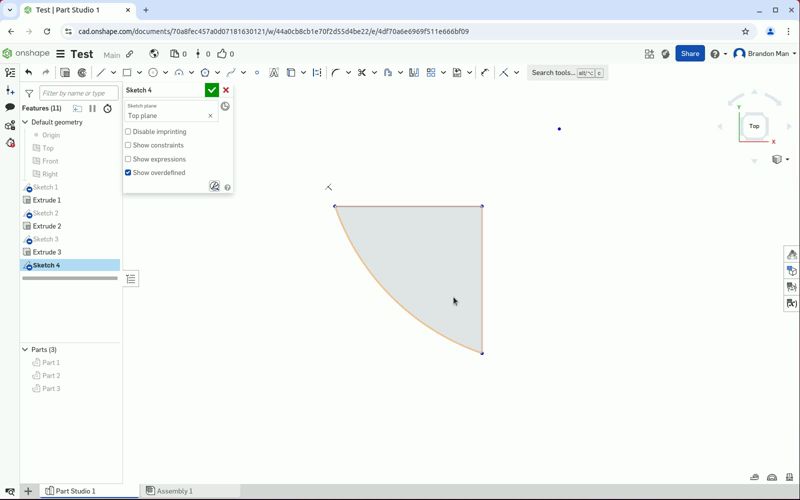
scroll(-6)
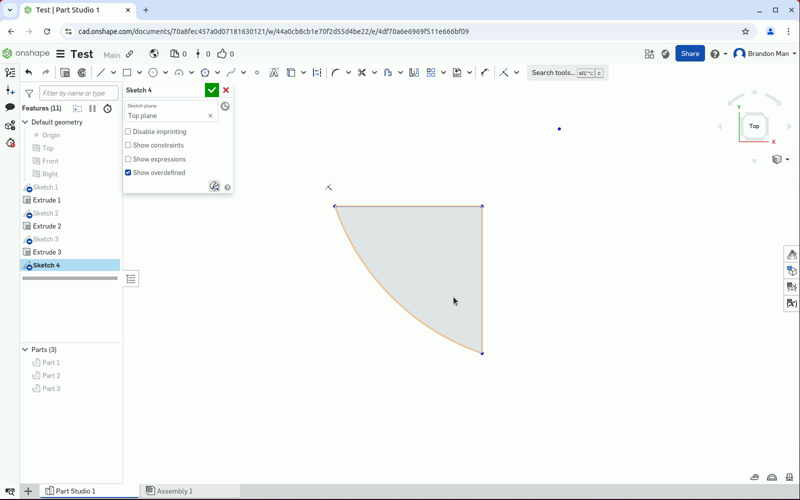
scroll(-6)
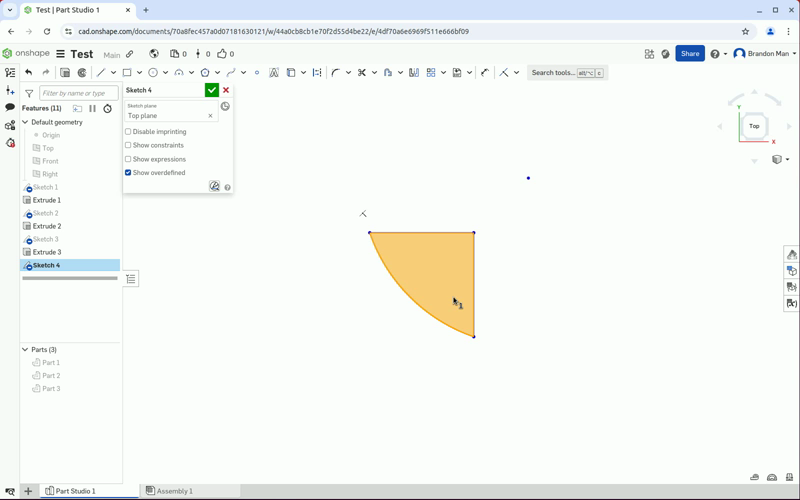
scroll(-6)
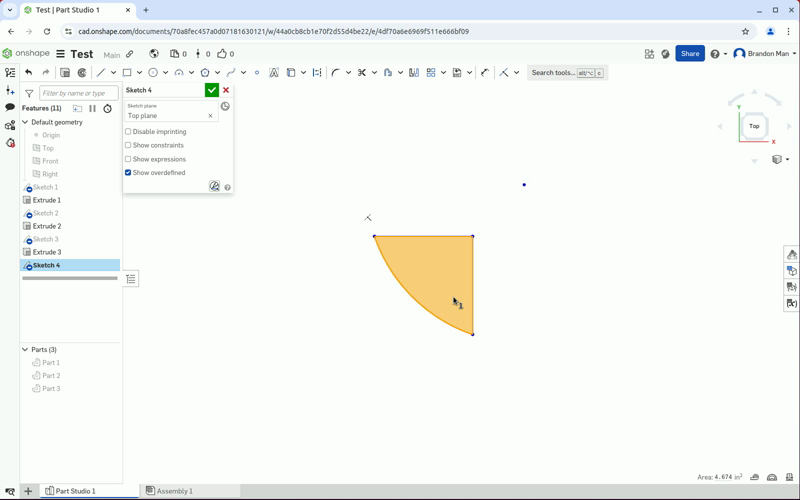
scroll(-6)
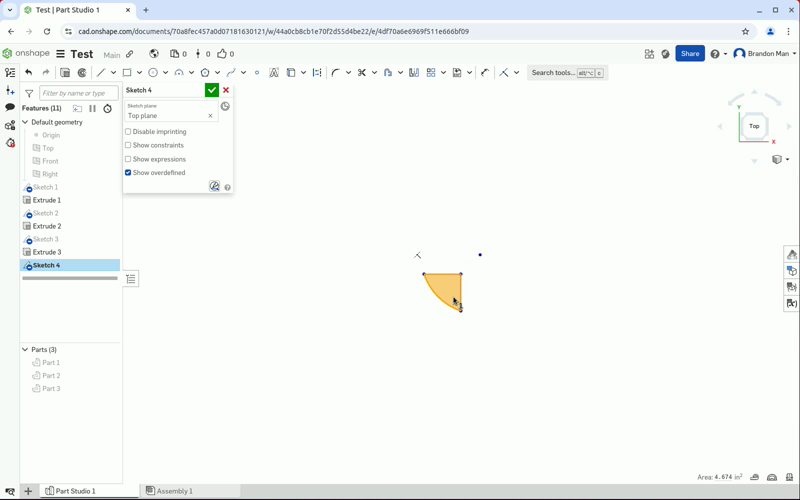
scroll(-6)
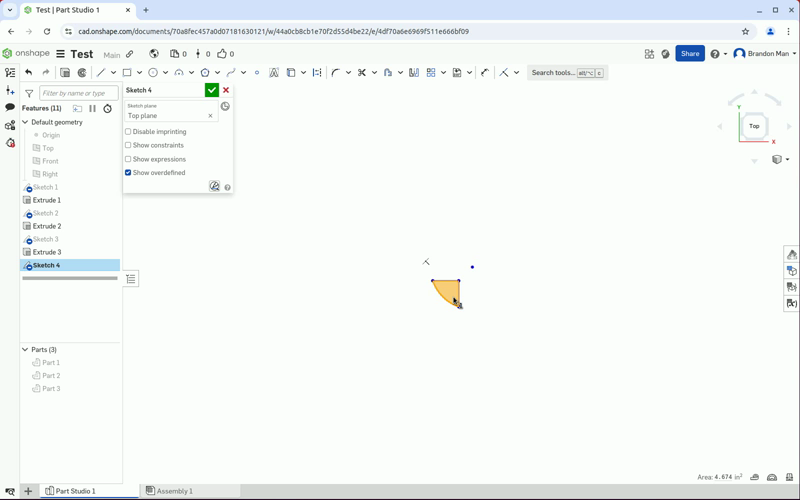
scroll(-6)
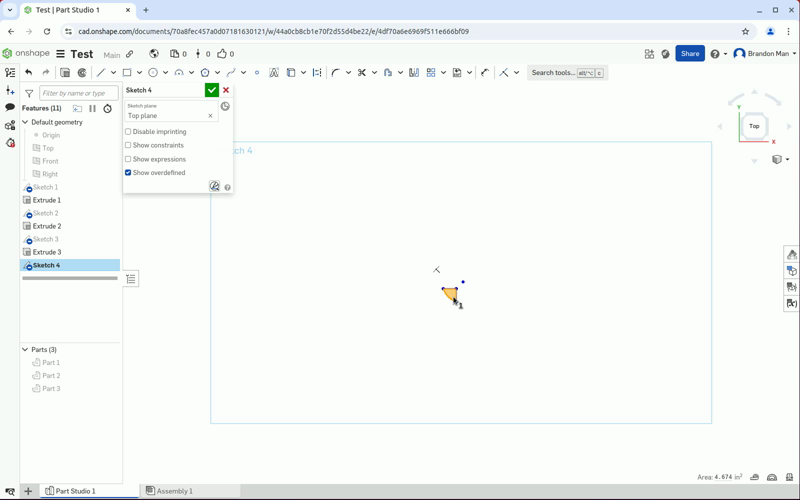
mouse_move(73, 352)
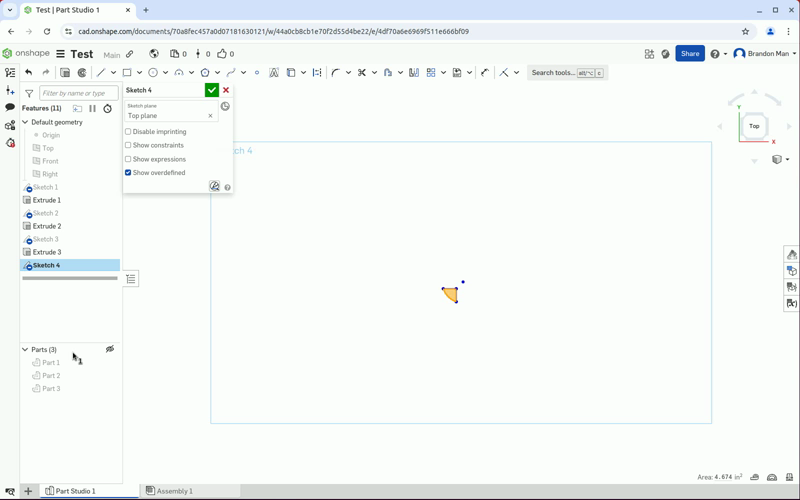
key(shift+y)
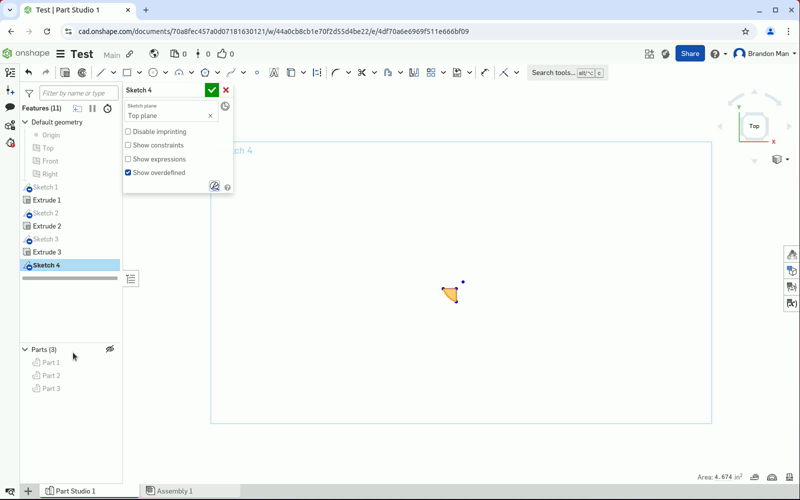
key(shift+e)
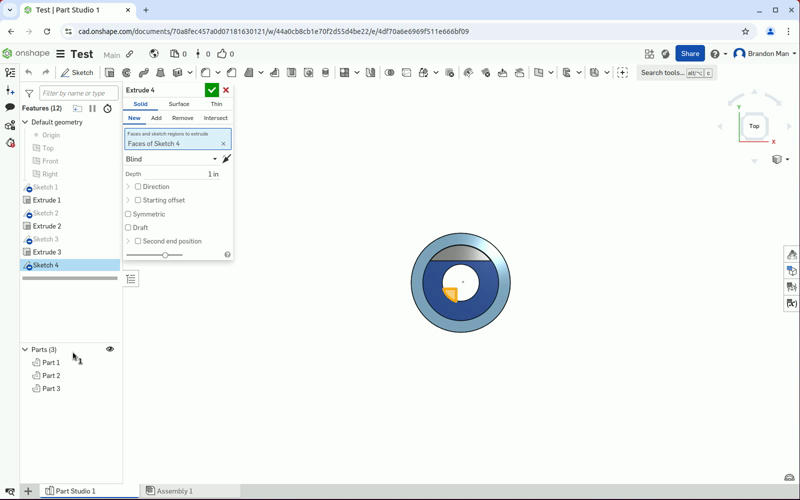
mouse_move(143, 106)
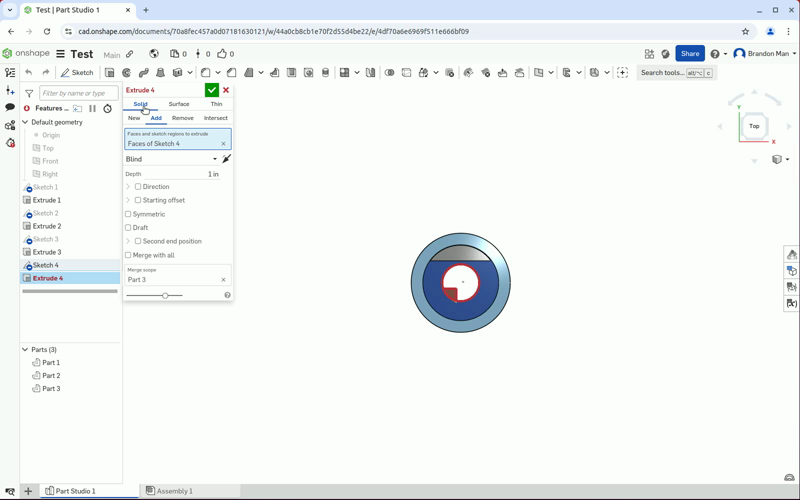
click(143, 106)
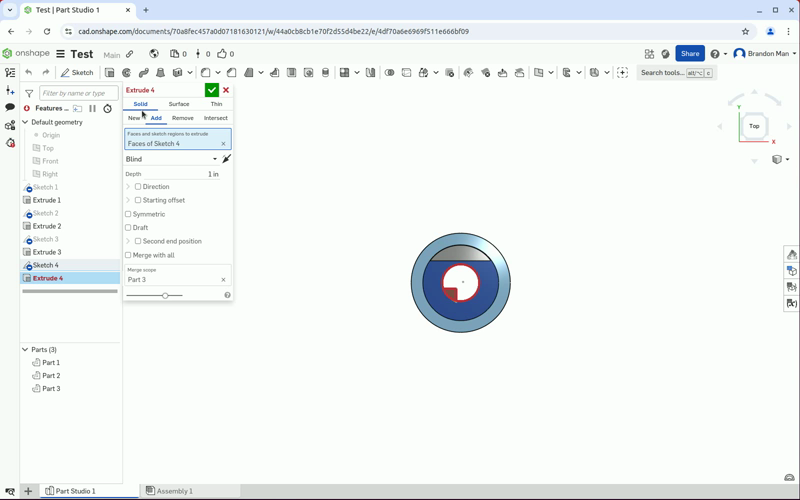
mouse_move(137, 120)
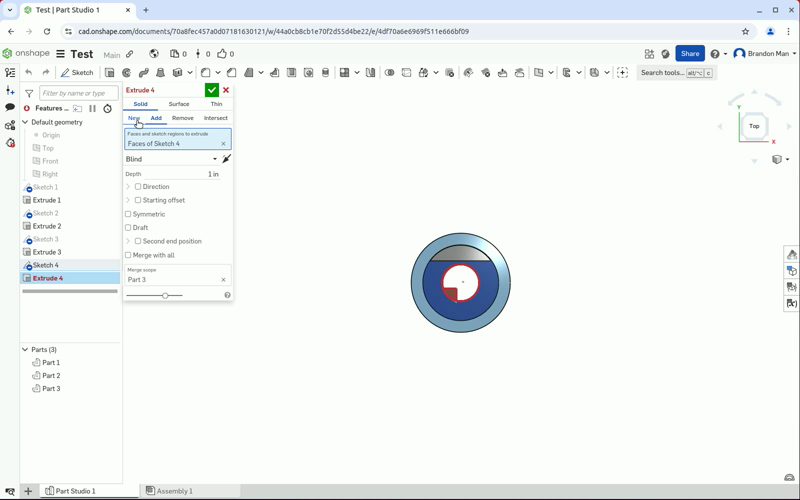
click(137, 120)
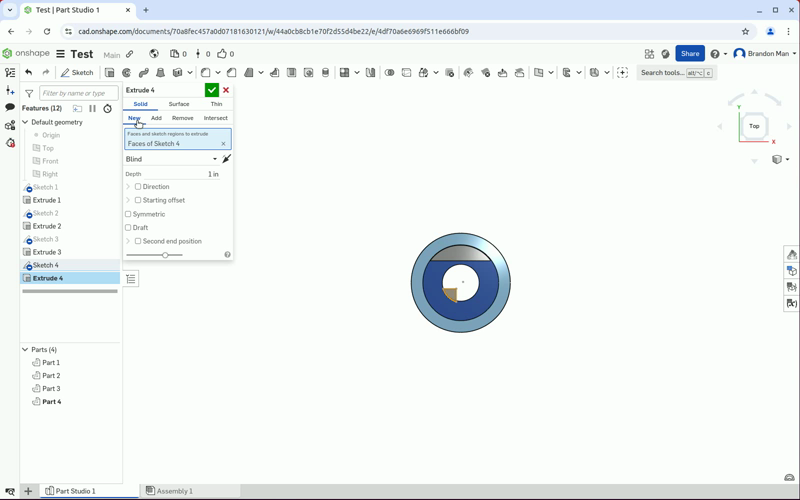
key(tab, 4)
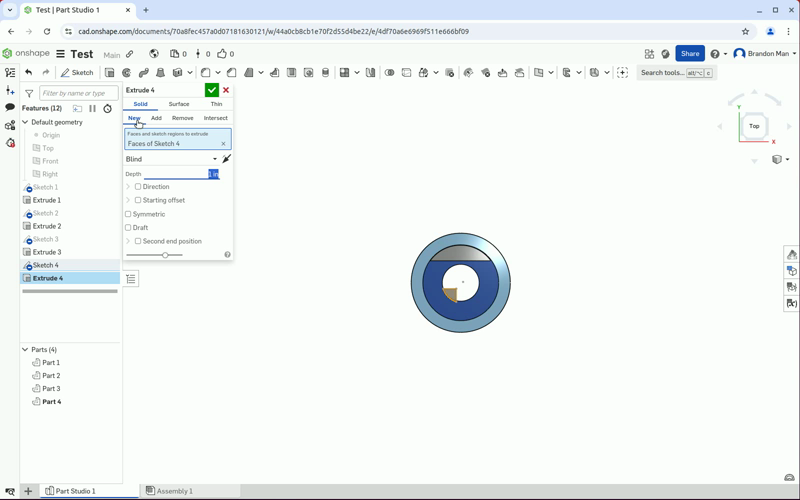
text(-15.405)
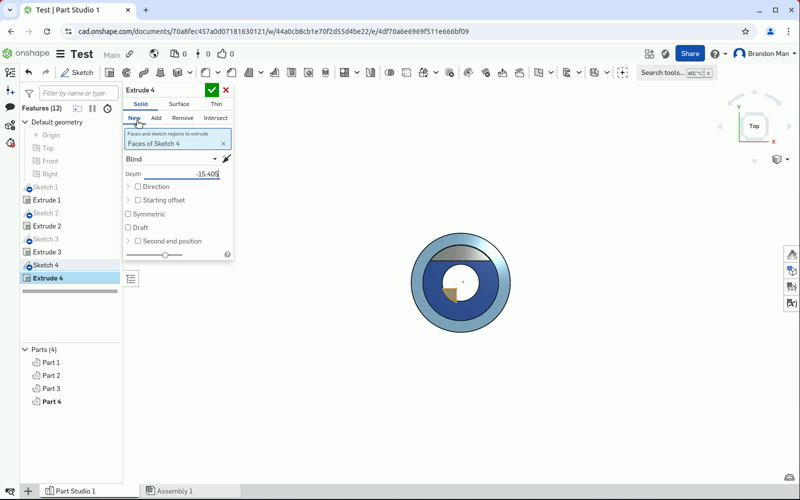
key(enter)
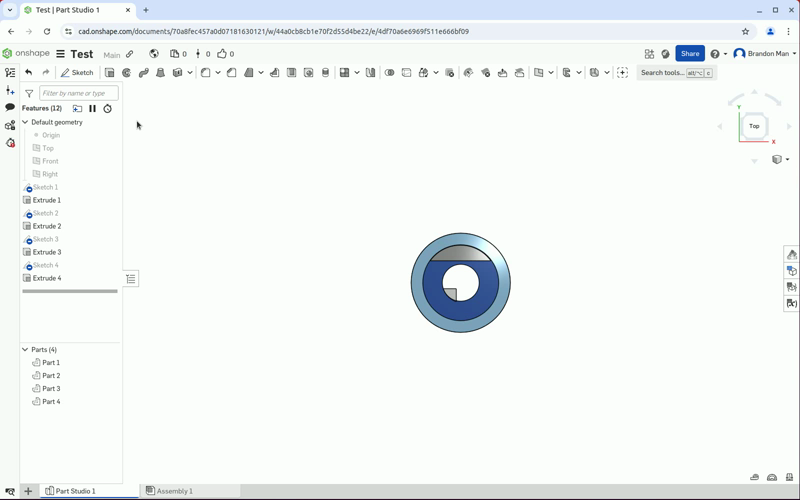
key(shift+h)
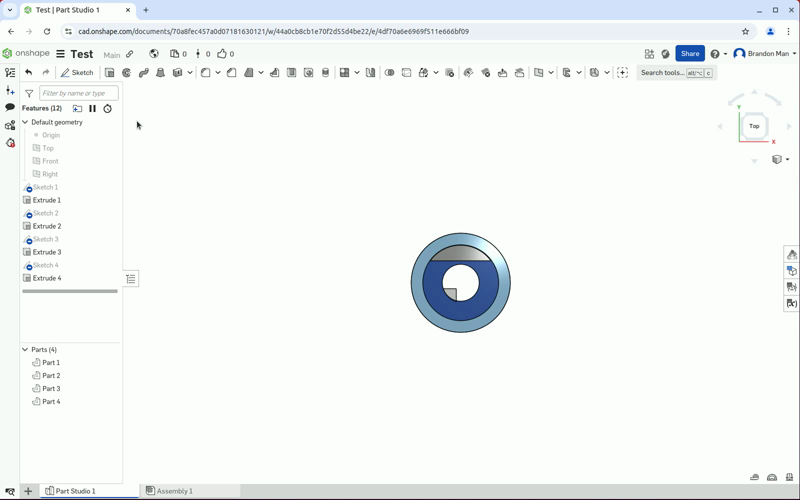
key(shift+h)
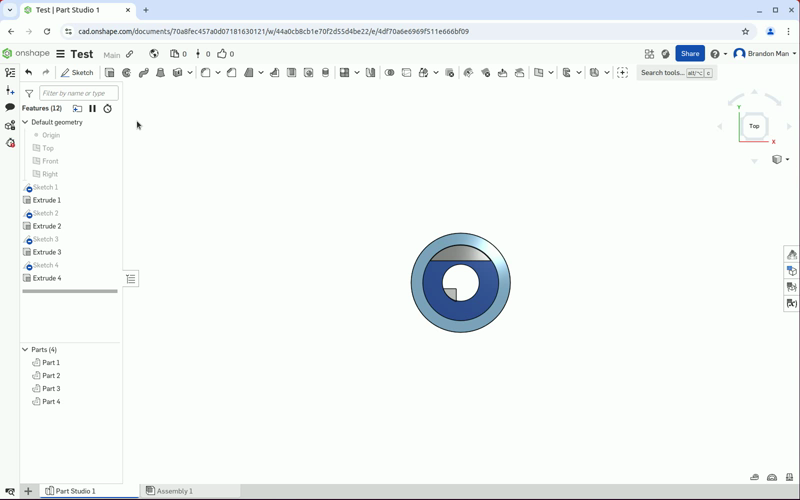
mouse_move(73, 189)
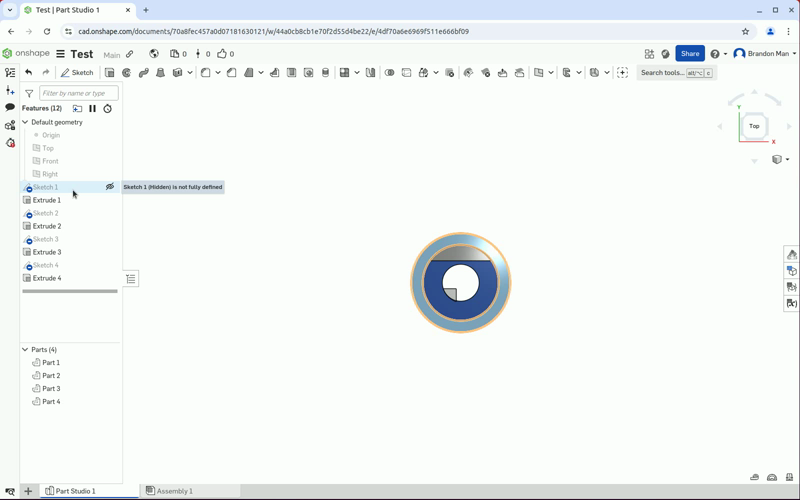
click(73, 189)
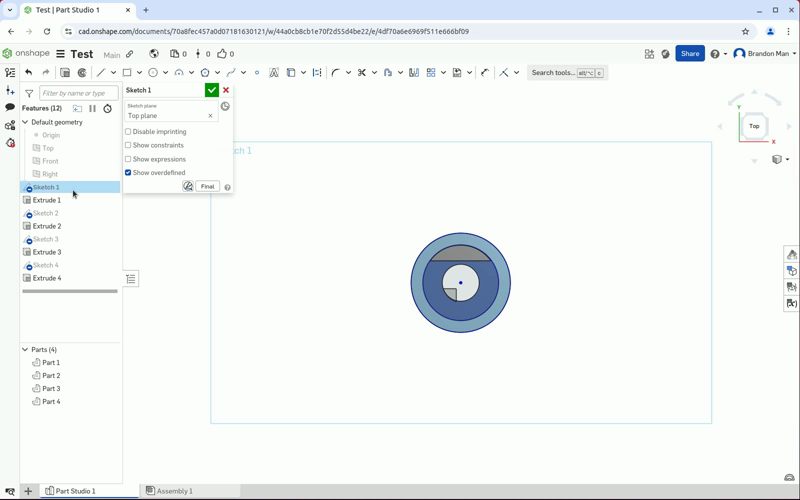
mouse_move(229, 92)
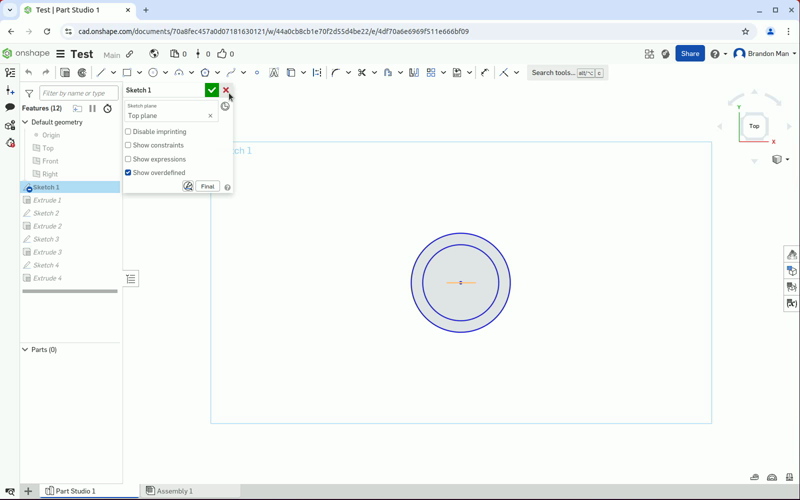
click(229, 92)
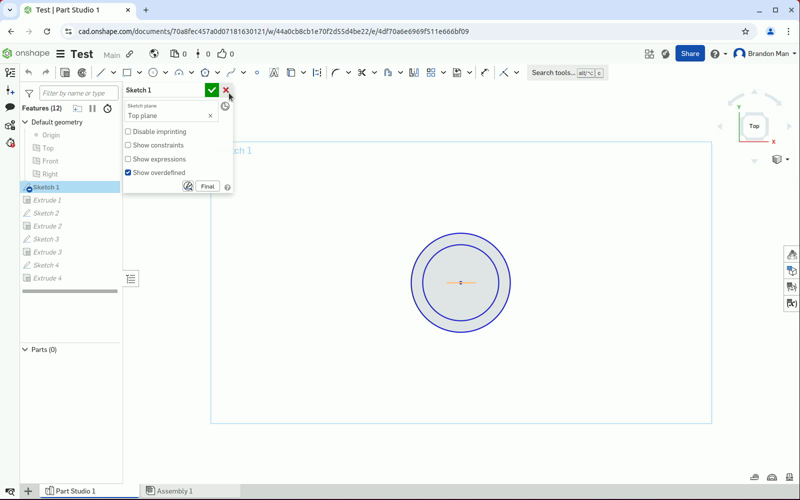
key(shift+s)
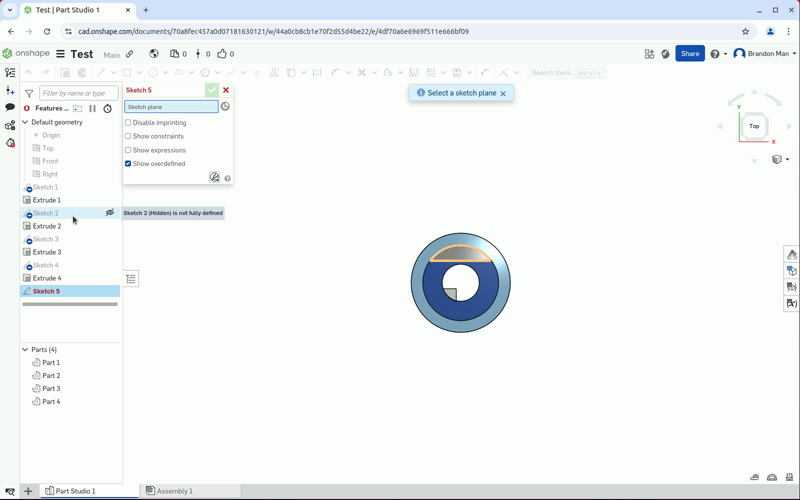
scroll(3)
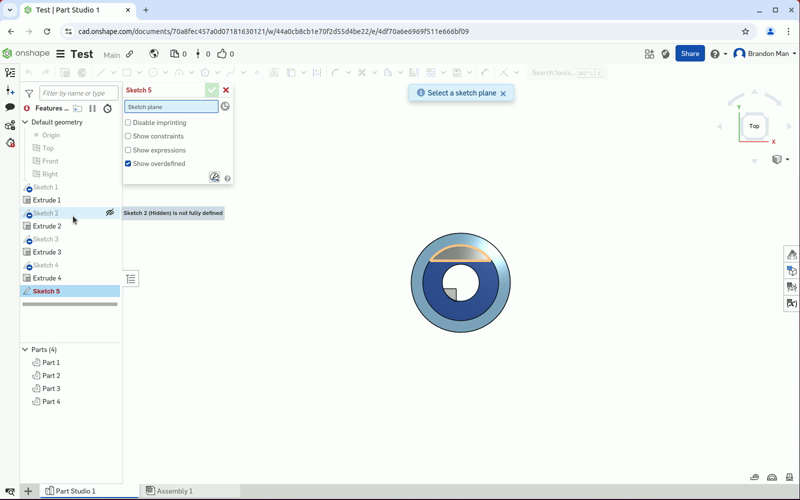
mouse_move(73, 150)
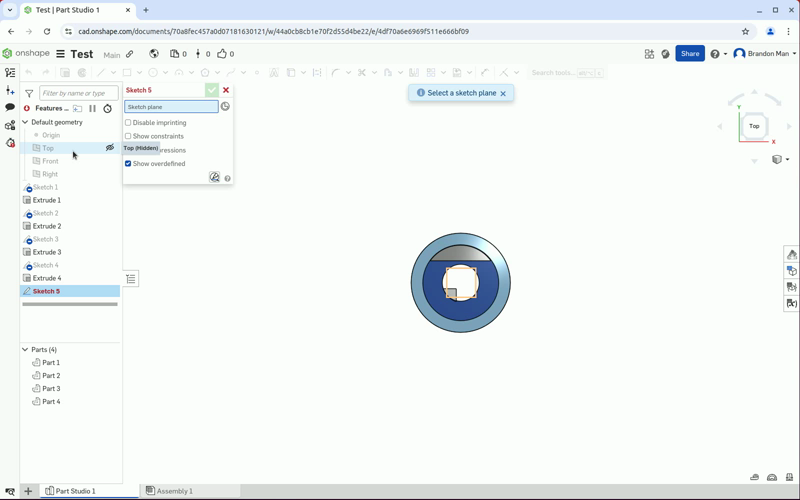
click(73, 150)
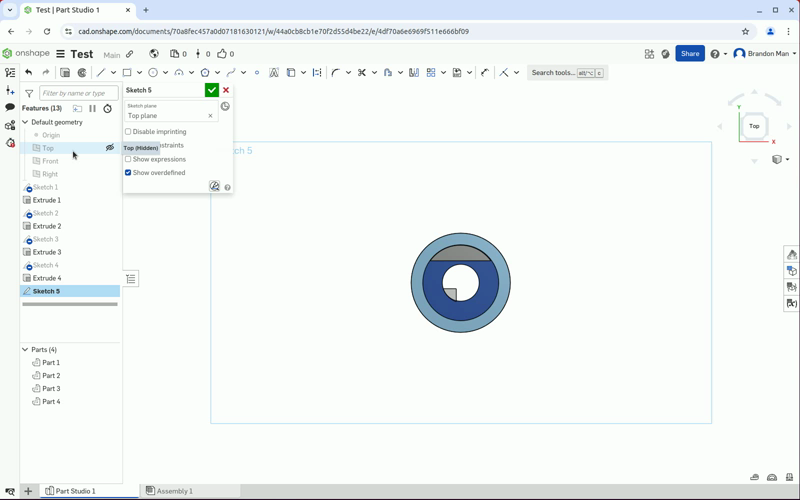
mouse_move(73, 352)
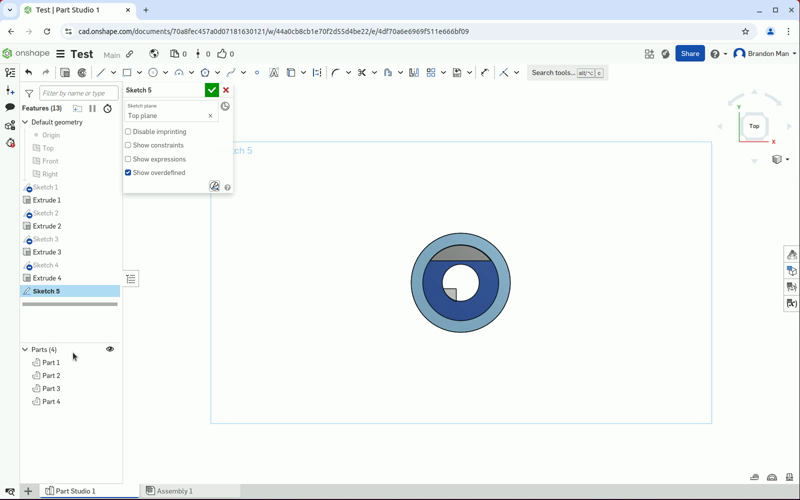
key(y)
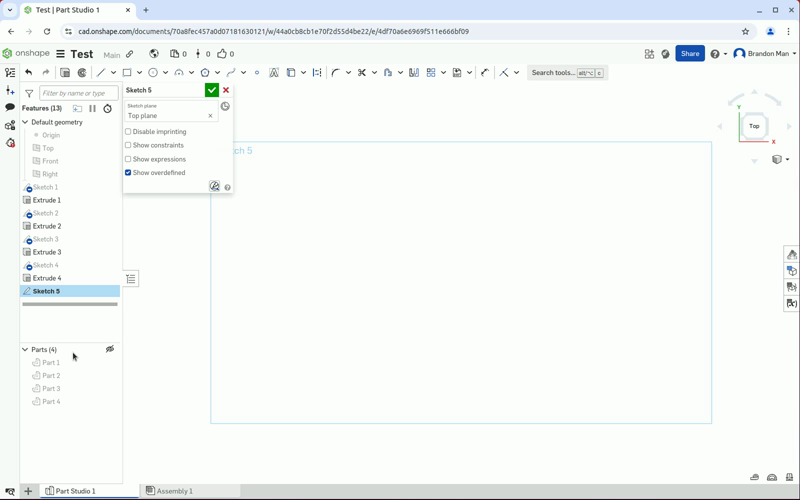
key(a)
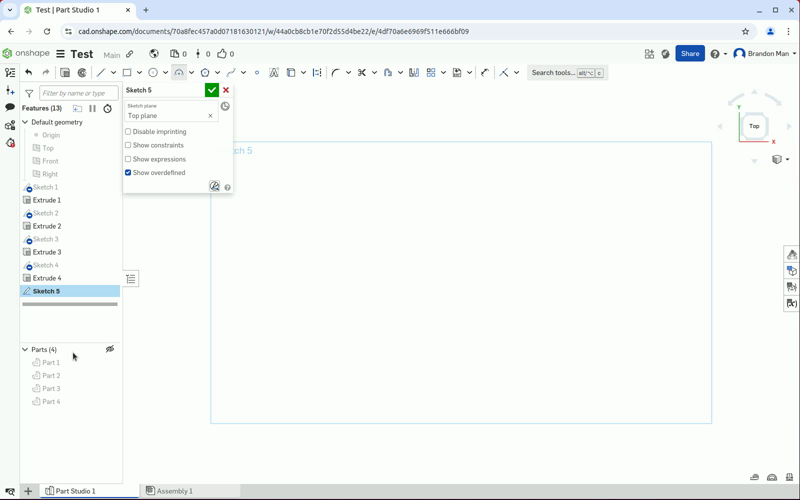
key_down(shift)
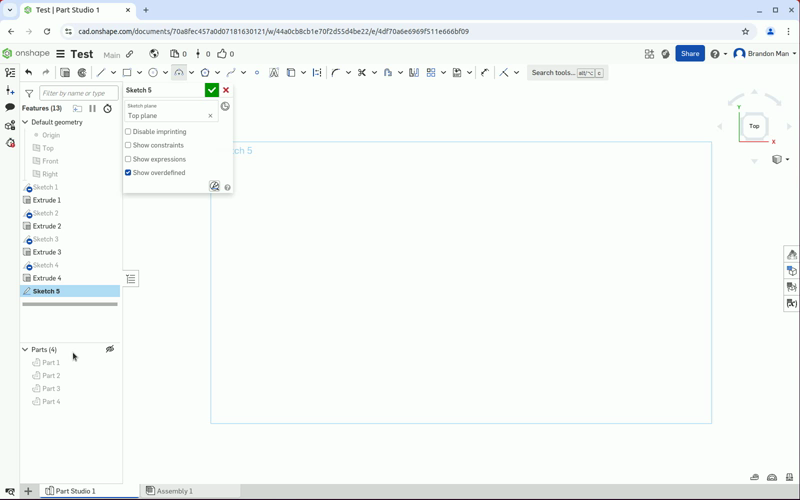
mouse_move(466, 300)
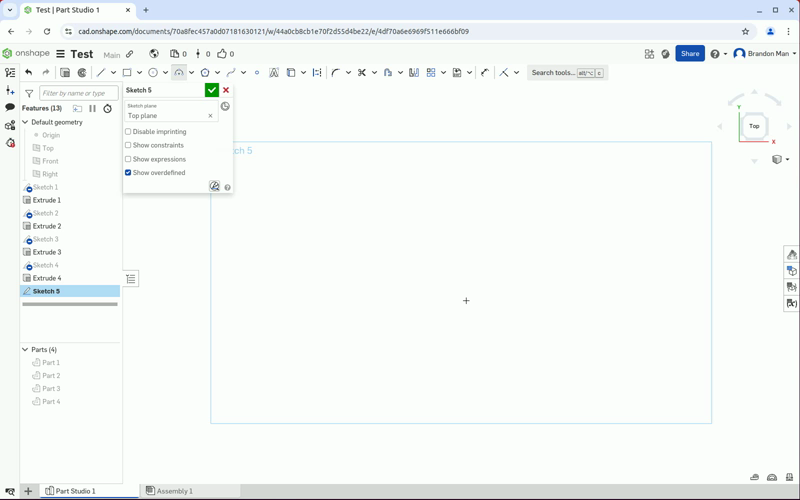
click(466, 300)
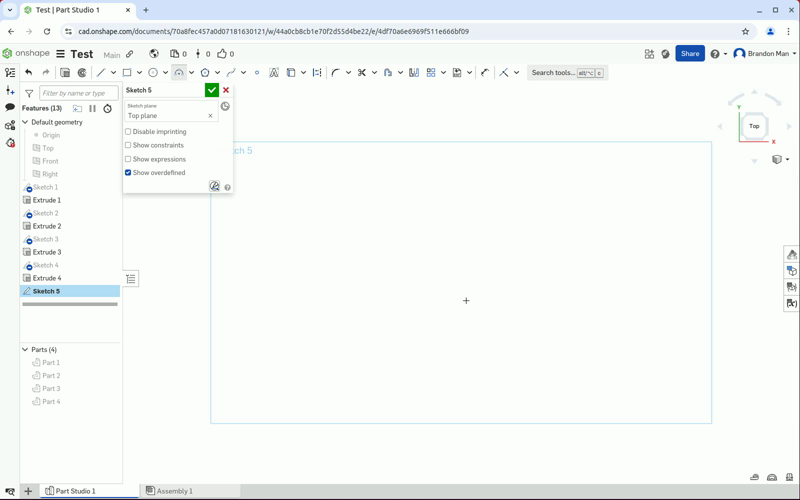
key_up(shift)
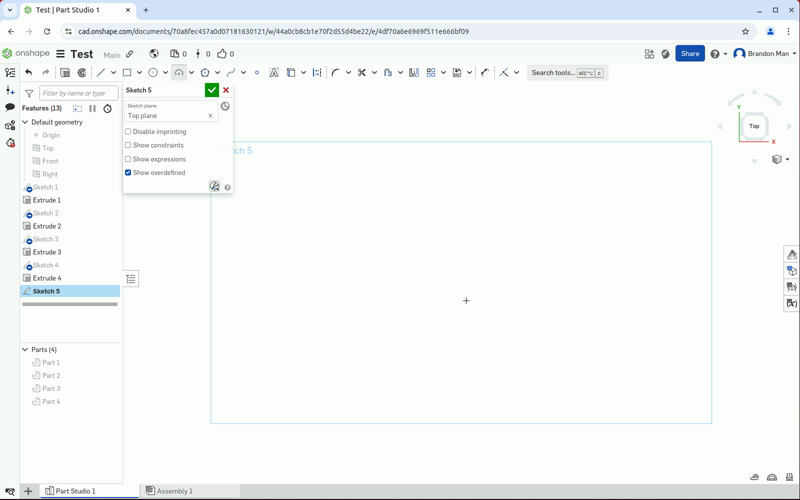
key_down(shift)
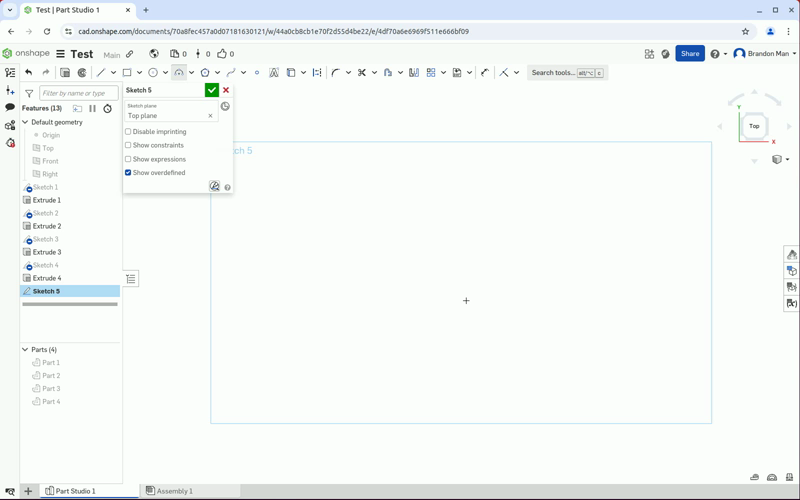
mouse_move(479, 287)
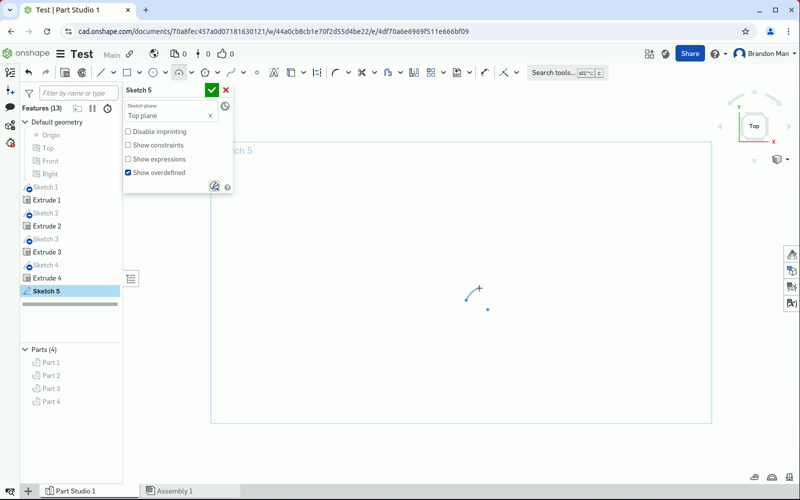
click(479, 287)
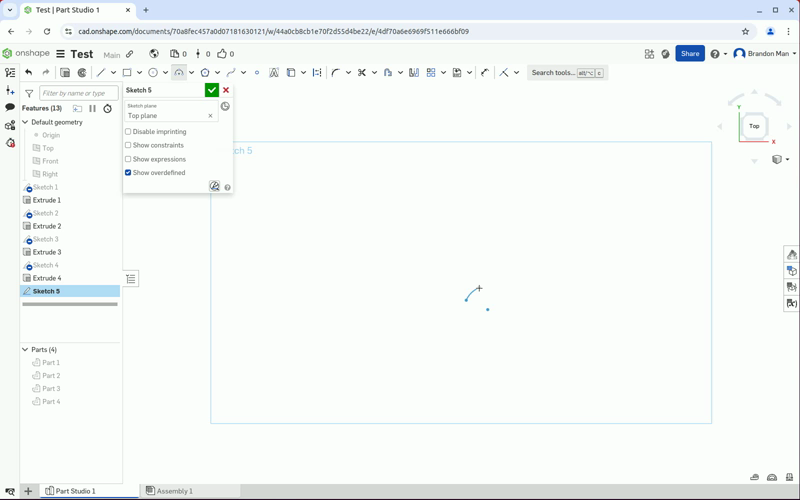
mouse_move(474, 295)
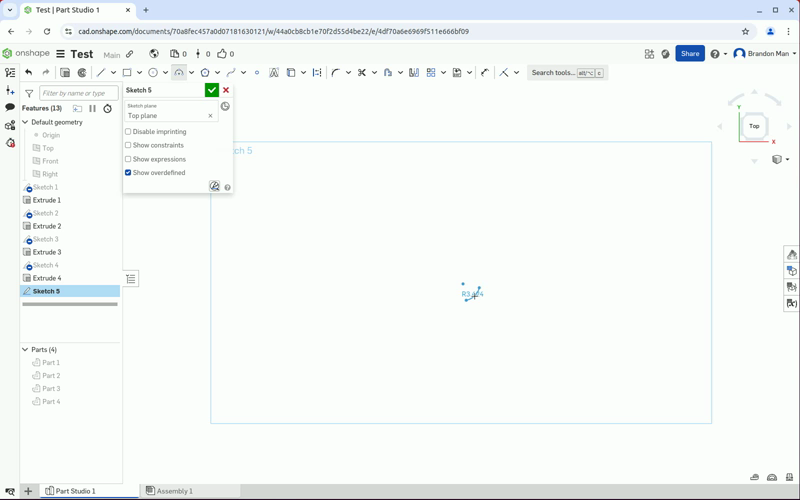
click(474, 295)
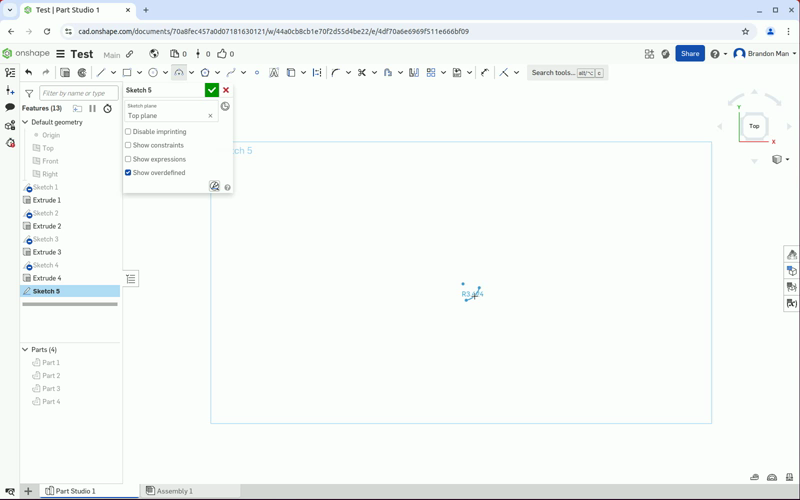
key_up(shift)
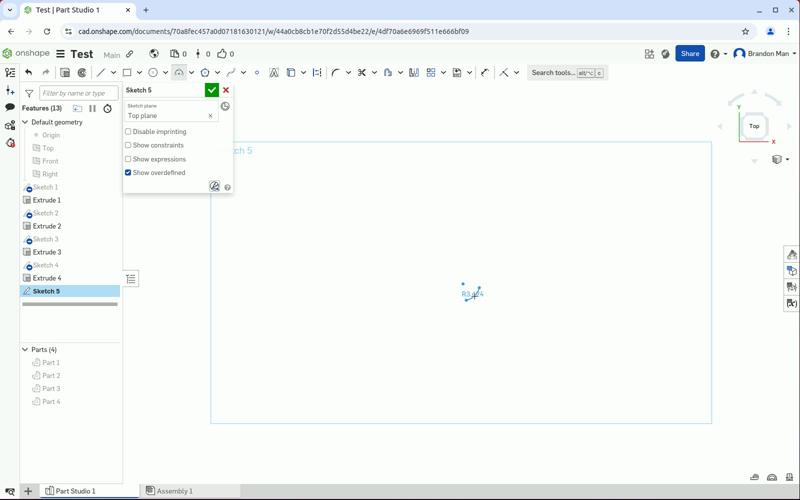
key(esc)
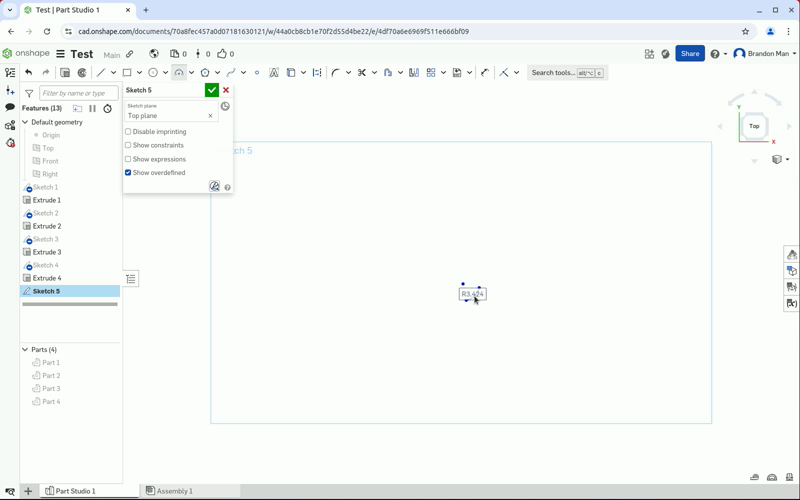
key(l)
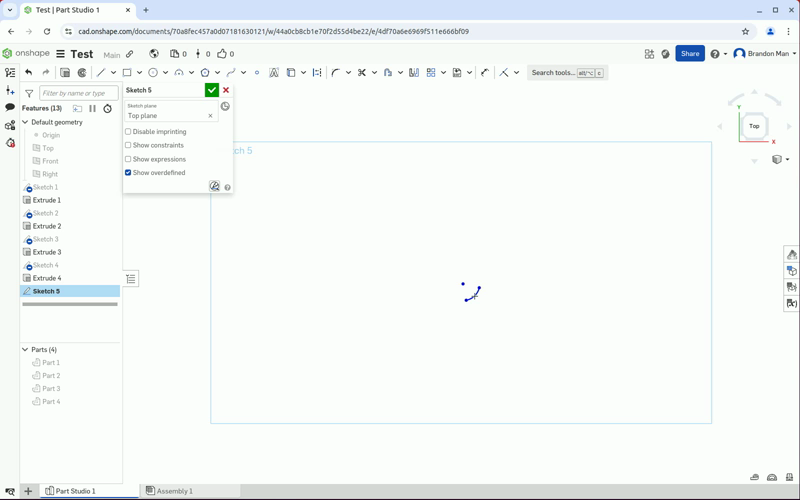
mouse_move(479, 287)
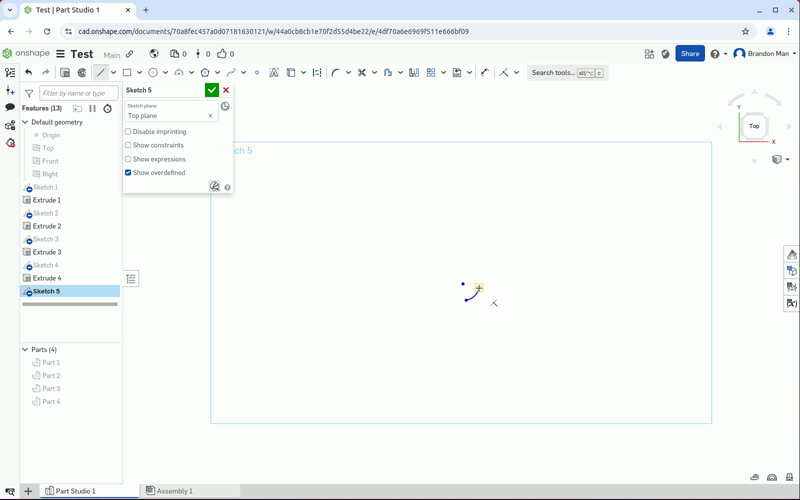
click(479, 287)
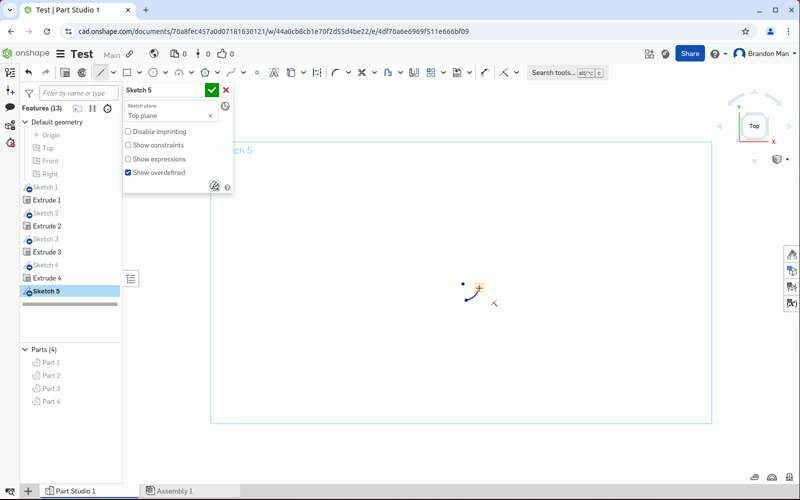
key_down(shift)
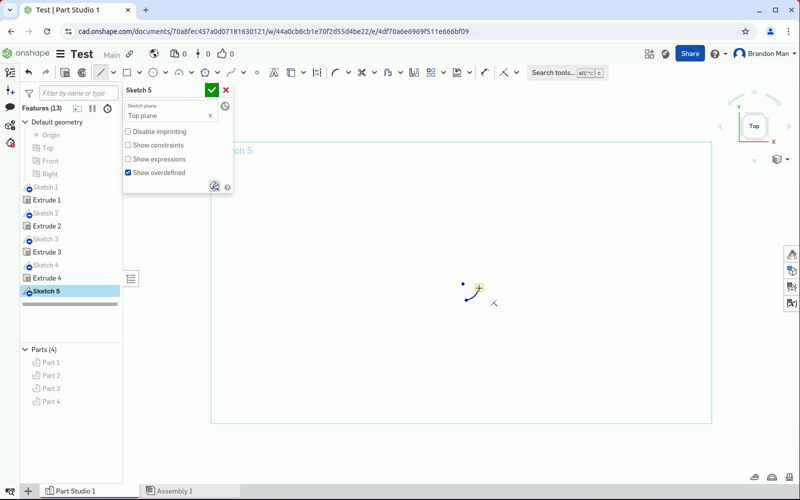
mouse_move(509, 287)
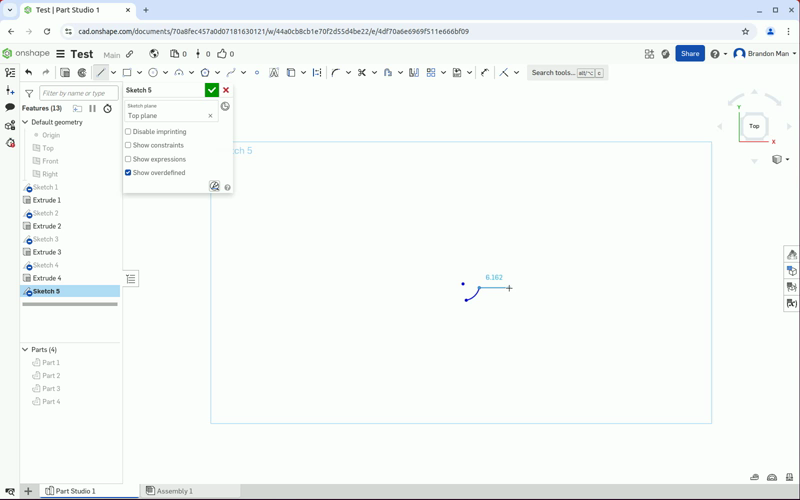
mouse_move(466, 287)
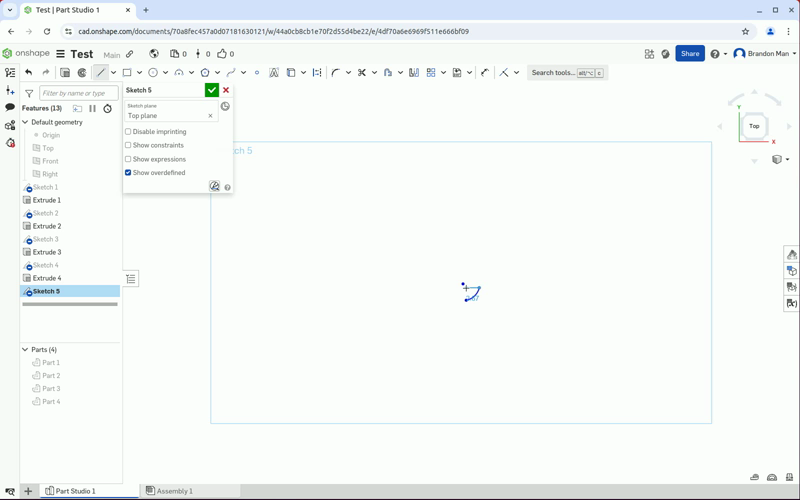
click(466, 287)
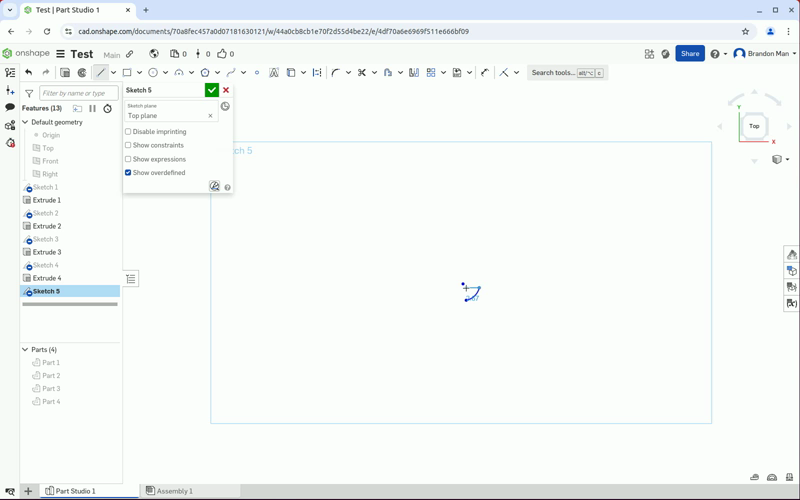
key_up(shift)
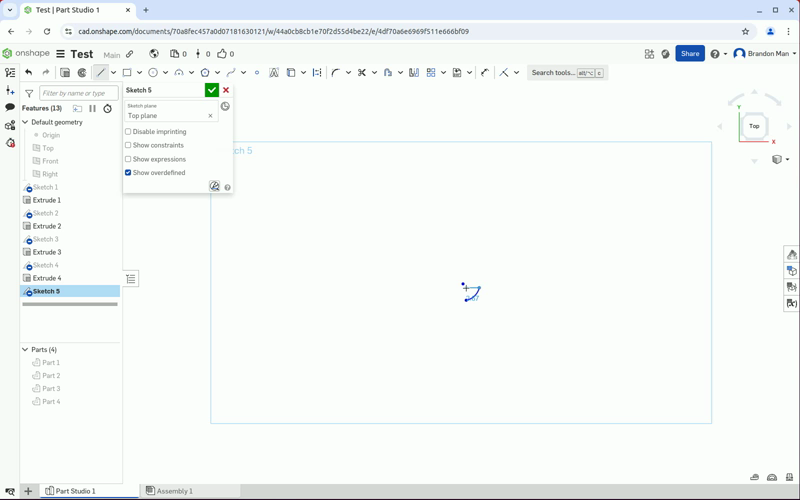
mouse_move(496, 287)
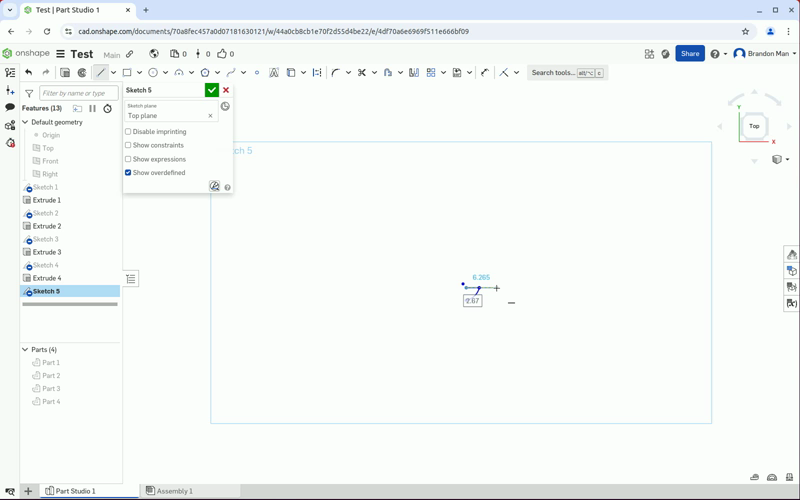
key_down(shift)
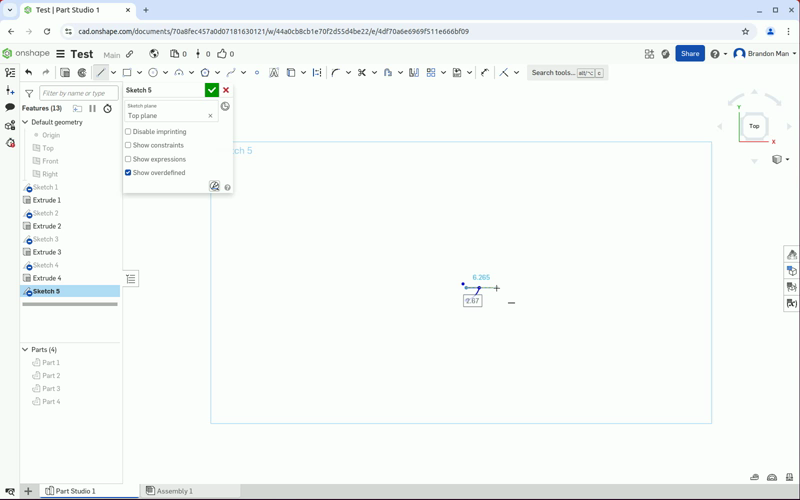
mouse_move(466, 300)
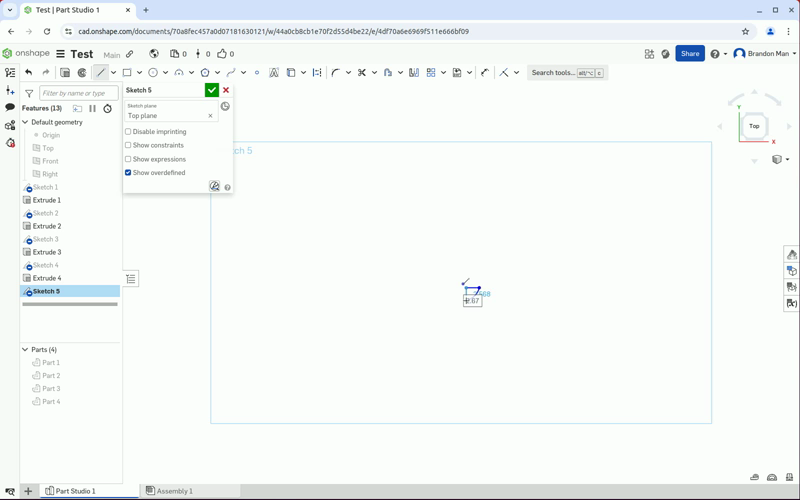
key_up(shift)
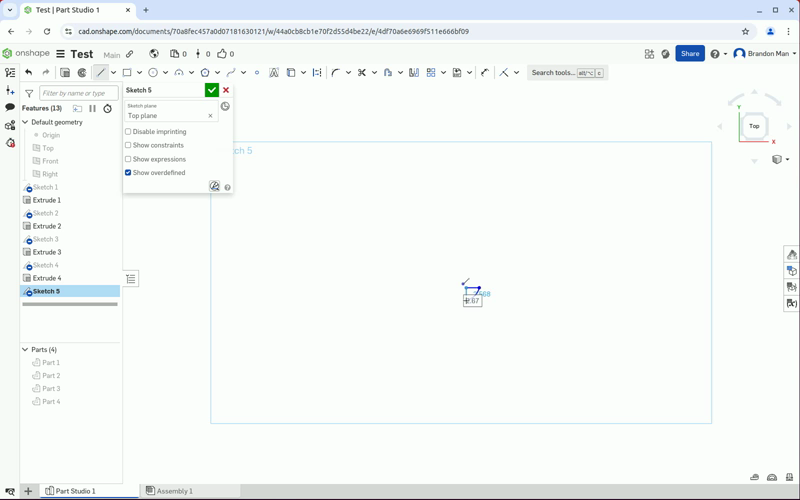
click(466, 300)
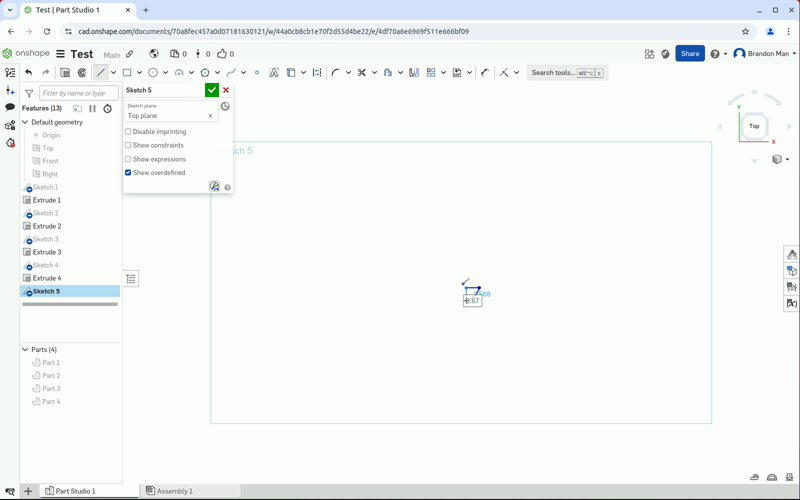
key(esc)
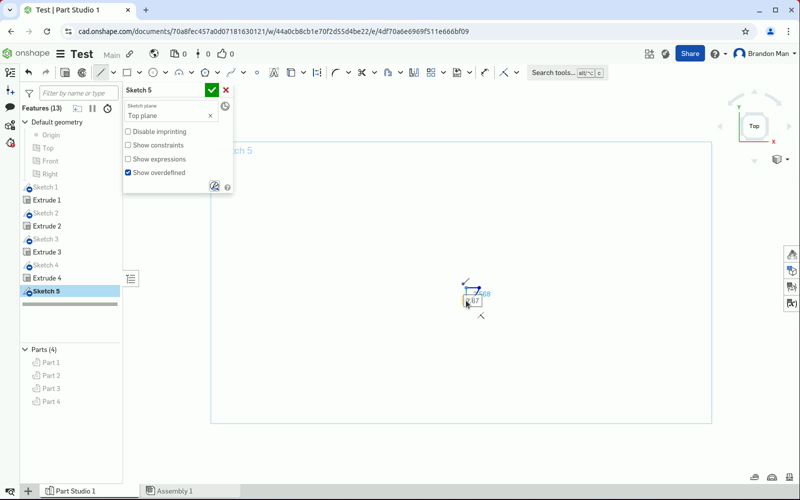
mouse_move(478, 289)
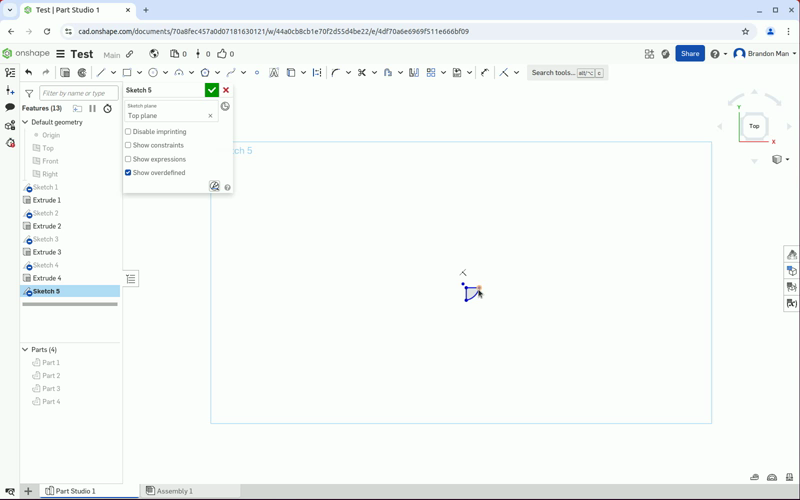
scroll(6)
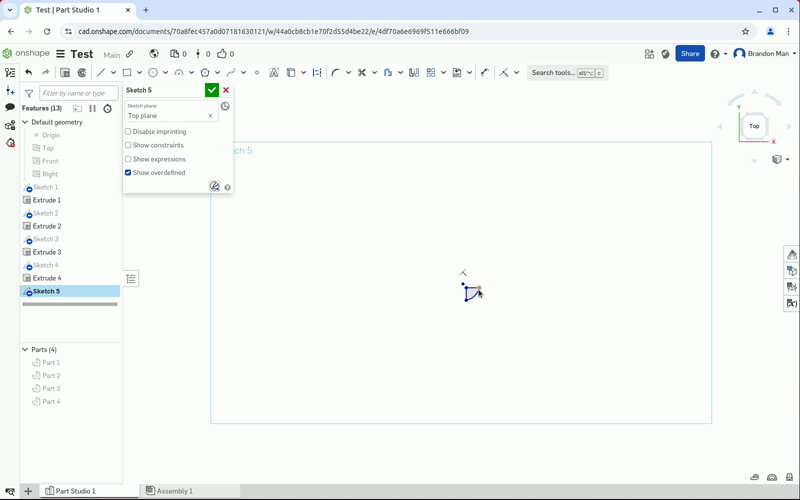
scroll(6)
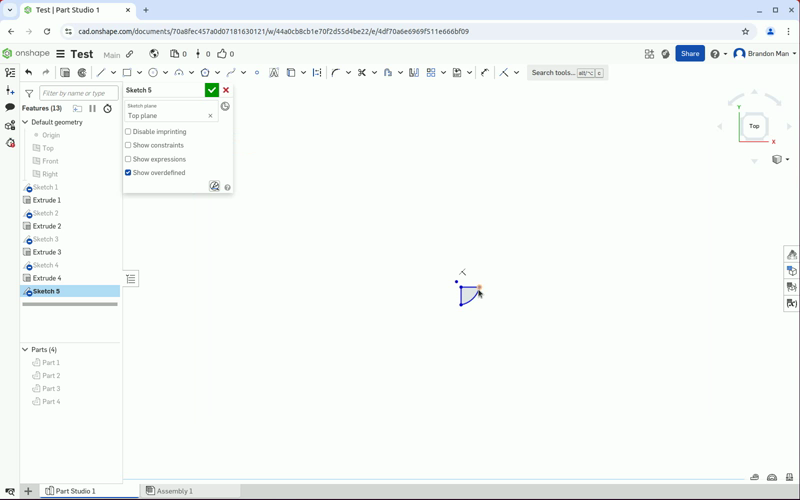
scroll(6)
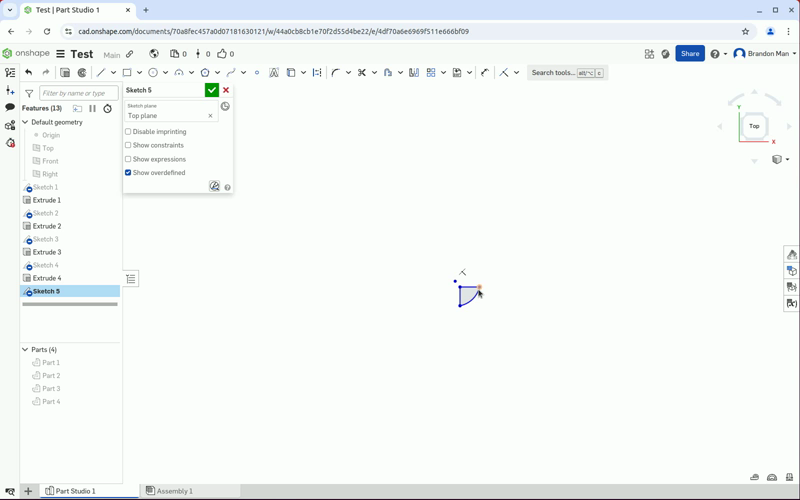
scroll(6)
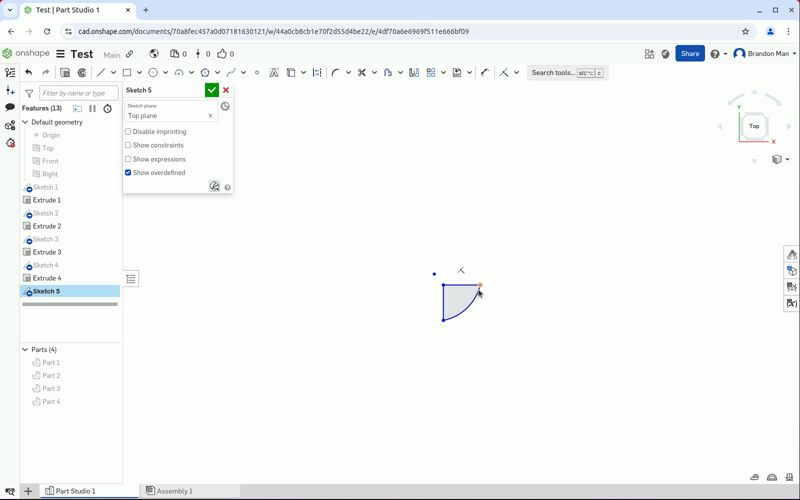
scroll(6)
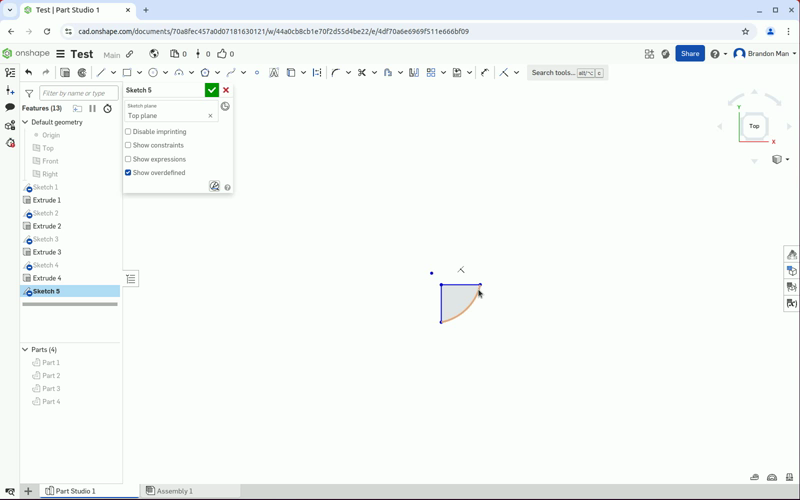
scroll(6)
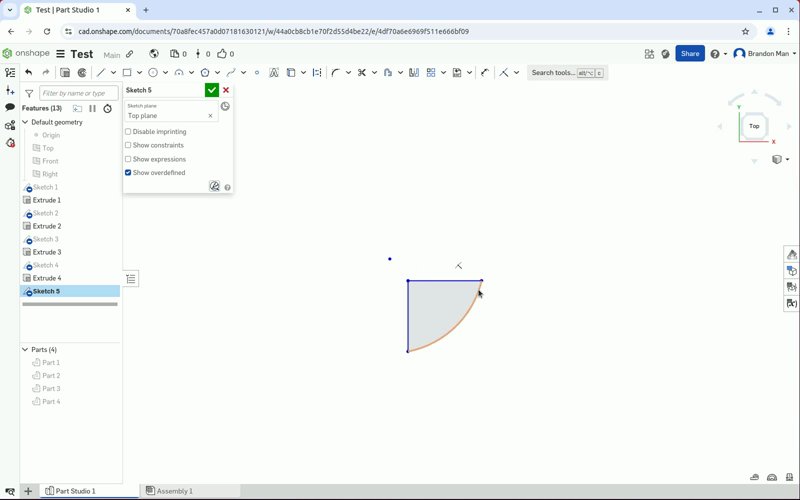
scroll(6)
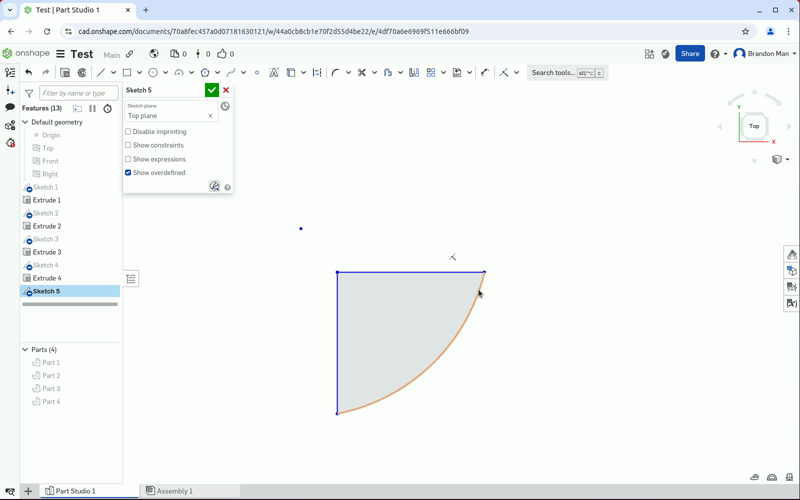
click(478, 289)
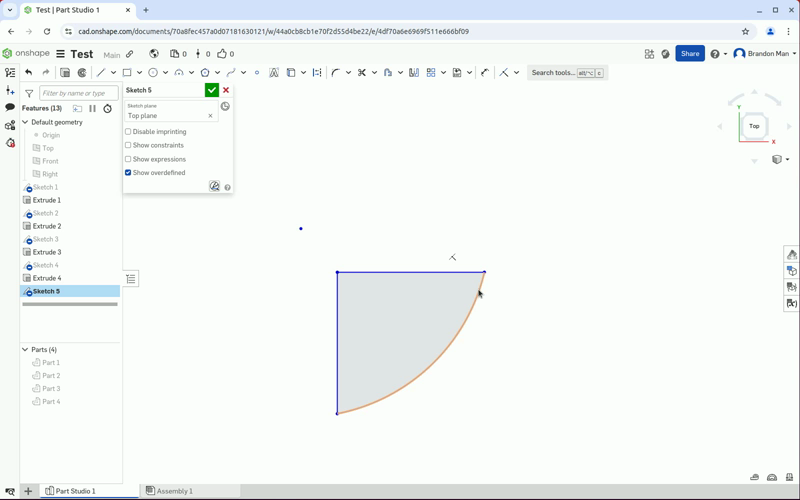
scroll(-6)
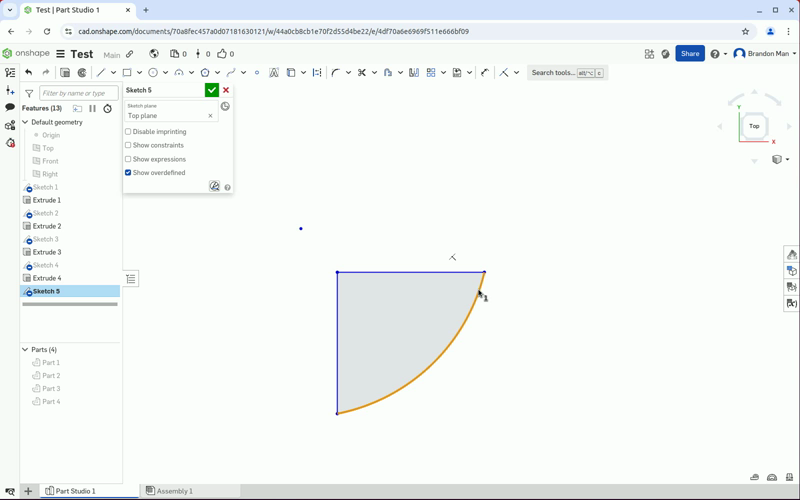
scroll(-6)
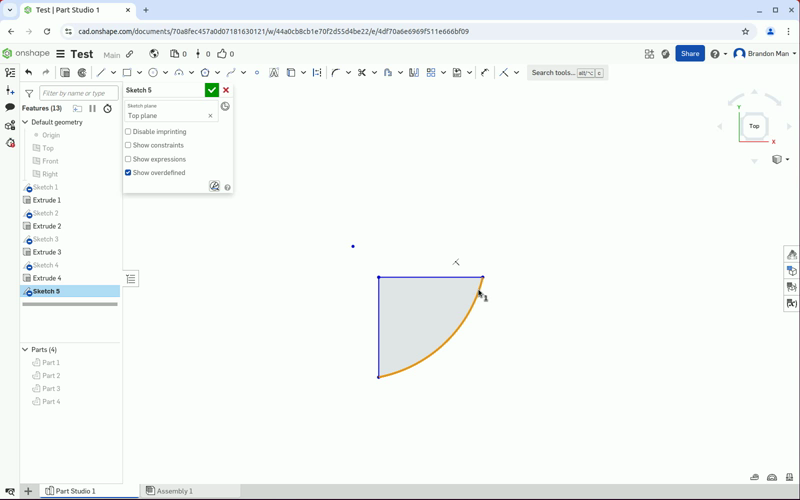
scroll(-6)
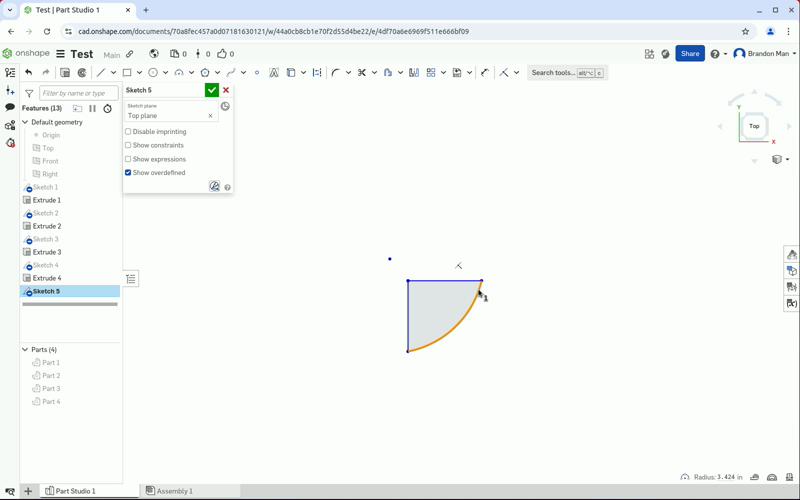
scroll(-6)
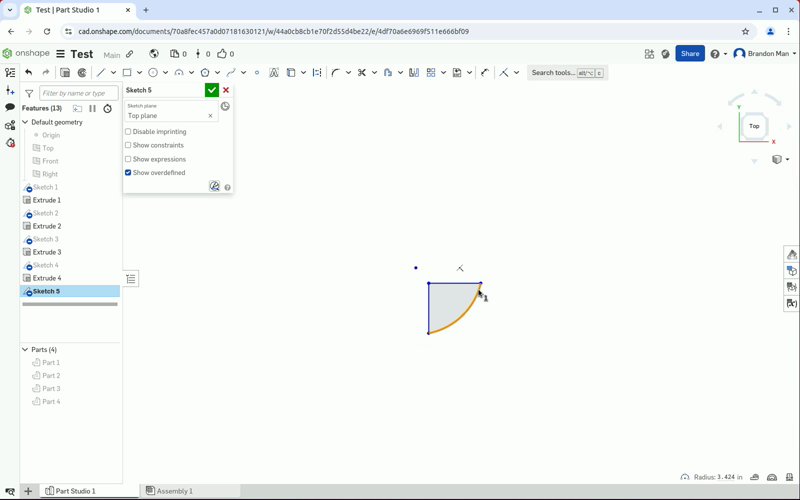
scroll(-6)
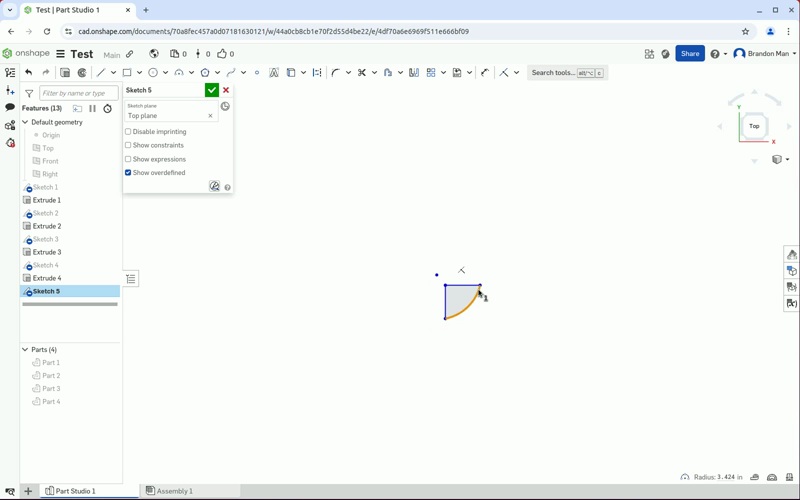
scroll(-6)
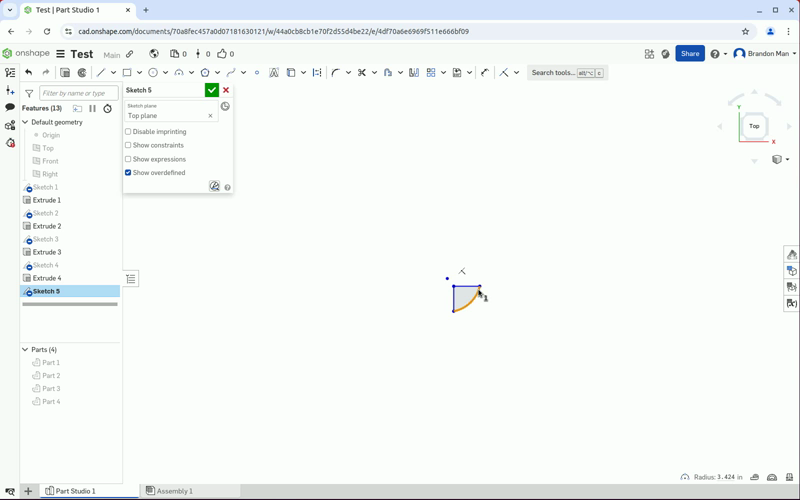
scroll(-6)
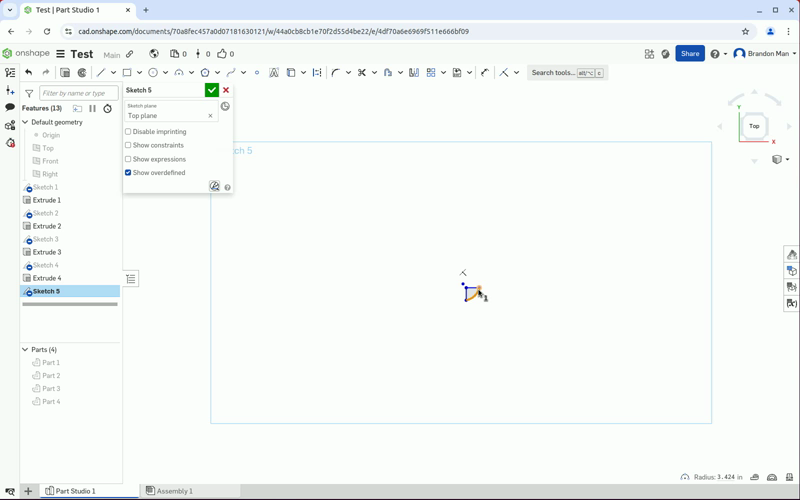
mouse_move(73, 352)
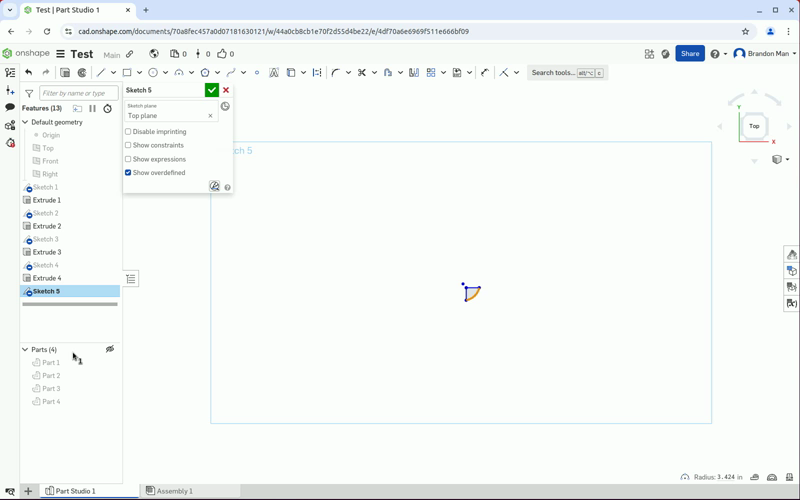
key(shift+y)
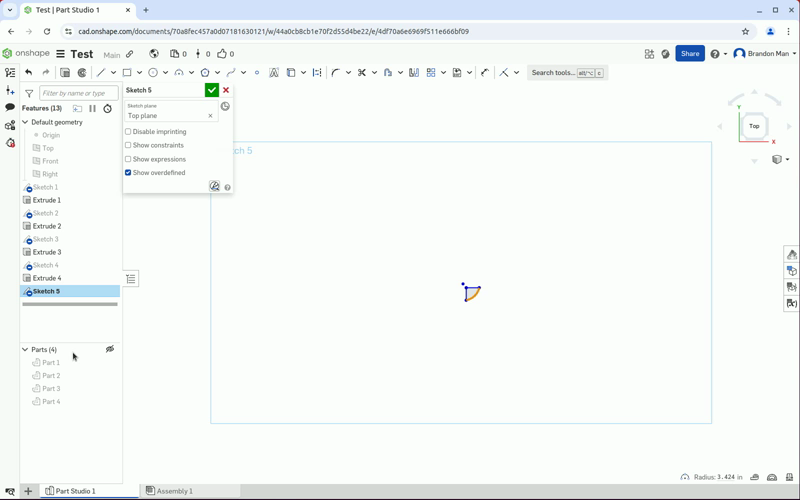
key(shift+e)
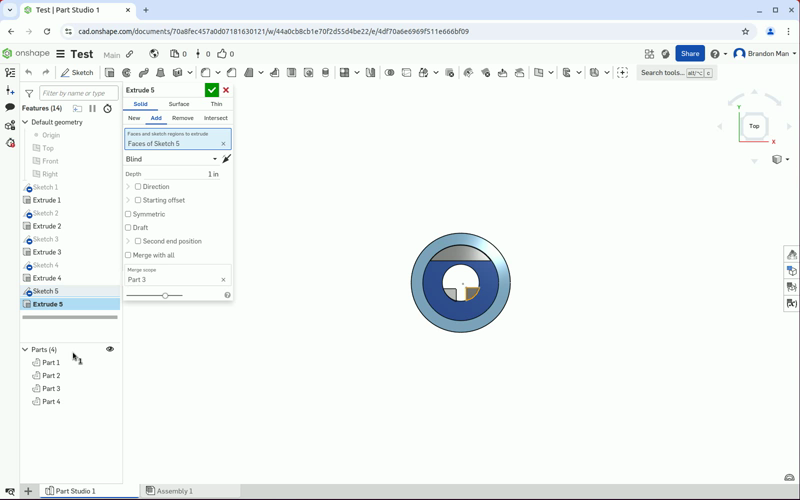
mouse_move(143, 106)
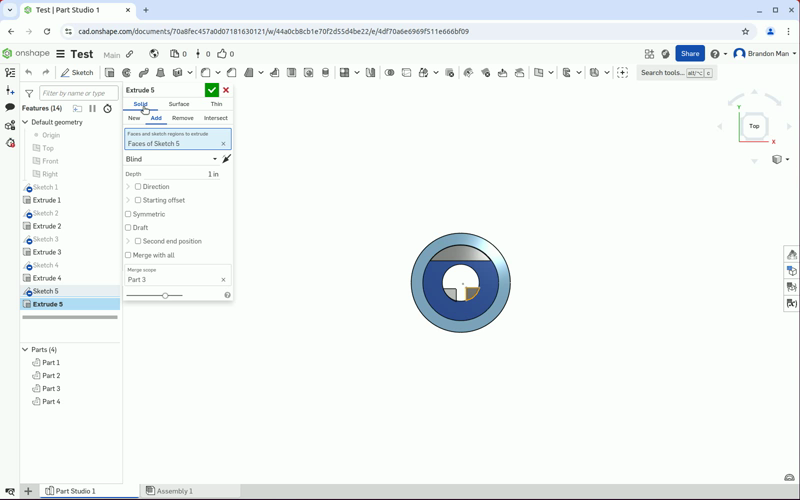
click(143, 106)
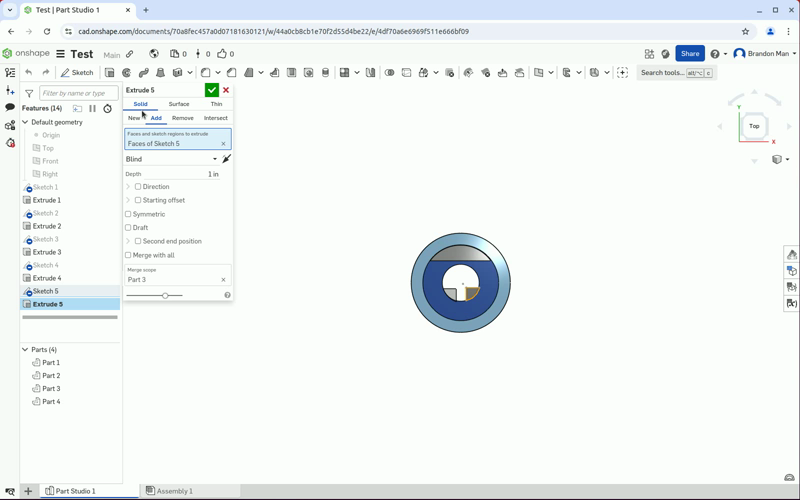
mouse_move(137, 120)
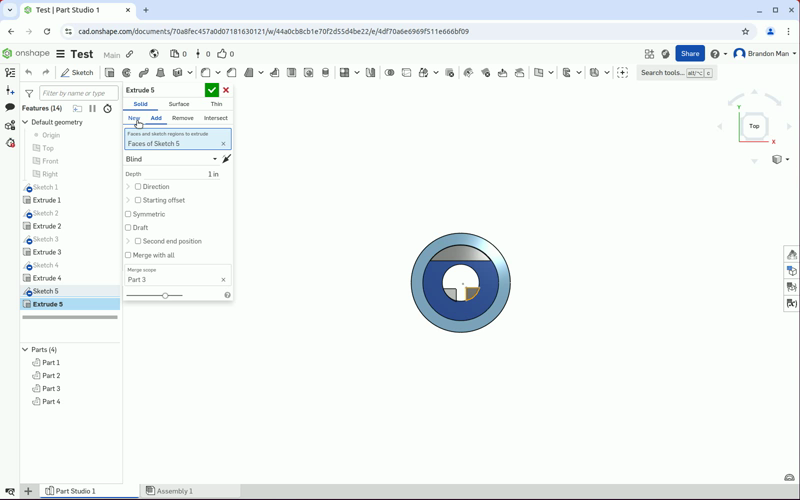
click(137, 120)
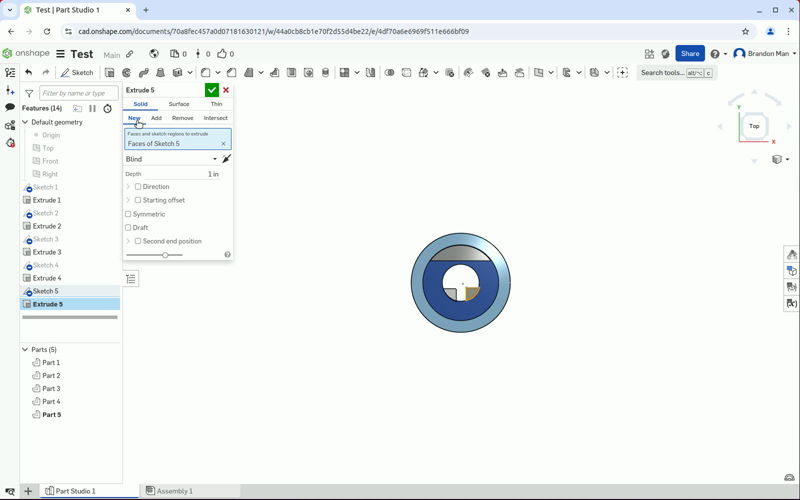
key(tab, 4)
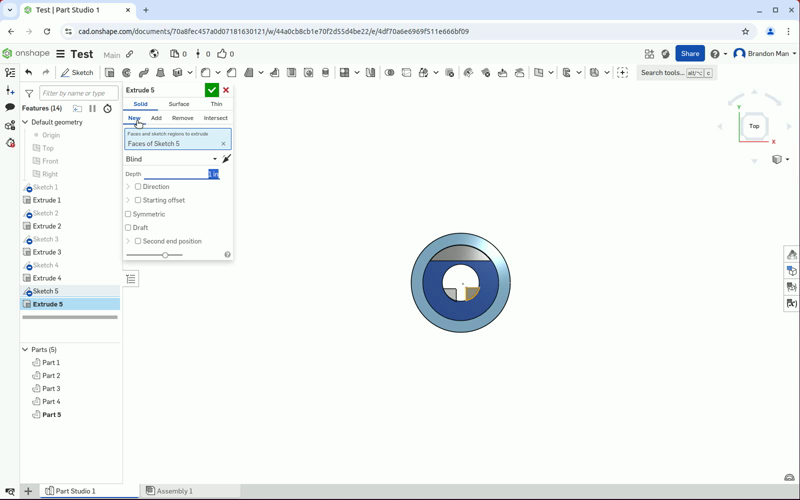
text(-15.405)
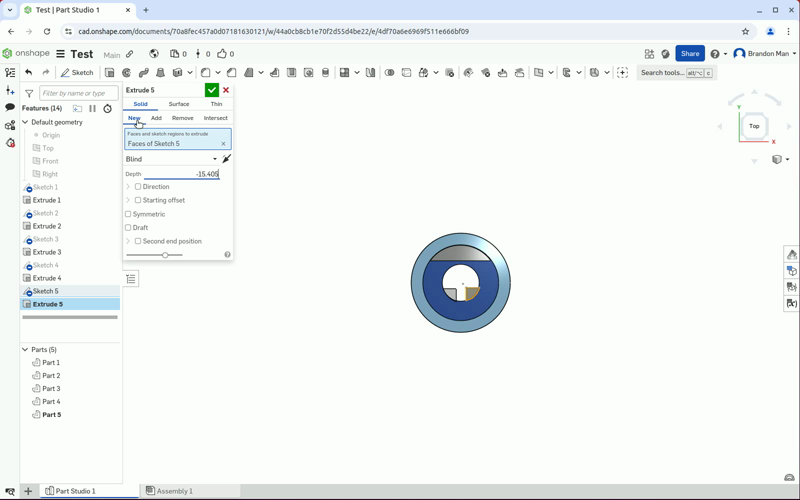
key(enter)
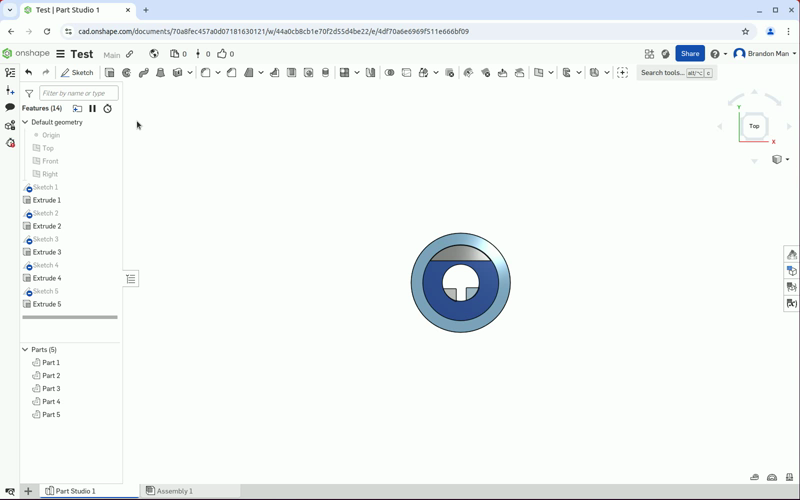
key(shift+h)
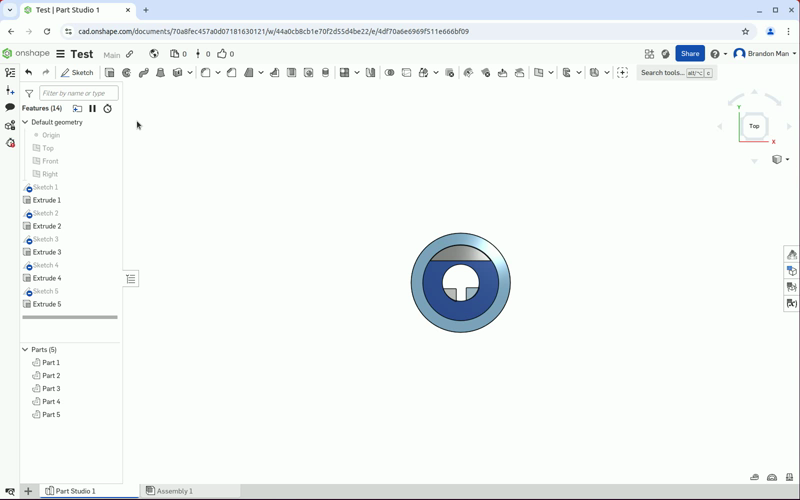
key(shift+h)
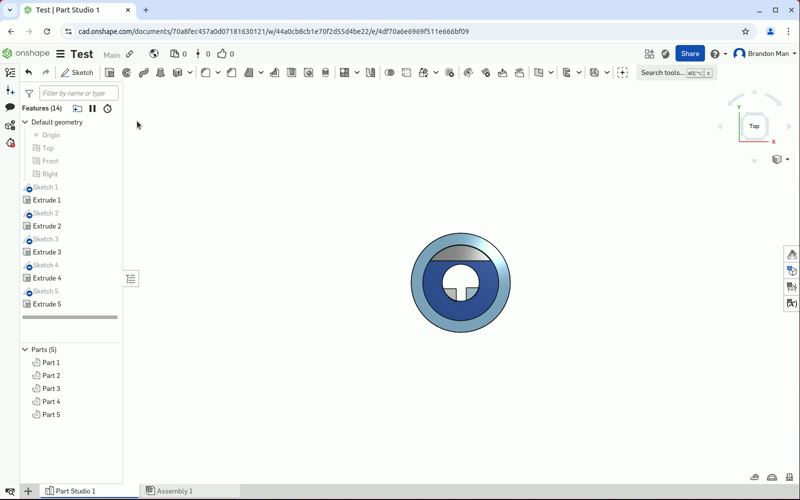
mouse_move(73, 189)
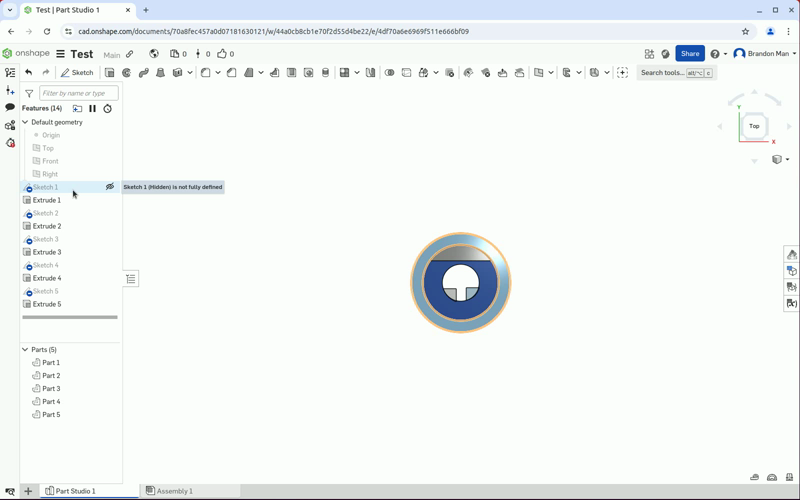
click(73, 189)
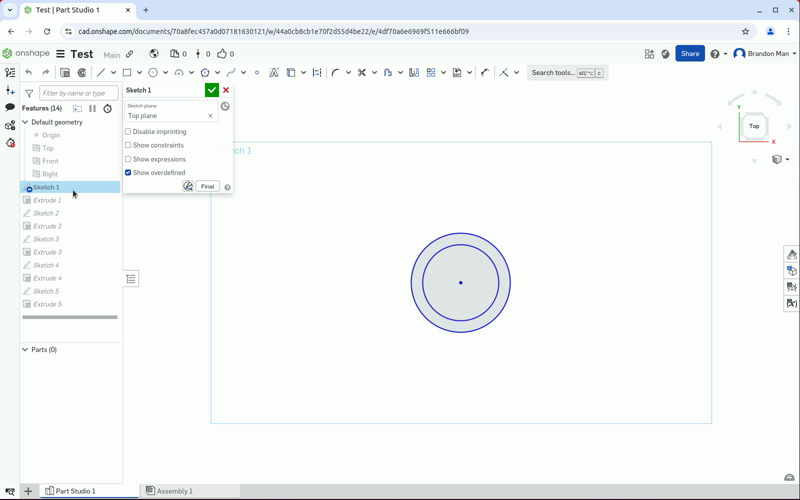
mouse_move(229, 92)
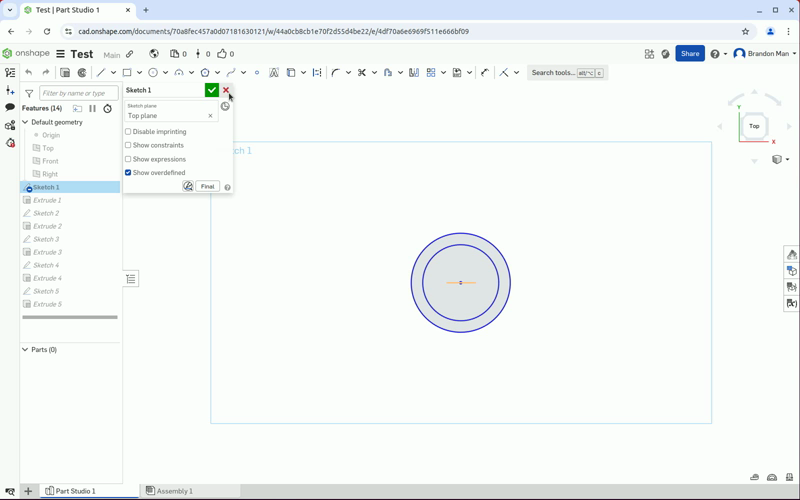
click(229, 92)
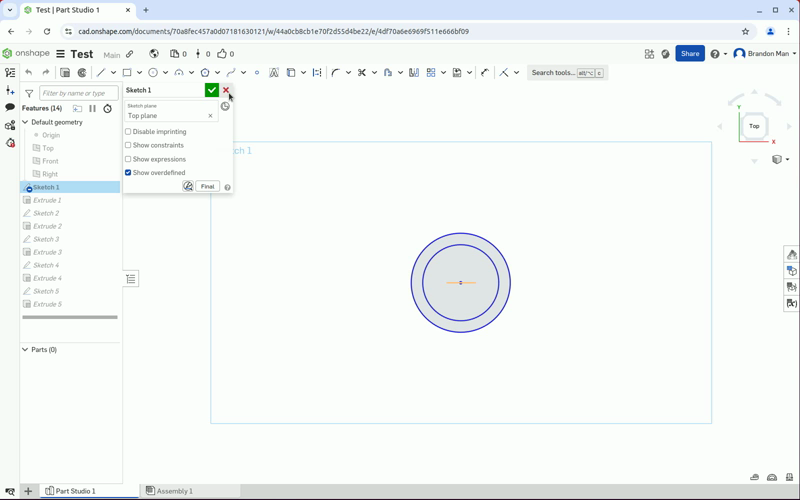
key(shift+s)
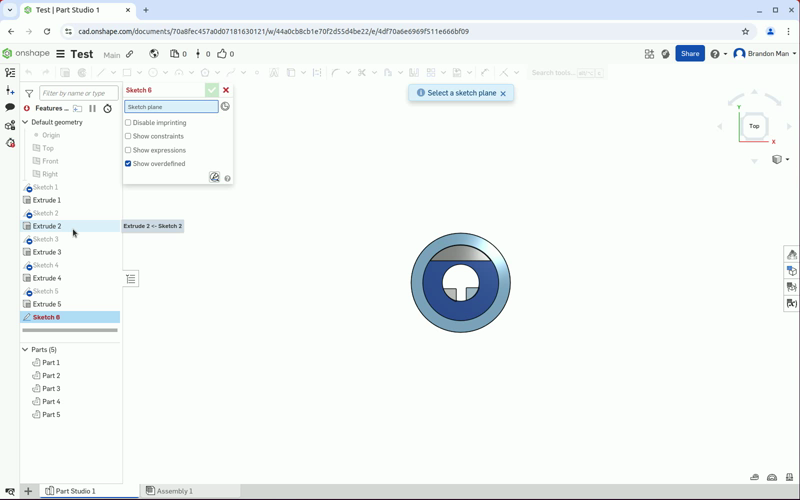
scroll(3)
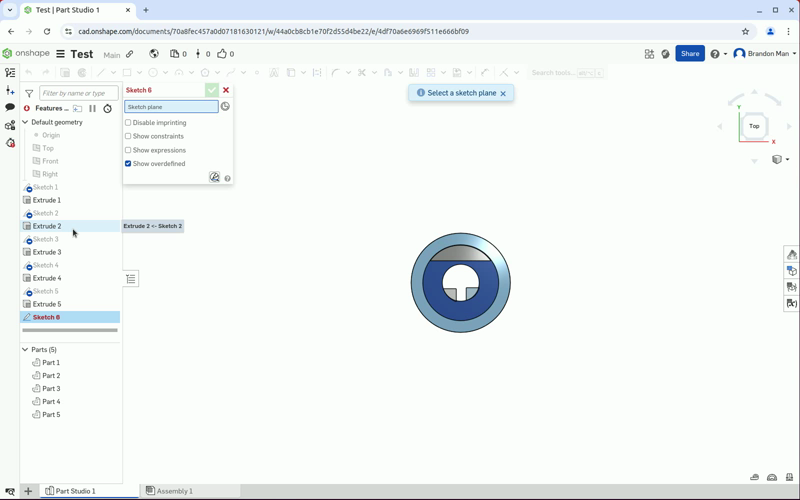
mouse_move(73, 150)
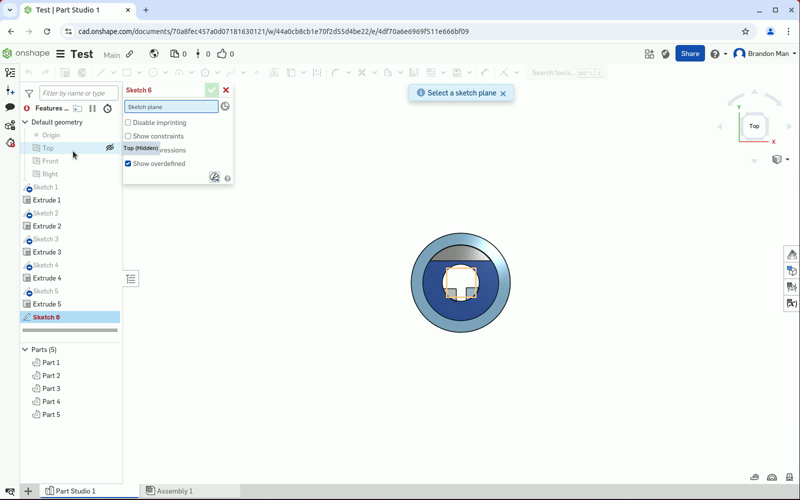
click(73, 150)
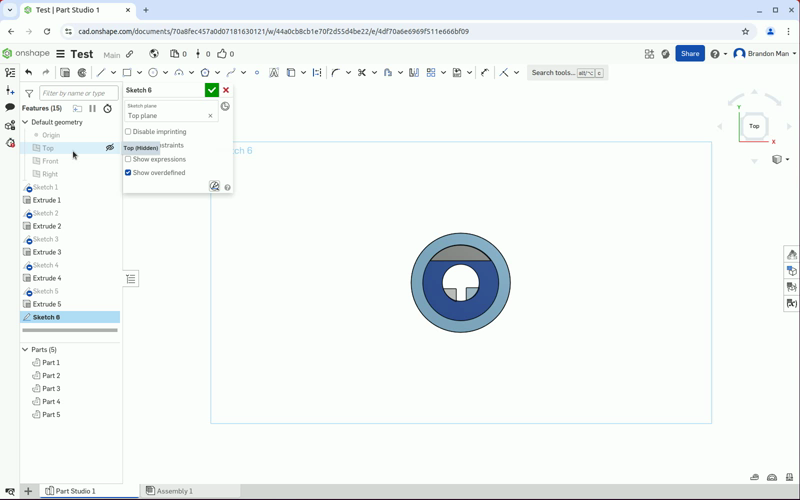
mouse_move(73, 352)
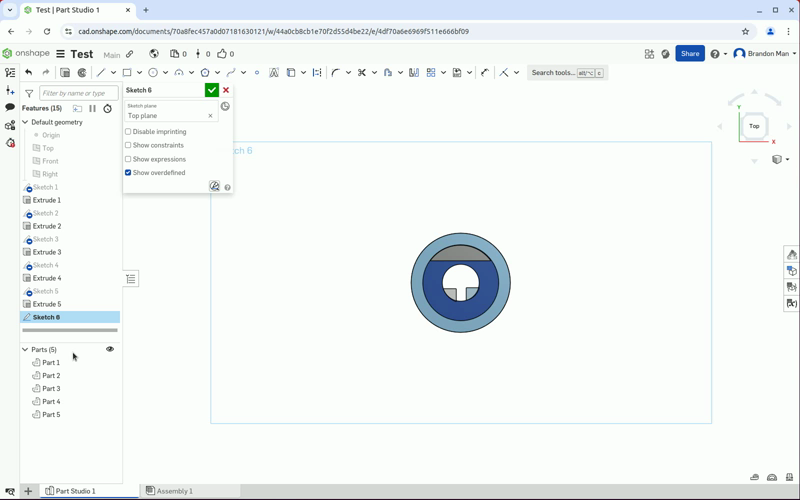
key(y)
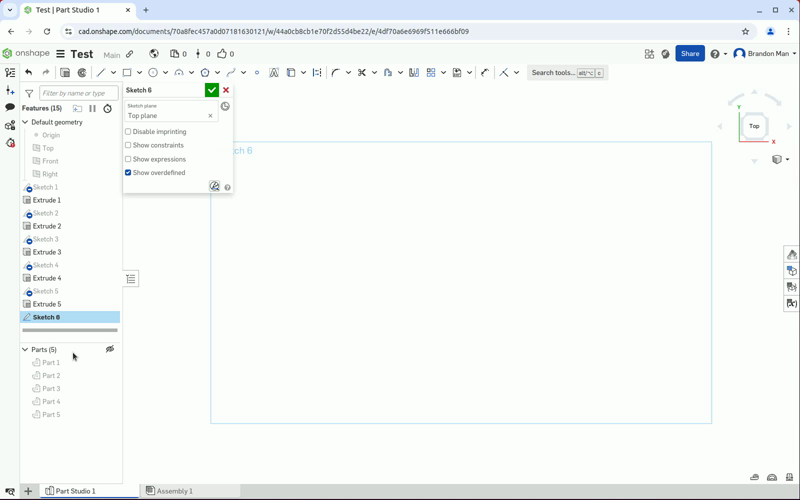
key(l)
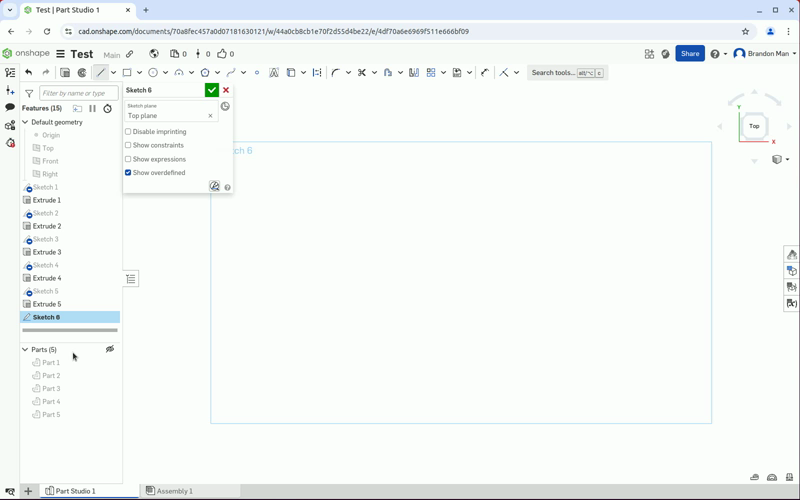
key_down(shift)
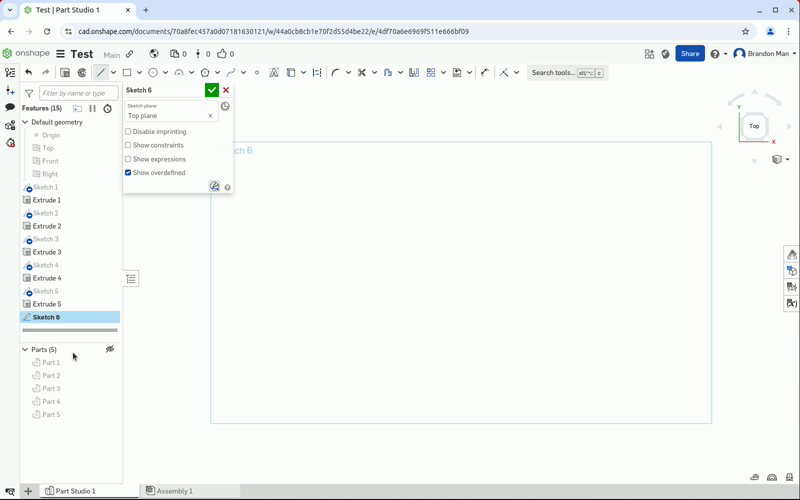
mouse_move(443, 276)
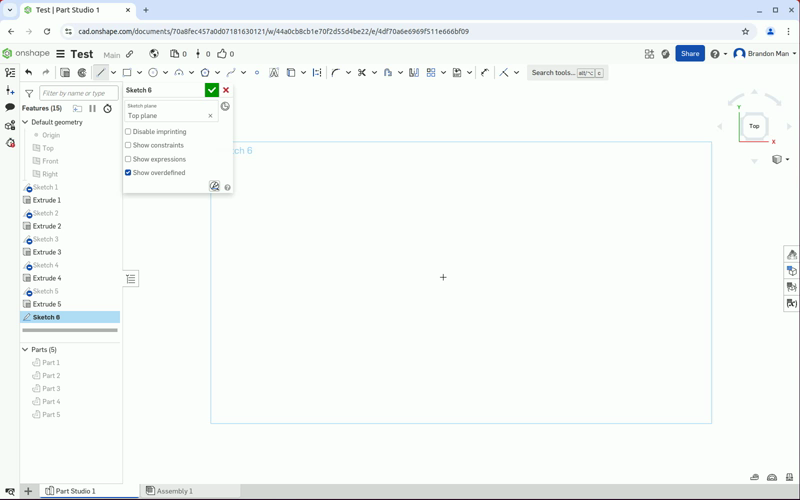
click(443, 276)
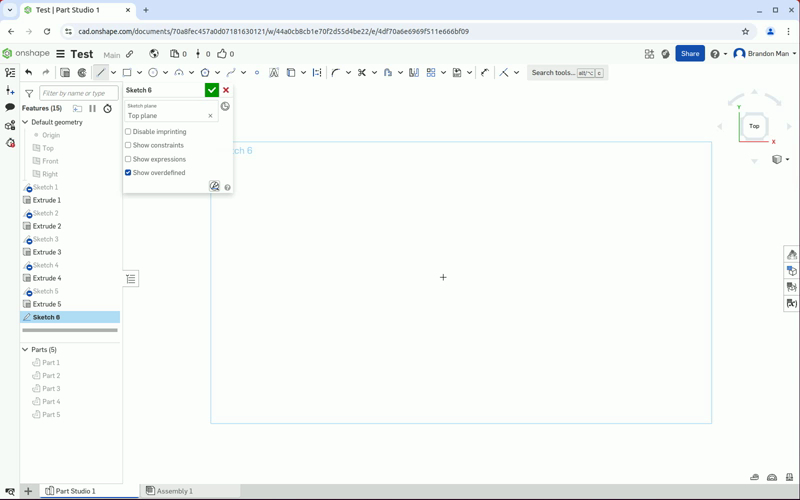
key_up(shift)
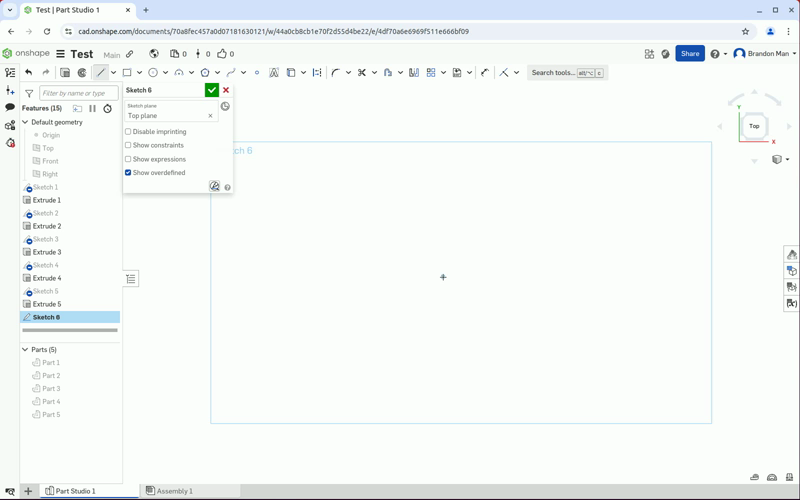
key_down(shift)
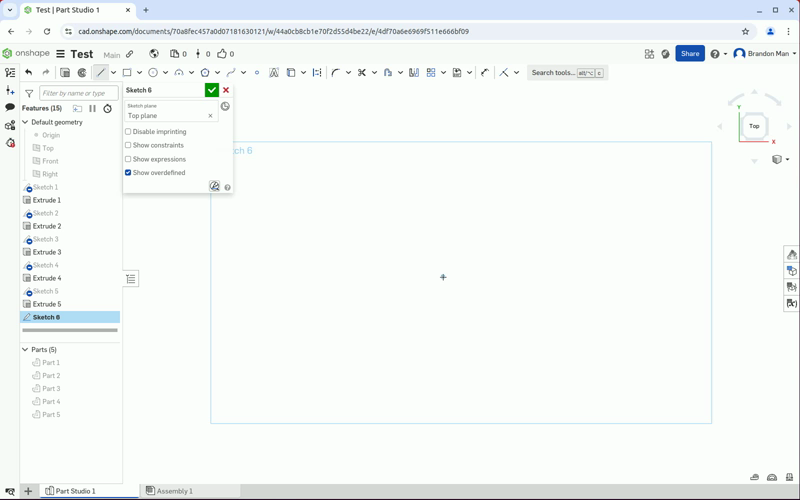
mouse_move(473, 276)
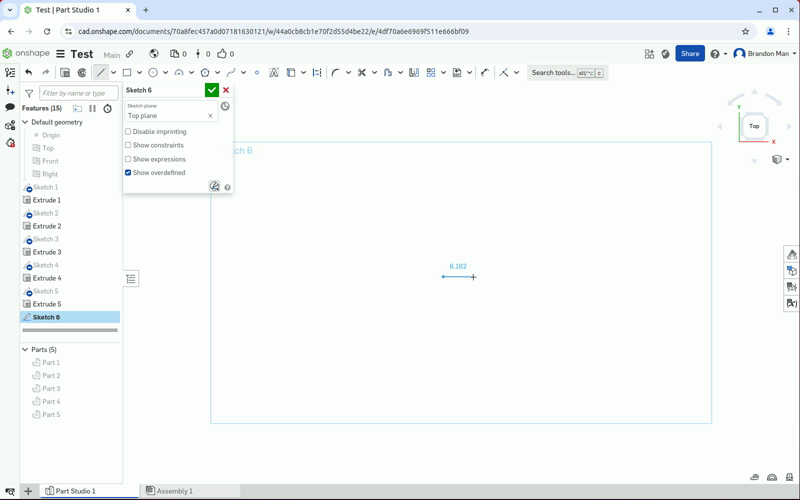
mouse_move(456, 276)
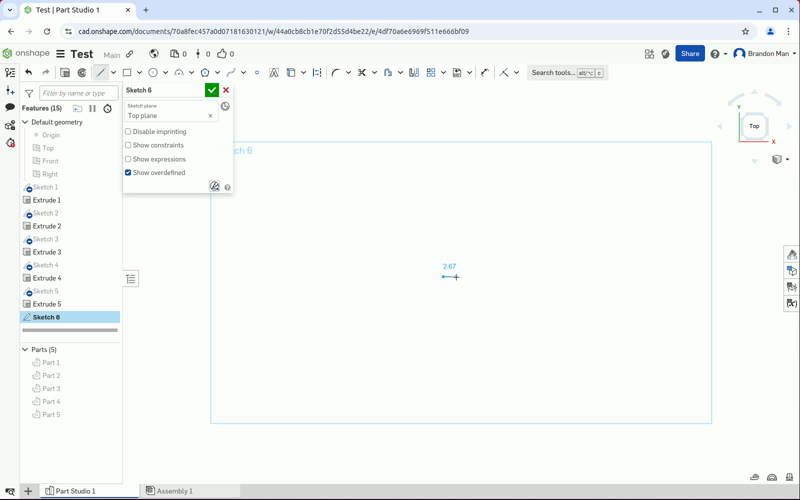
click(456, 276)
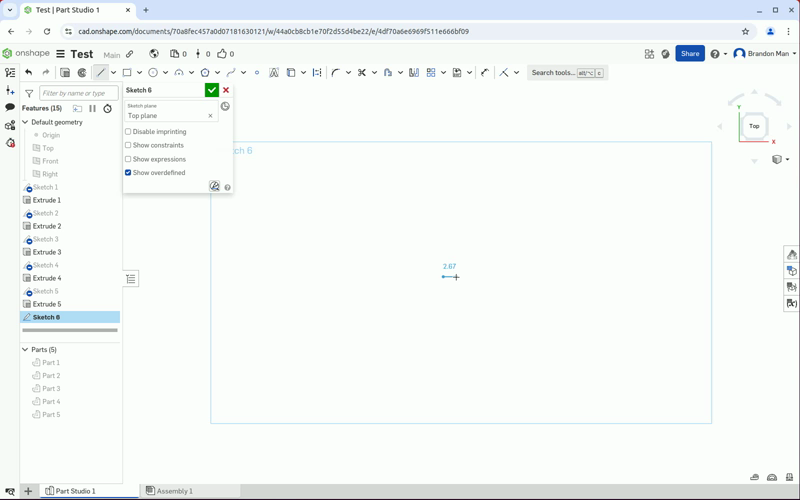
key_up(shift)
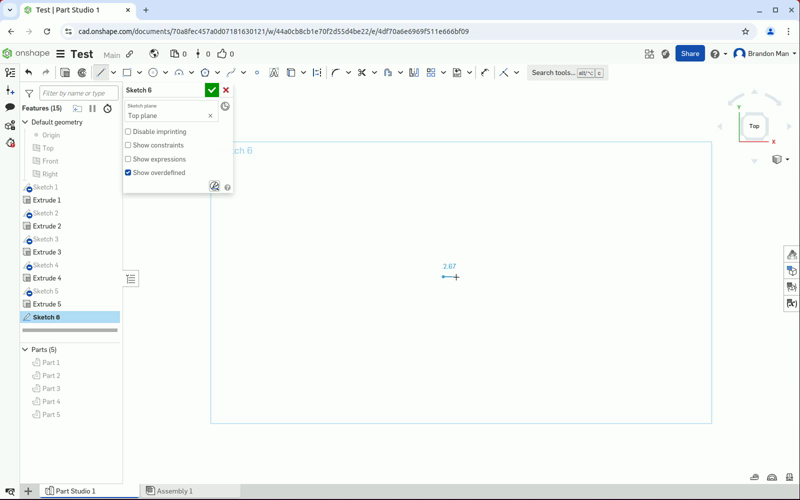
key_down(shift)
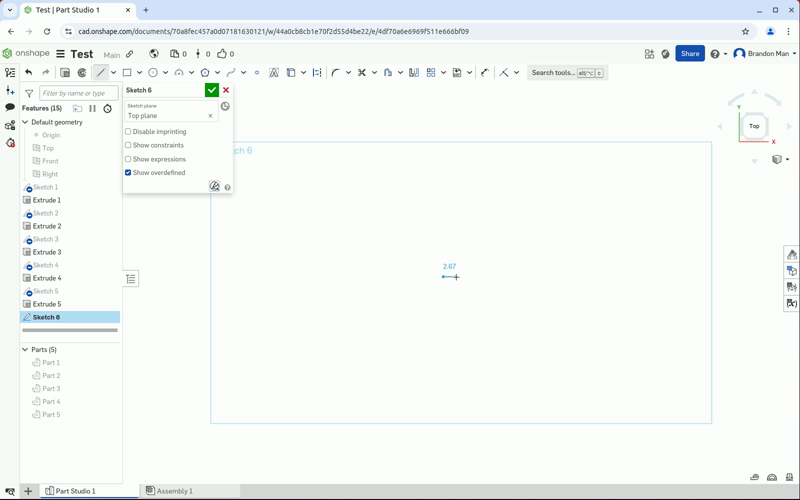
mouse_move(486, 276)
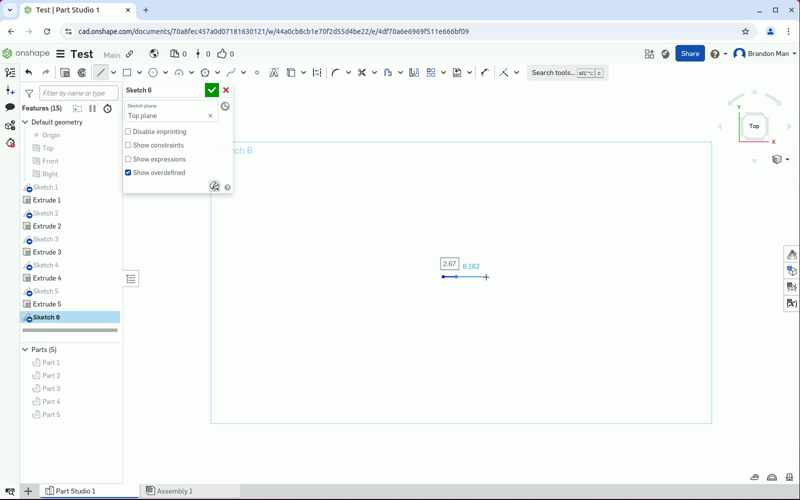
mouse_move(456, 264)
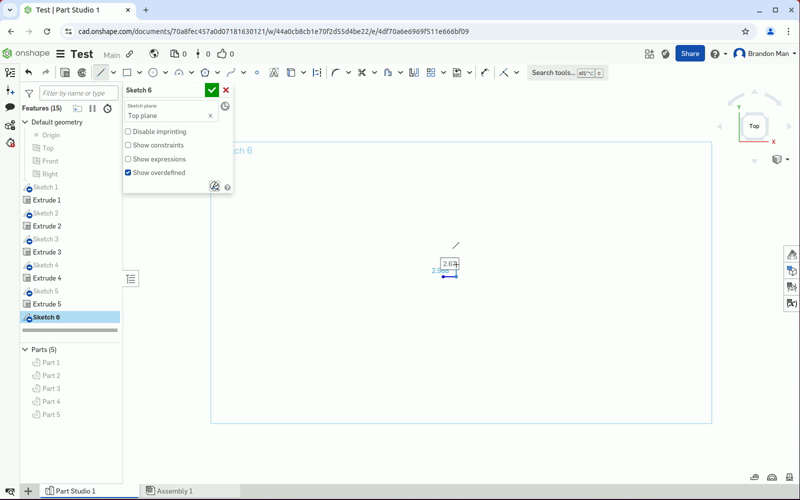
click(456, 264)
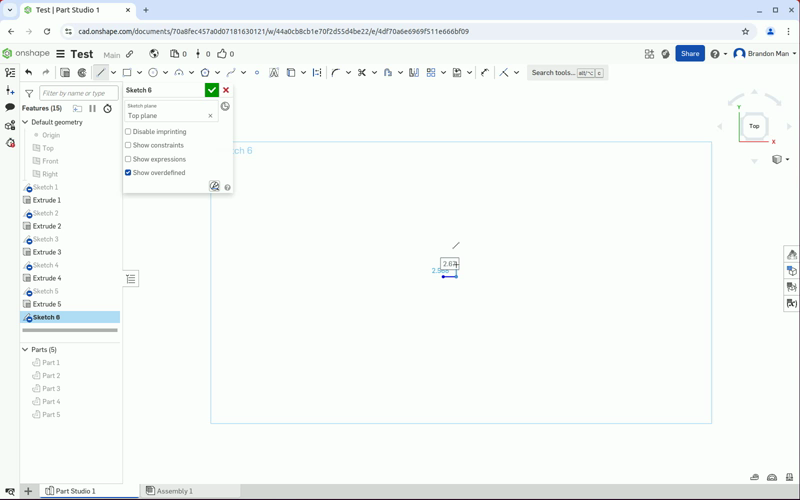
key_up(shift)
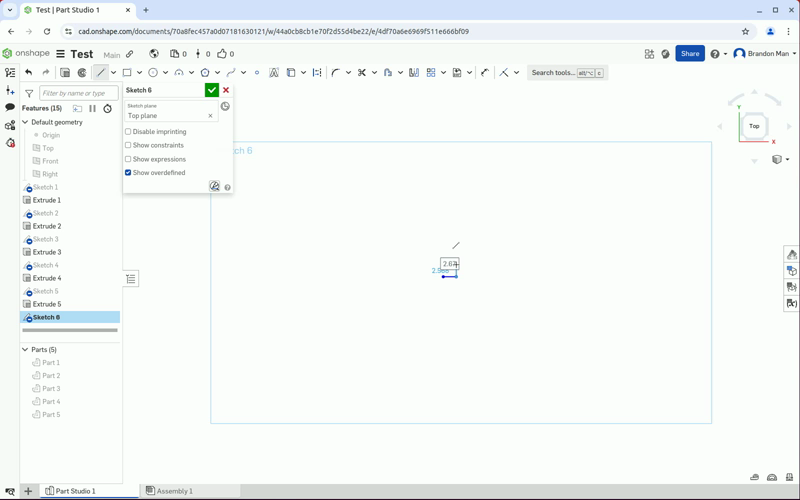
key(esc)
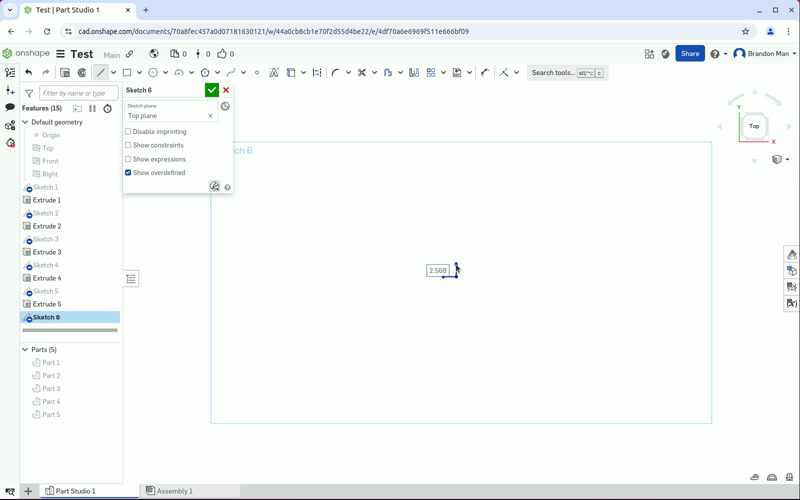
key(a)
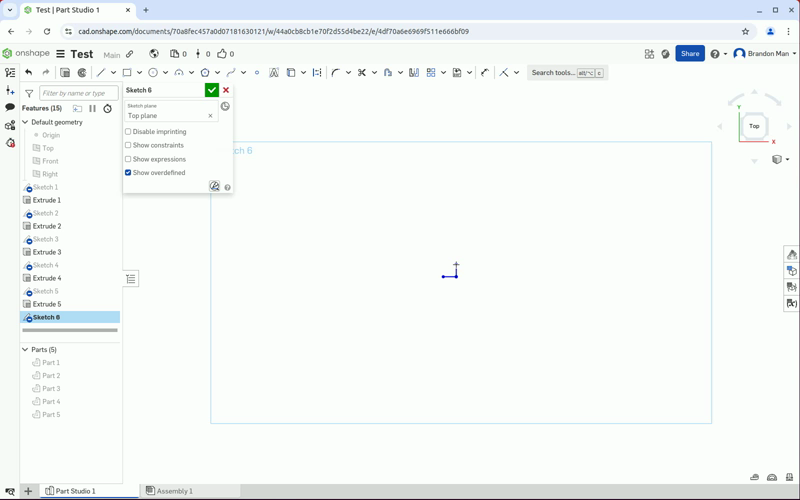
mouse_move(456, 264)
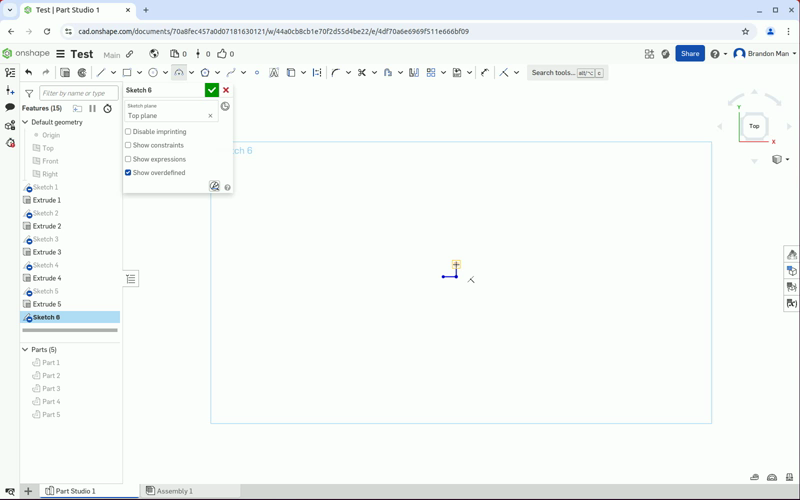
click(456, 264)
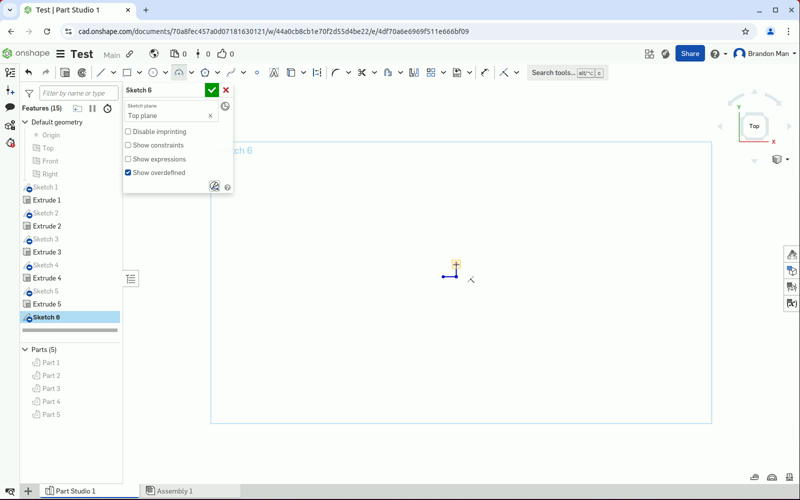
mouse_move(443, 276)
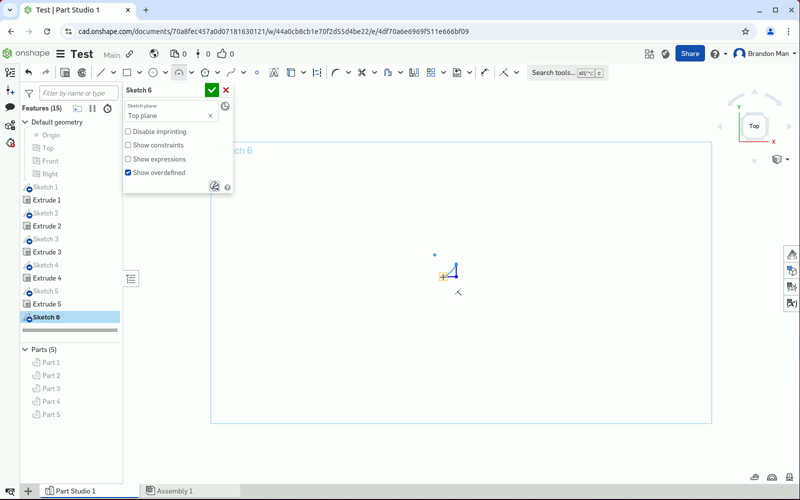
click(443, 276)
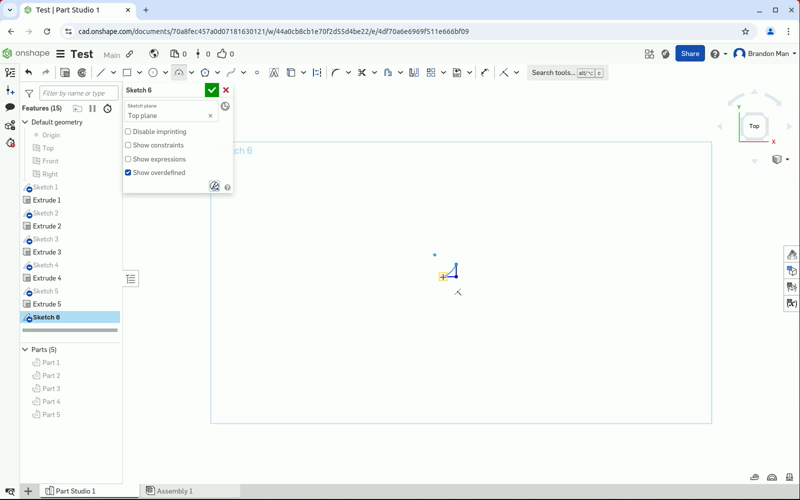
key_down(shift)
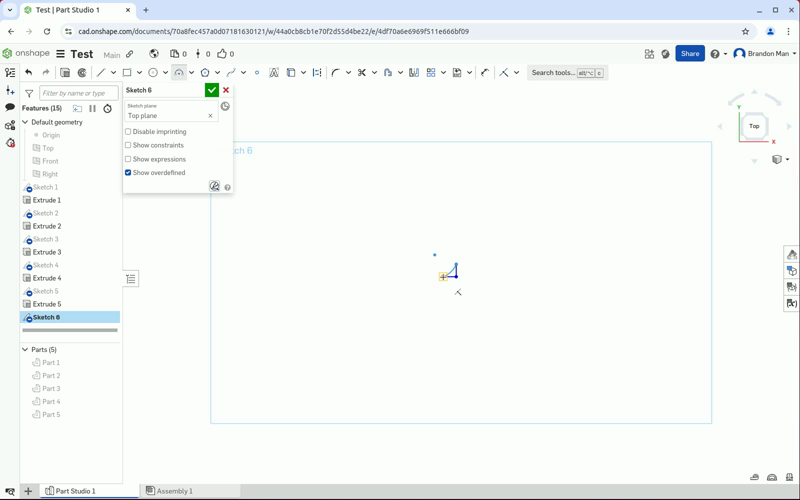
mouse_move(448, 269)
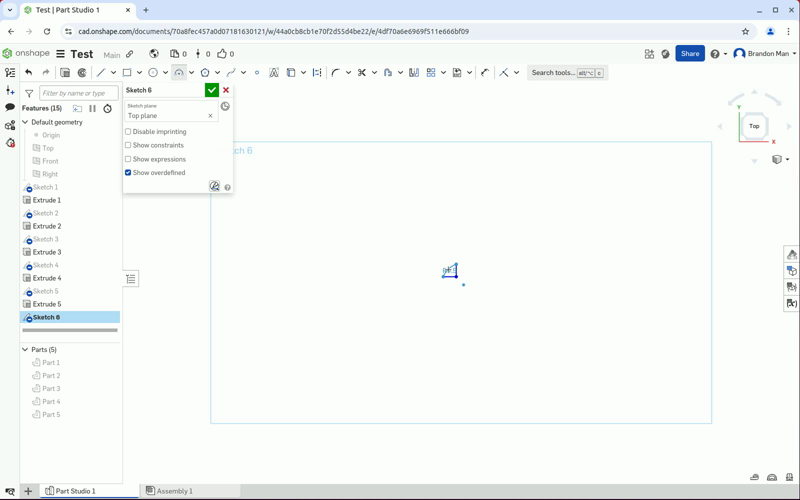
click(448, 269)
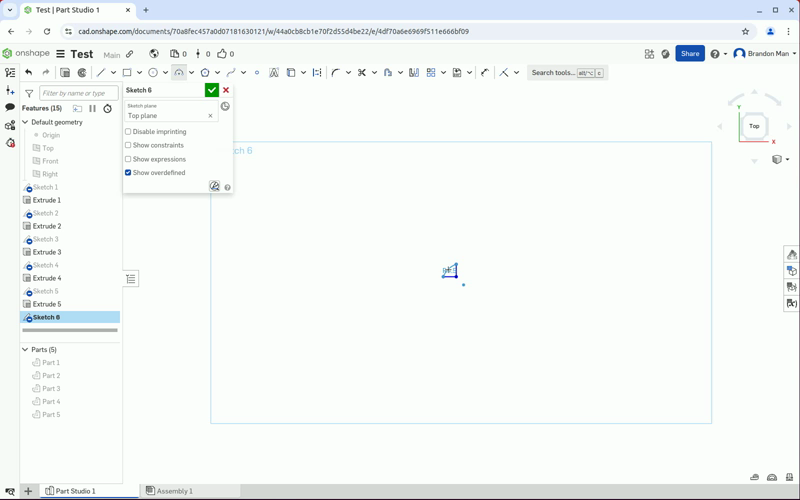
key_up(shift)
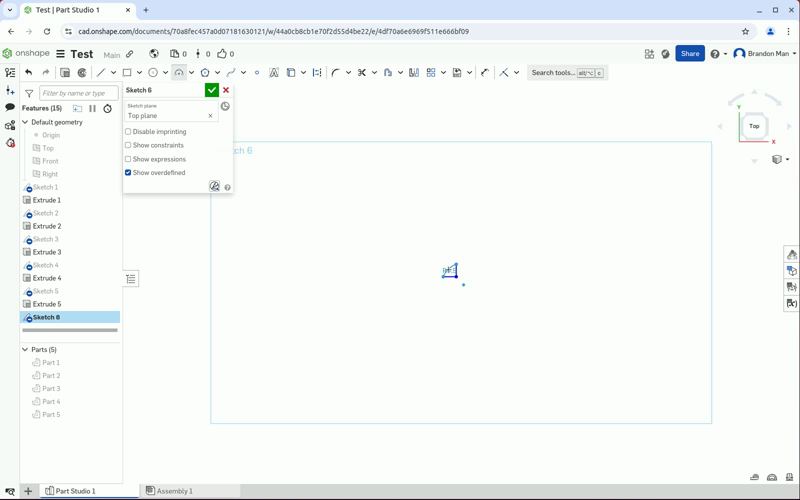
key(esc)
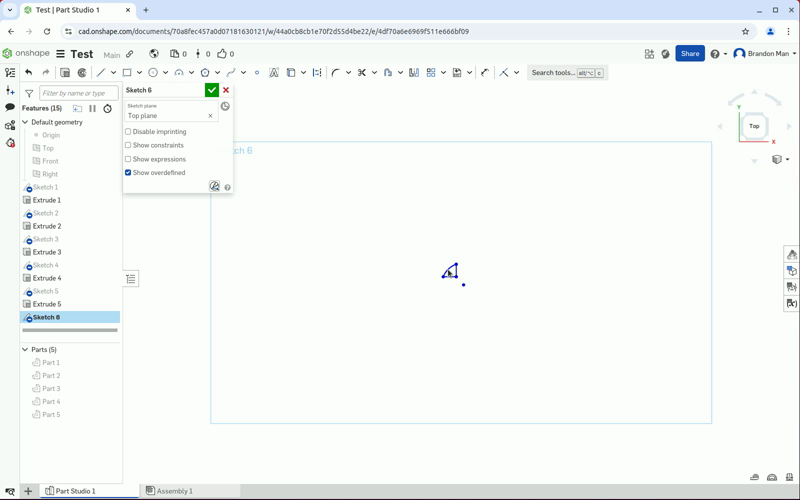
mouse_move(449, 271)
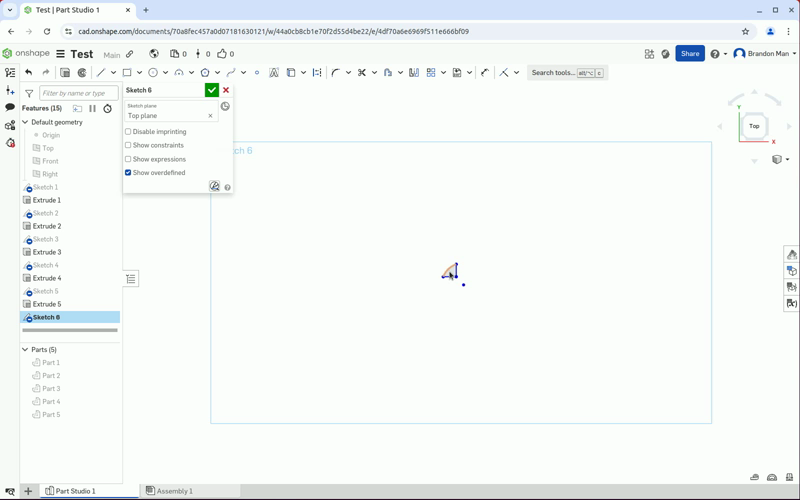
scroll(6)
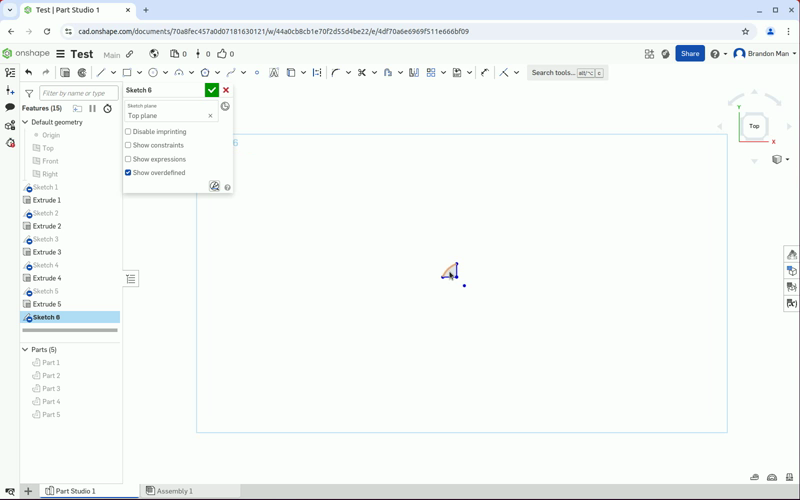
scroll(6)
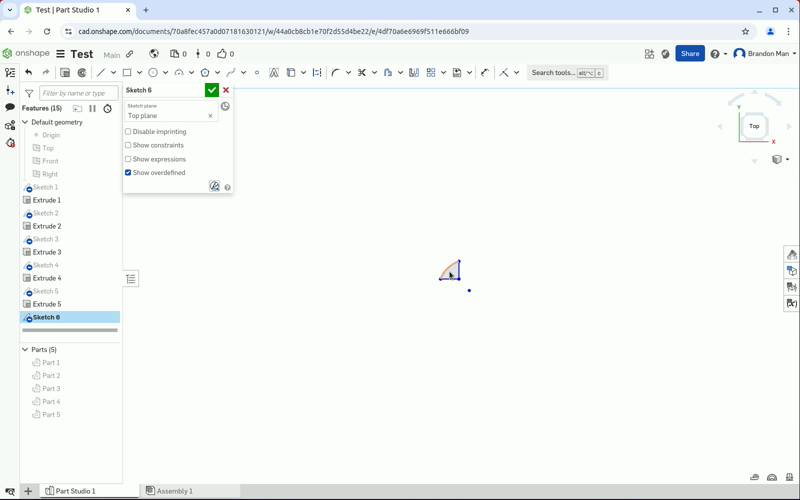
scroll(6)
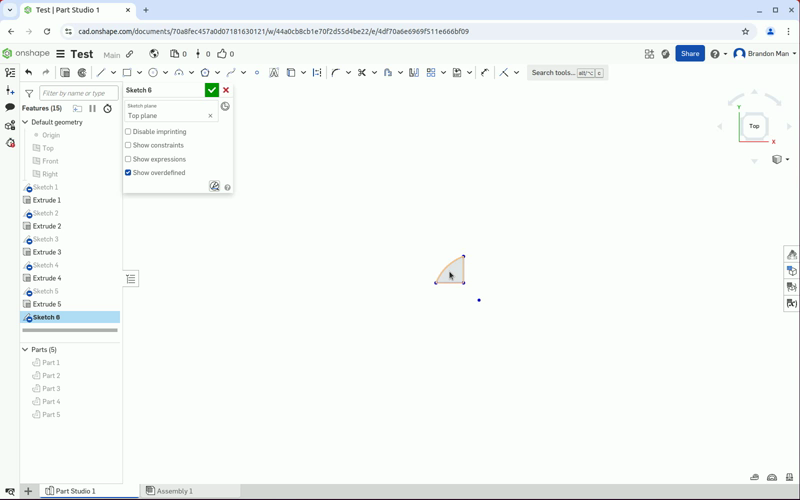
scroll(6)
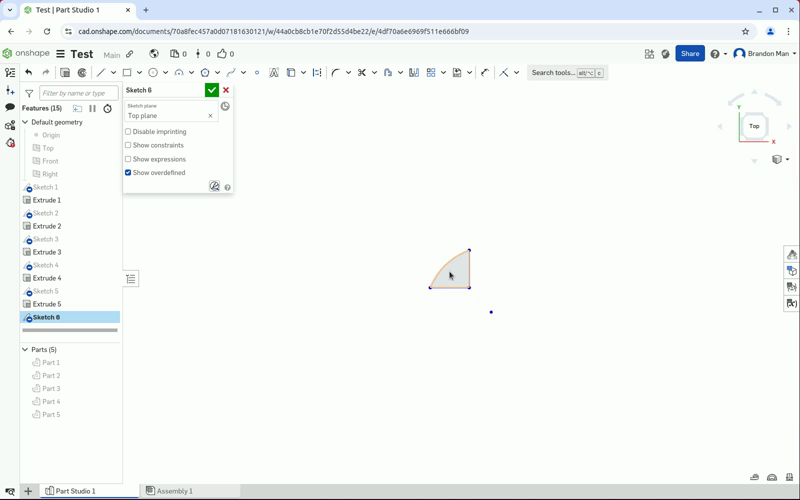
scroll(6)
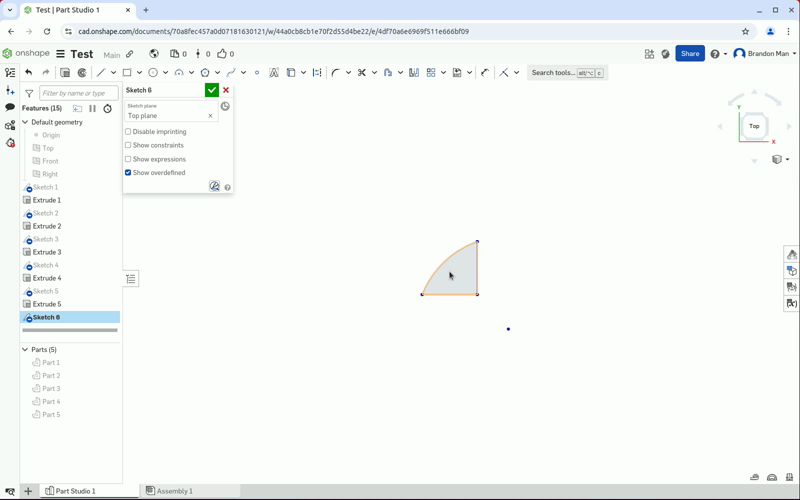
scroll(6)
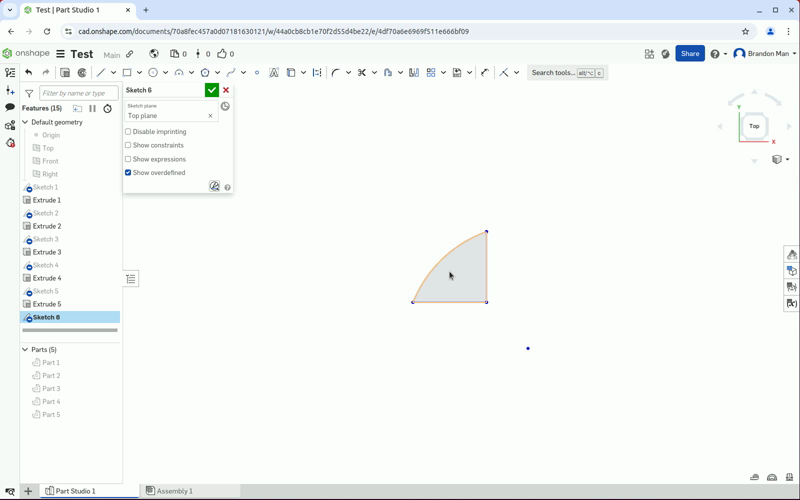
scroll(6)
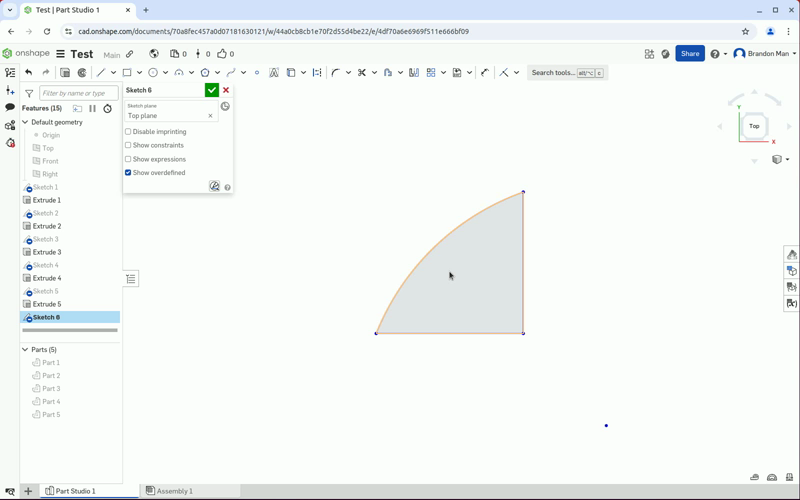
click(449, 271)
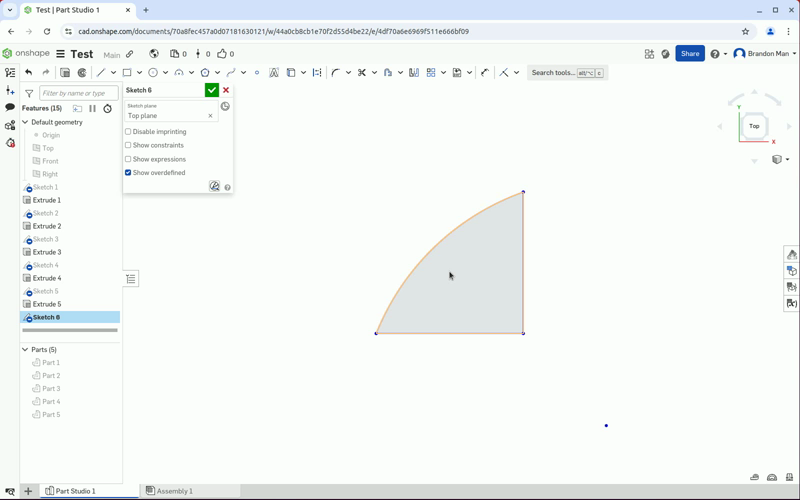
scroll(-6)
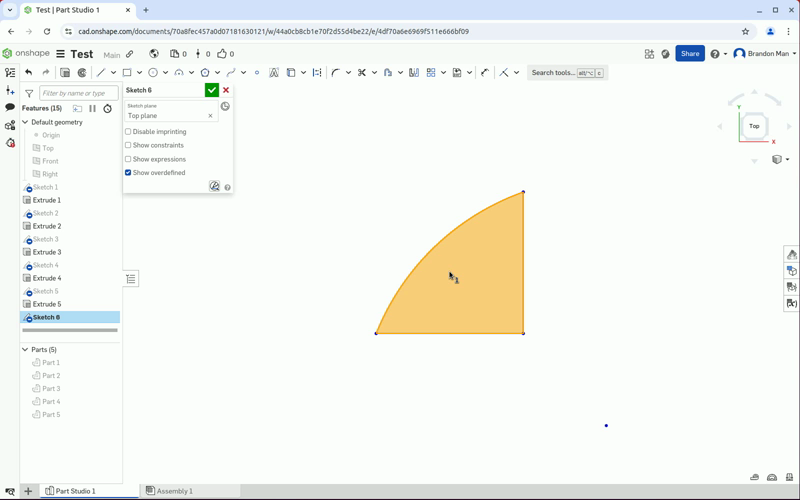
scroll(-6)
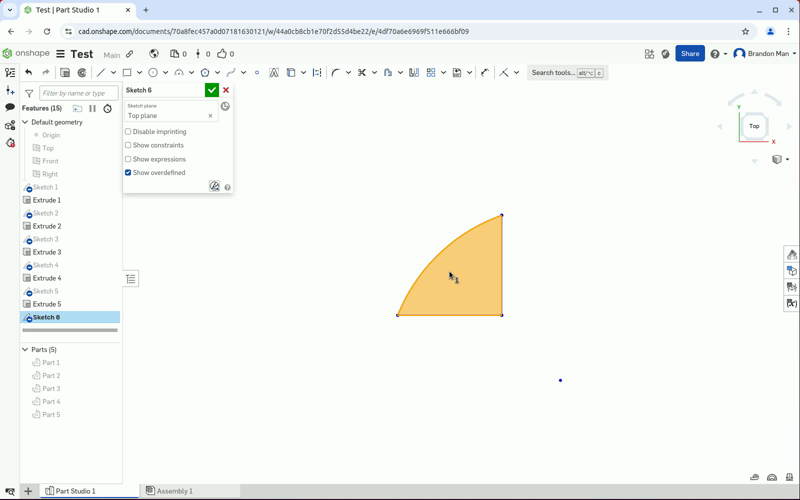
scroll(-6)
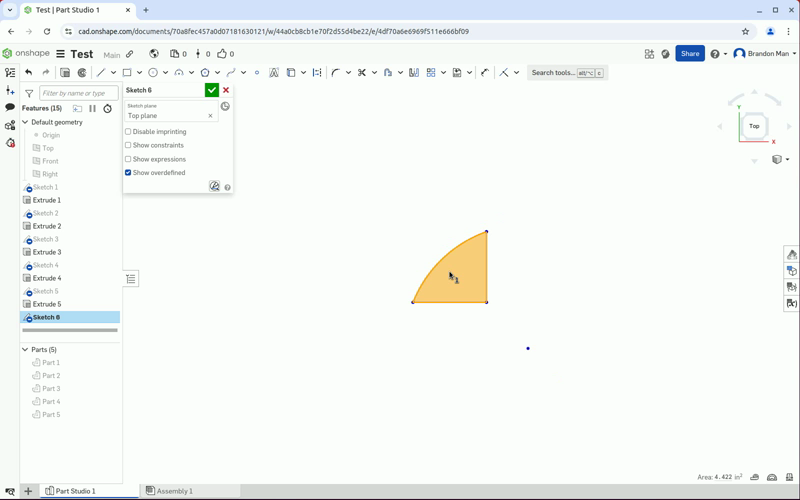
scroll(-6)
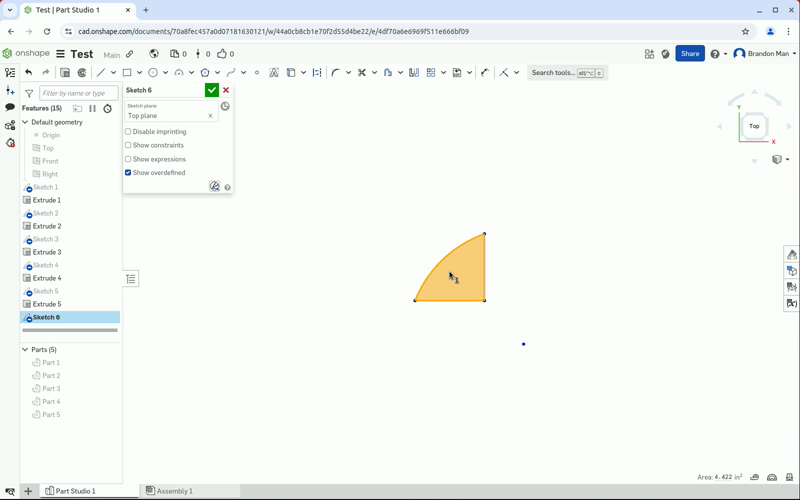
scroll(-6)
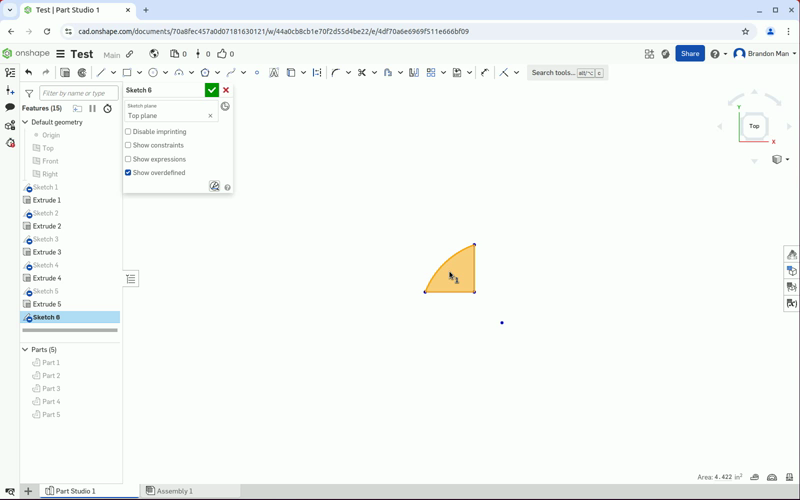
scroll(-6)
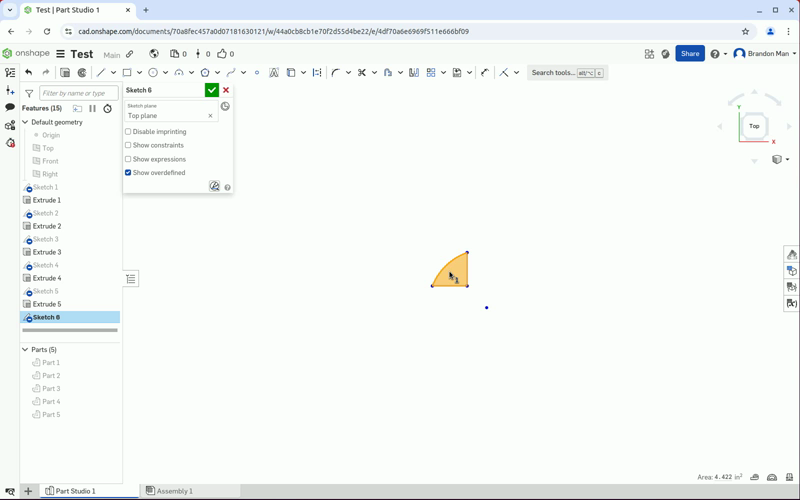
scroll(-6)
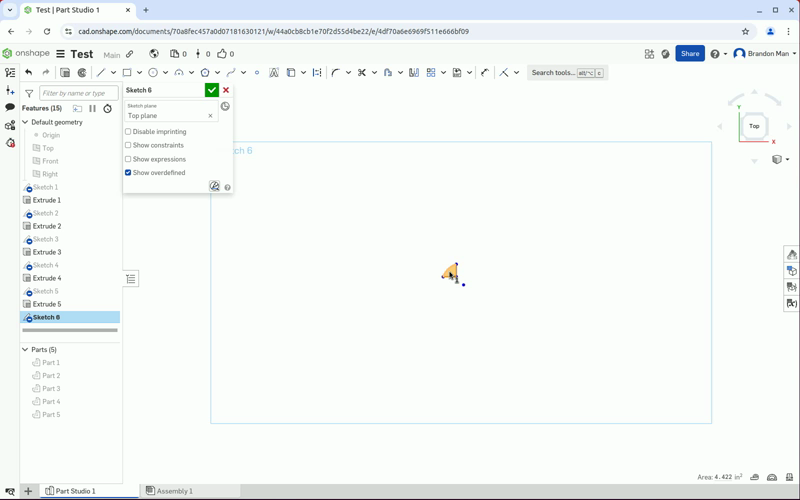
mouse_move(73, 352)
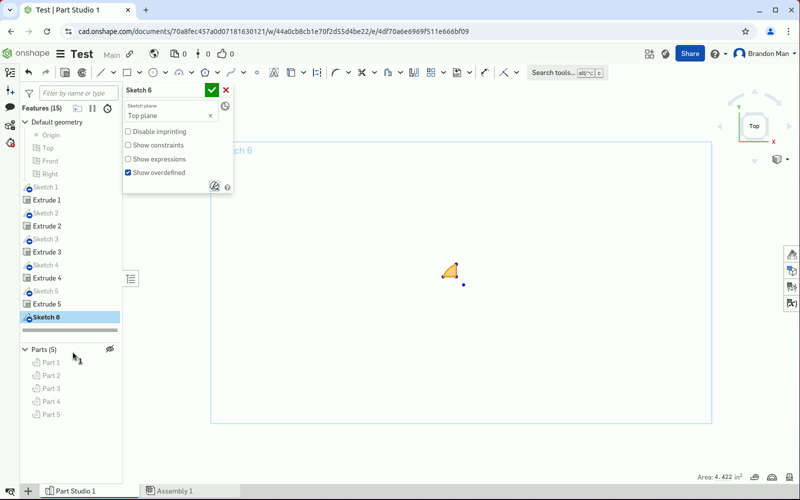
key(shift+y)
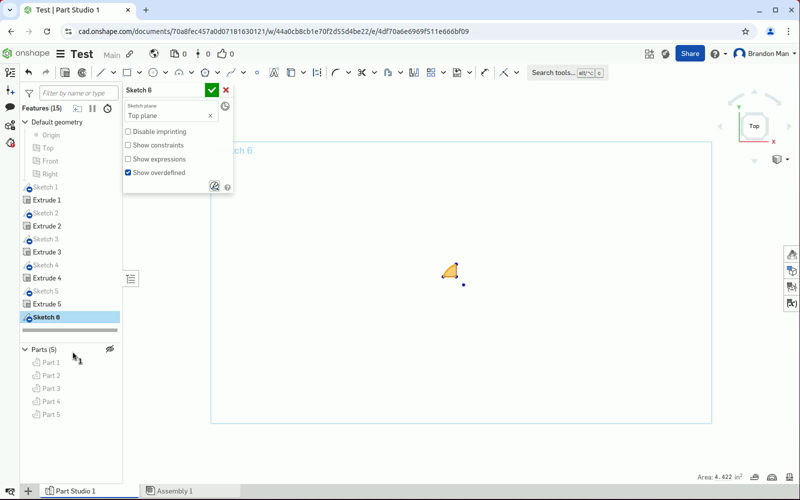
key(shift+e)
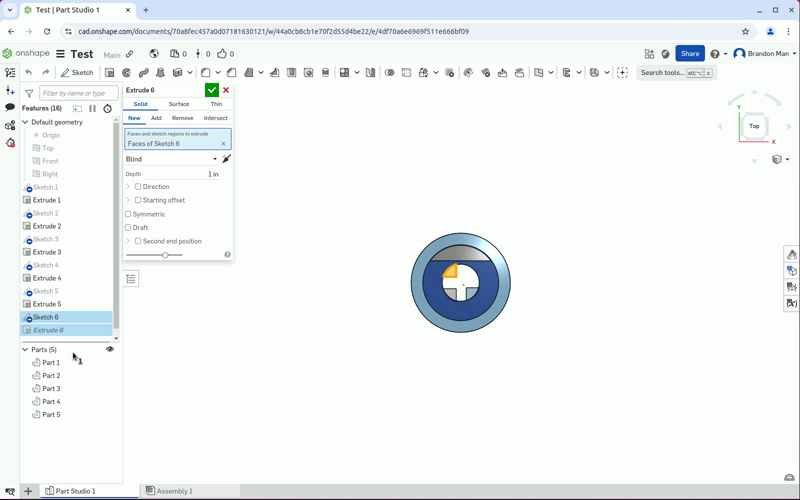
mouse_move(143, 106)
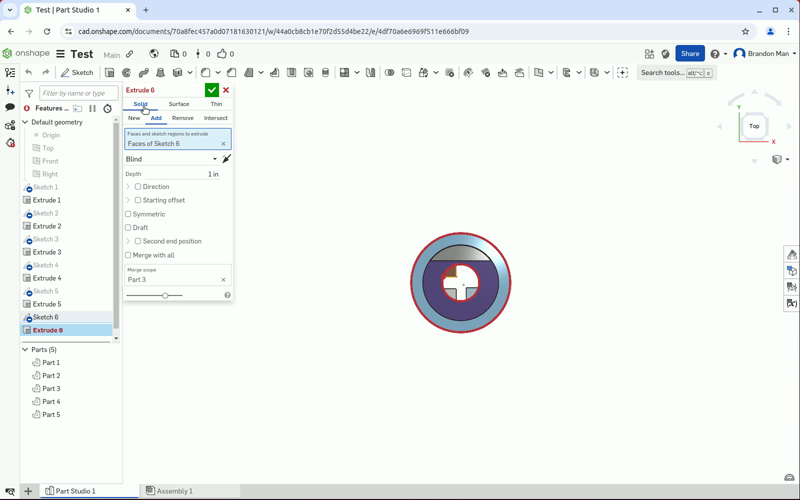
click(143, 106)
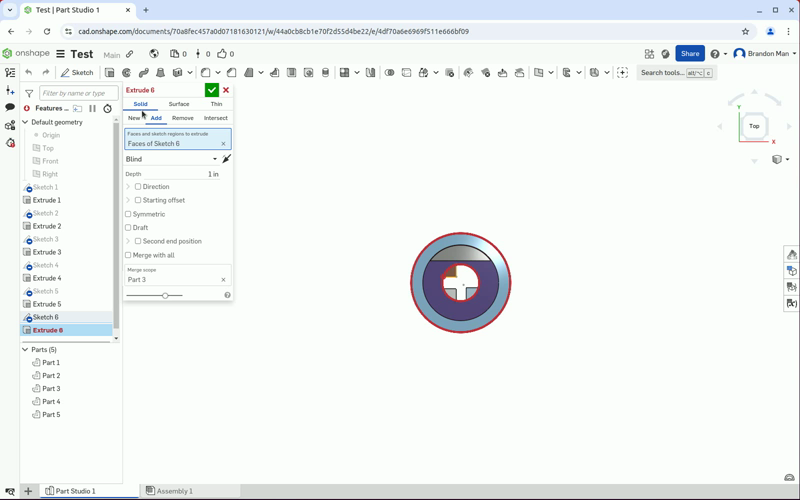
mouse_move(137, 120)
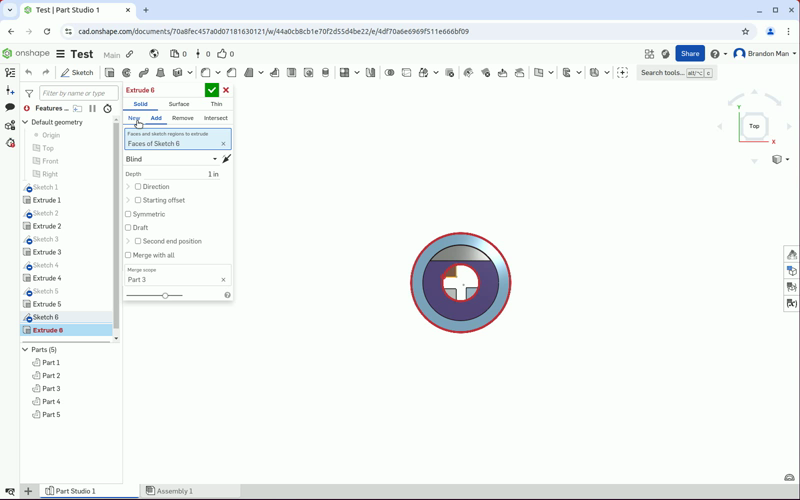
click(137, 120)
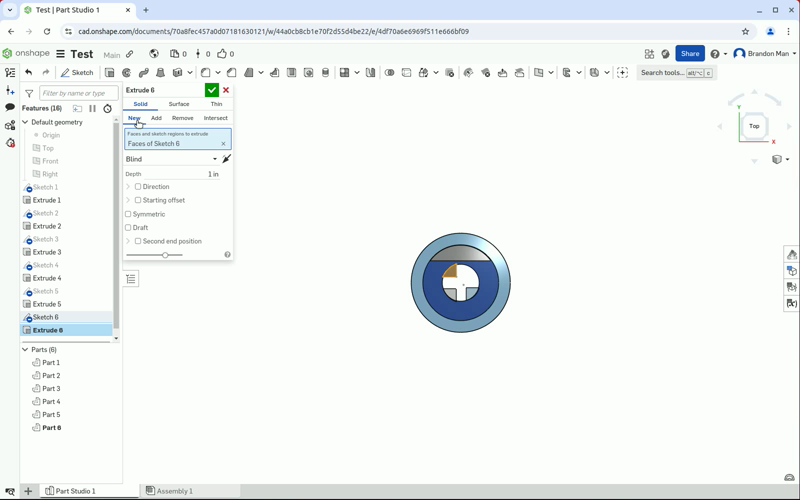
key(tab, 4)
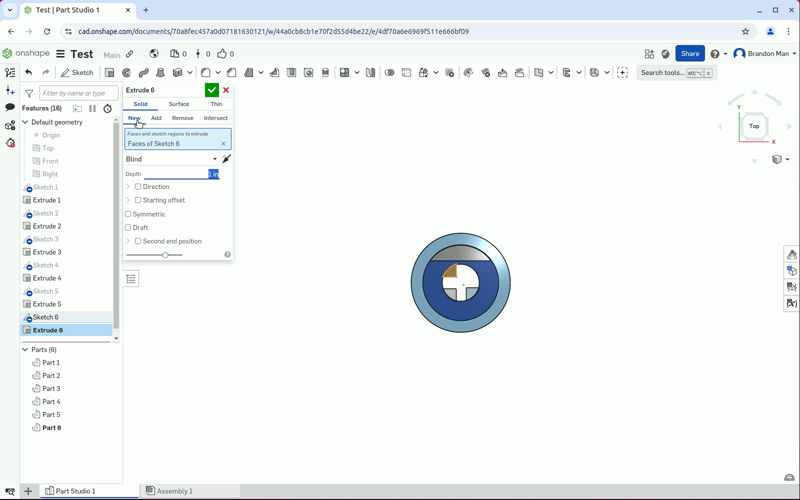
text(-15.405)
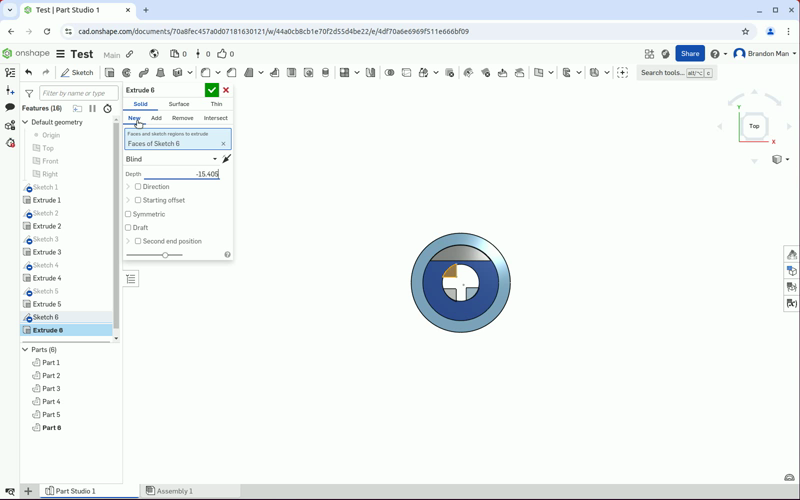
key(enter)
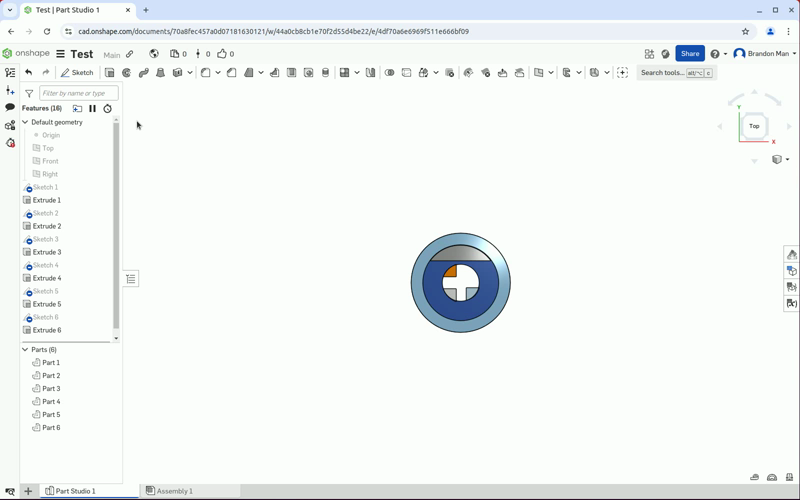
key(shift+h)
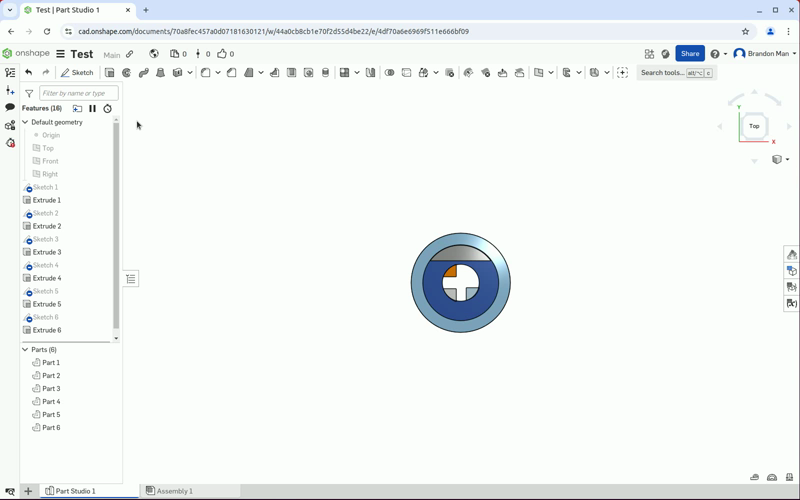
key(shift+h)
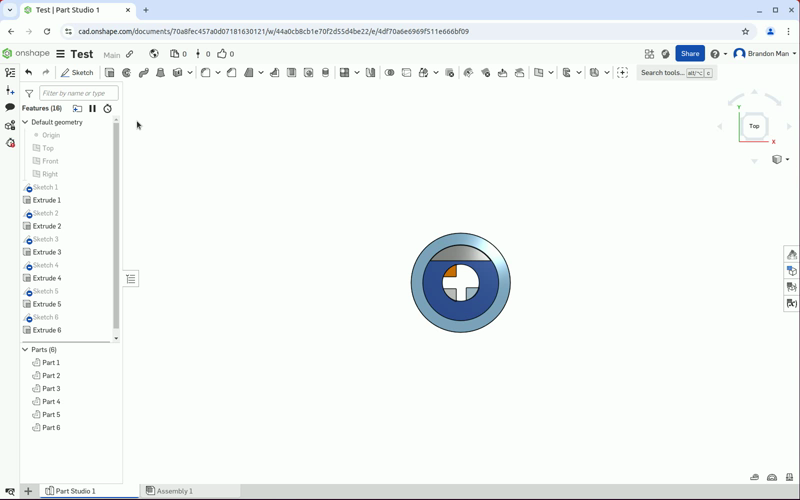
mouse_move(69, 189)
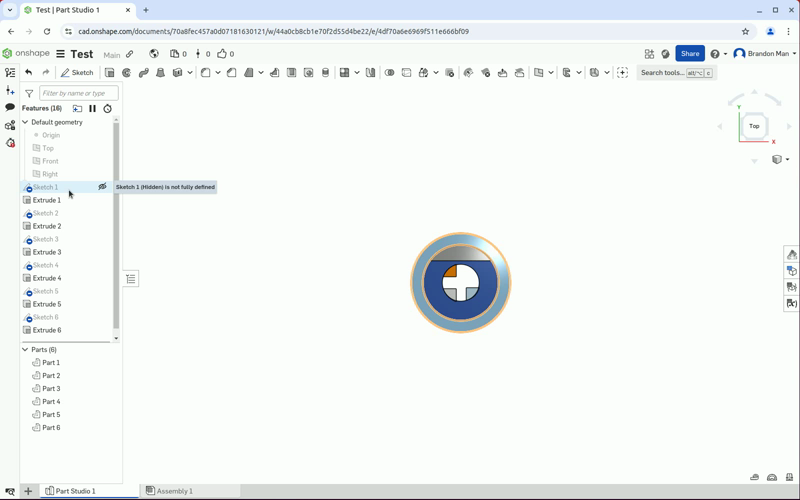
click(69, 189)
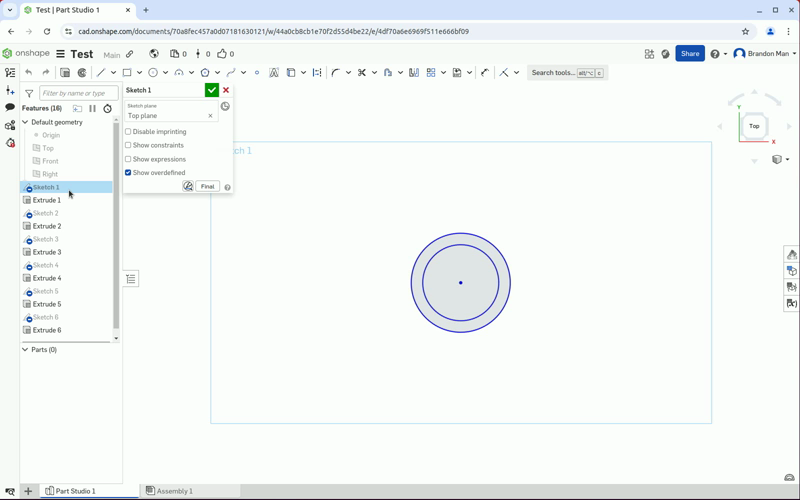
mouse_move(229, 92)
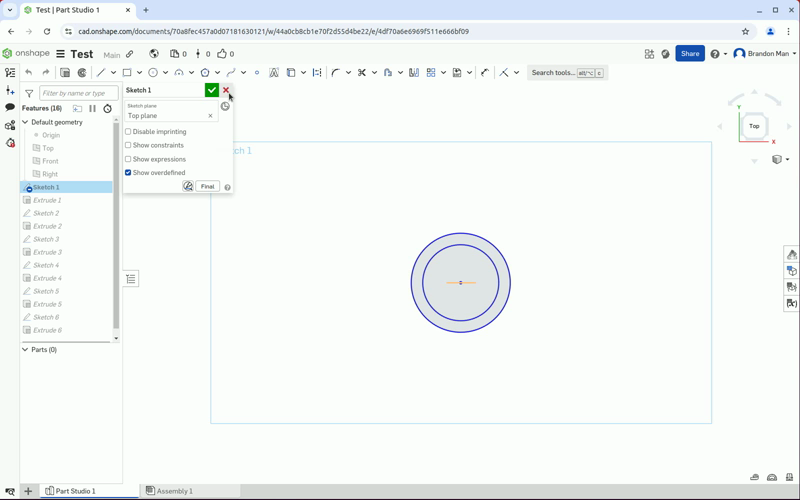
click(229, 92)
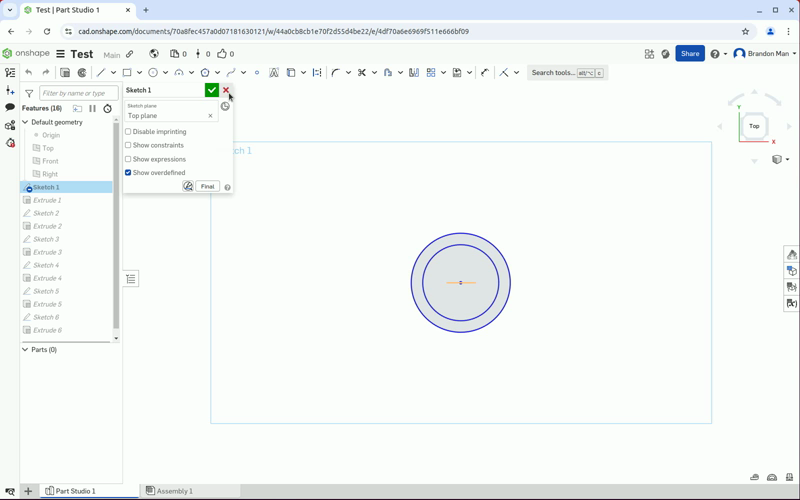
key(shift+s)
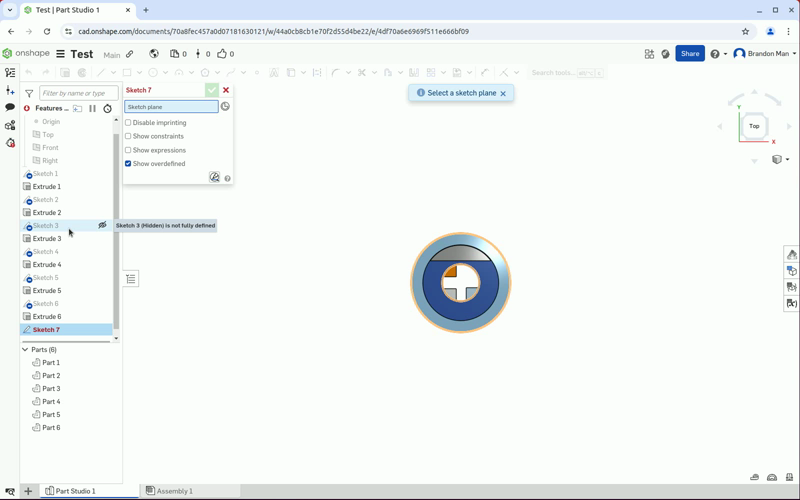
scroll(3)
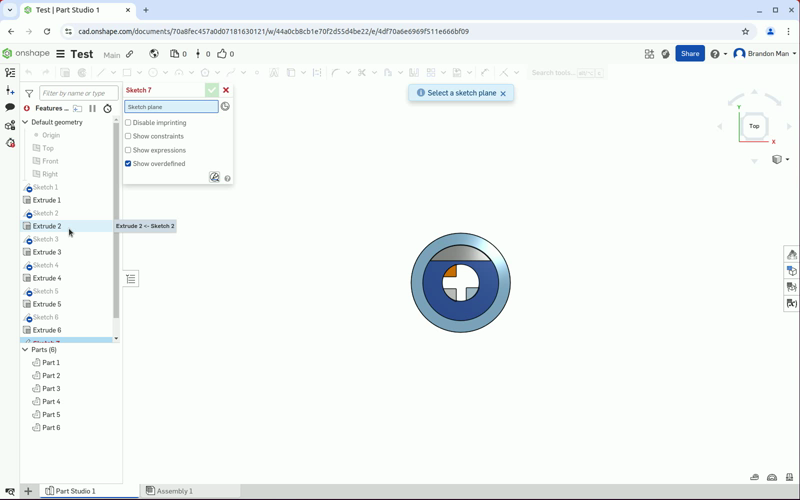
mouse_move(69, 150)
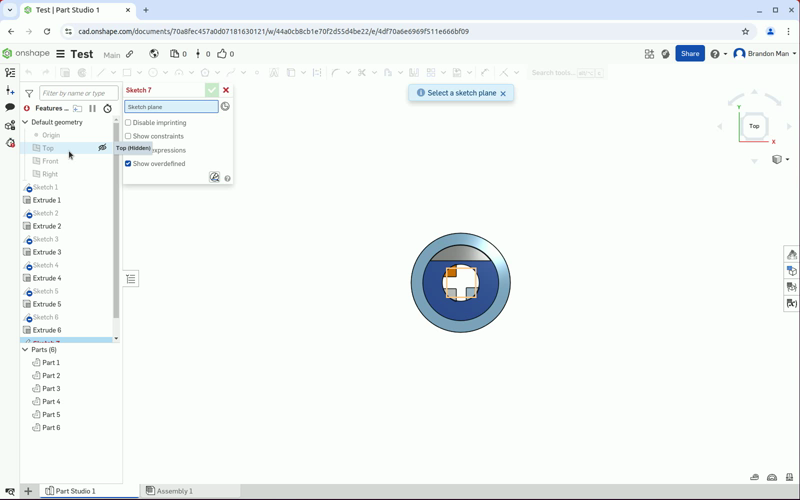
click(69, 150)
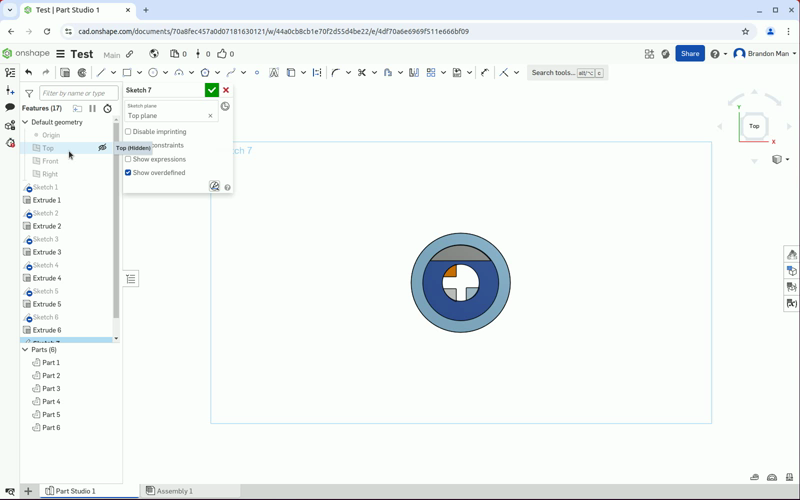
mouse_move(73, 352)
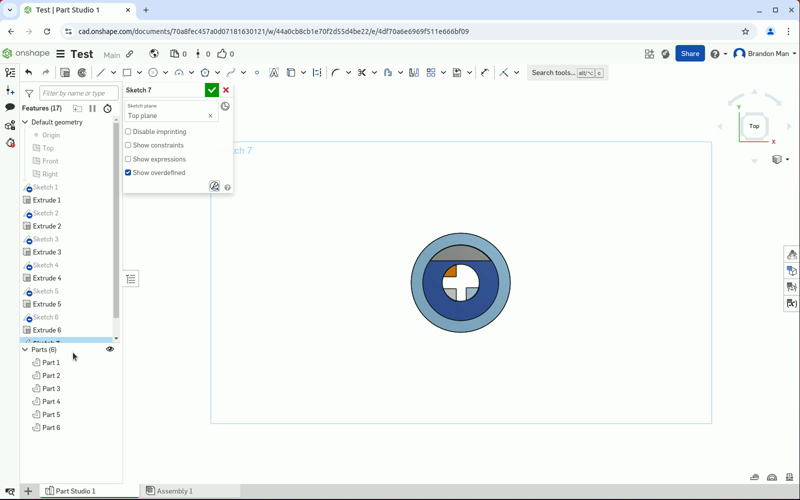
key(y)
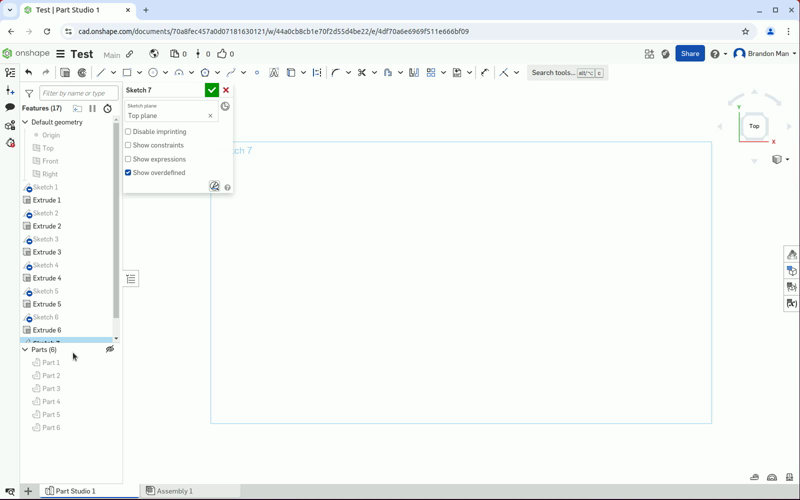
key(l)
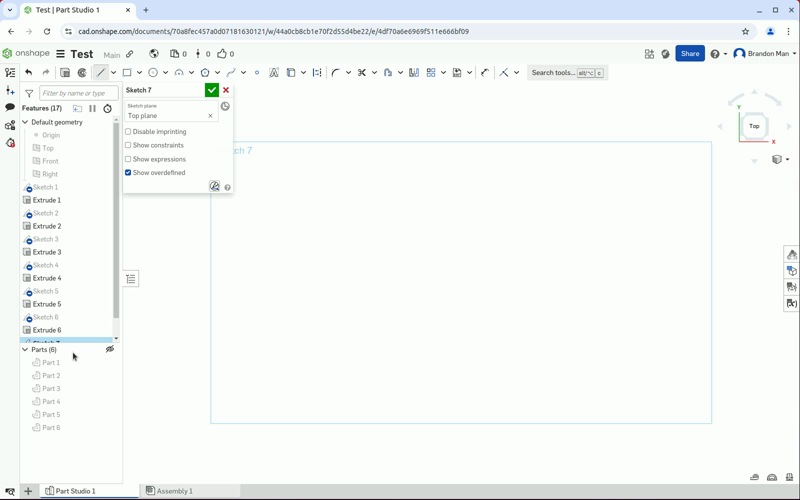
key_down(shift)
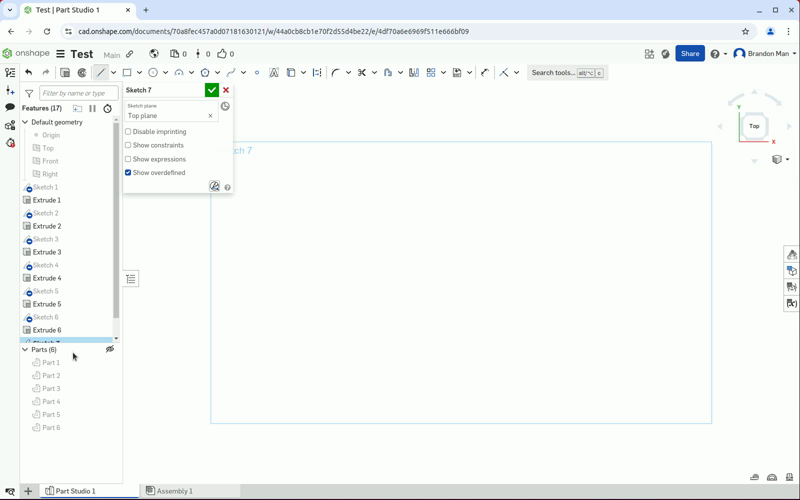
mouse_move(466, 276)
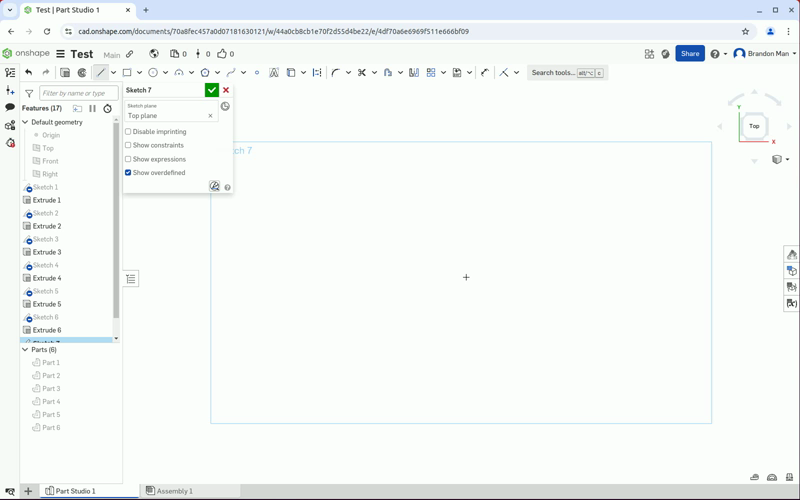
click(466, 276)
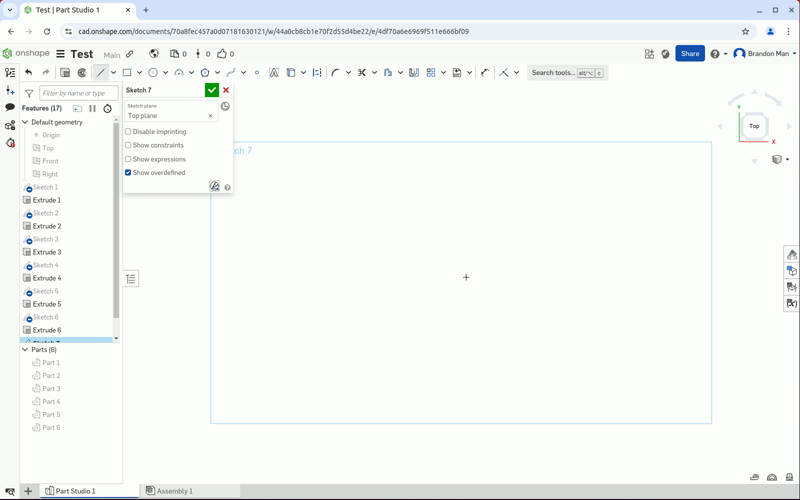
key_up(shift)
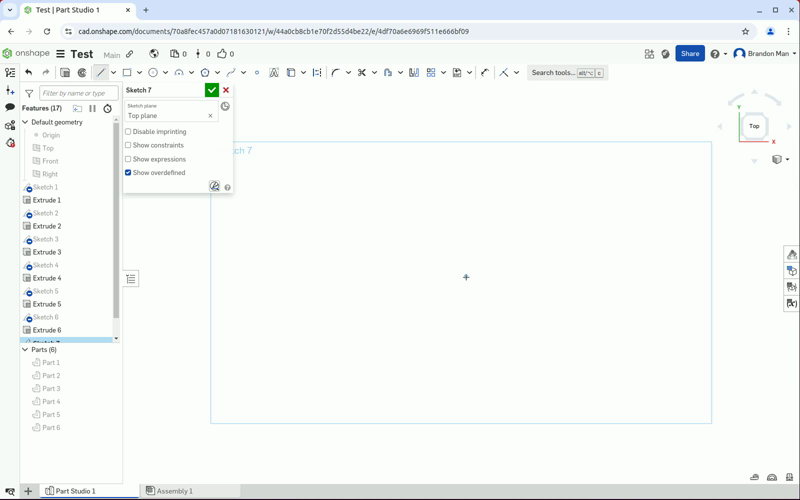
key_down(shift)
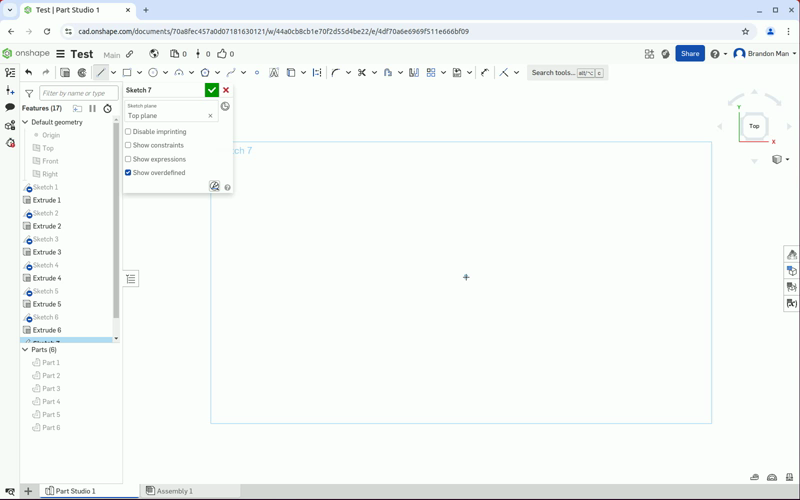
mouse_move(496, 276)
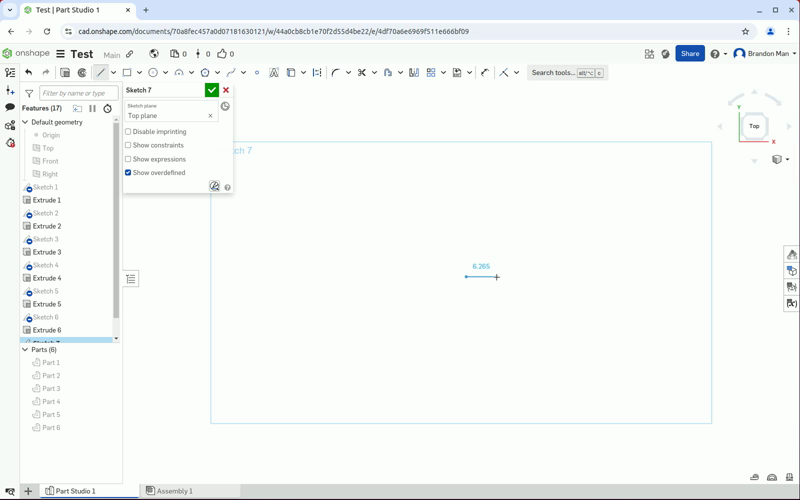
mouse_move(479, 276)
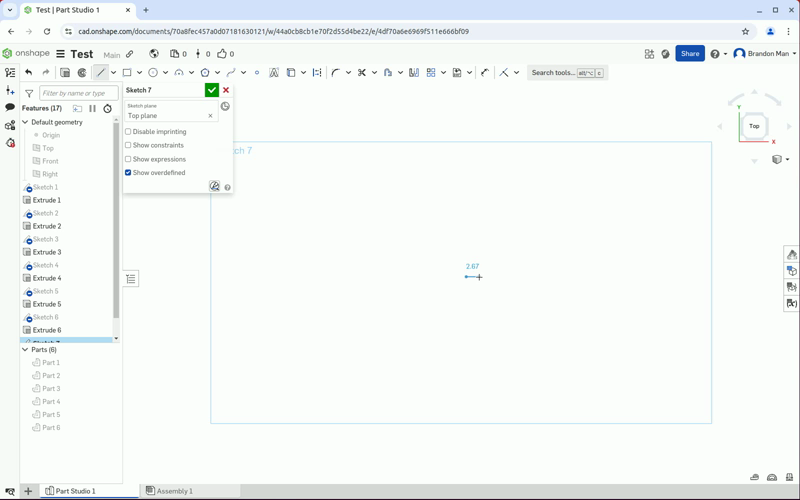
click(479, 276)
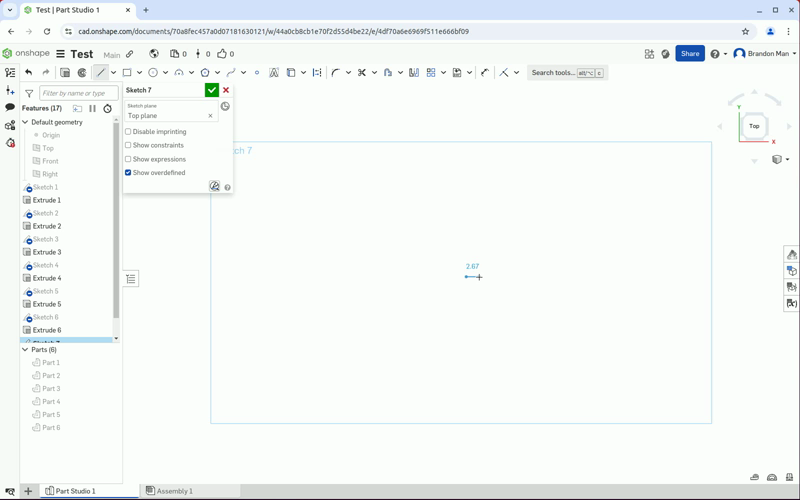
key_up(shift)
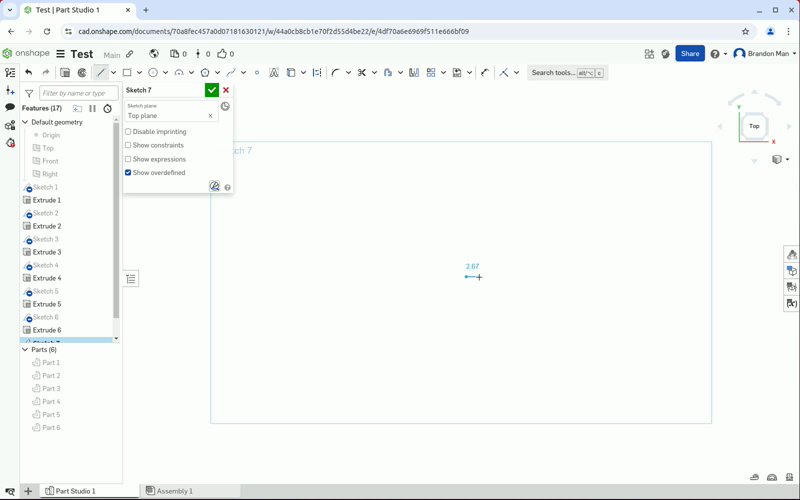
key(esc)
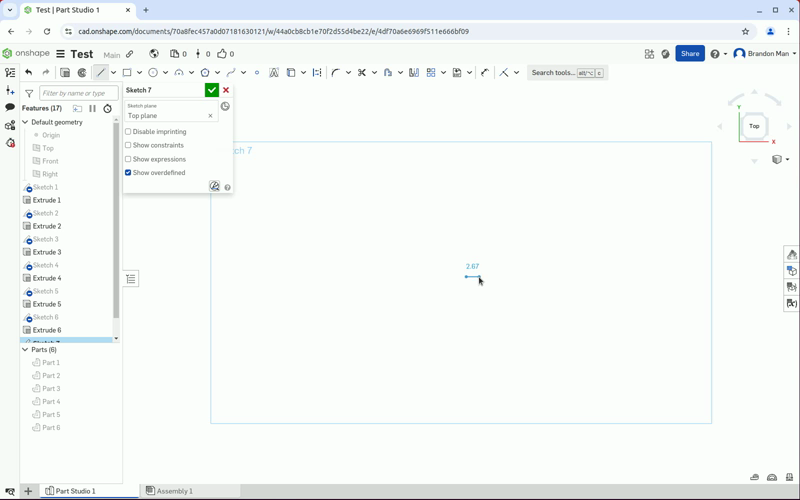
key(a)
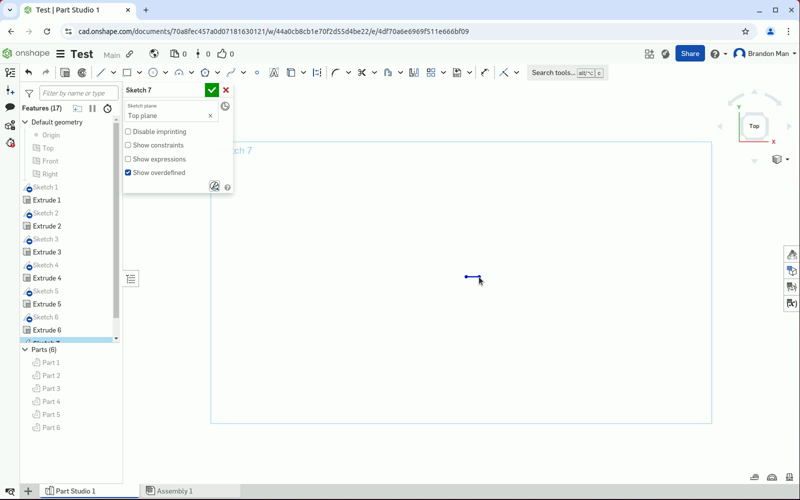
mouse_move(479, 276)
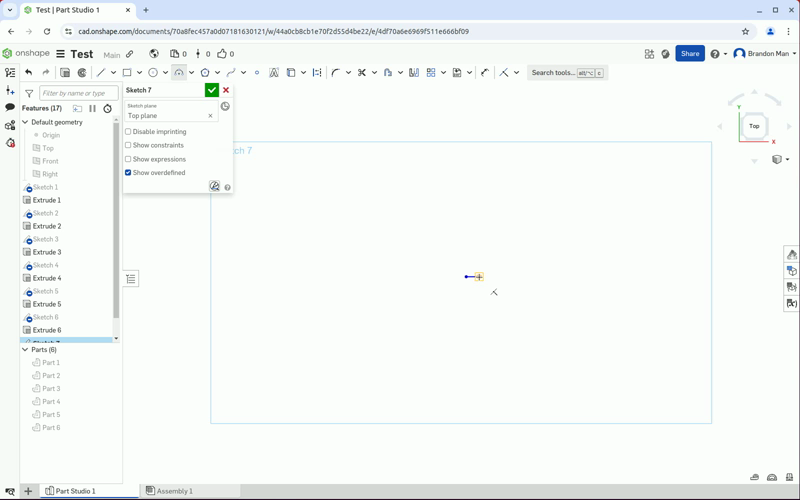
click(479, 276)
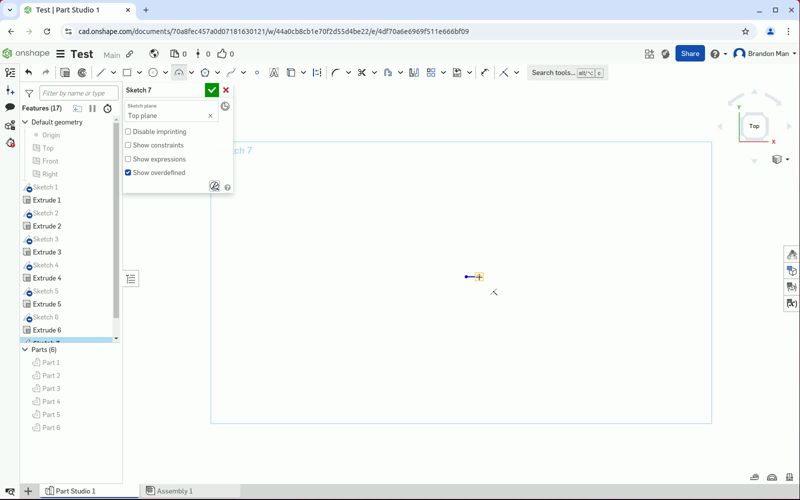
key_down(shift)
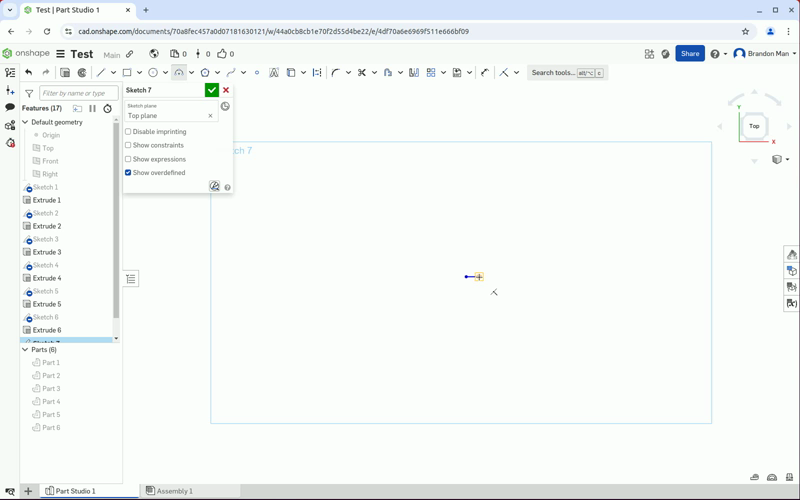
mouse_move(466, 264)
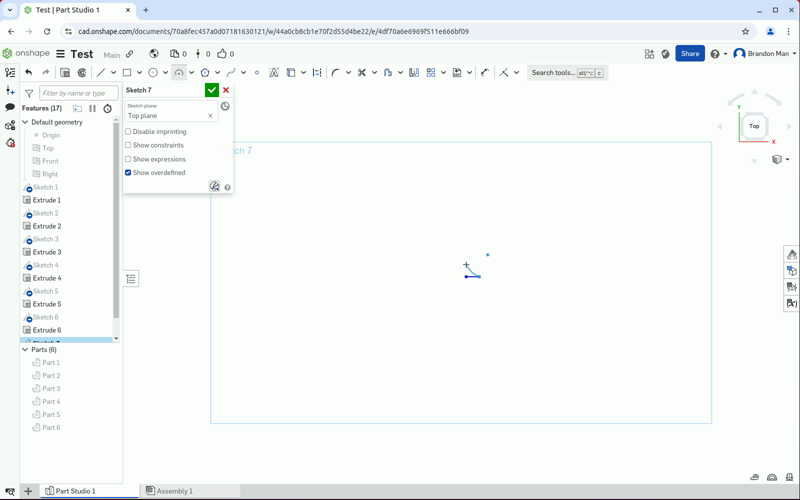
click(466, 264)
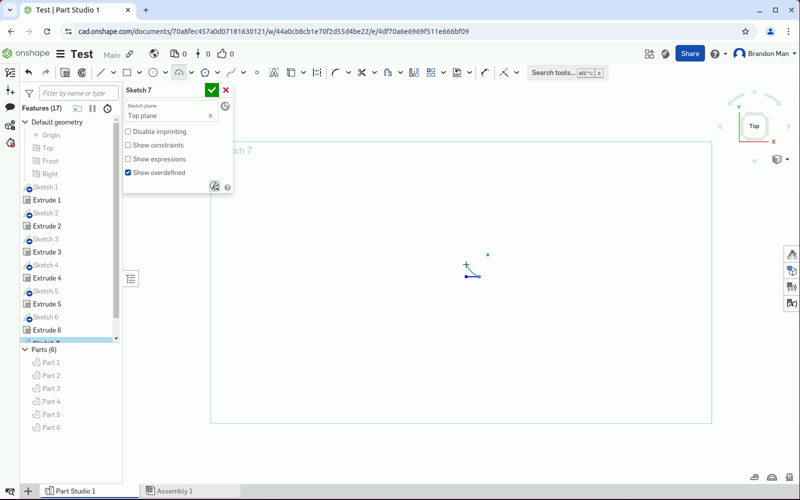
mouse_move(474, 269)
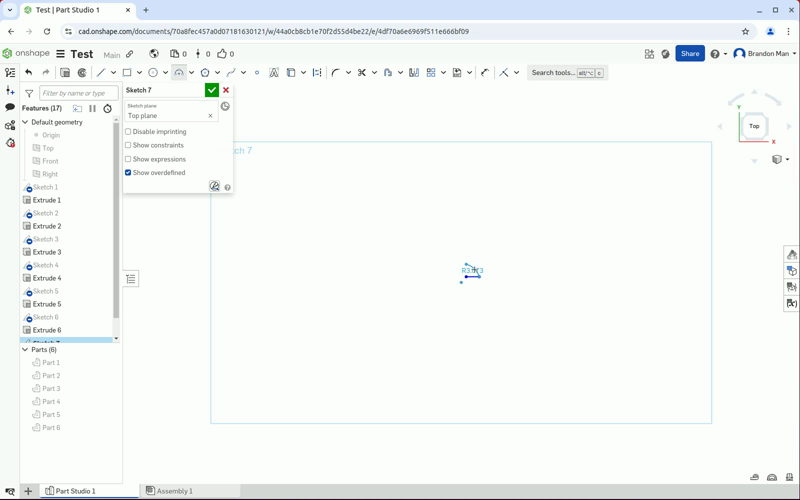
click(474, 269)
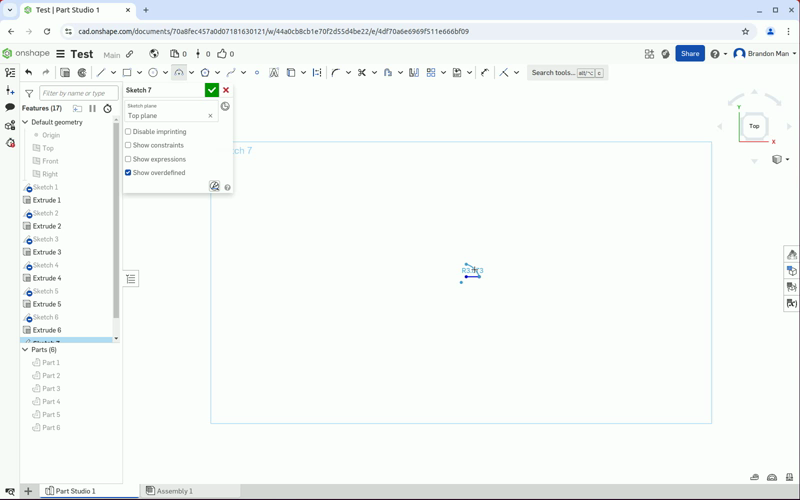
key_up(shift)
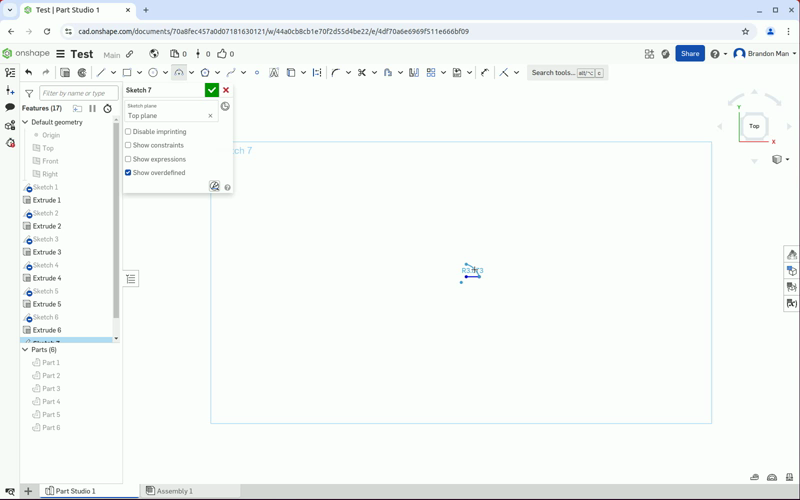
key(esc)
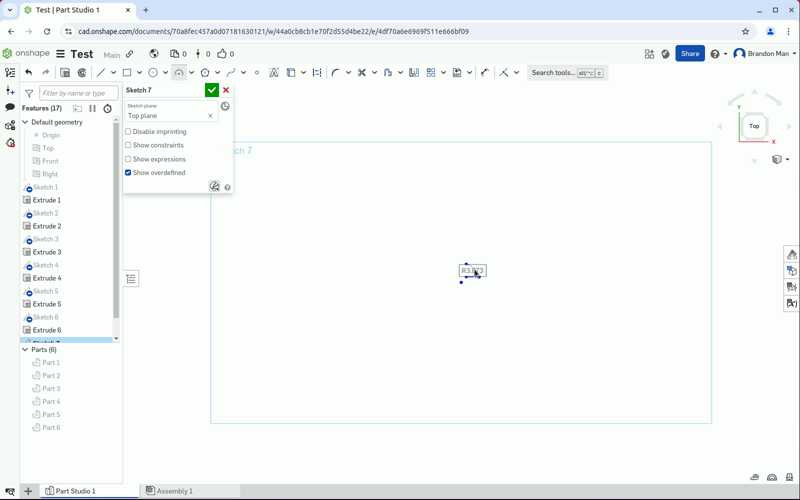
key(l)
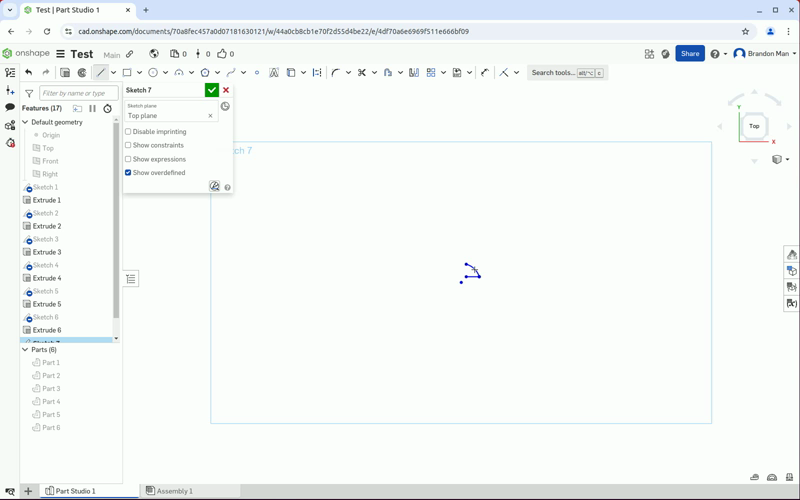
mouse_move(466, 264)
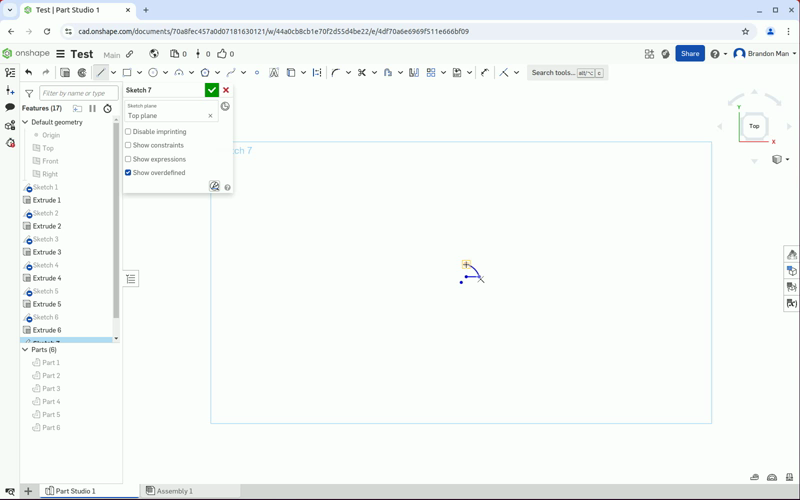
click(466, 264)
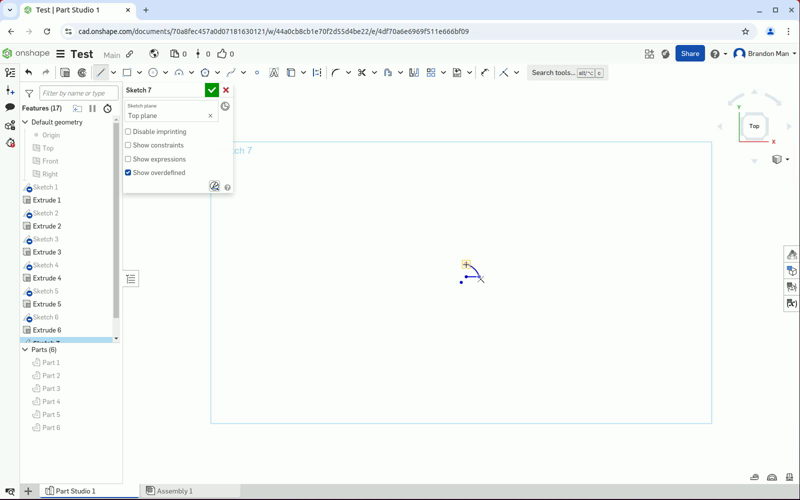
mouse_move(496, 264)
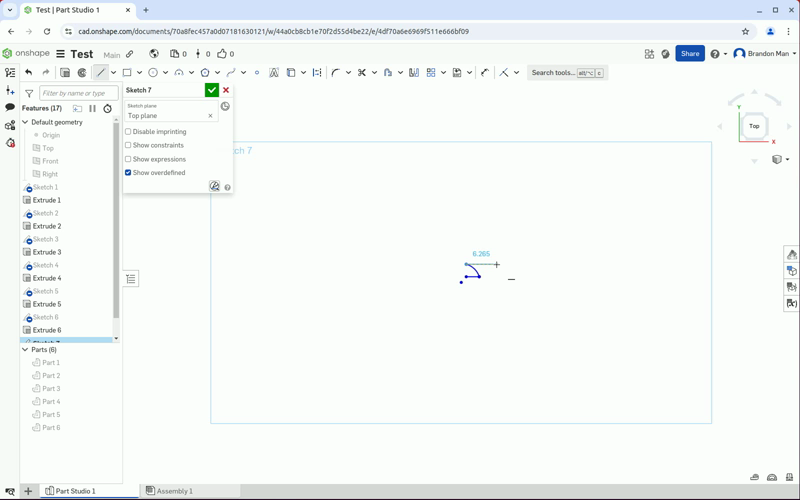
key_down(shift)
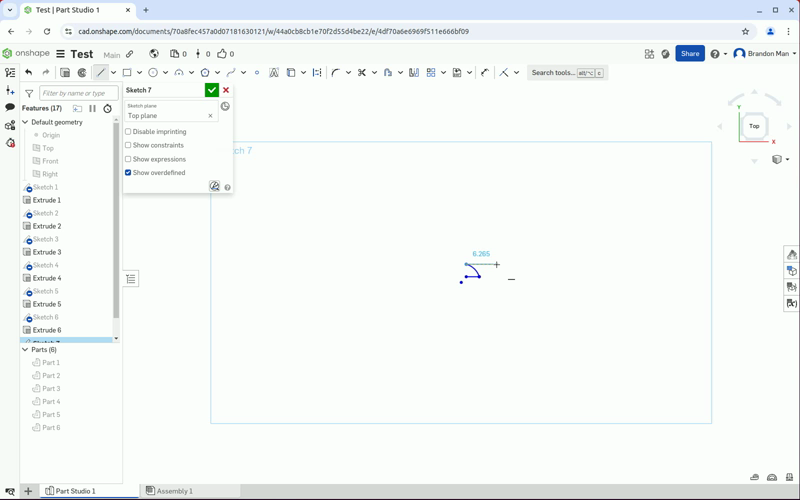
mouse_move(466, 276)
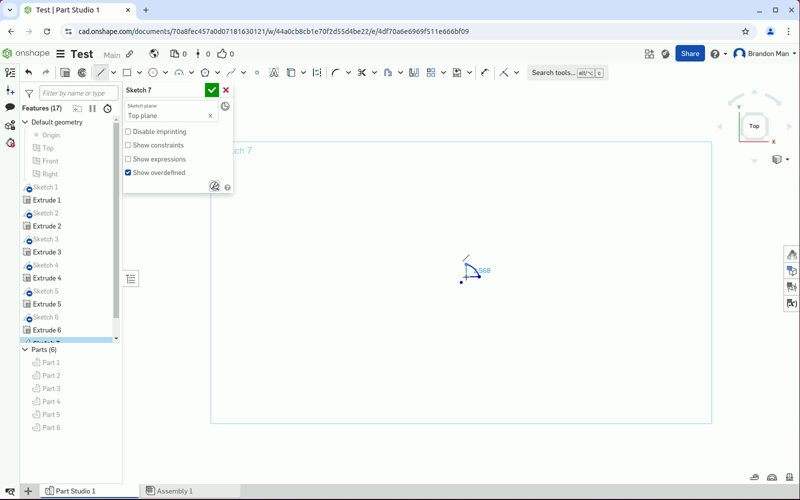
key_up(shift)
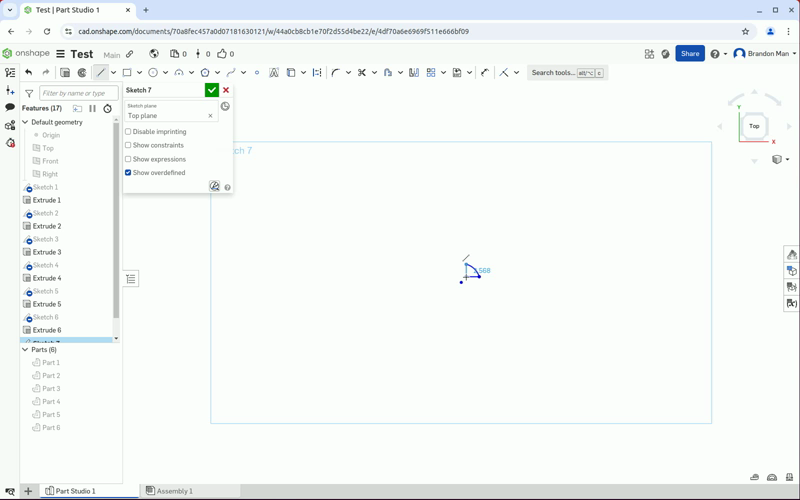
click(466, 276)
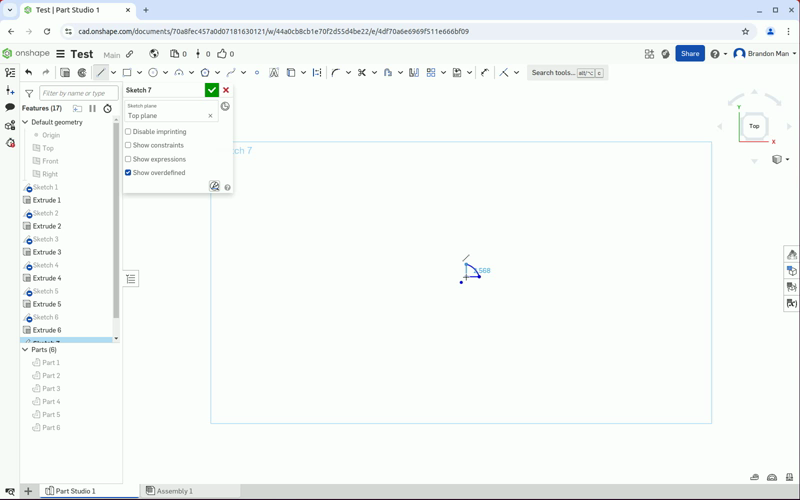
key(esc)
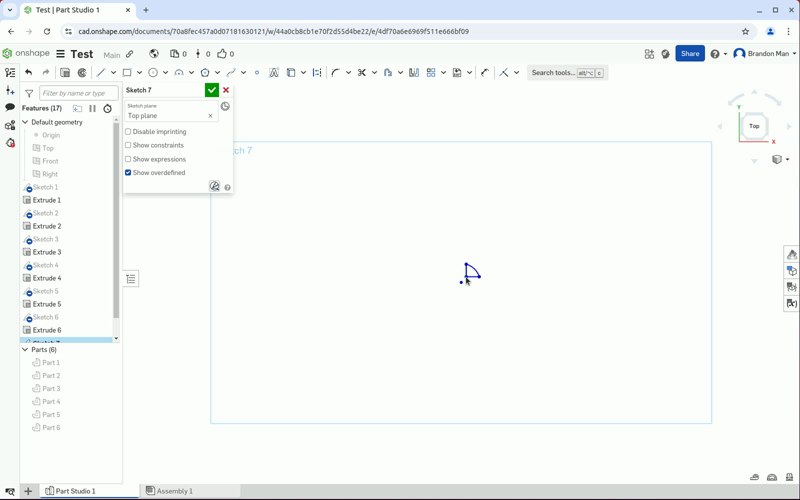
mouse_move(471, 274)
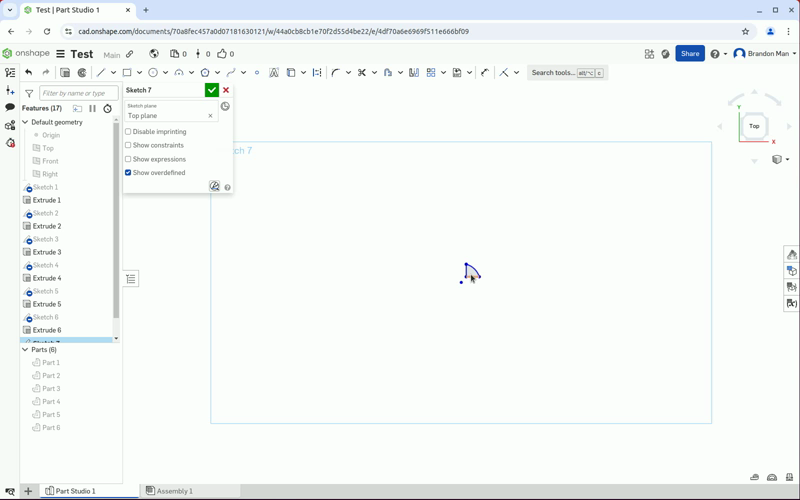
scroll(6)
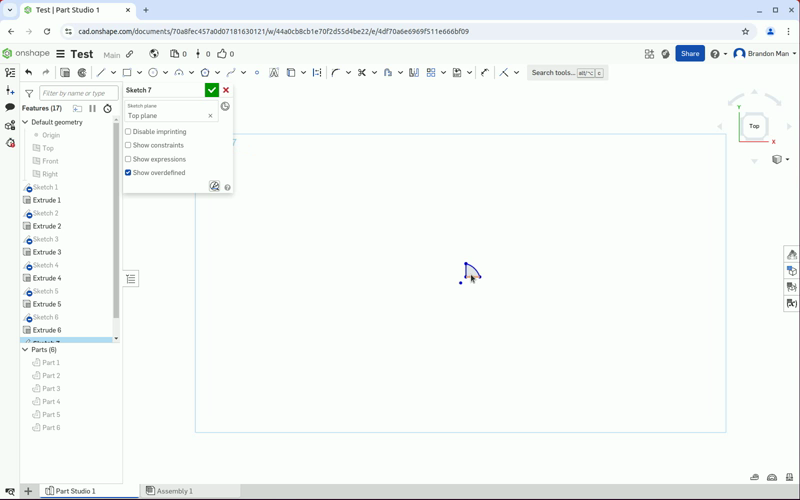
scroll(6)
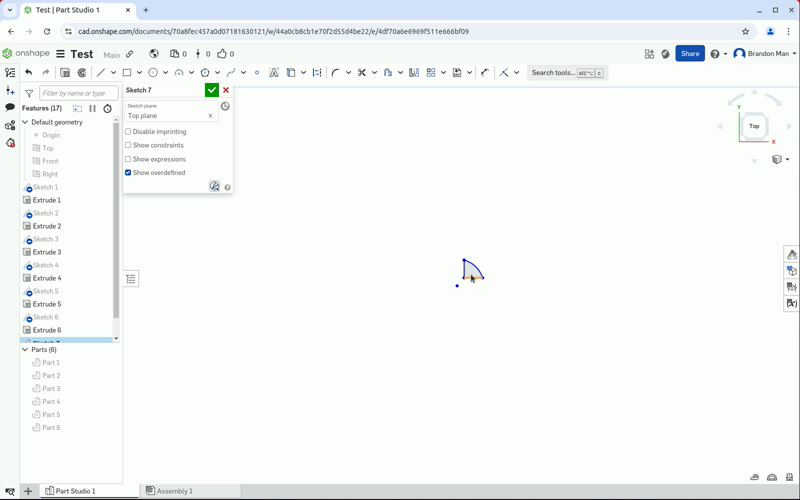
scroll(6)
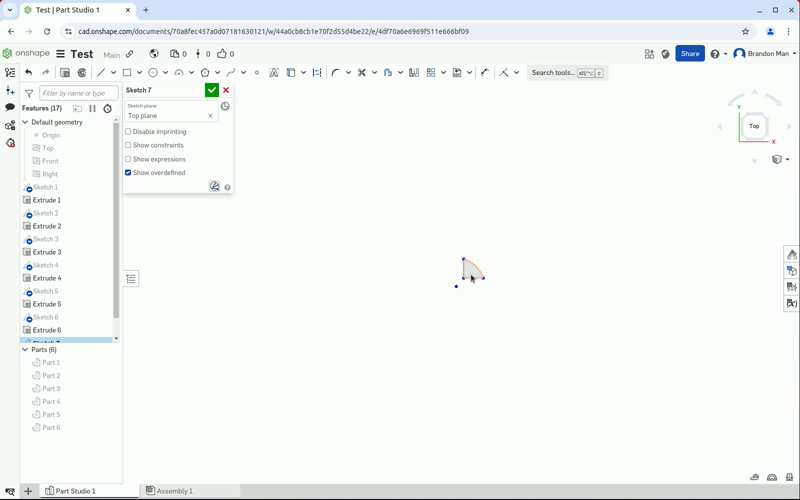
scroll(6)
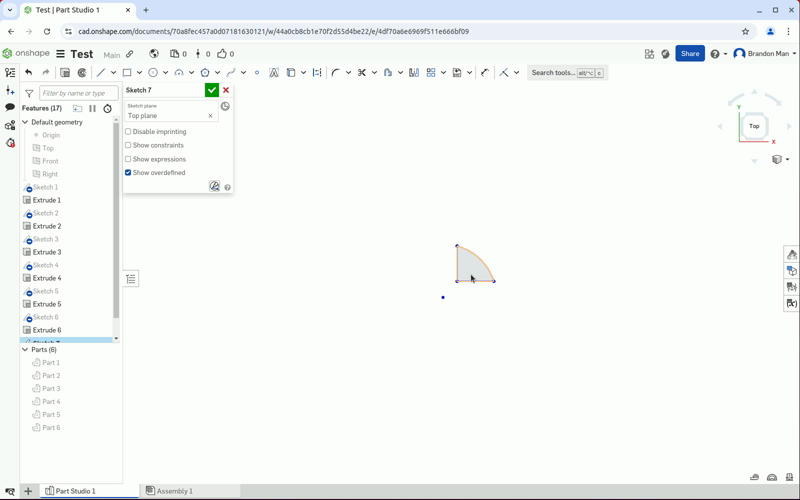
scroll(6)
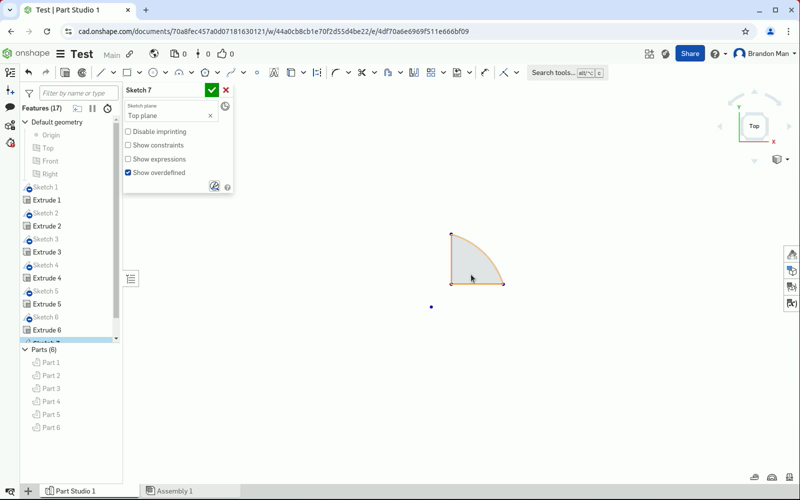
scroll(6)
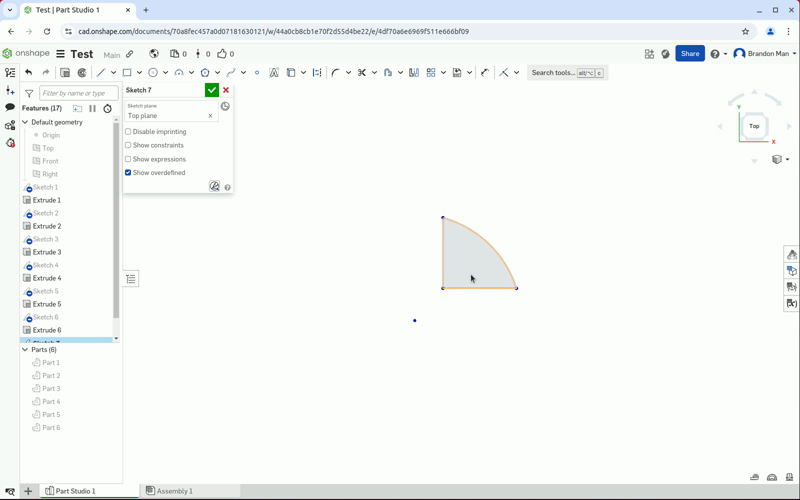
scroll(6)
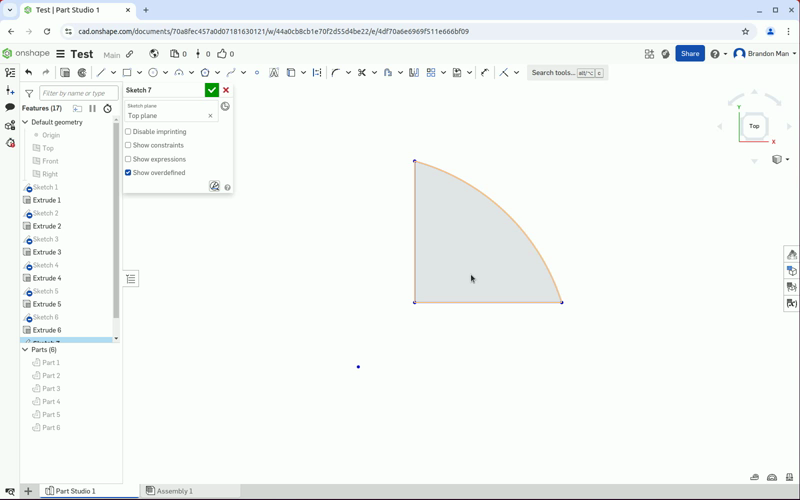
click(471, 274)
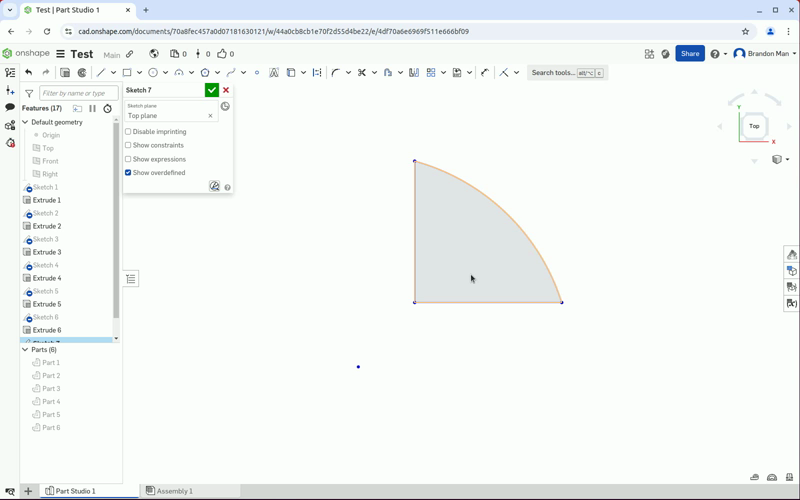
scroll(-6)
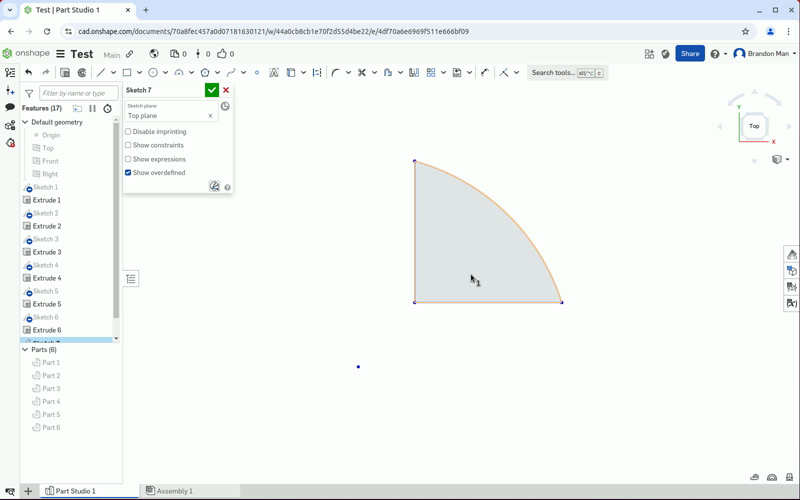
scroll(-6)
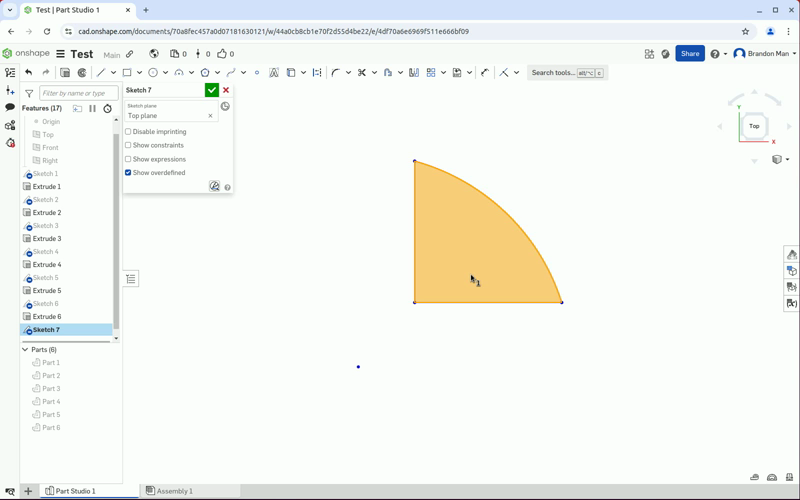
scroll(-6)
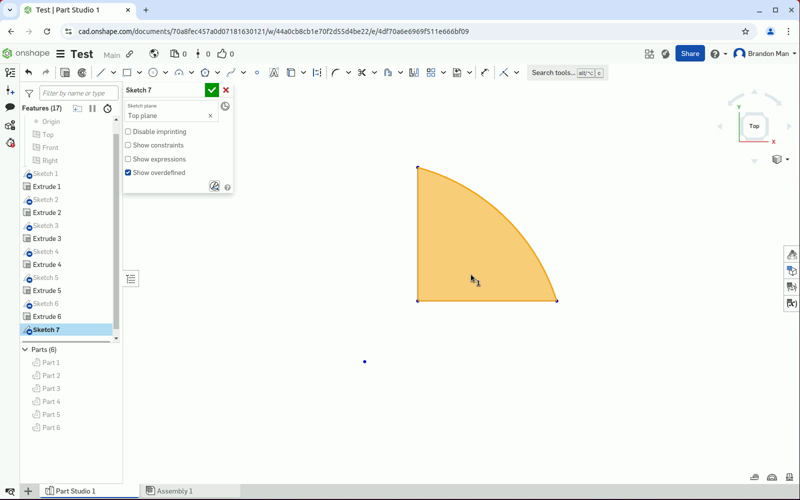
scroll(-6)
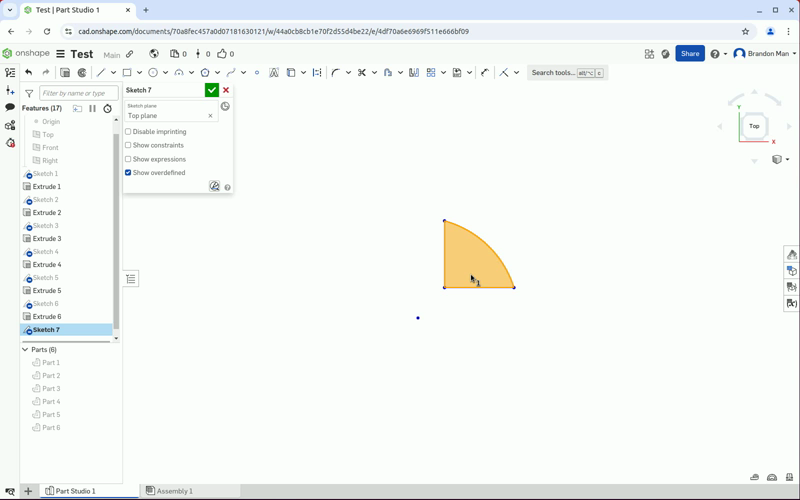
scroll(-6)
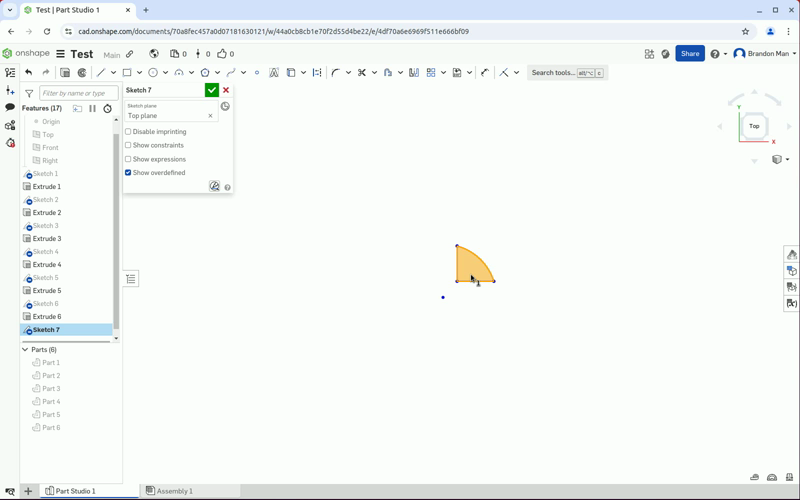
scroll(-6)
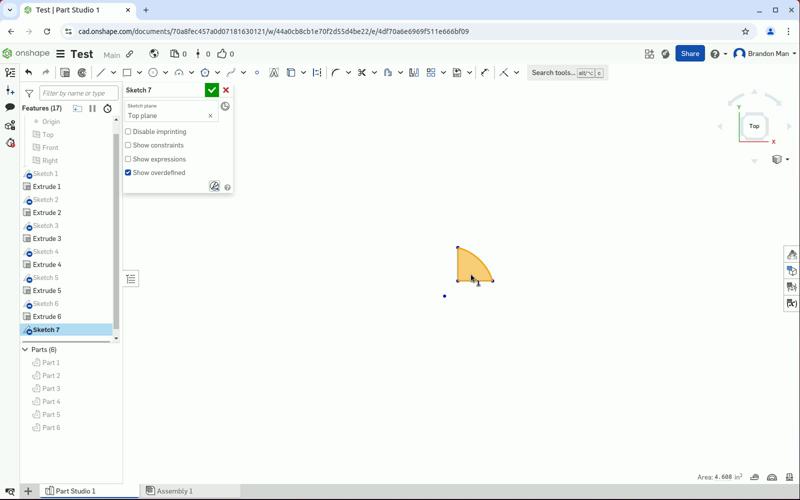
scroll(-6)
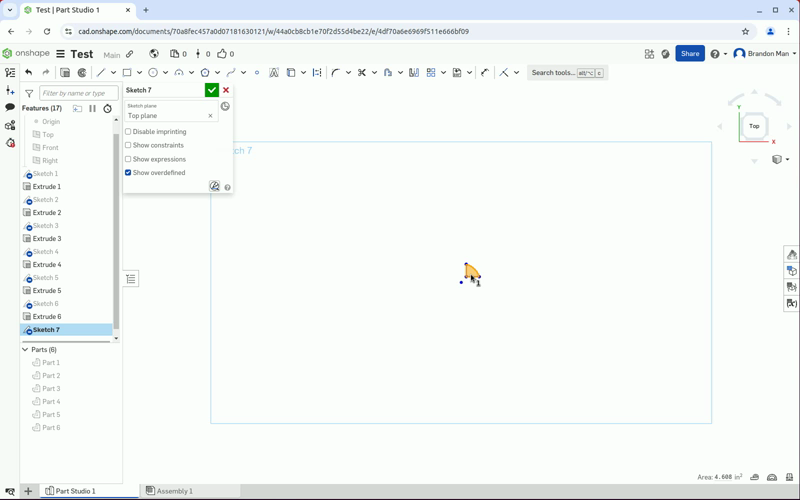
mouse_move(73, 352)
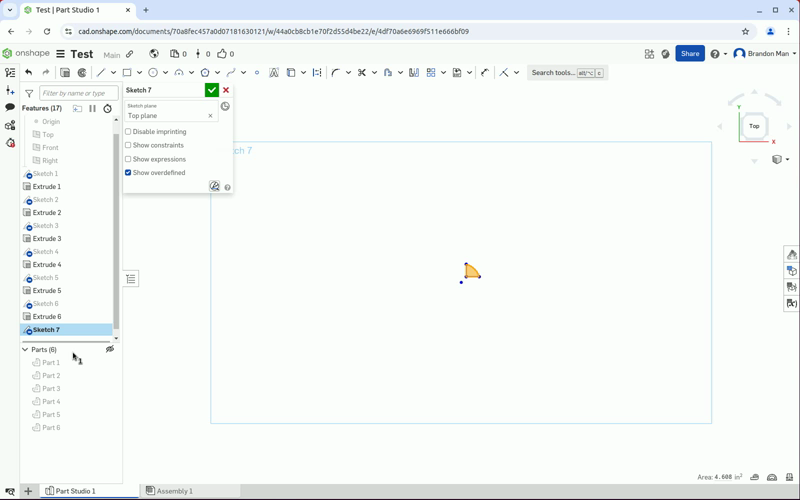
key(shift+y)
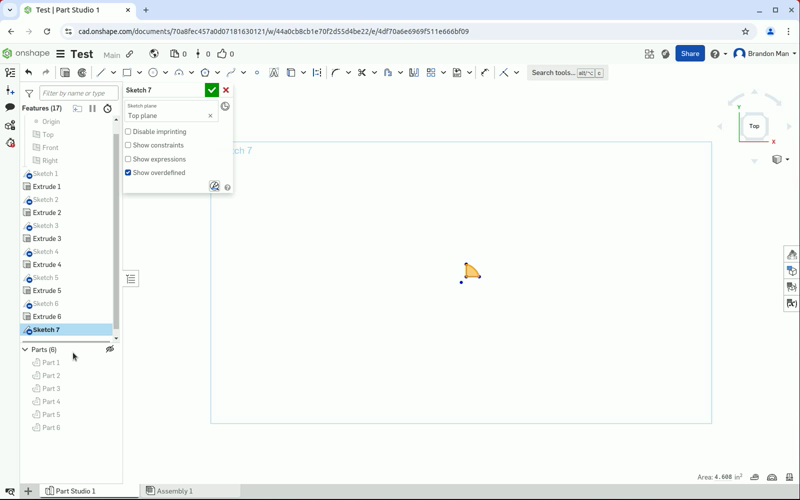
key(shift+e)
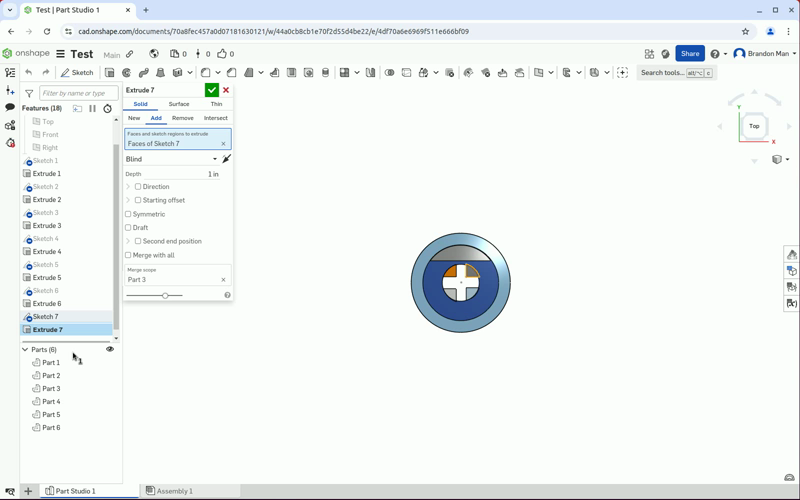
mouse_move(143, 106)
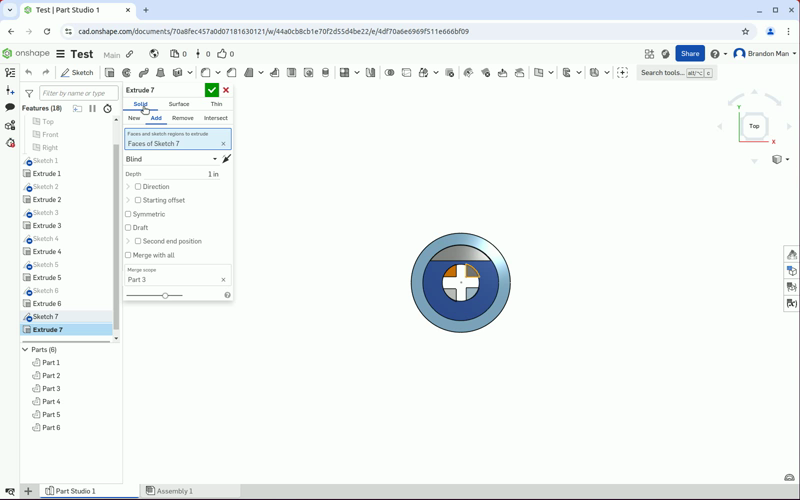
click(143, 106)
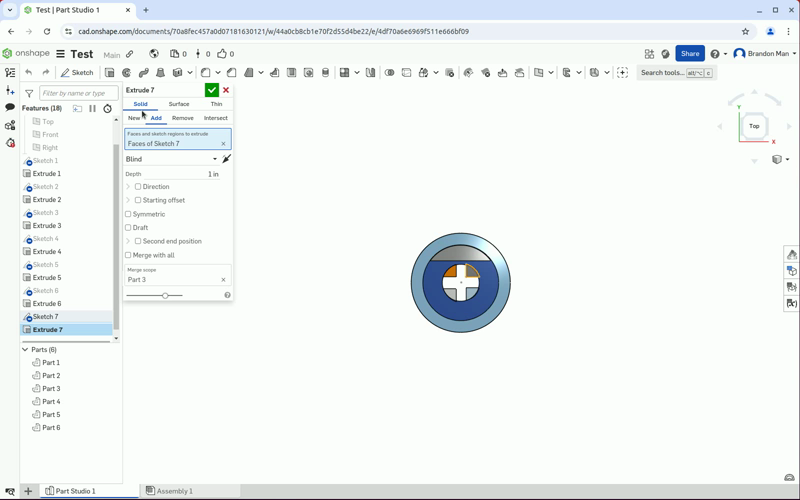
mouse_move(137, 120)
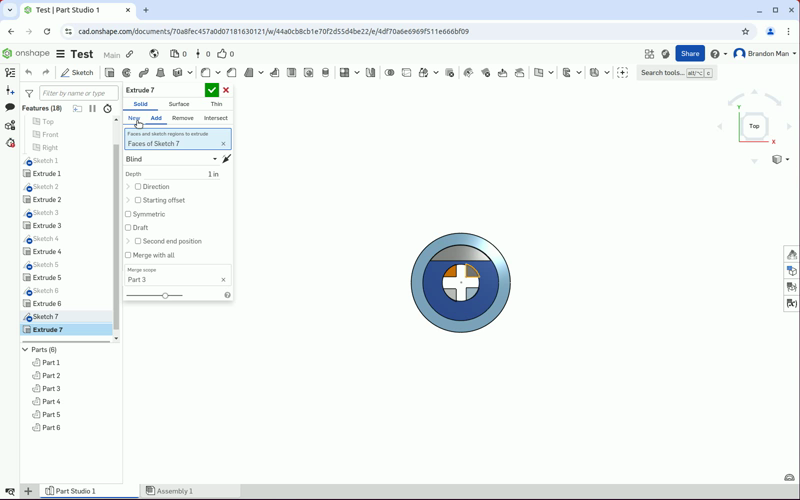
click(137, 120)
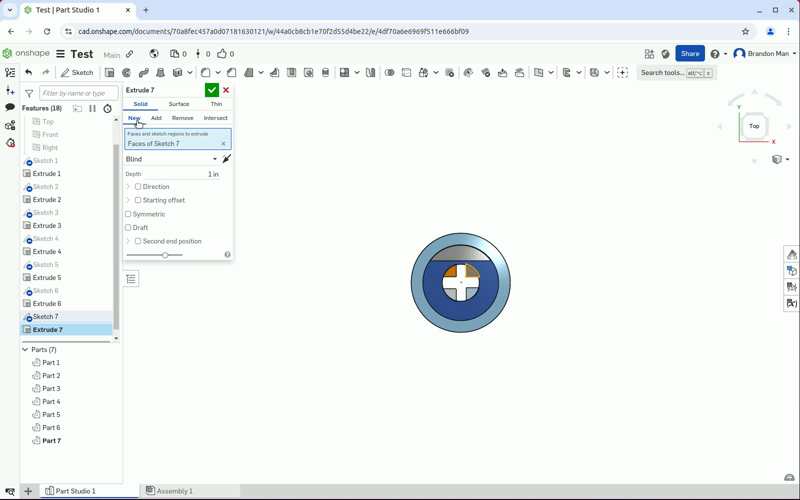
key(tab, 4)
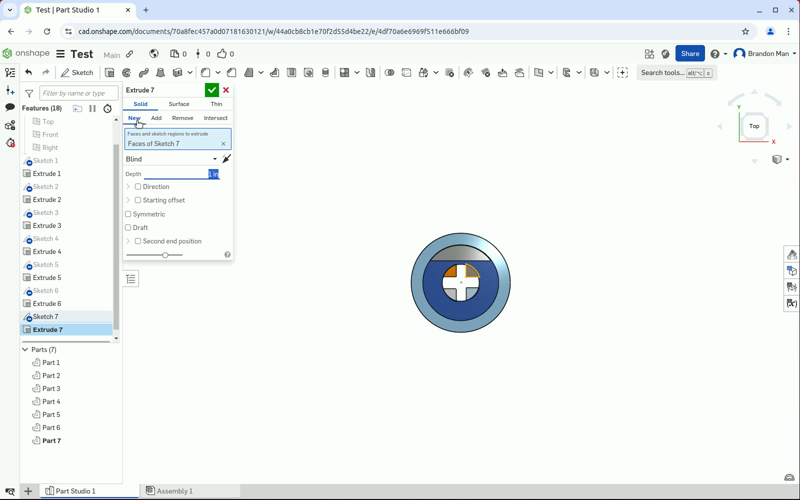
text(-15.405)
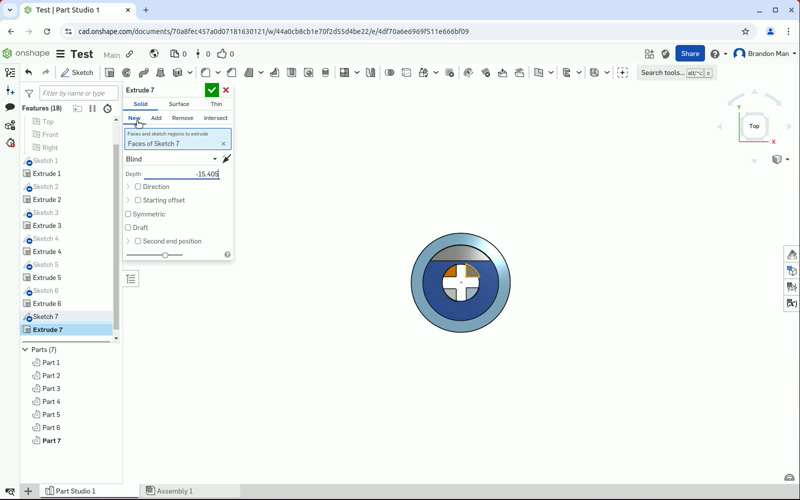
key(enter)
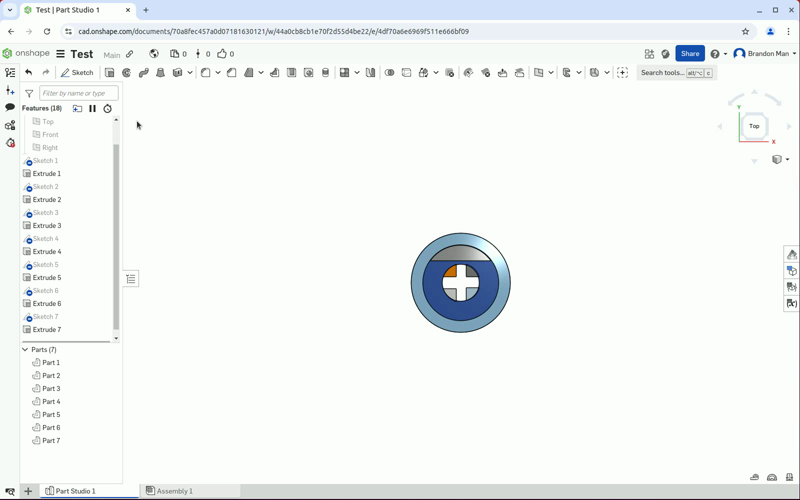
key(shift+h)
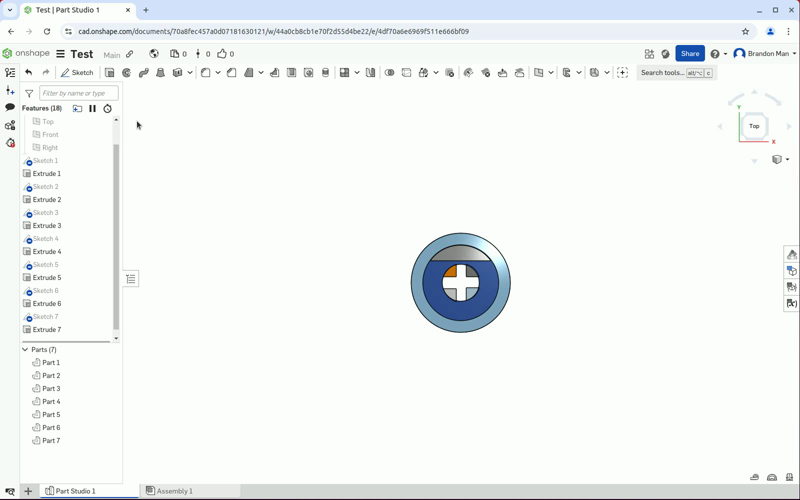
key(shift+h)
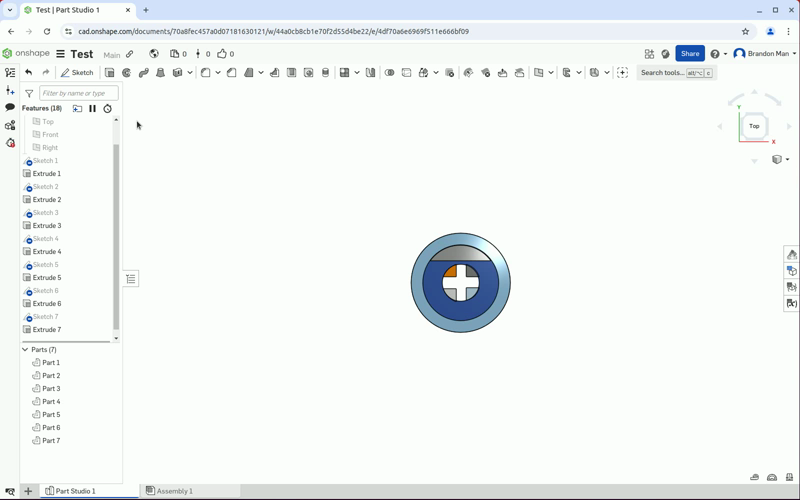
key(shift+7)
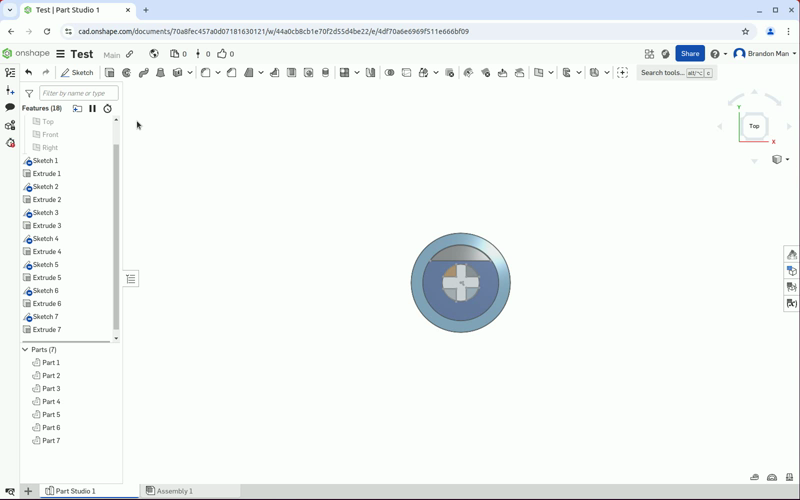
key(up, 3)
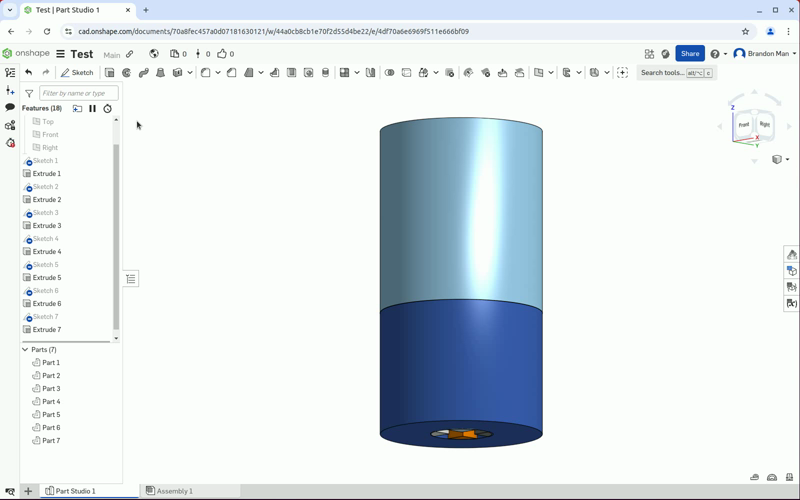
key(left, 3)
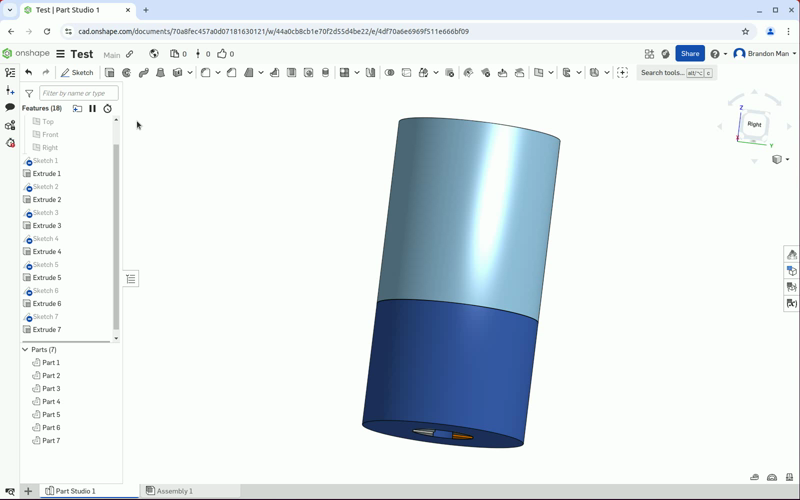
key(right, 3)
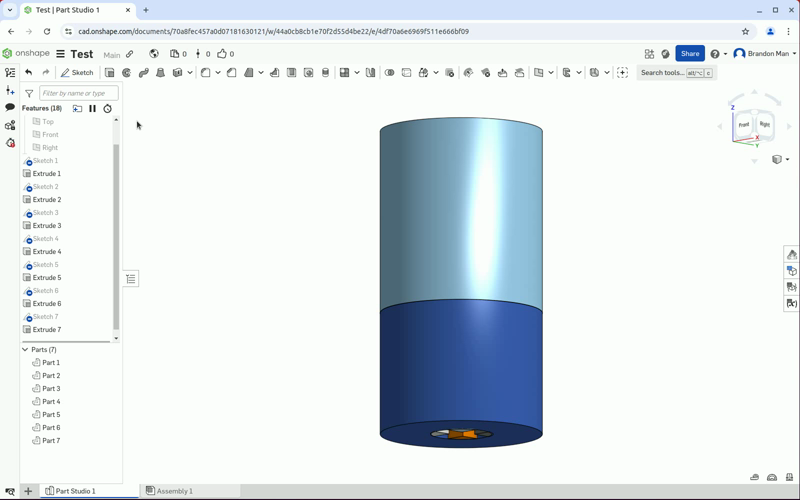
key(down, 3)
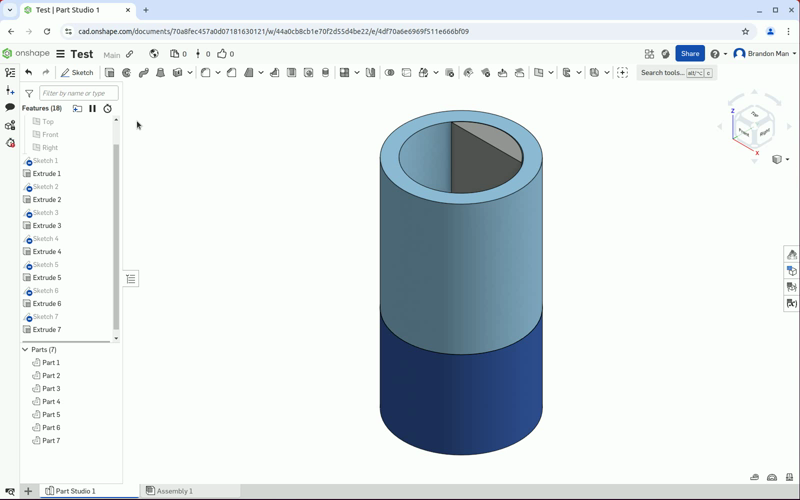
mouse_move(69, 163)
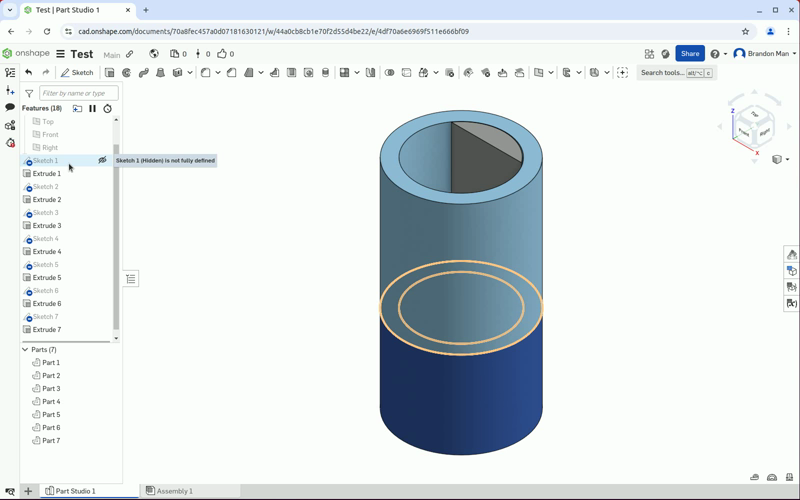
click(69, 163)